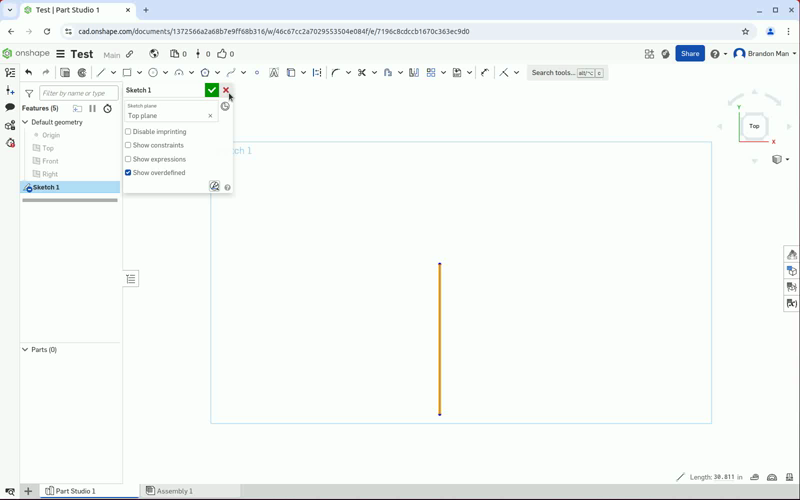
key(shift+h)
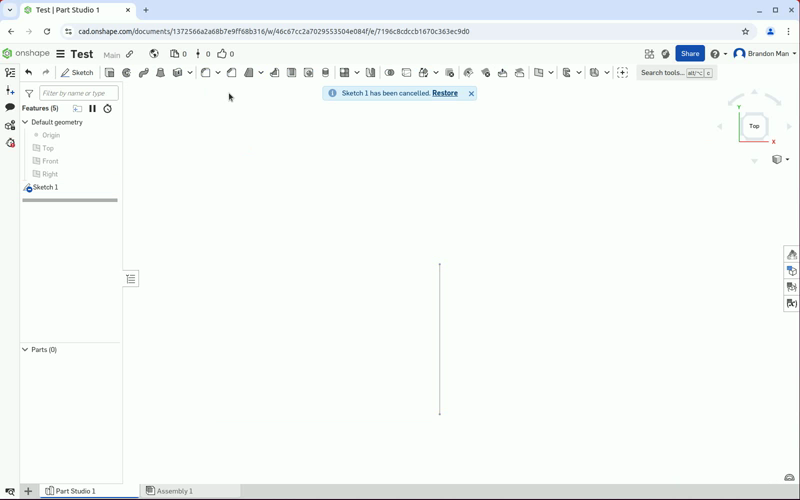
key(shift+s)
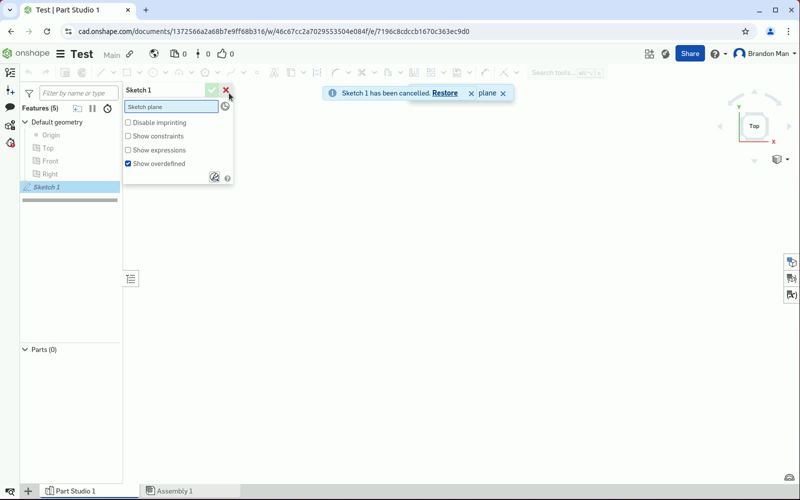
mouse_move(73, 150)
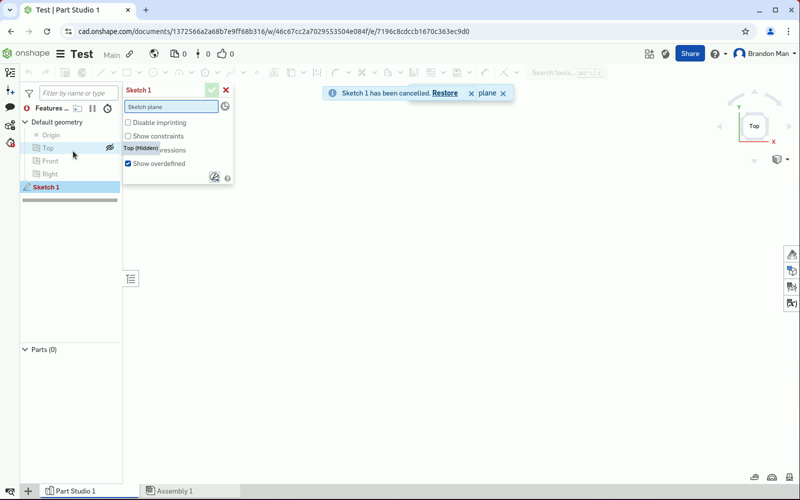
click(73, 150)
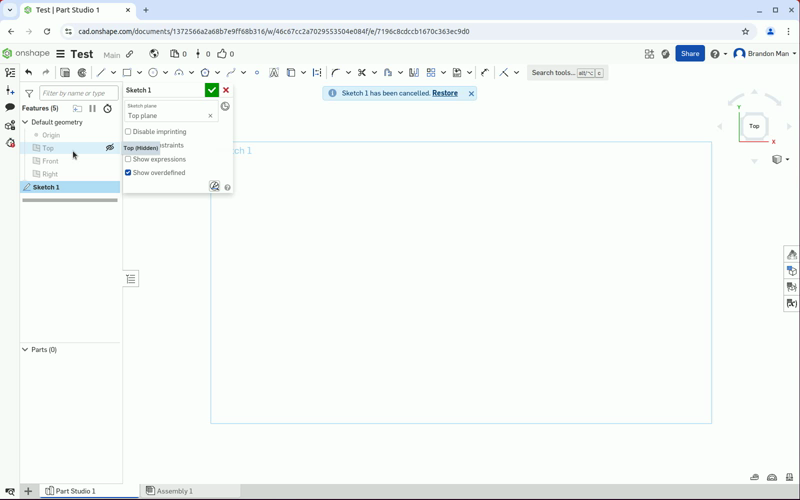
mouse_move(73, 352)
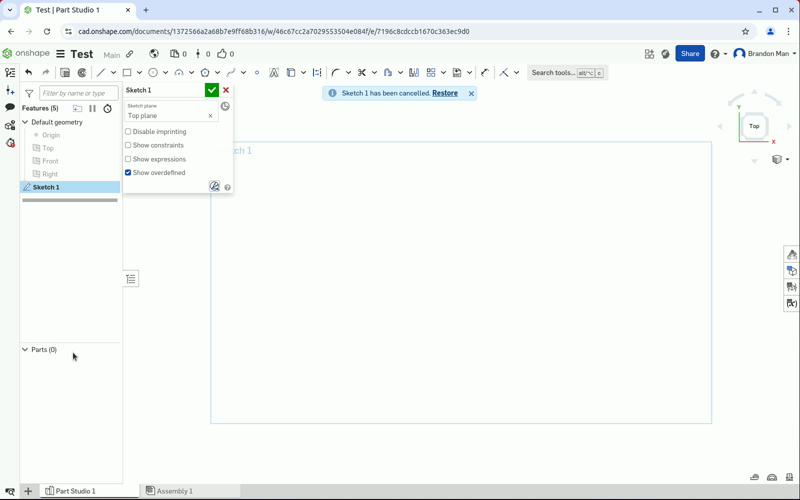
key(y)
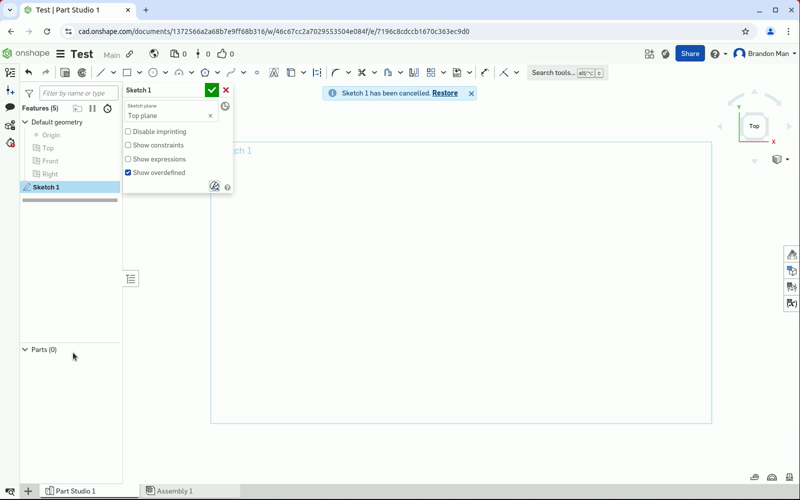
key(c)
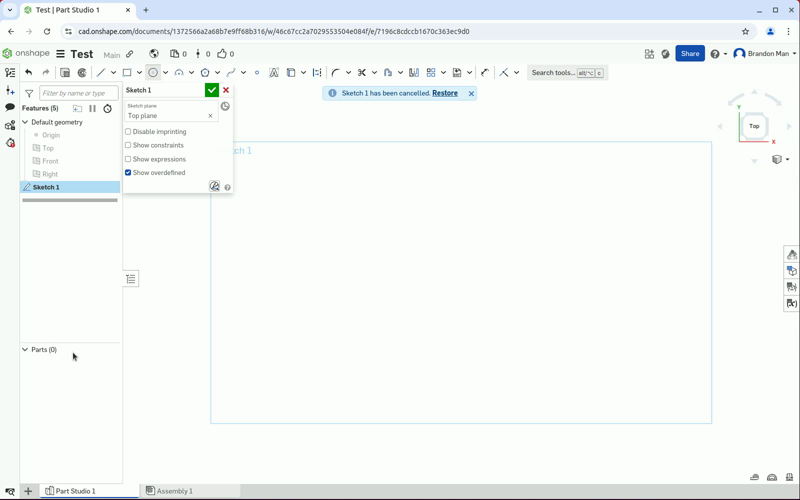
key_down(shift)
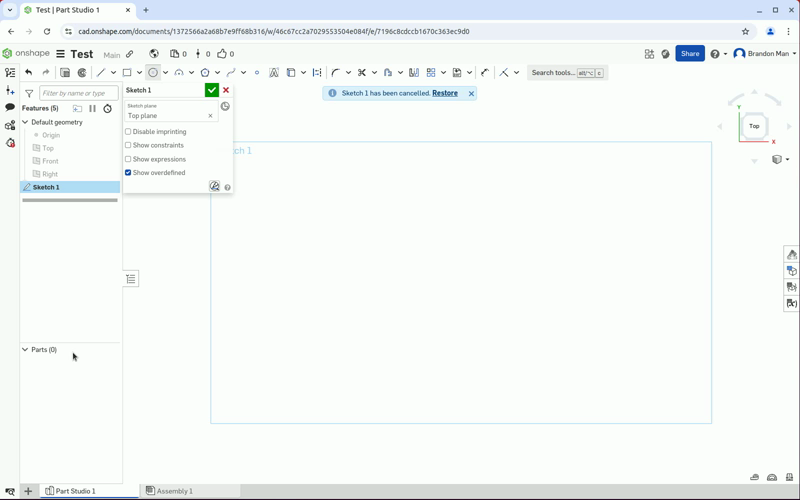
mouse_move(461, 282)
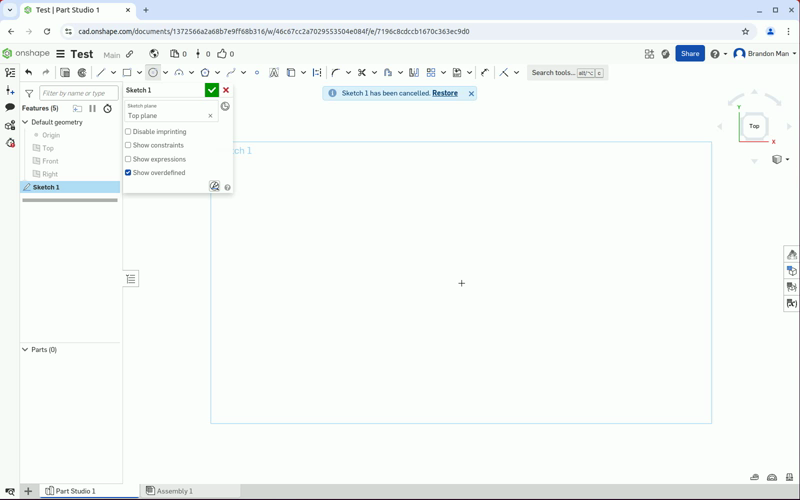
click(461, 282)
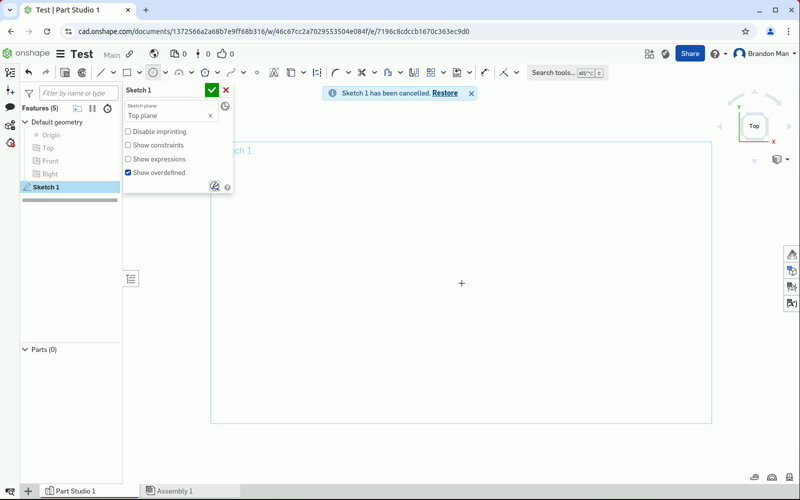
key_up(shift)
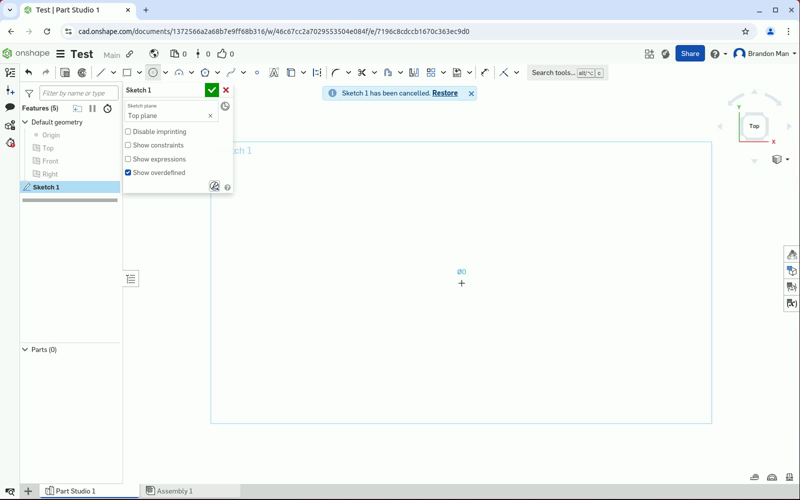
mouse_move(485, 282)
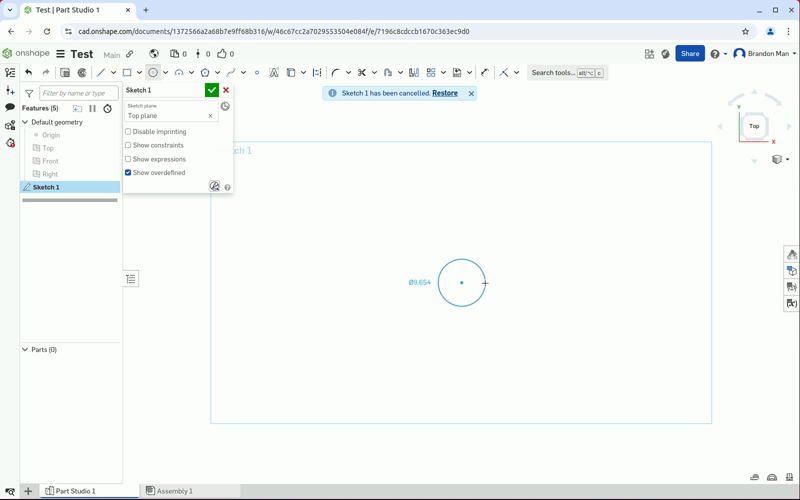
click(485, 282)
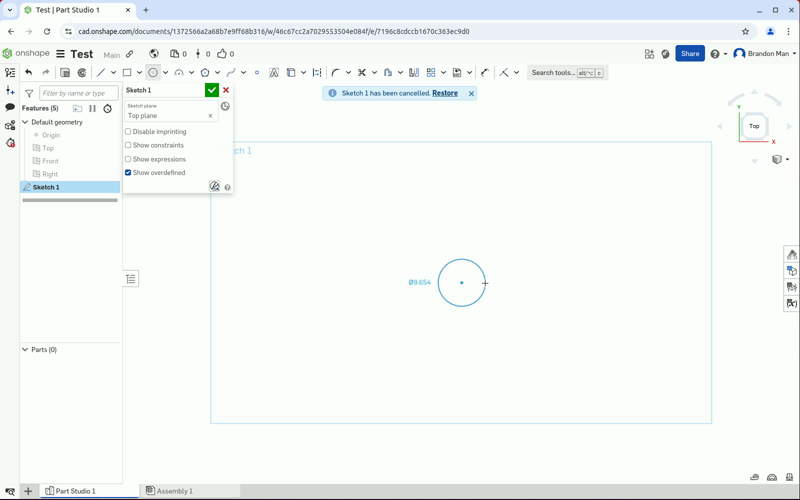
key(esc)
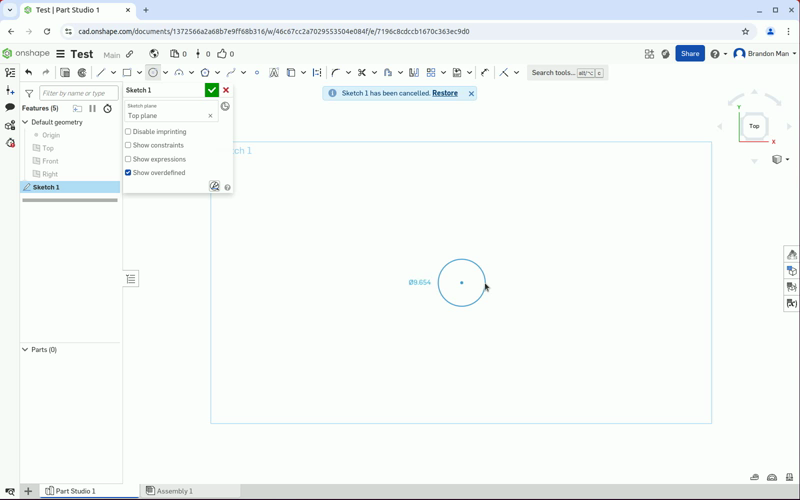
key(c)
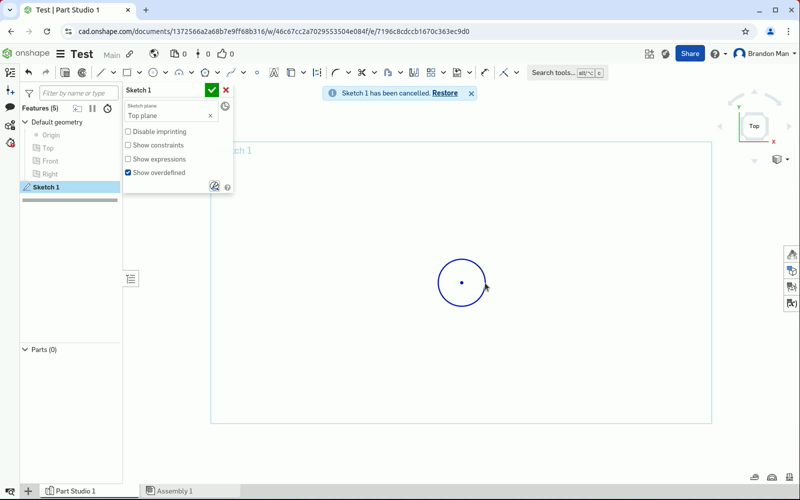
key_down(shift)
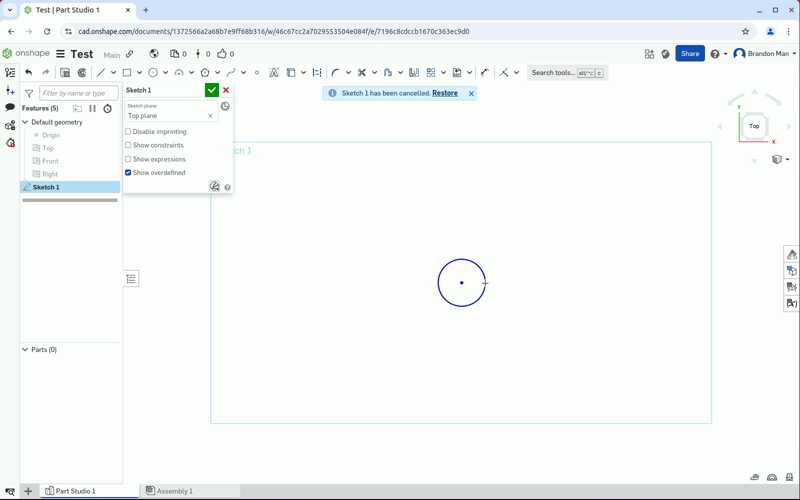
mouse_move(461, 282)
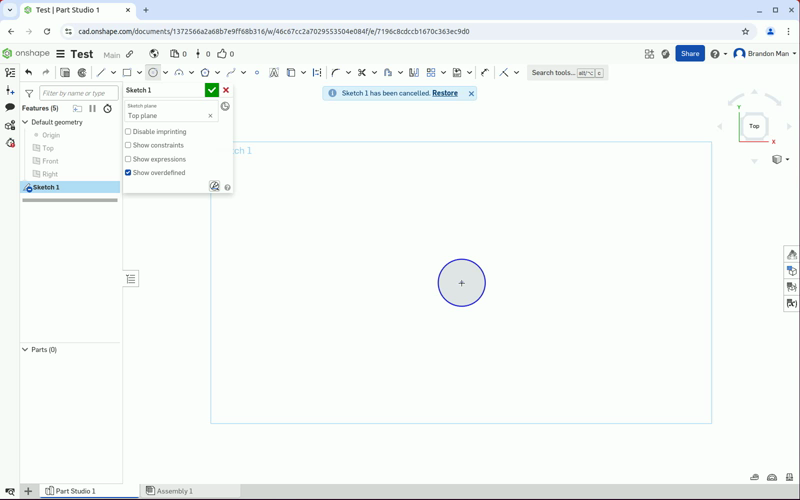
click(461, 282)
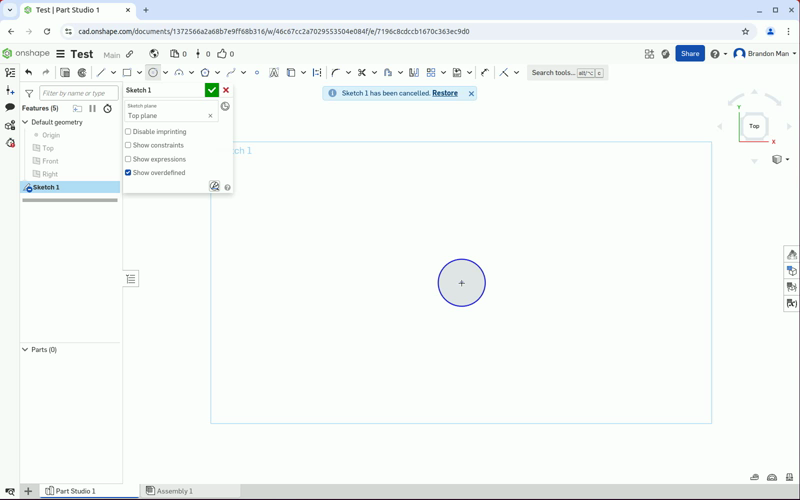
key_up(shift)
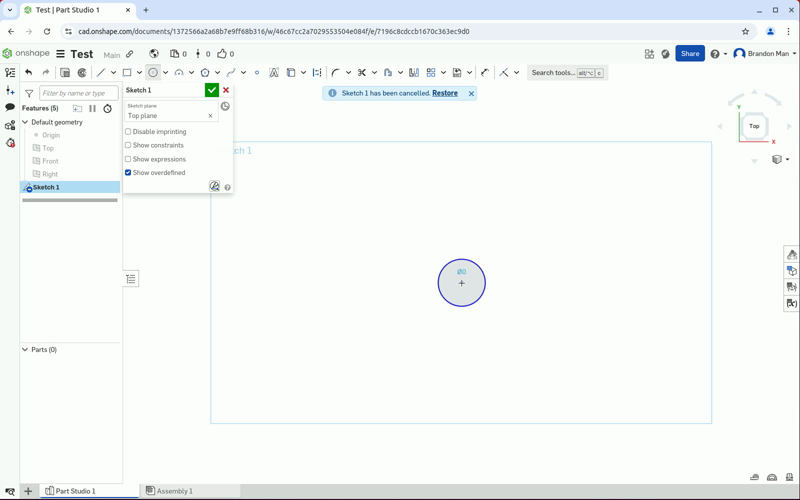
mouse_move(466, 282)
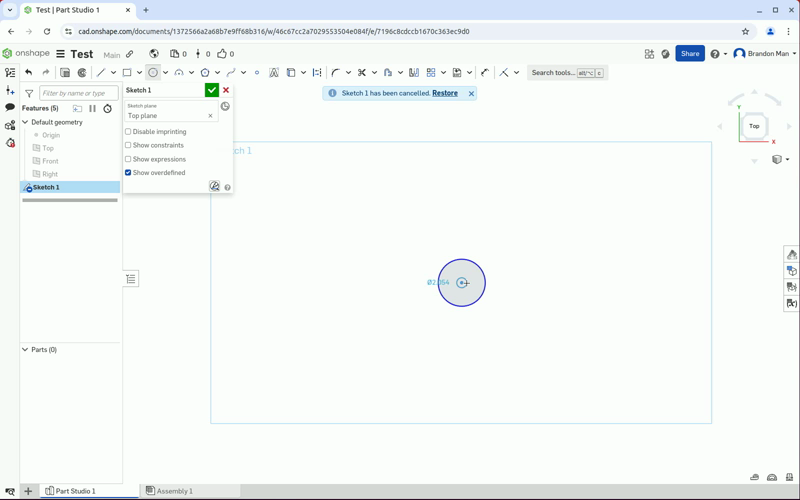
click(466, 282)
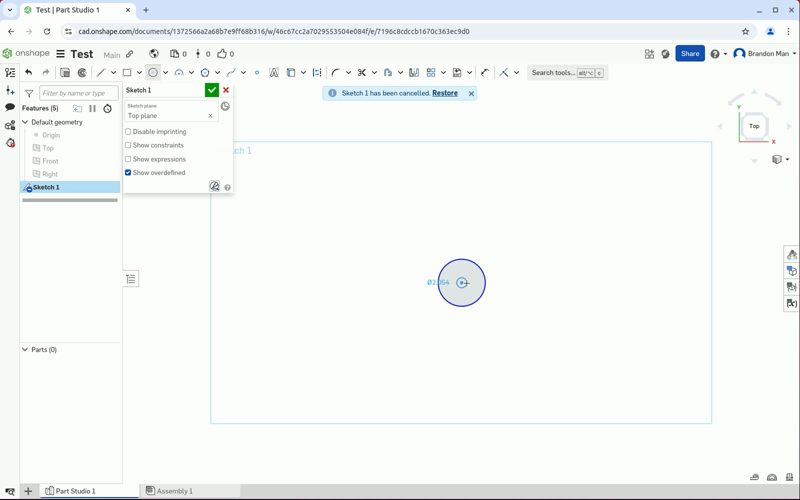
key(esc)
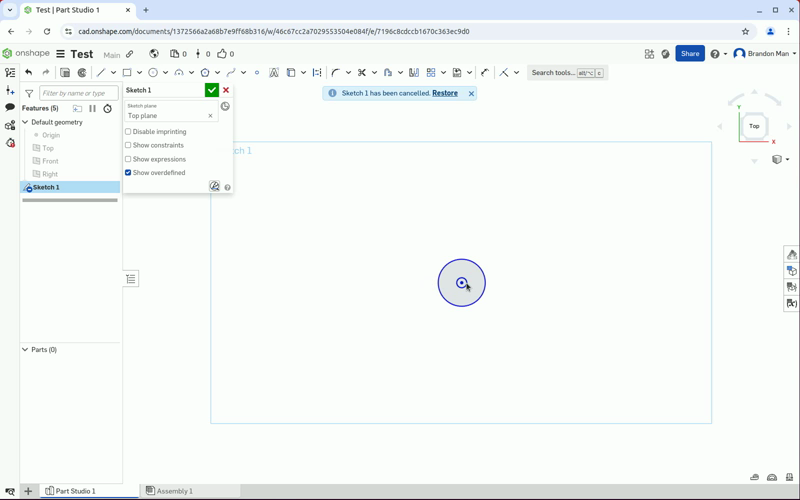
mouse_move(465, 266)
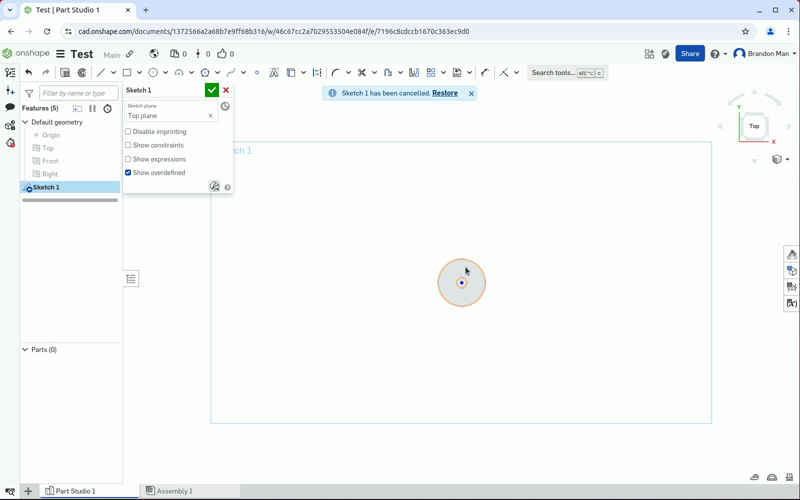
scroll(6)
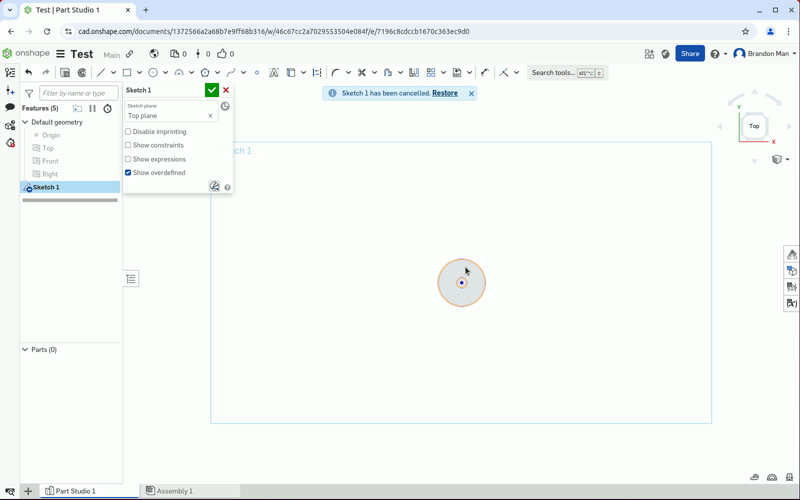
scroll(6)
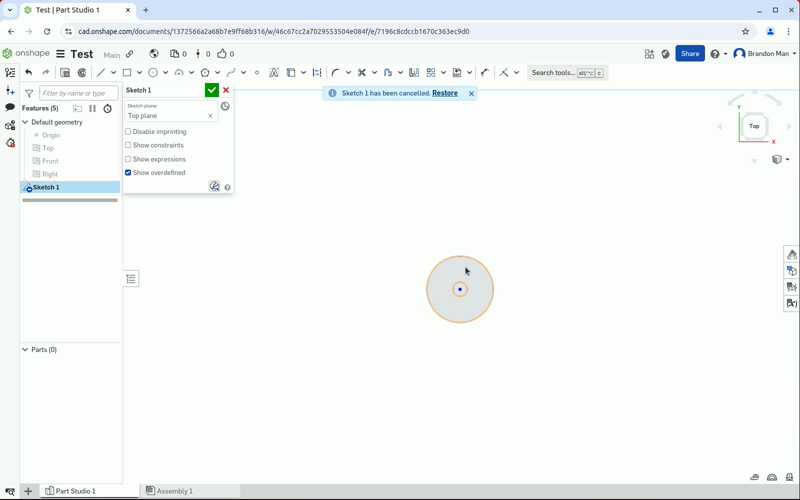
scroll(6)
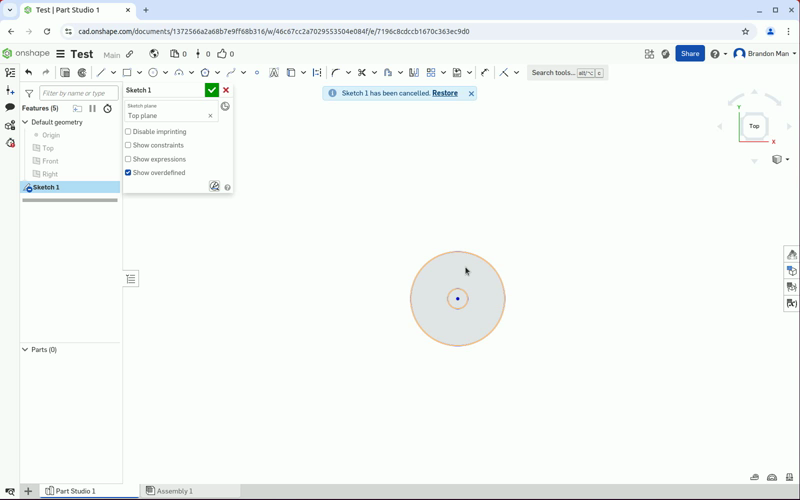
scroll(6)
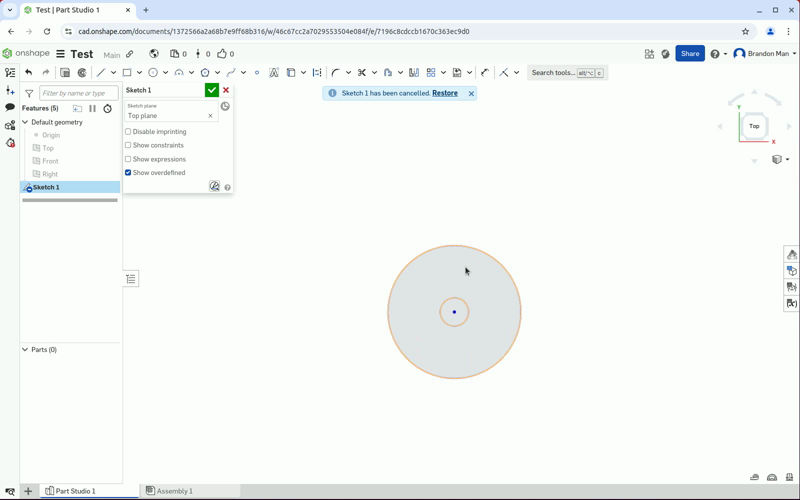
scroll(6)
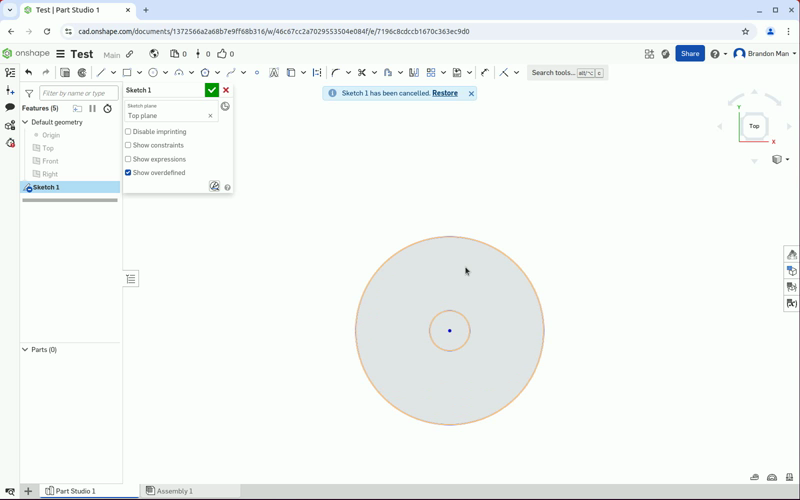
scroll(6)
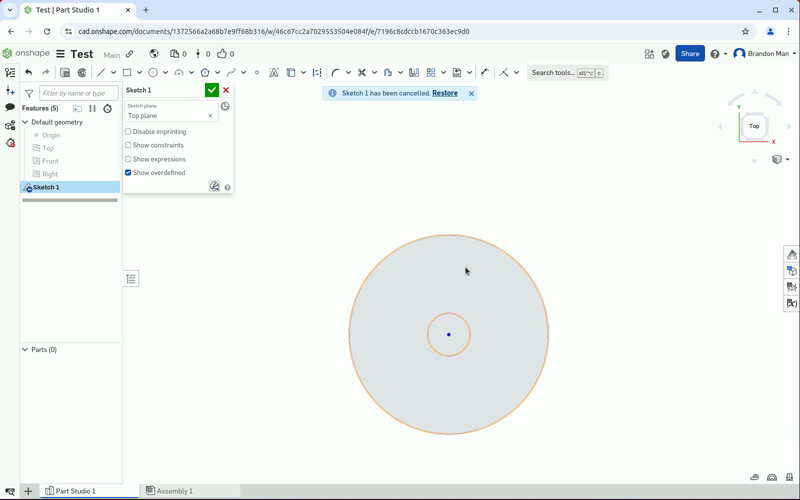
scroll(6)
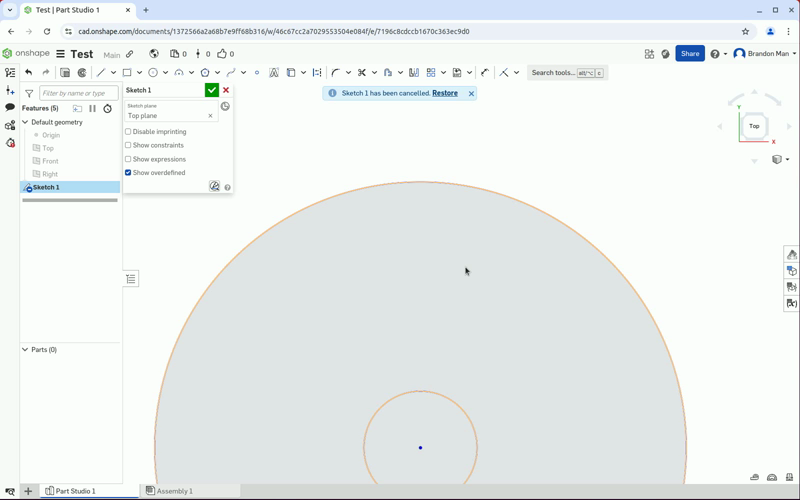
click(465, 266)
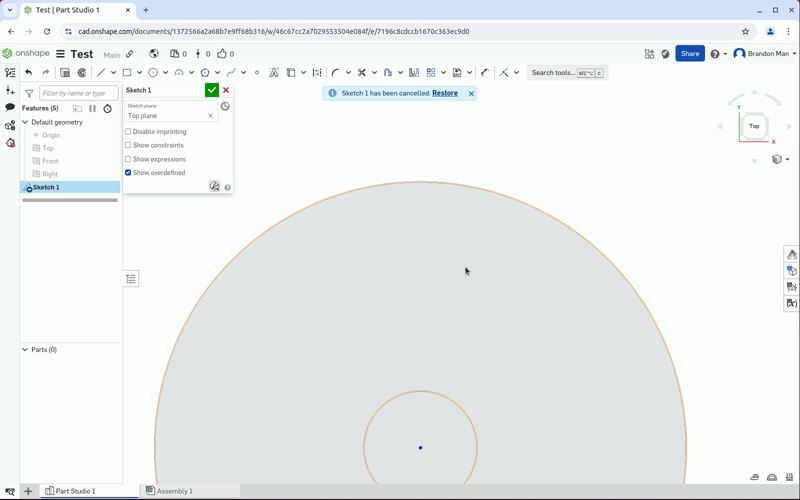
scroll(-6)
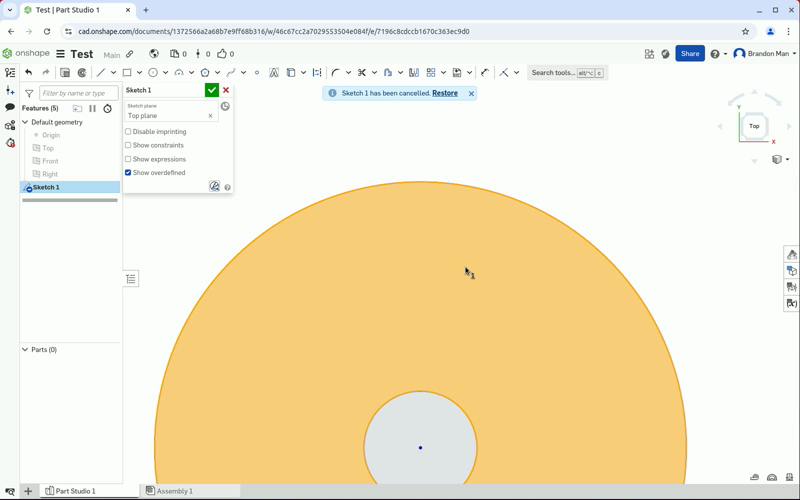
scroll(-6)
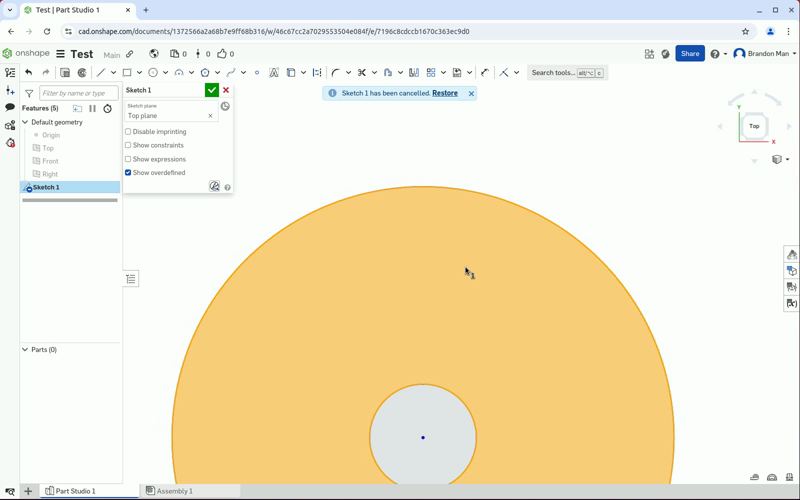
scroll(-6)
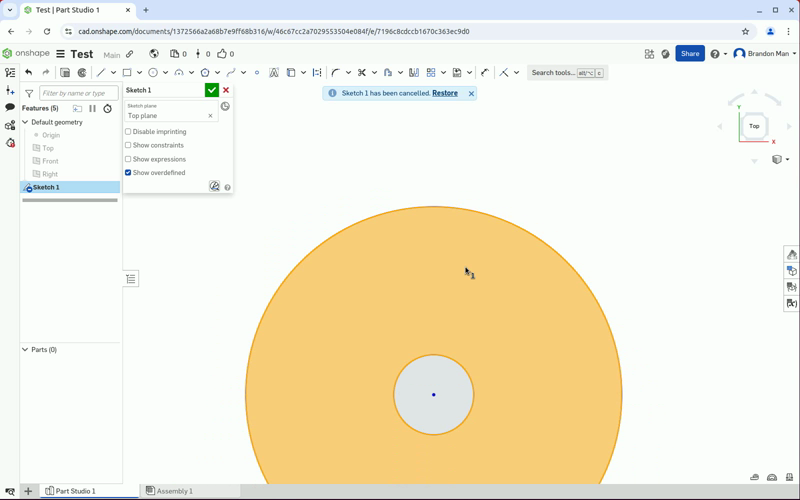
scroll(-6)
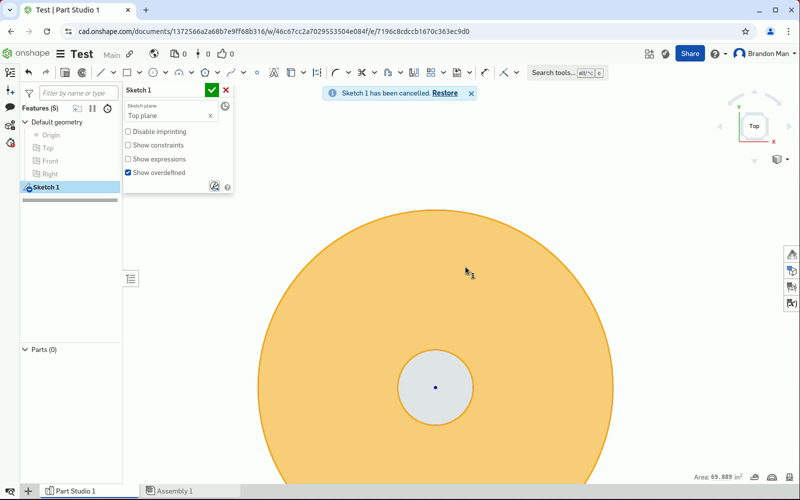
scroll(-6)
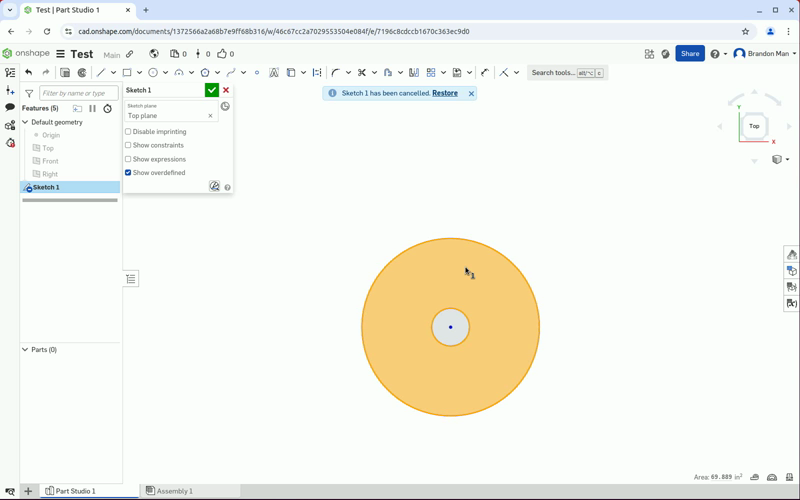
scroll(-6)
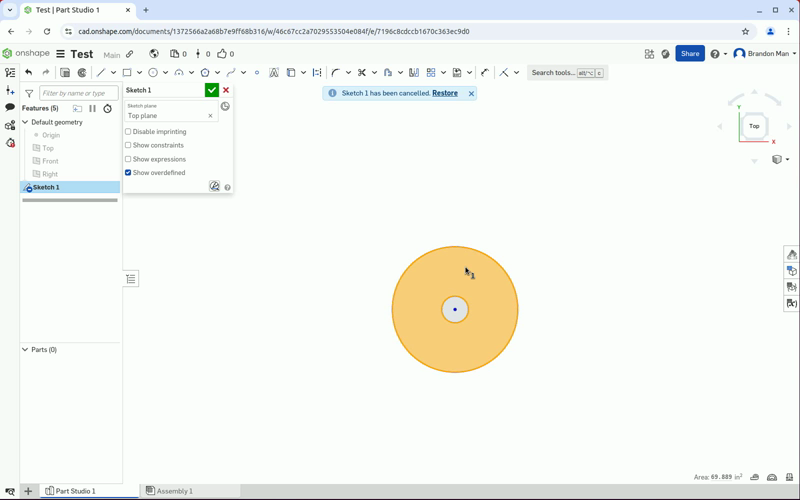
scroll(-6)
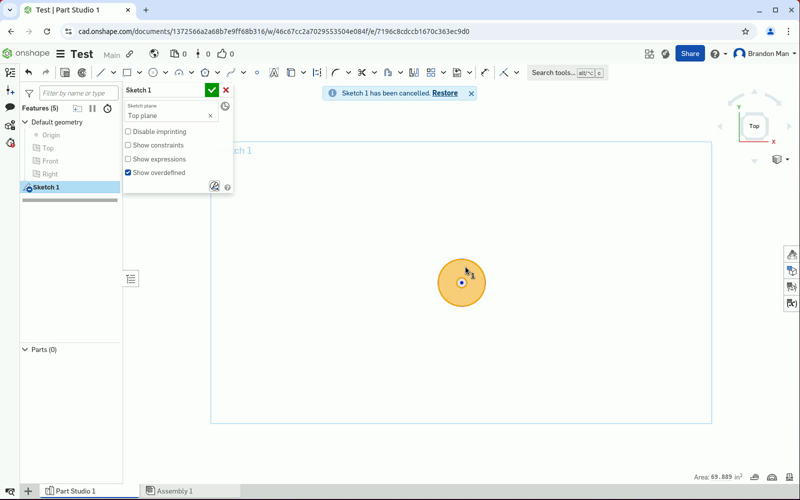
mouse_move(73, 352)
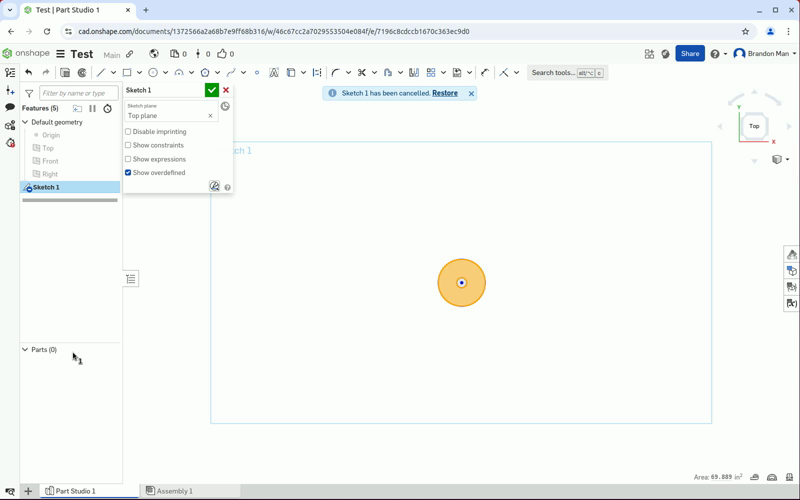
key(shift+y)
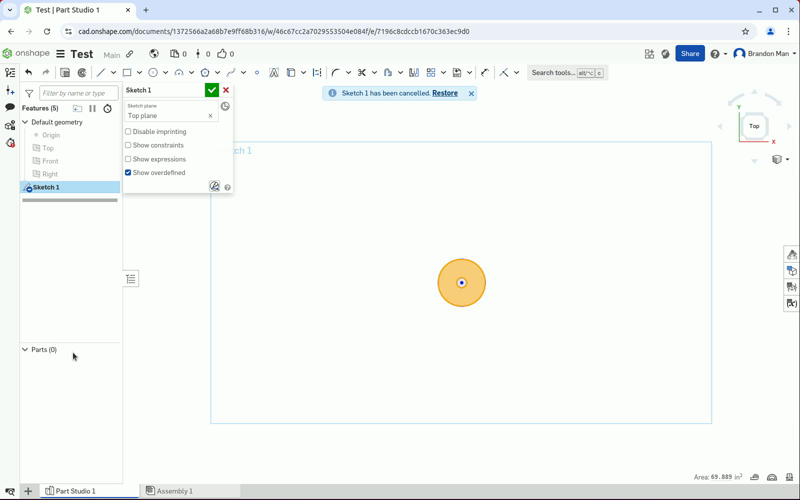
key(shift+e)
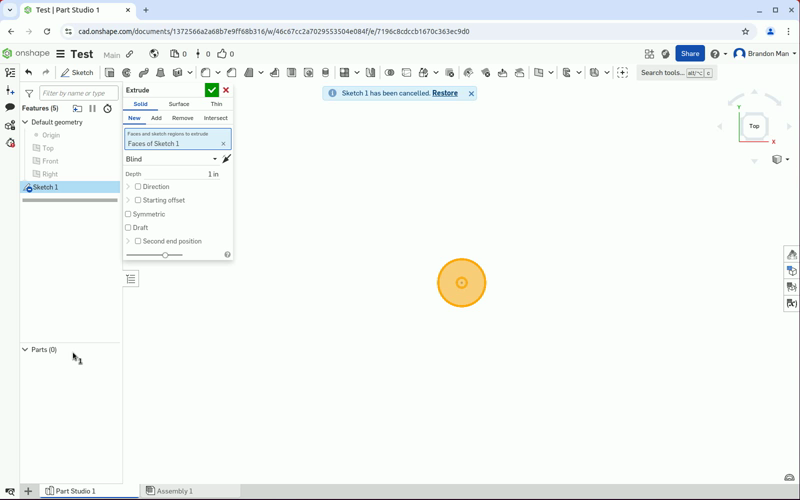
mouse_move(143, 106)
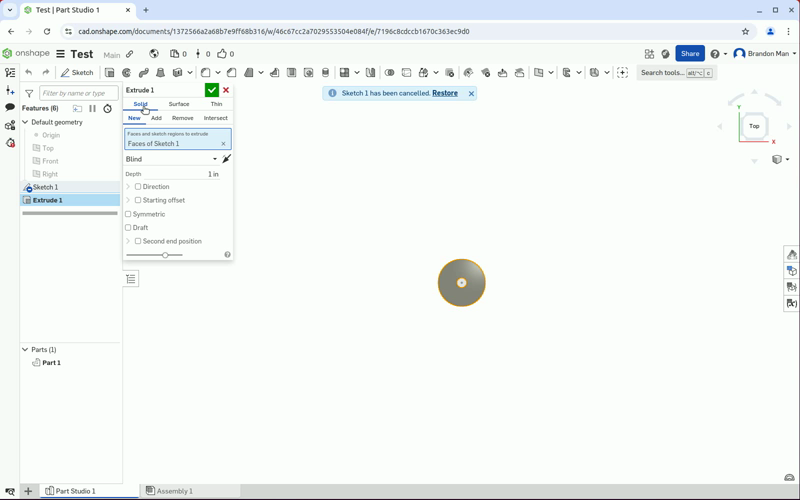
click(143, 106)
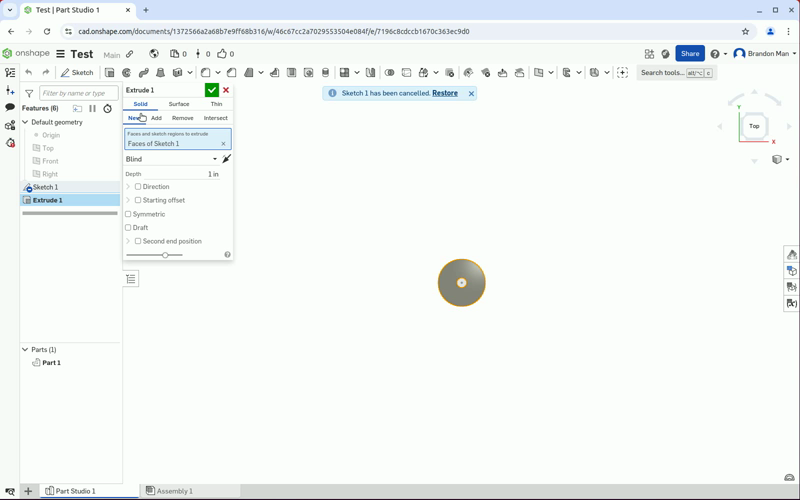
mouse_move(137, 120)
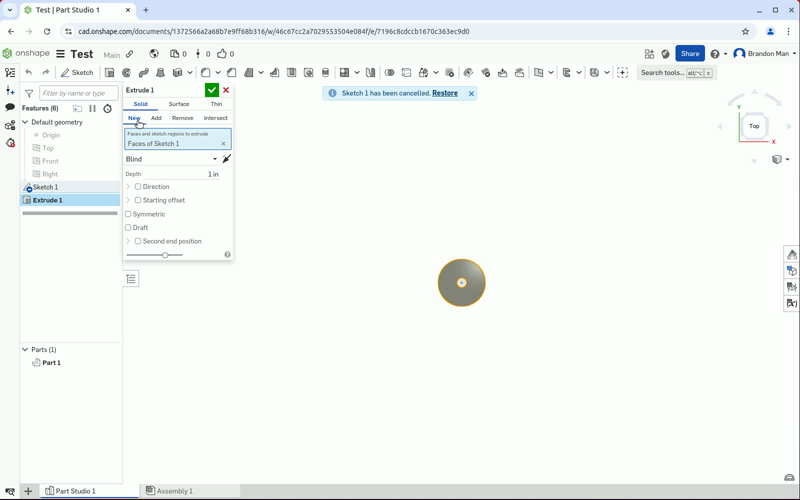
click(137, 120)
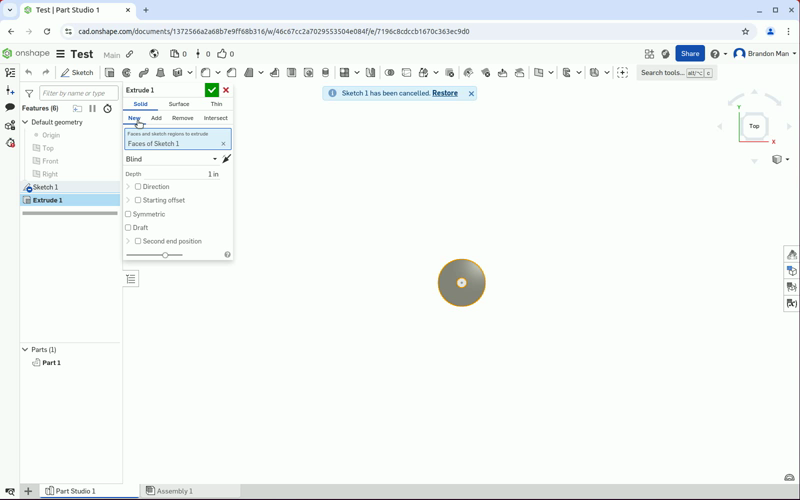
key(tab, 4)
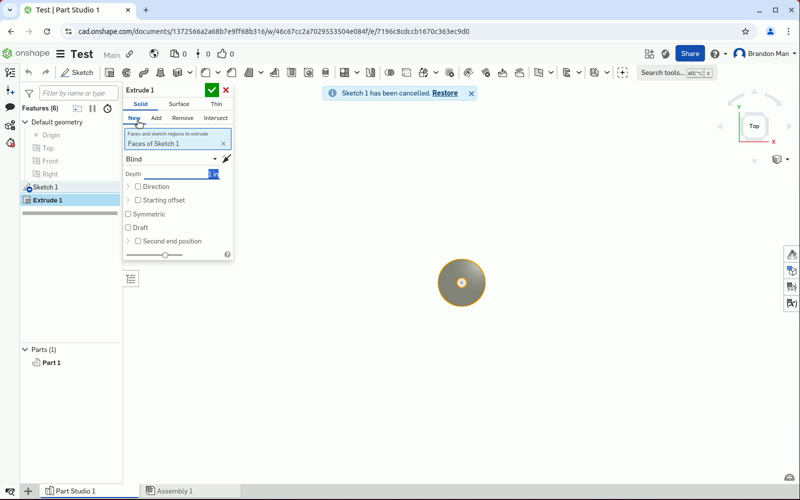
text(-3.129)
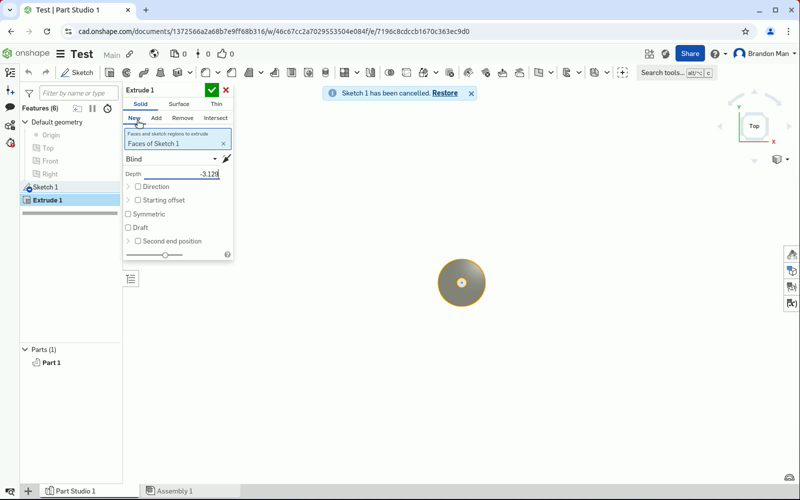
key(enter)
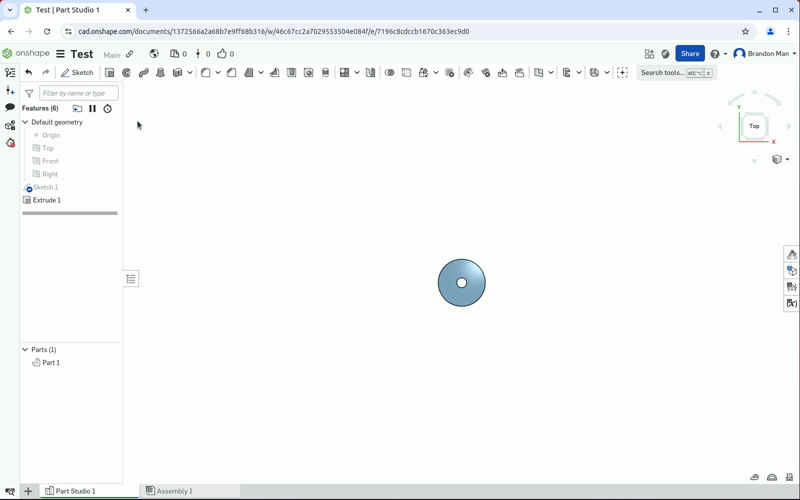
key(shift+h)
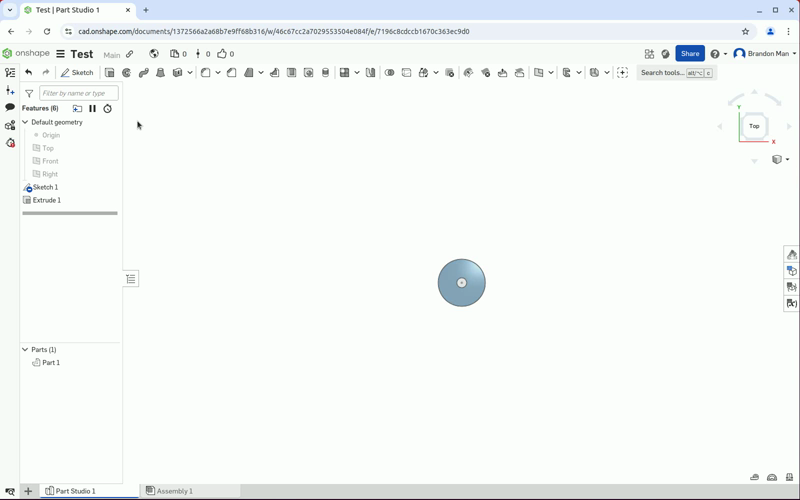
key(shift+h)
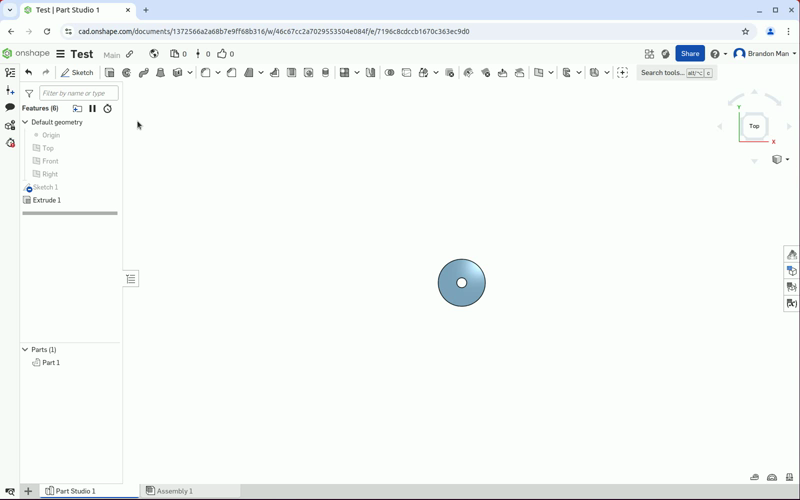
mouse_move(73, 189)
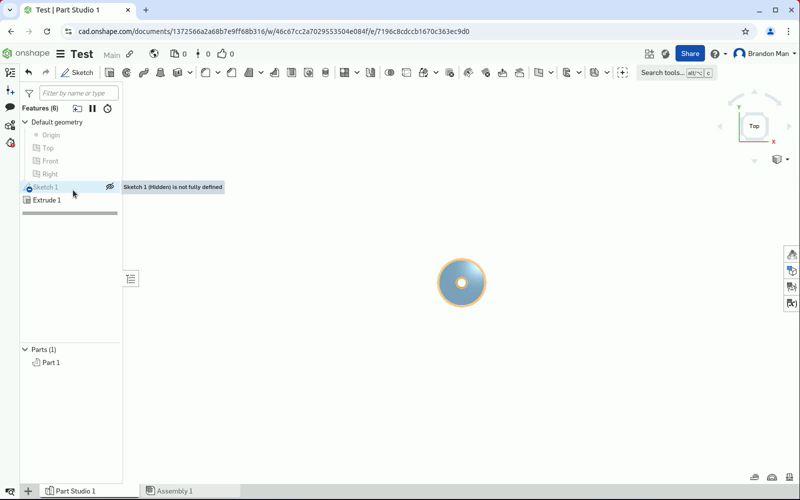
click(73, 189)
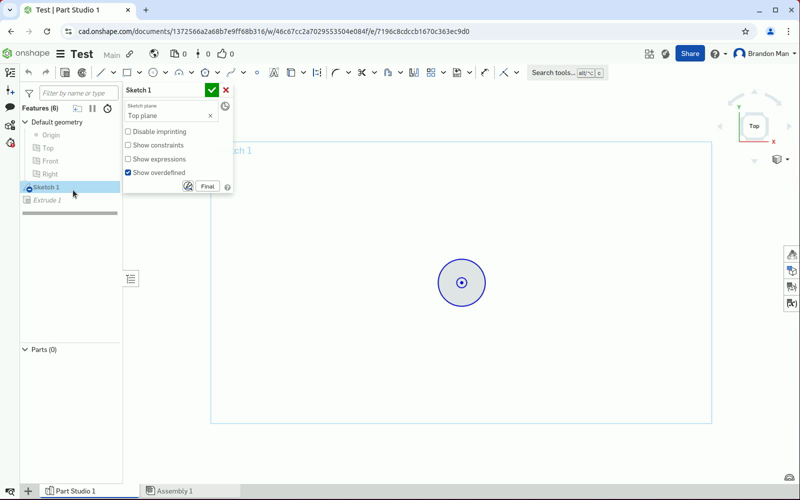
mouse_move(229, 92)
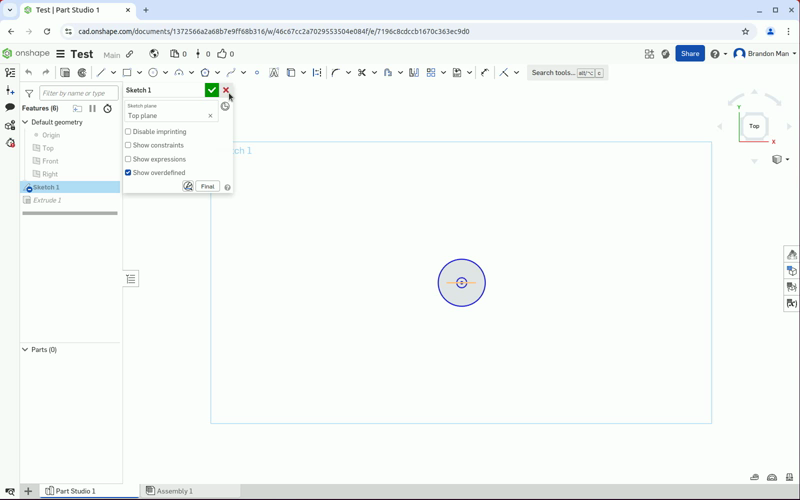
click(229, 92)
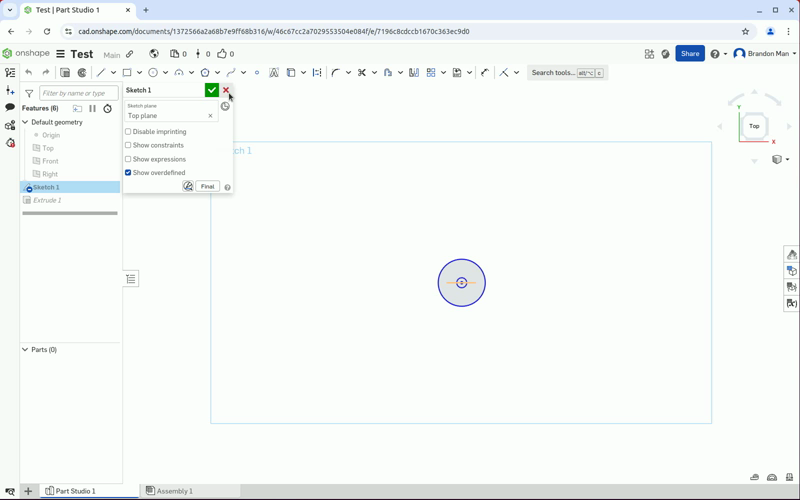
key(shift+s)
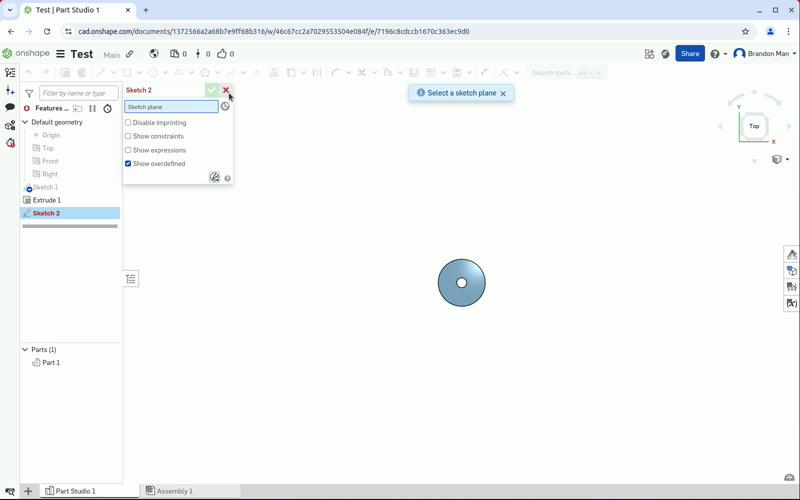
mouse_move(73, 150)
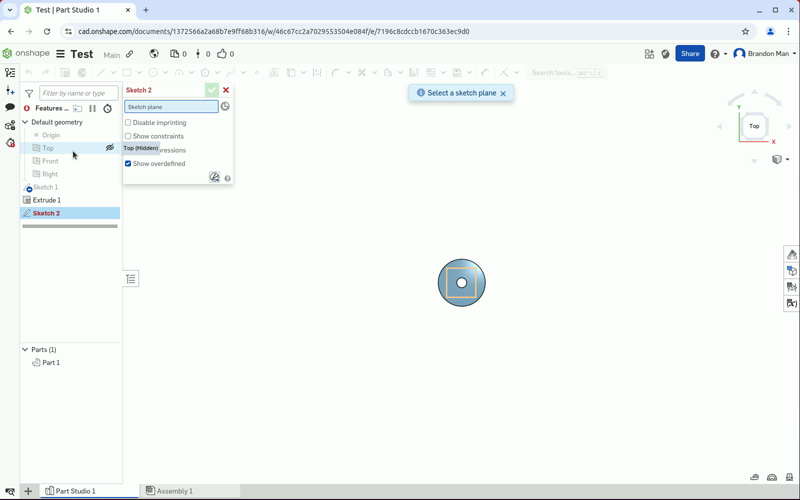
click(73, 150)
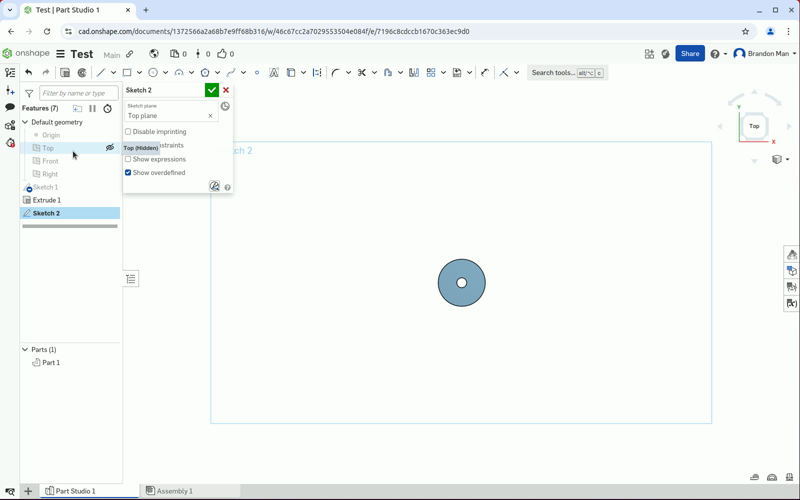
mouse_move(73, 352)
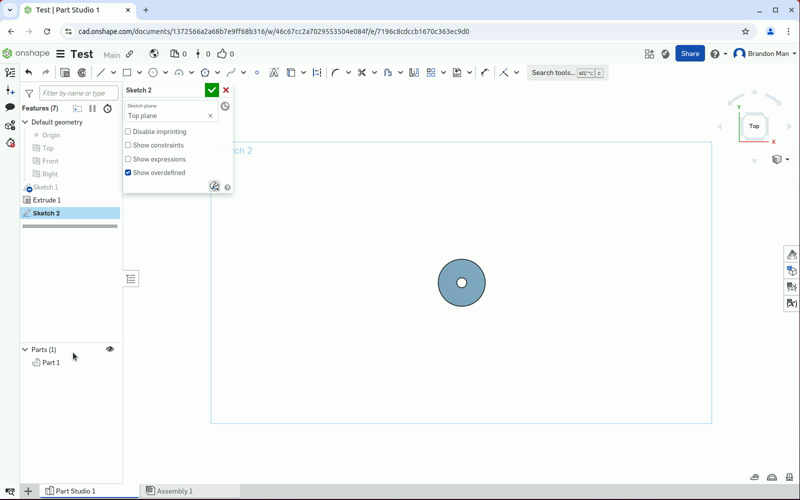
key(y)
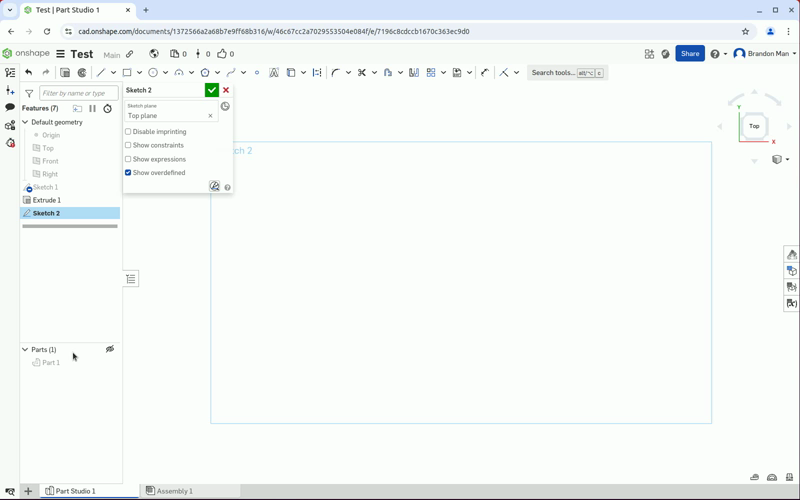
key(c)
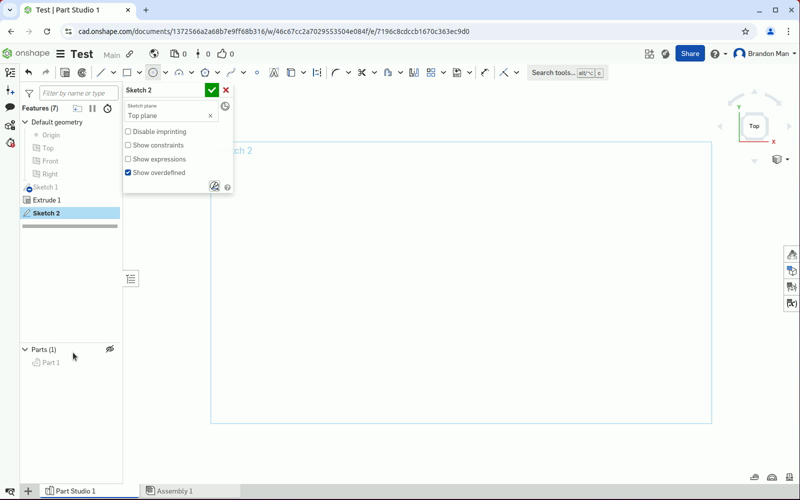
key_down(shift)
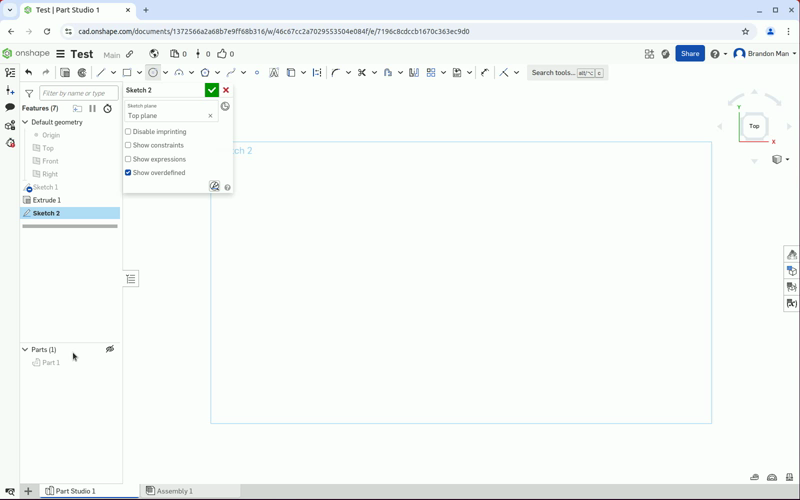
mouse_move(541, 282)
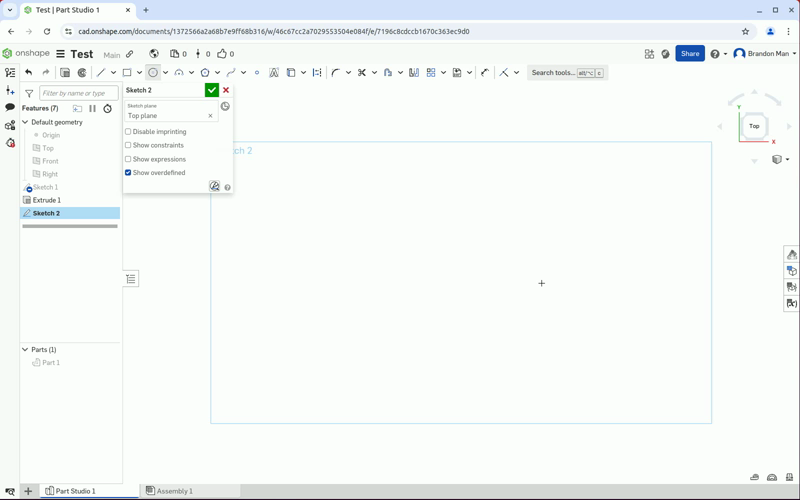
click(541, 282)
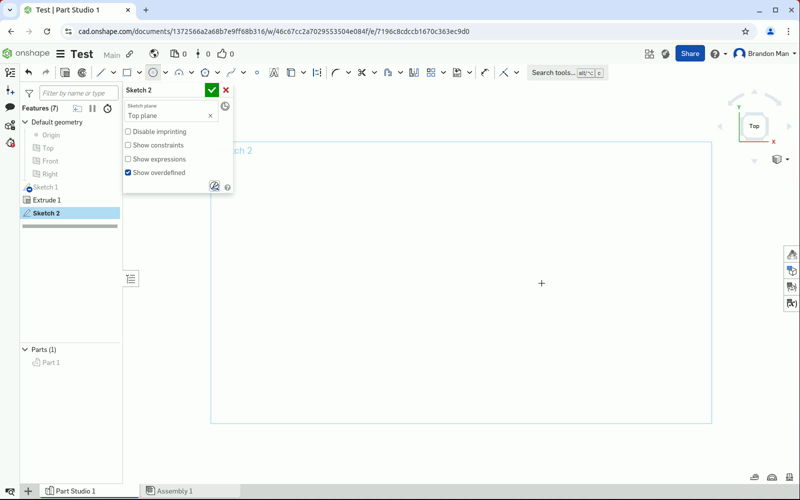
key_up(shift)
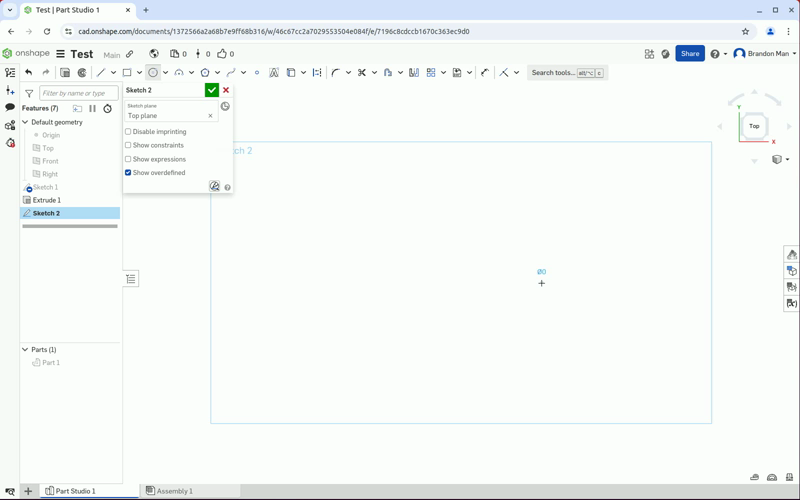
mouse_move(565, 282)
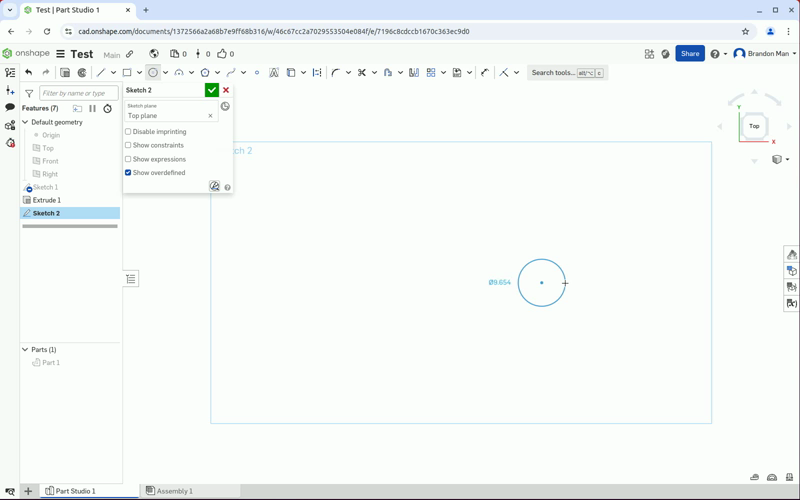
click(565, 282)
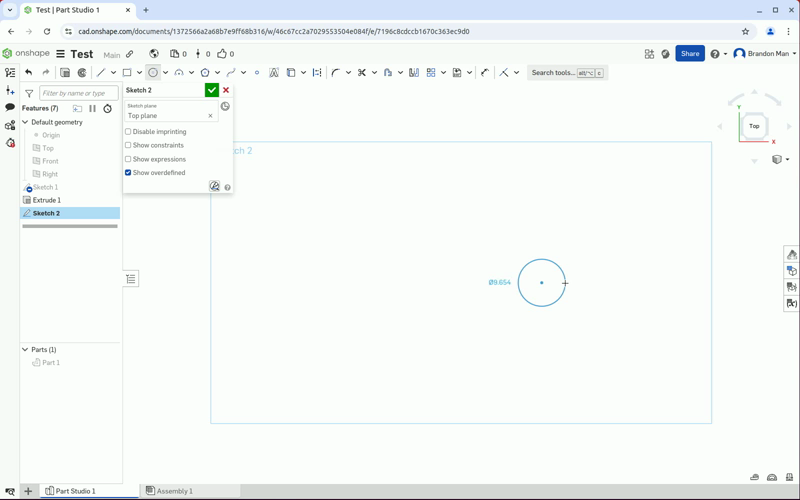
key(esc)
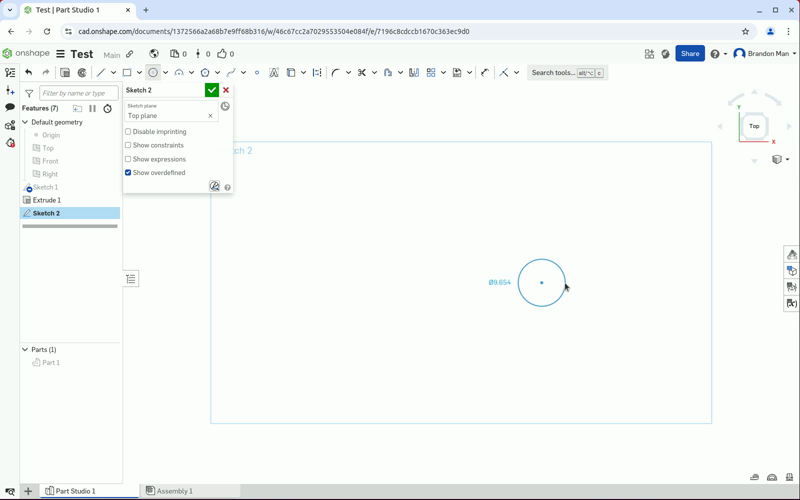
key(c)
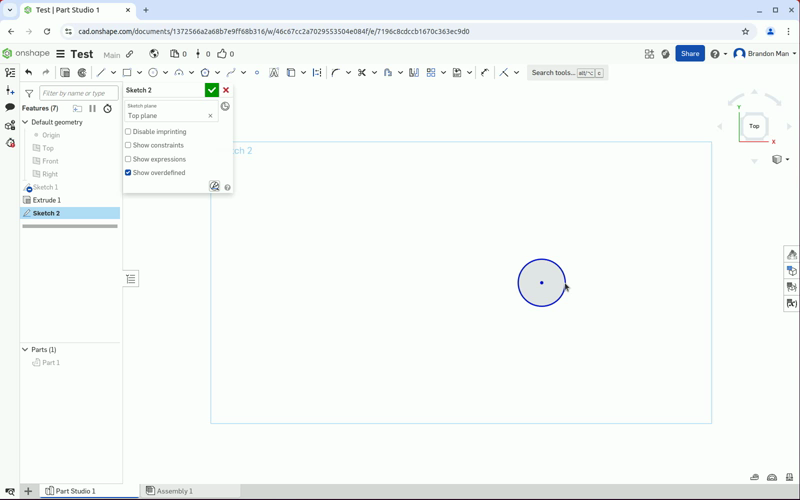
key_down(shift)
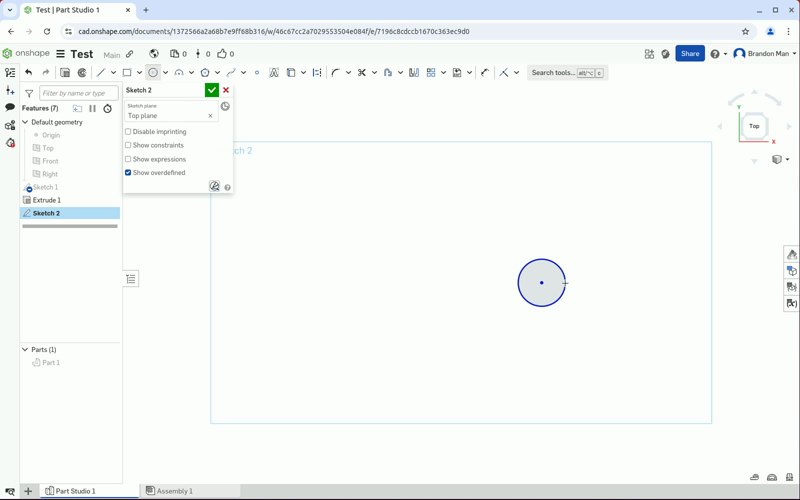
mouse_move(541, 282)
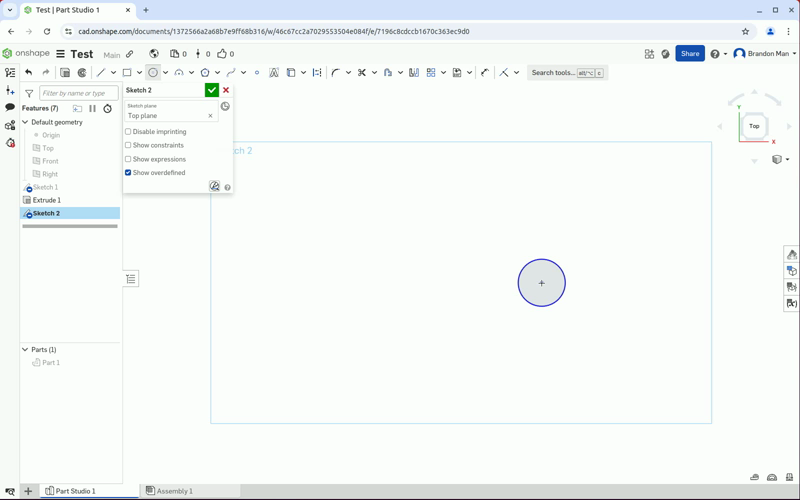
click(541, 282)
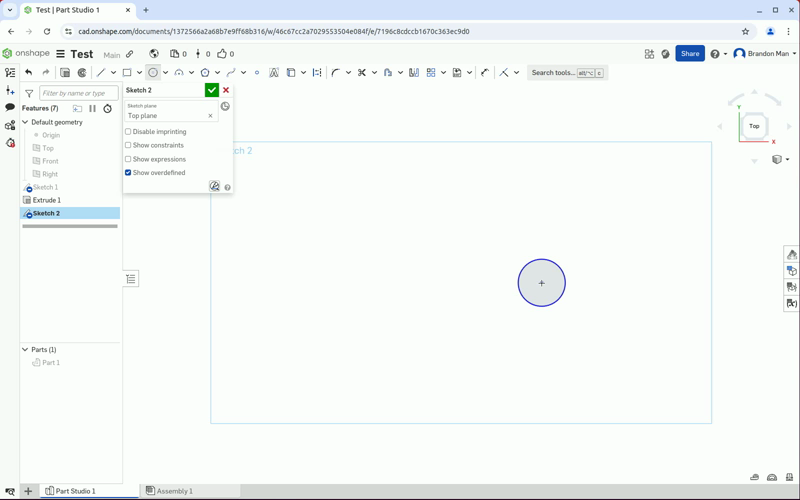
key_up(shift)
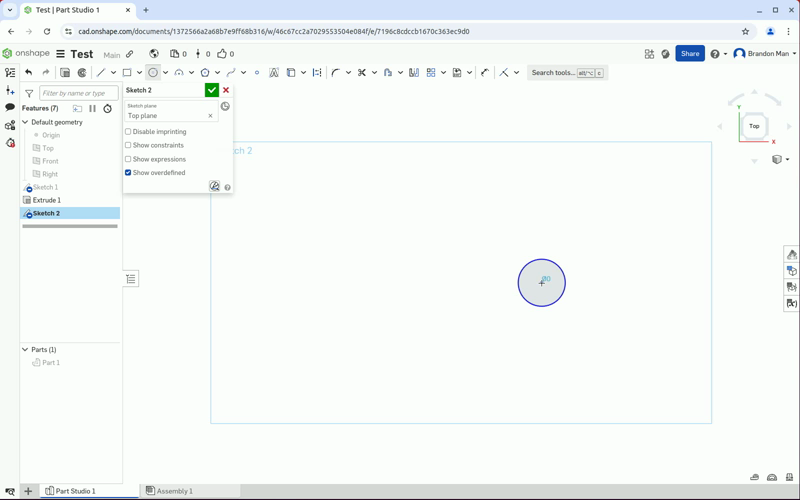
mouse_move(546, 282)
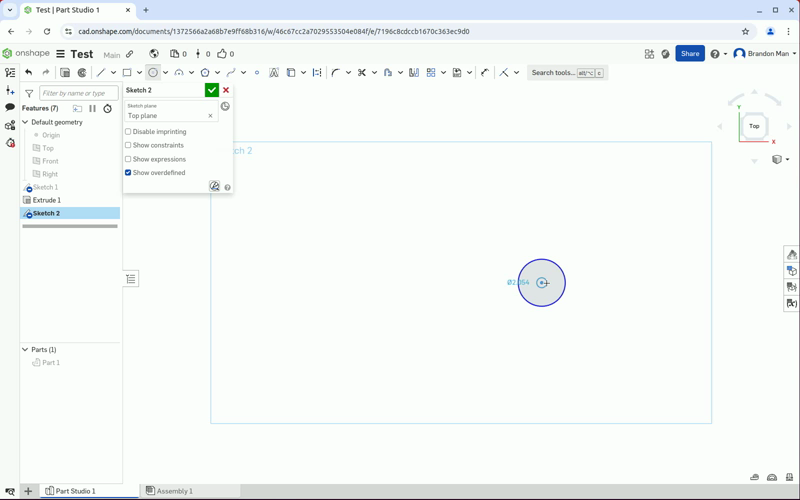
click(546, 282)
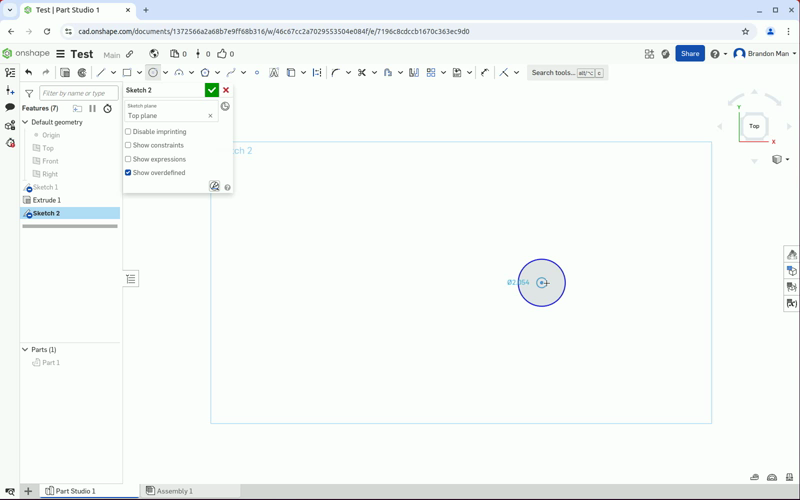
key(esc)
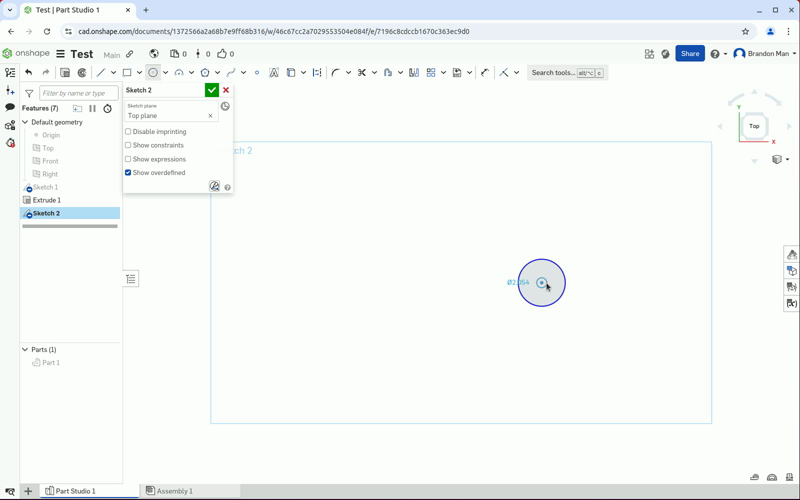
mouse_move(528, 298)
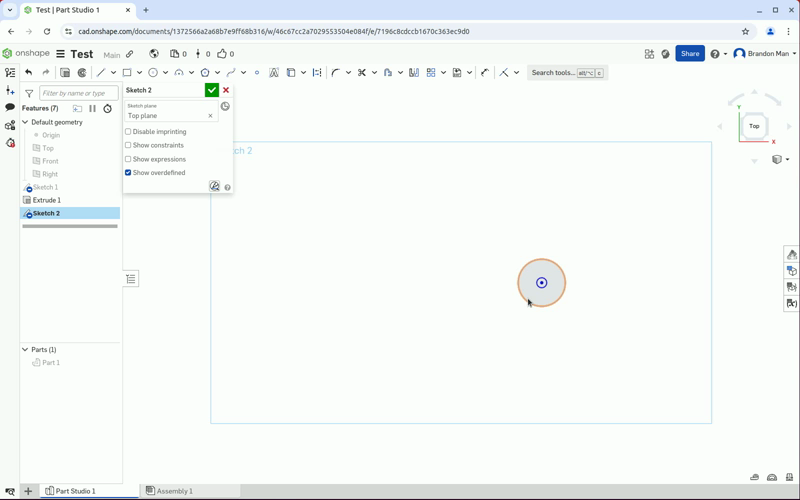
scroll(6)
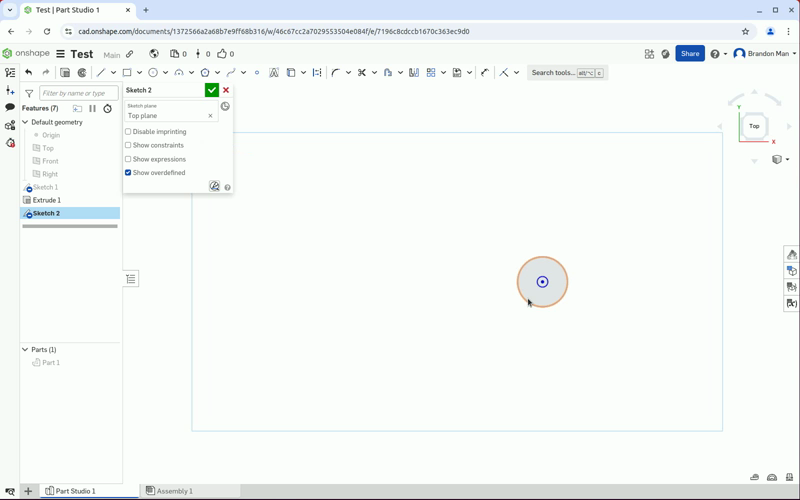
scroll(6)
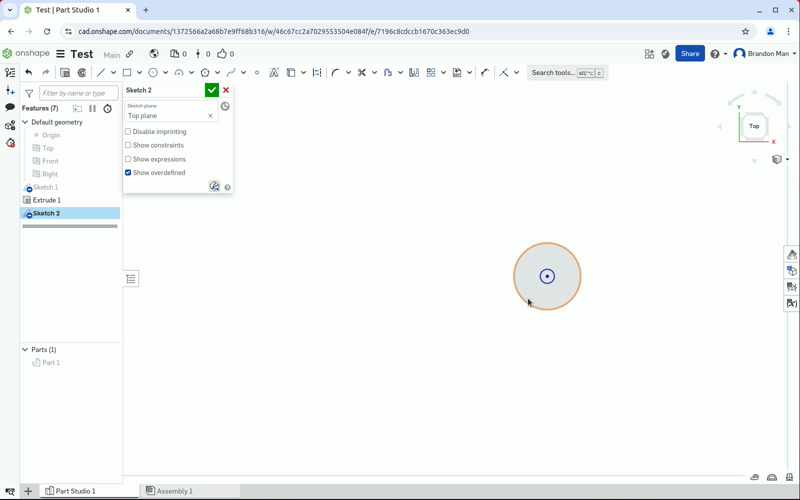
scroll(6)
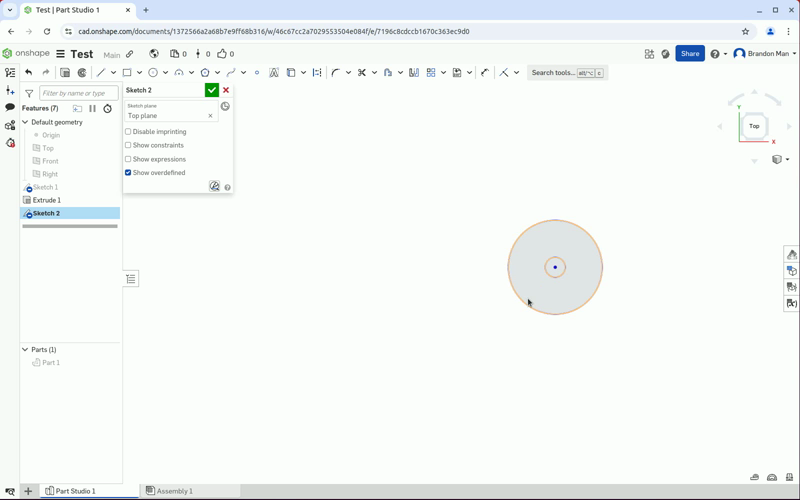
scroll(6)
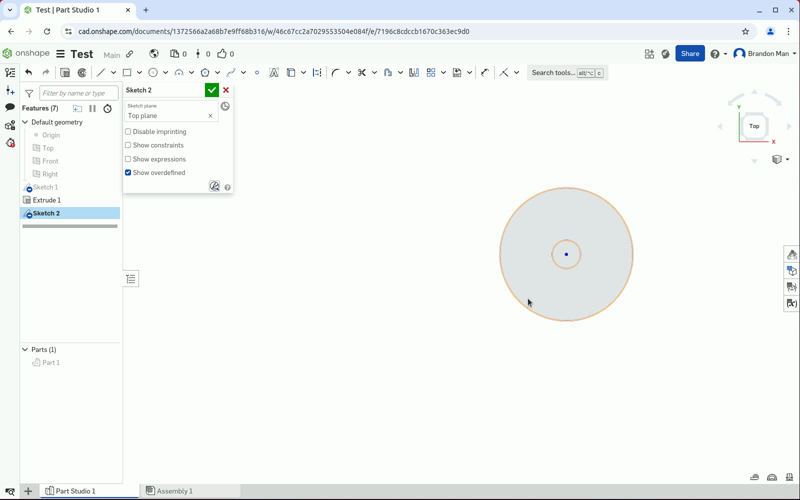
scroll(6)
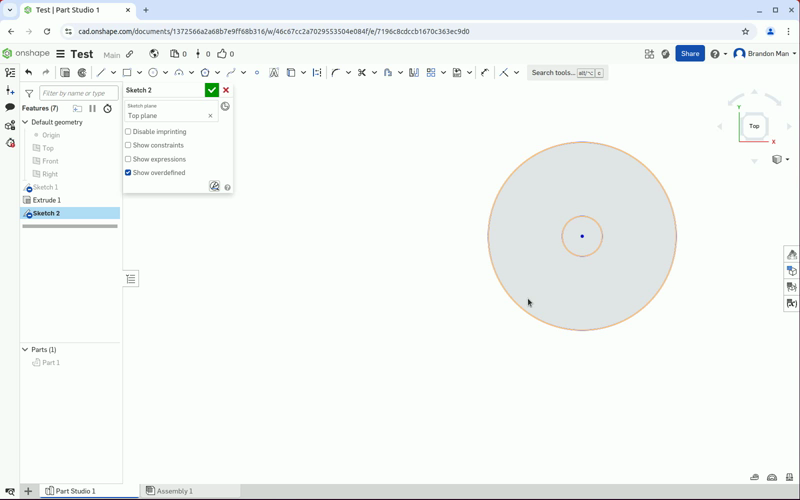
scroll(6)
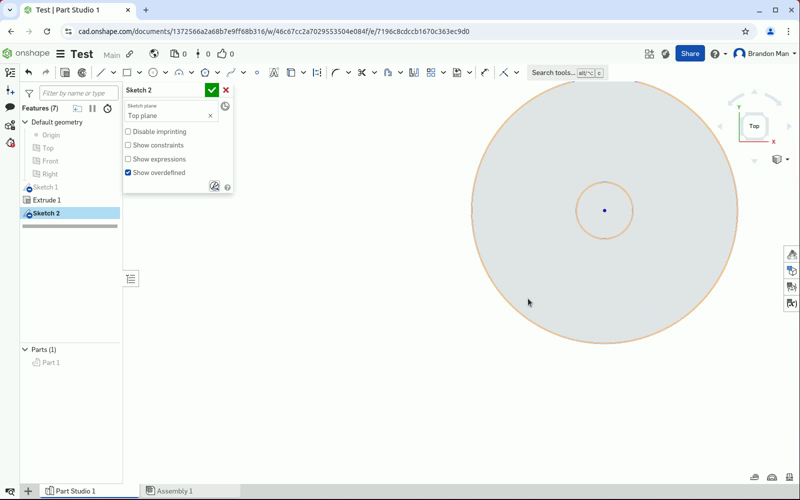
scroll(6)
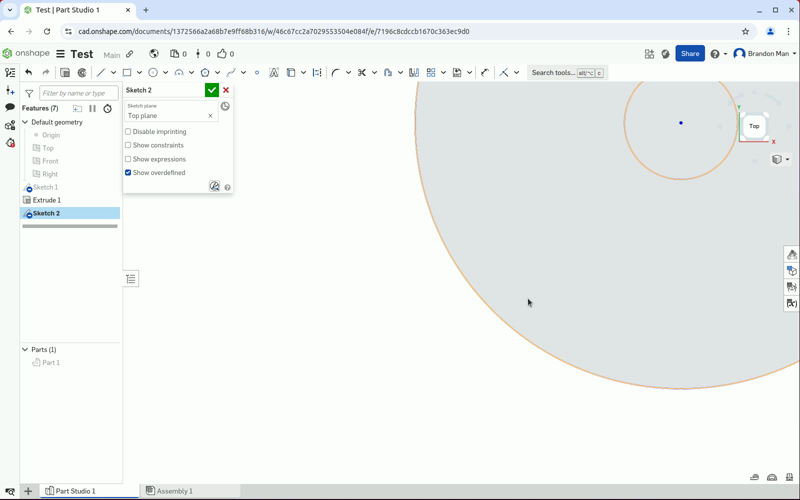
click(528, 298)
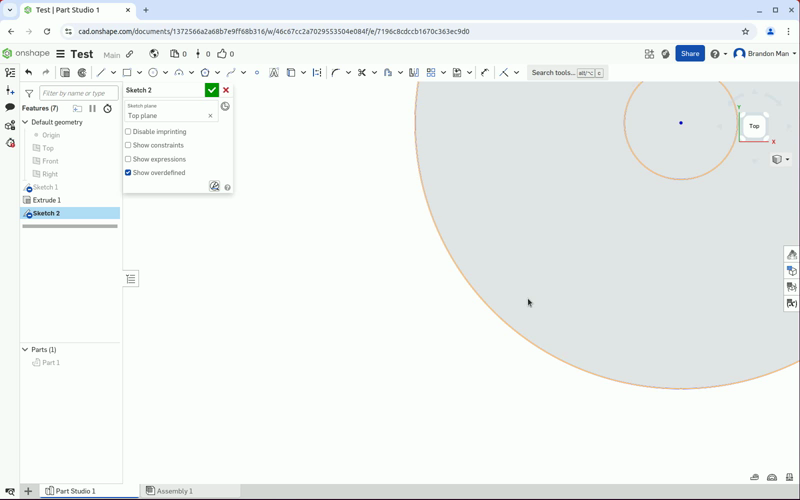
scroll(-6)
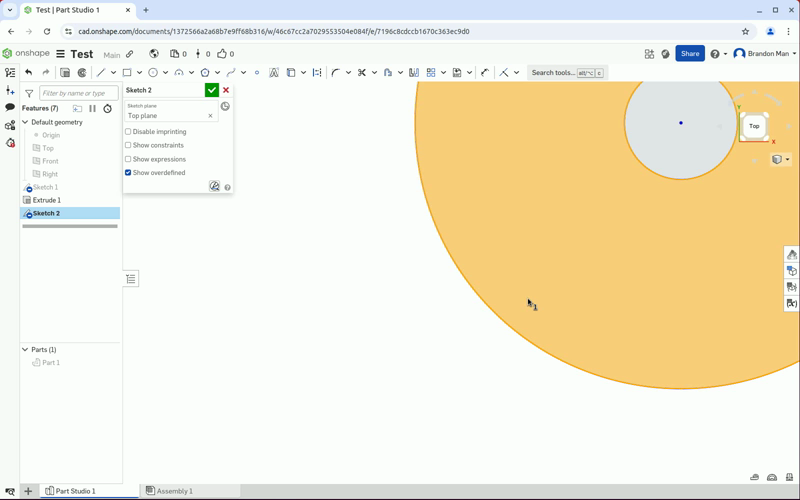
scroll(-6)
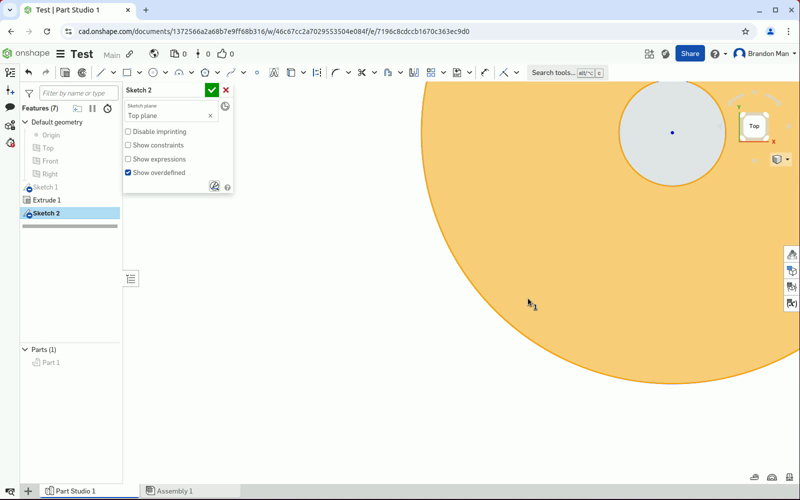
scroll(-6)
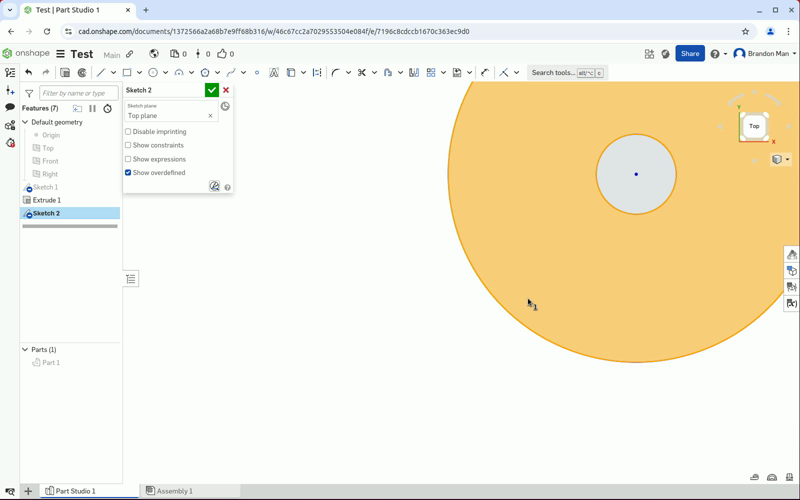
scroll(-6)
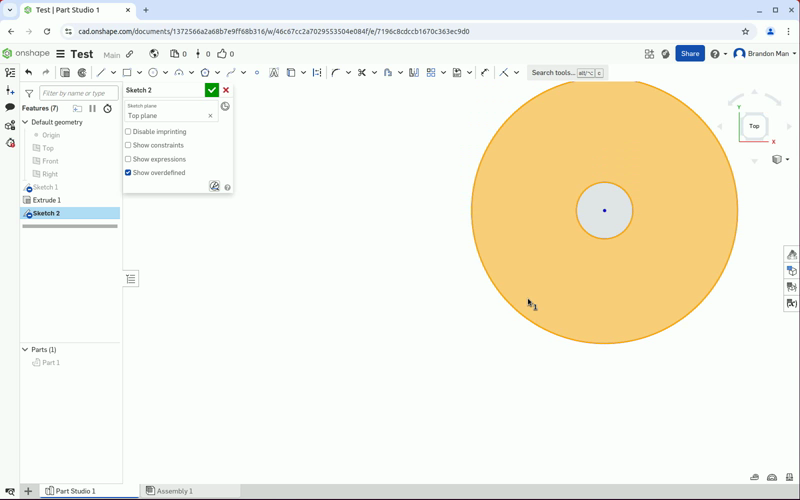
scroll(-6)
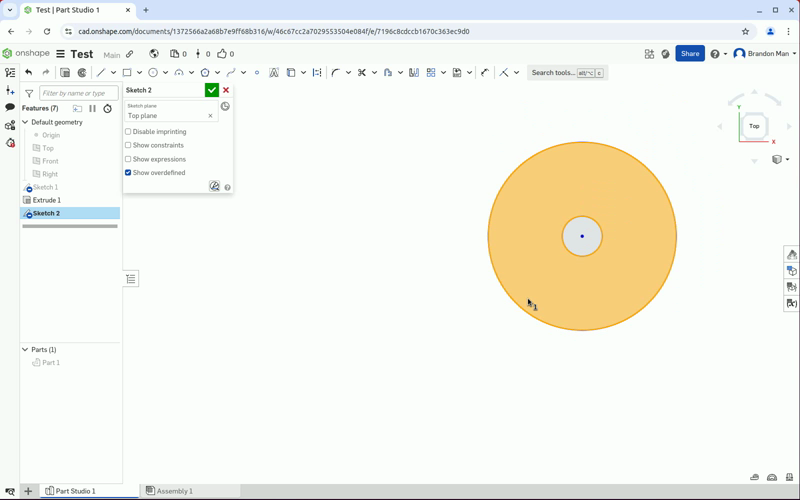
scroll(-6)
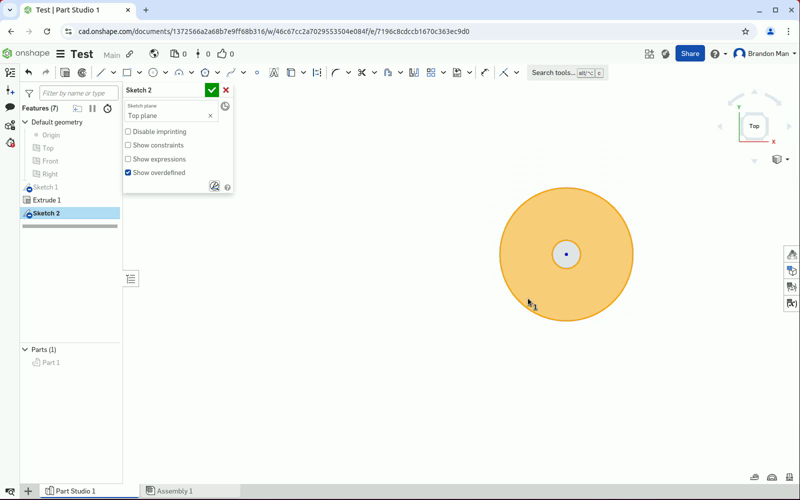
scroll(-6)
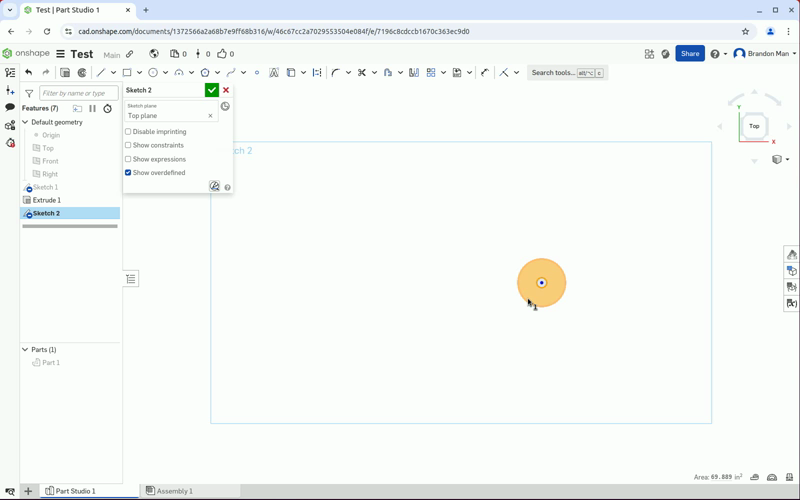
mouse_move(73, 352)
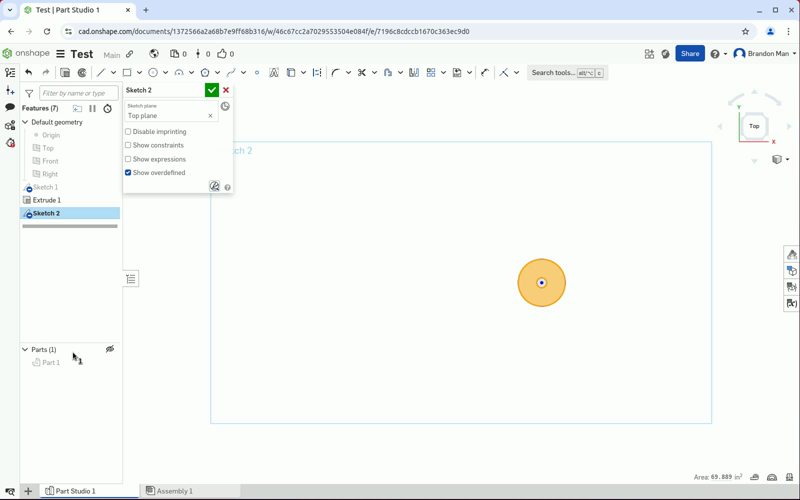
key(shift+y)
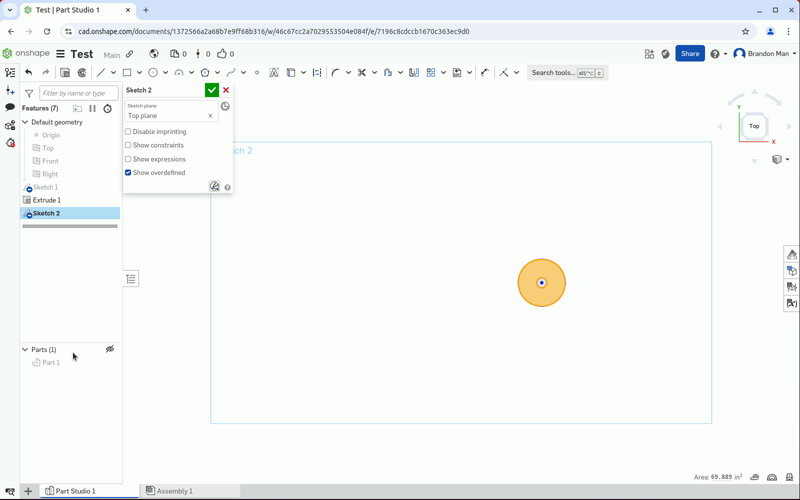
key(shift+e)
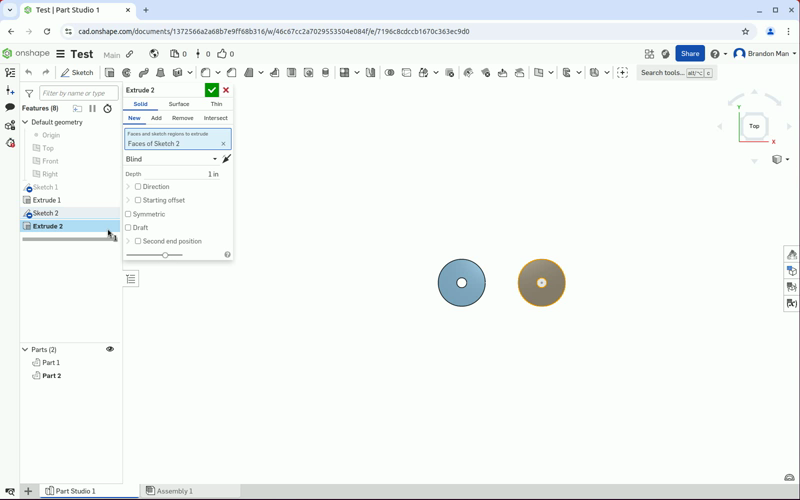
mouse_move(143, 106)
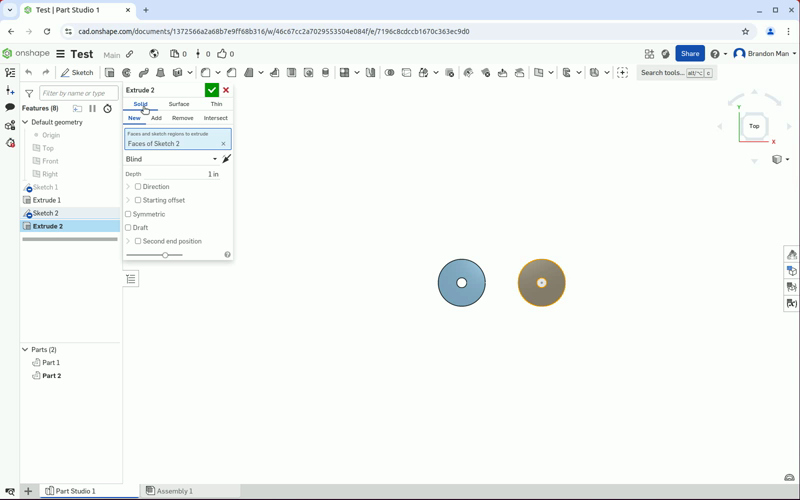
click(143, 106)
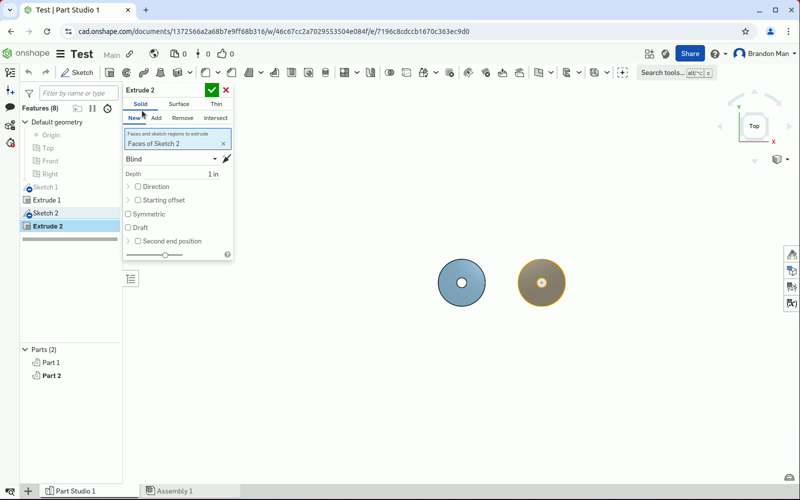
mouse_move(137, 120)
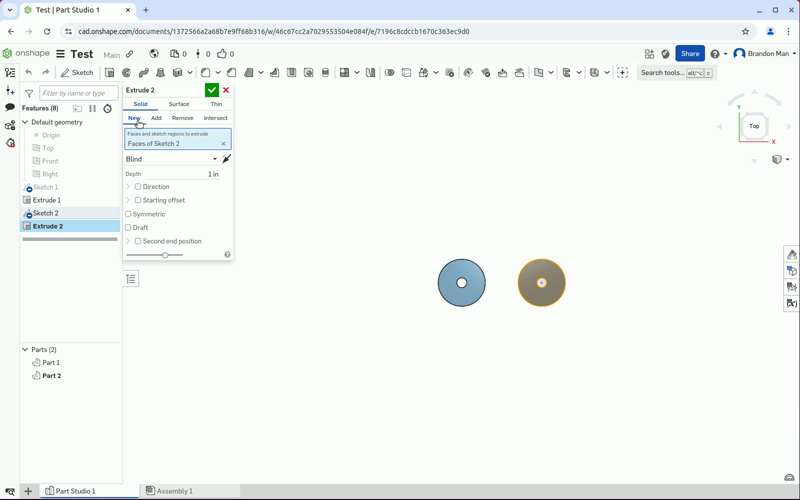
click(137, 120)
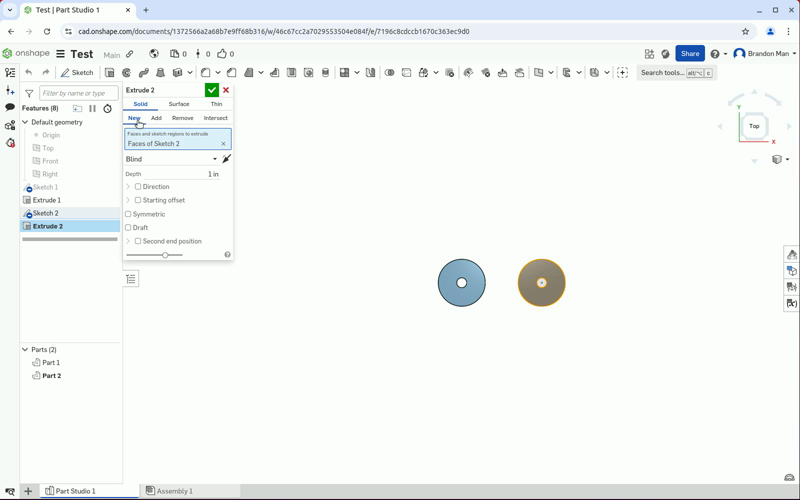
key(tab, 4)
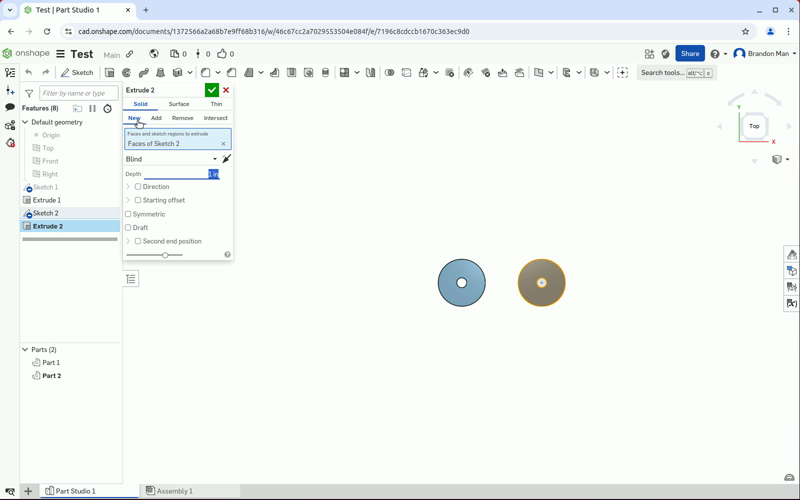
text(-3.129)
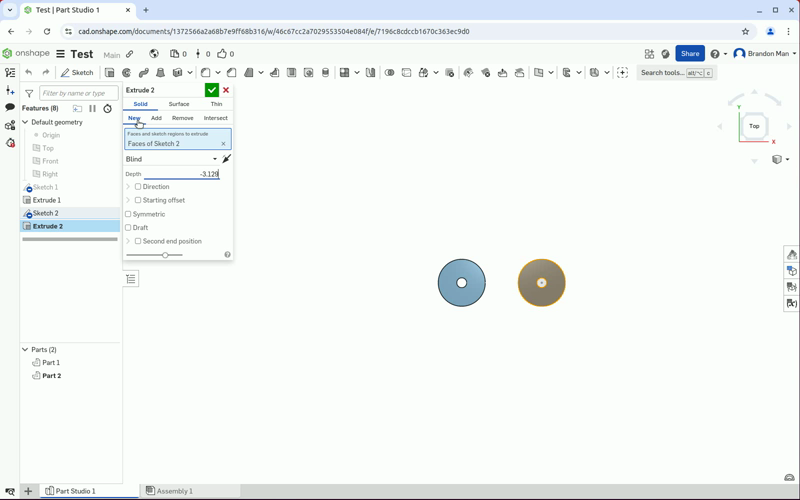
key(enter)
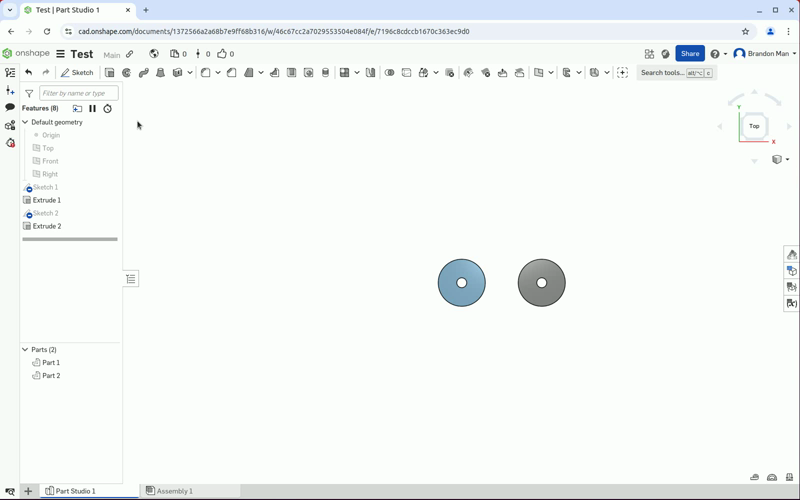
key(shift+h)
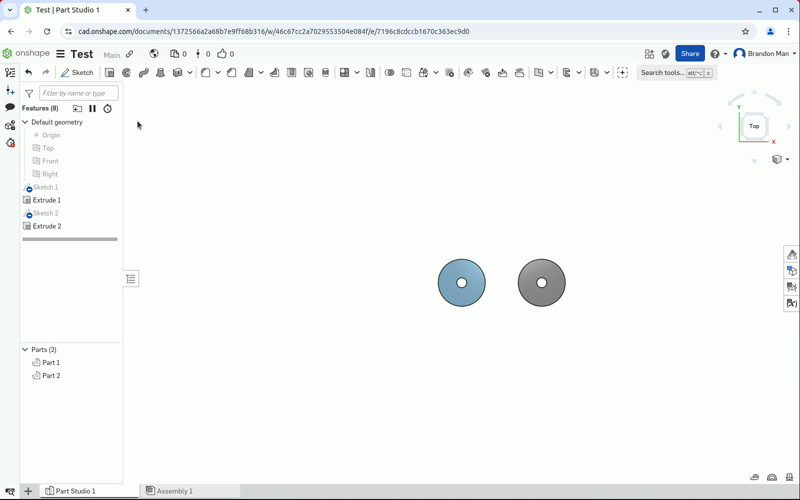
key(shift+h)
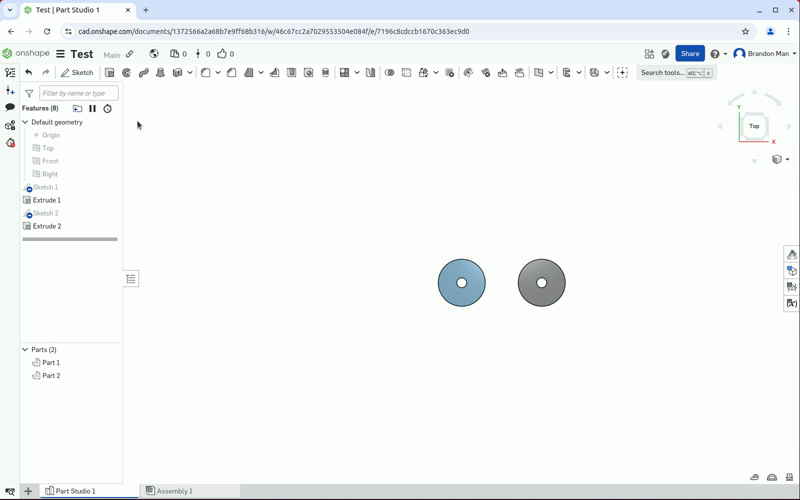
mouse_move(73, 189)
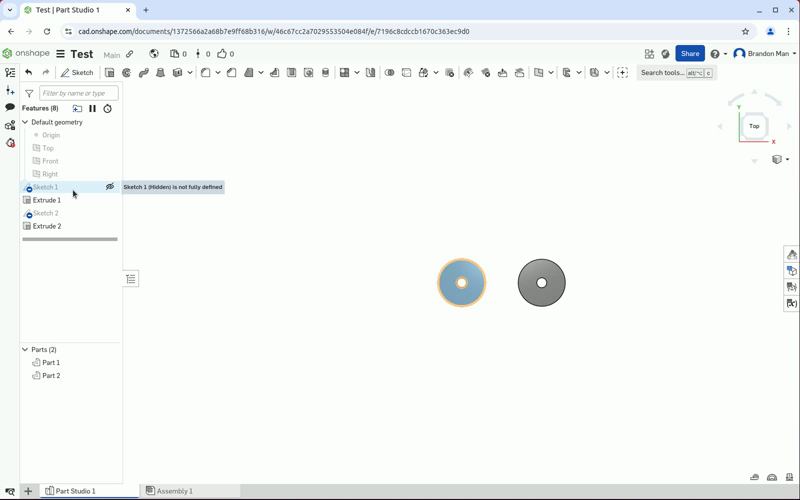
click(73, 189)
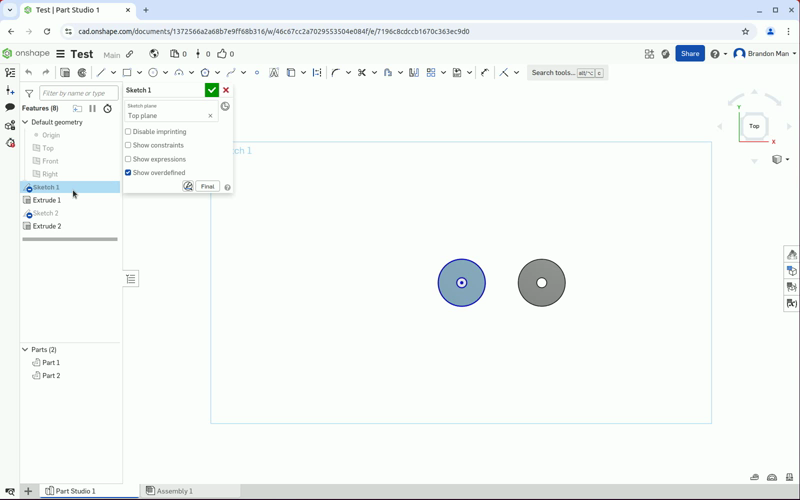
mouse_move(229, 92)
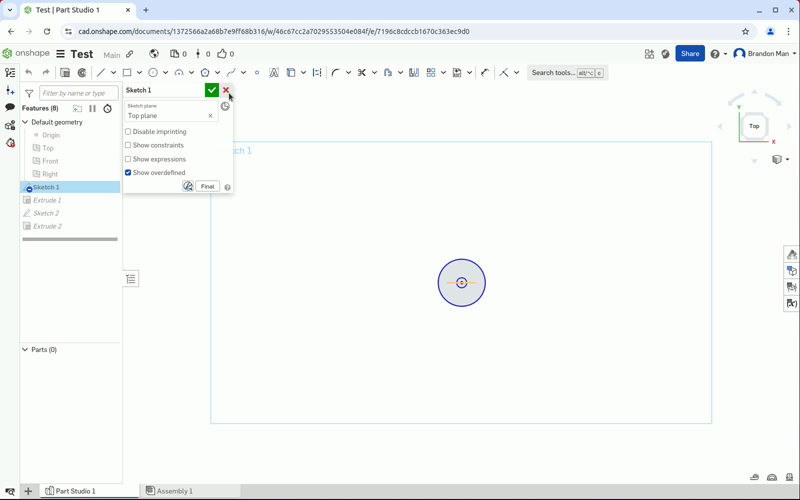
click(229, 92)
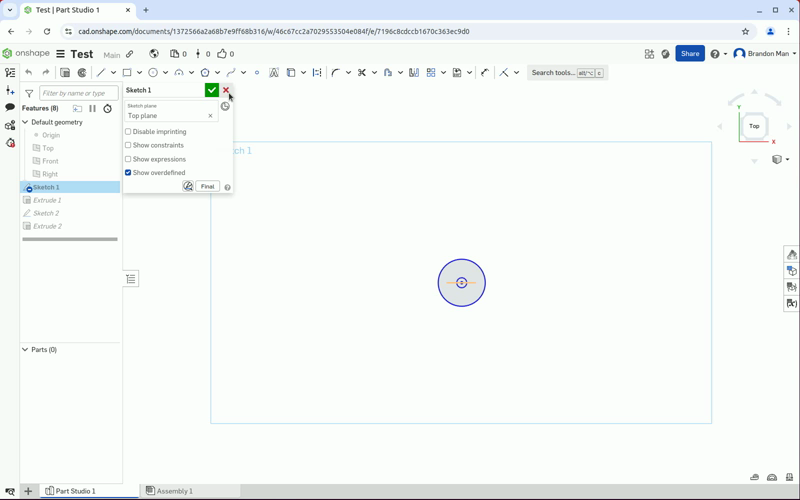
key(shift+s)
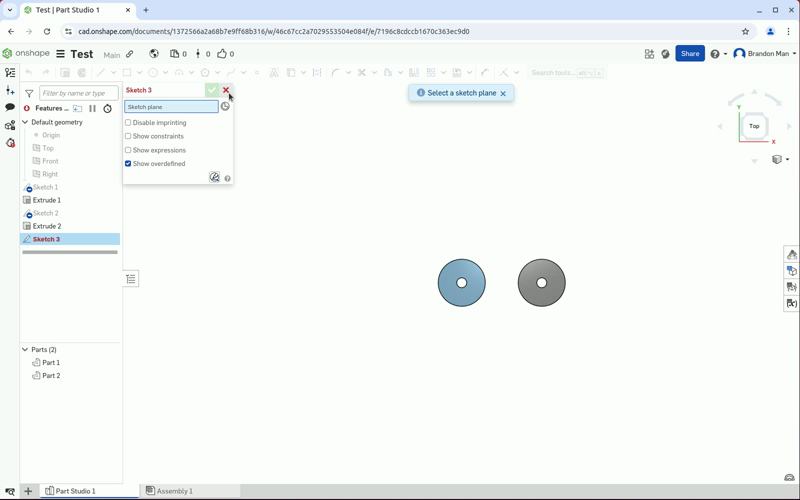
mouse_move(73, 150)
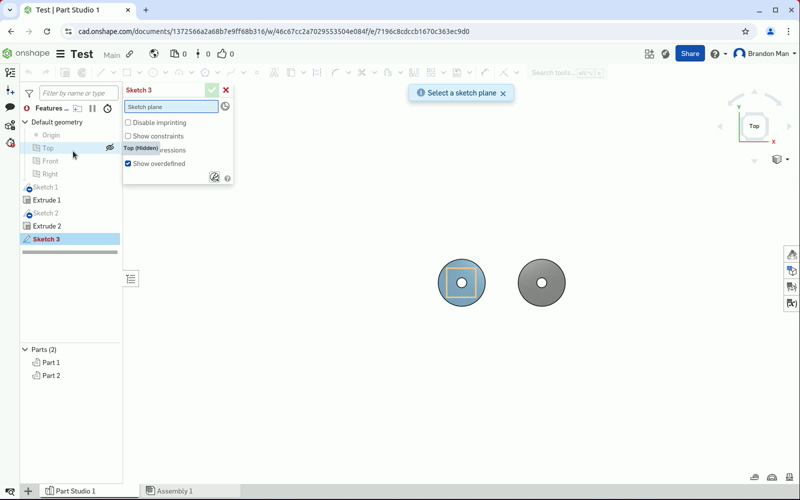
click(73, 150)
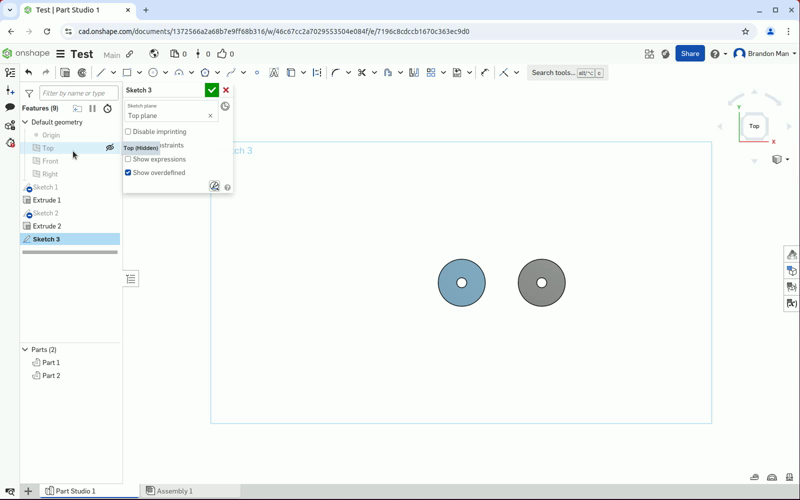
mouse_move(73, 352)
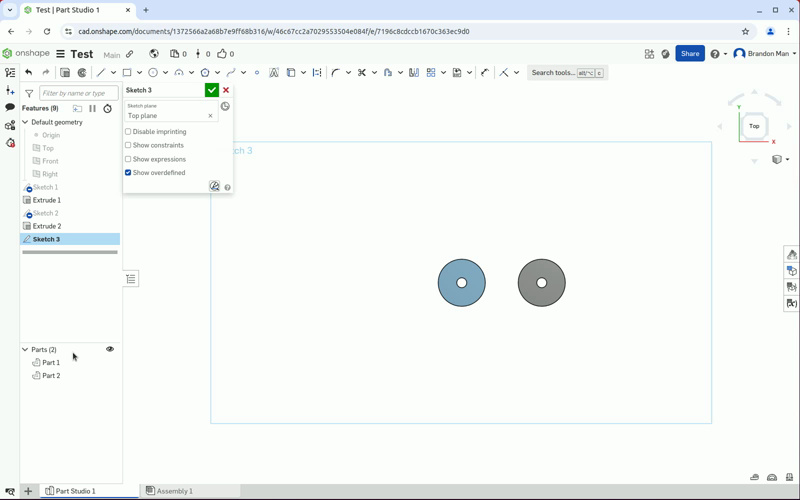
key(y)
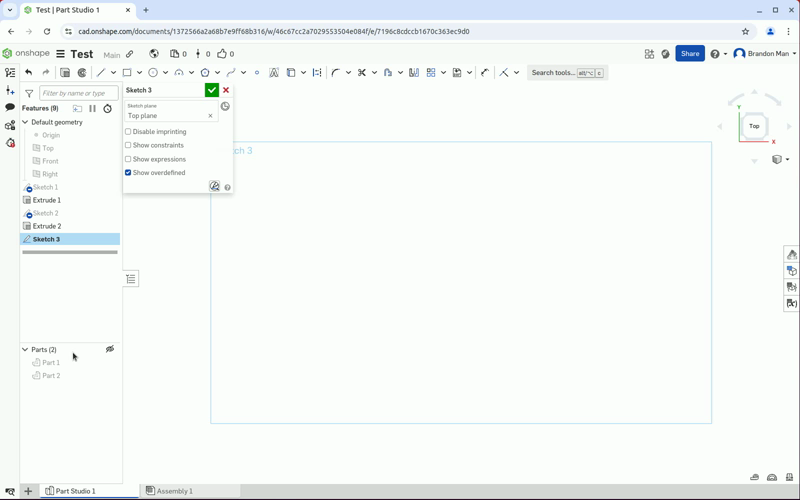
key(c)
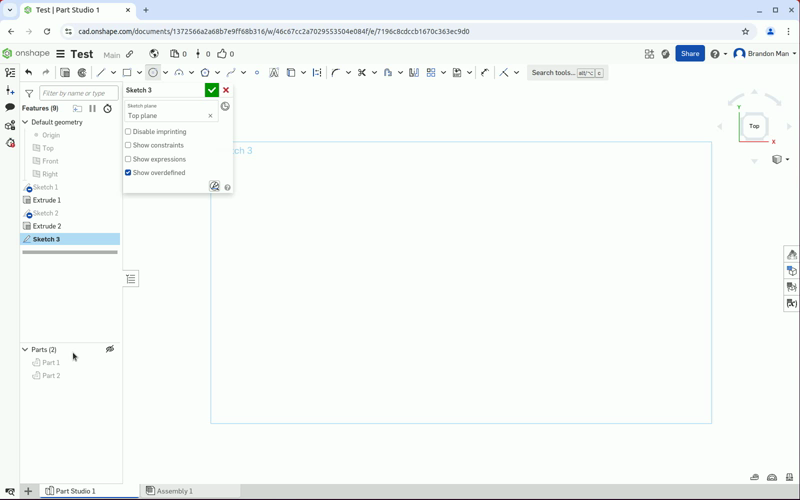
key_down(shift)
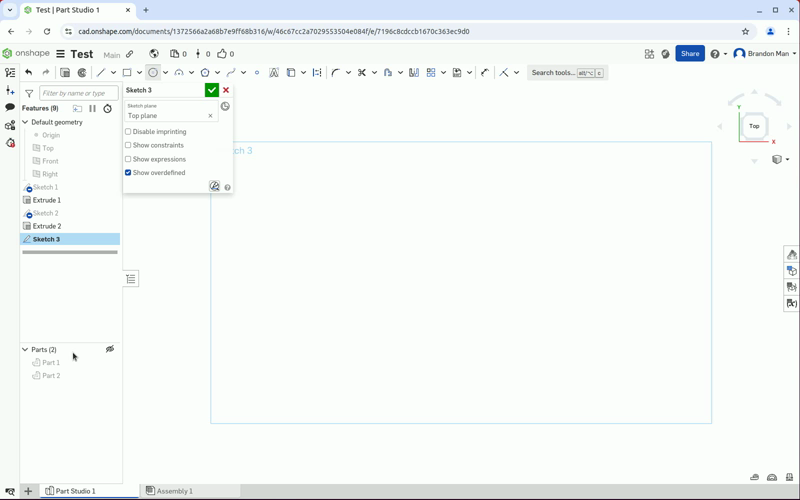
mouse_move(371, 282)
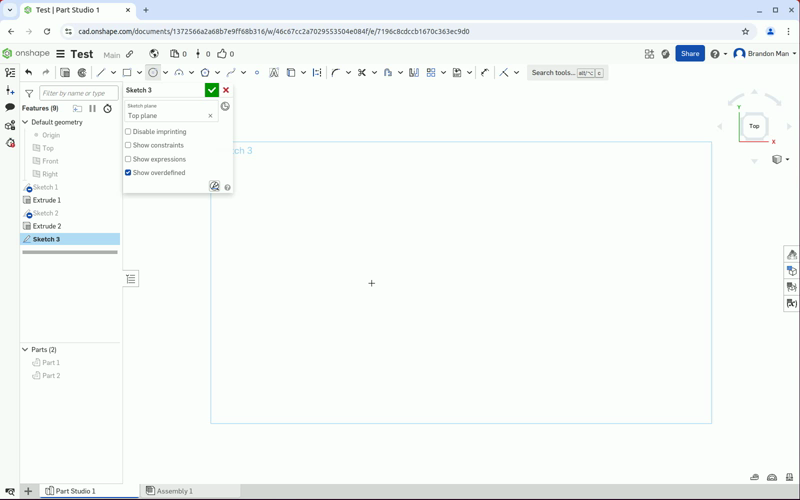
click(371, 282)
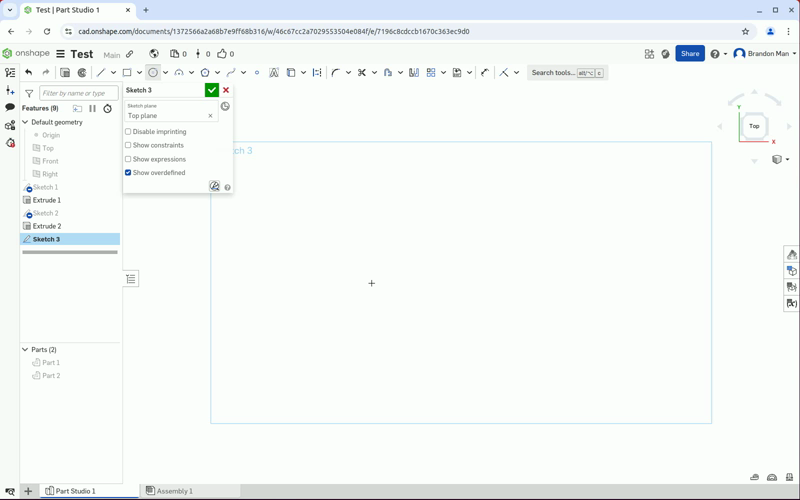
key_up(shift)
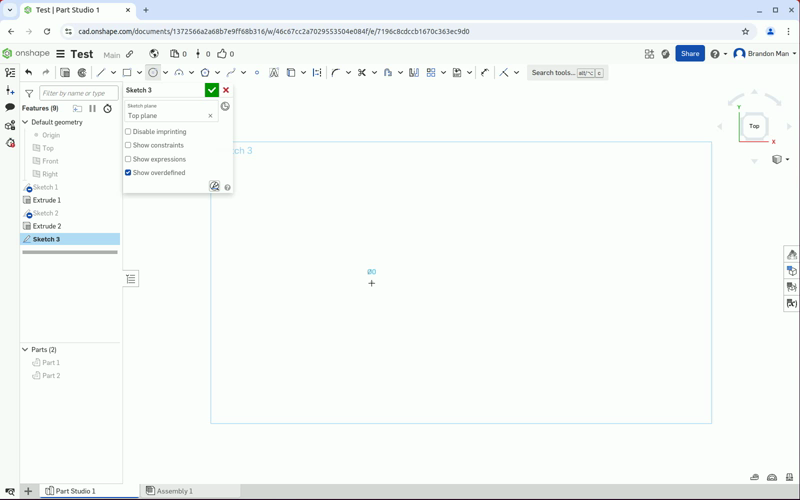
mouse_move(395, 282)
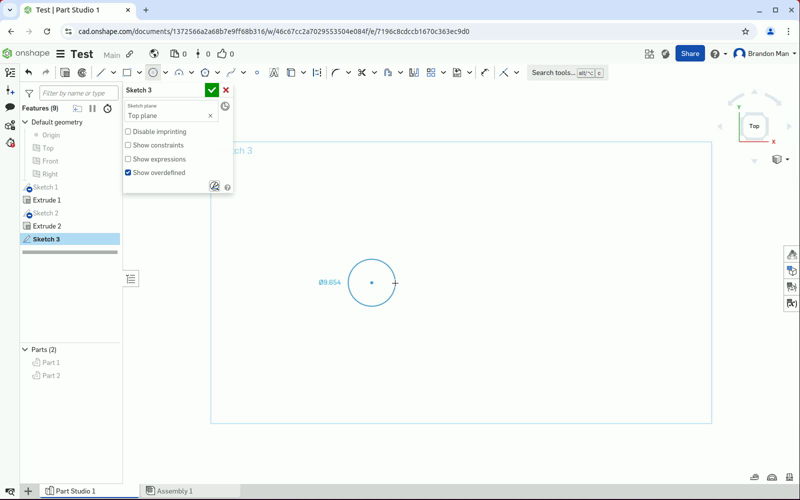
click(395, 282)
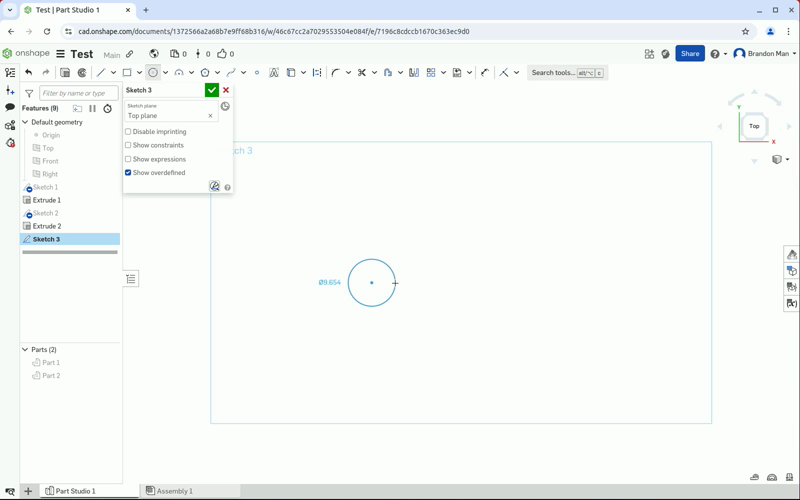
key(esc)
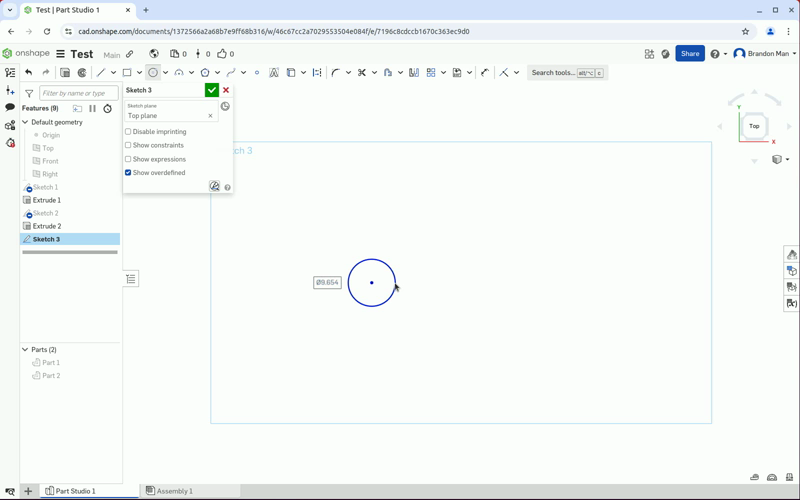
key(c)
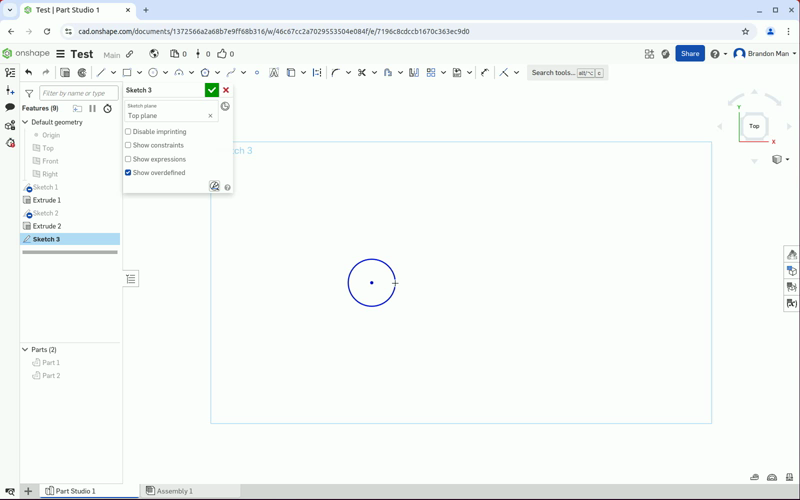
key_down(shift)
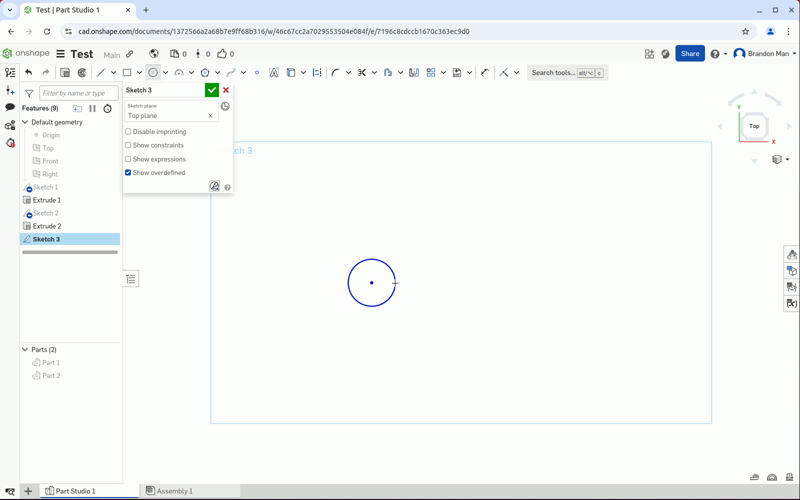
mouse_move(371, 282)
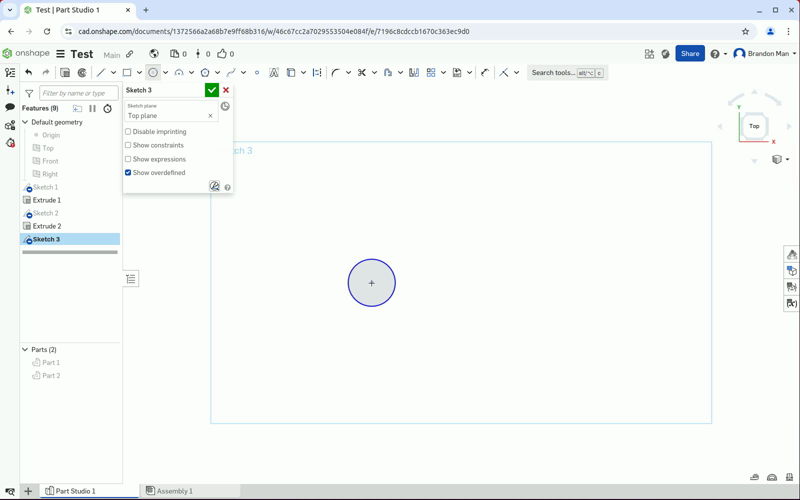
click(371, 282)
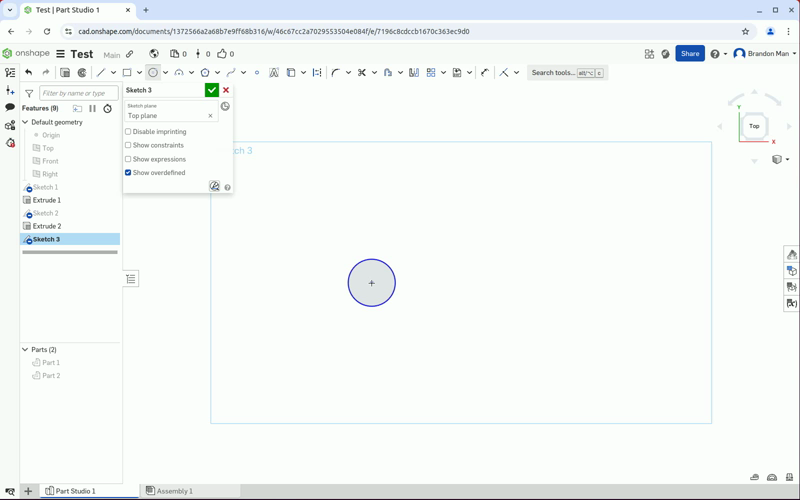
key_up(shift)
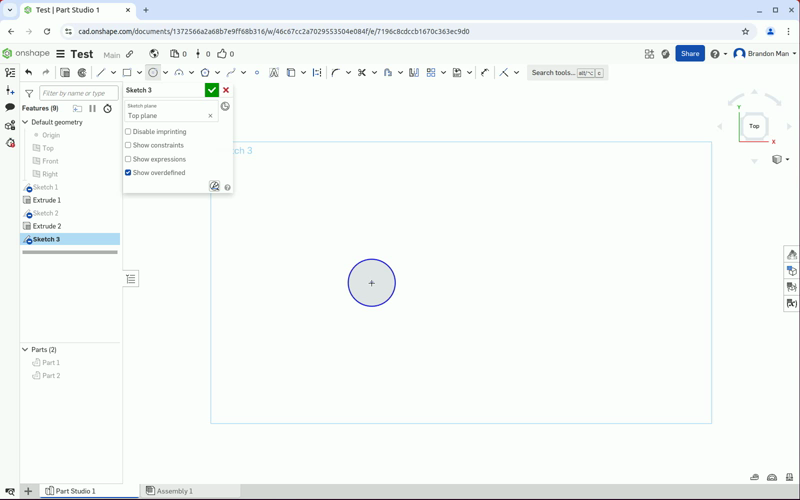
mouse_move(376, 282)
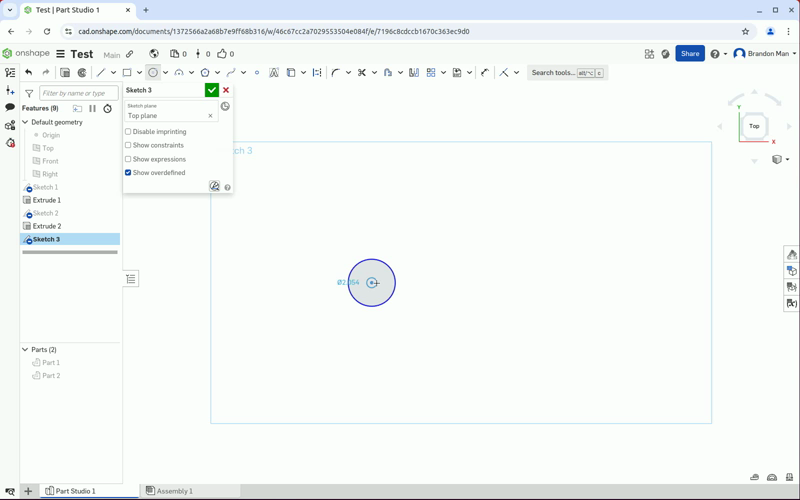
click(376, 282)
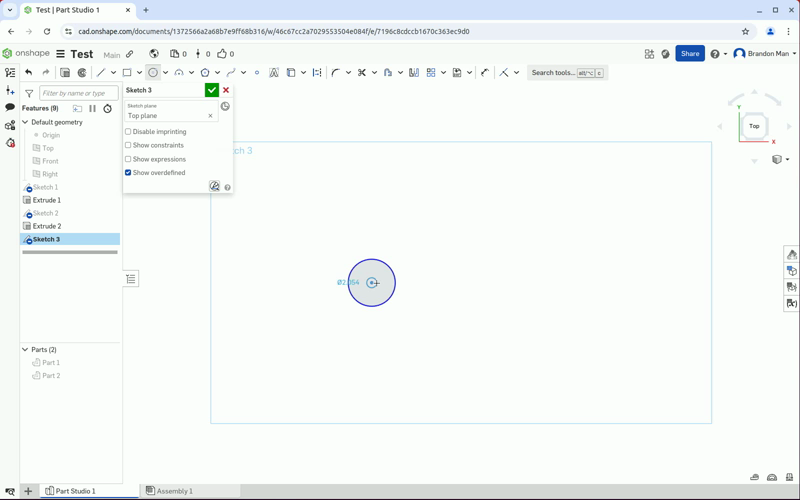
key(esc)
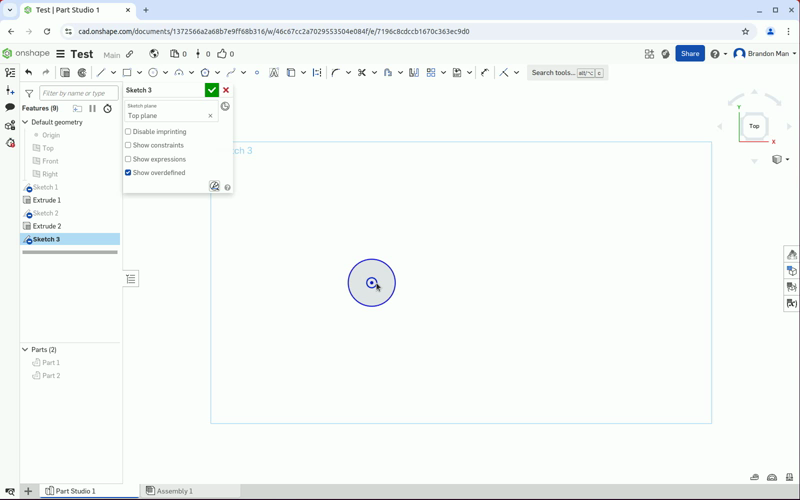
mouse_move(383, 273)
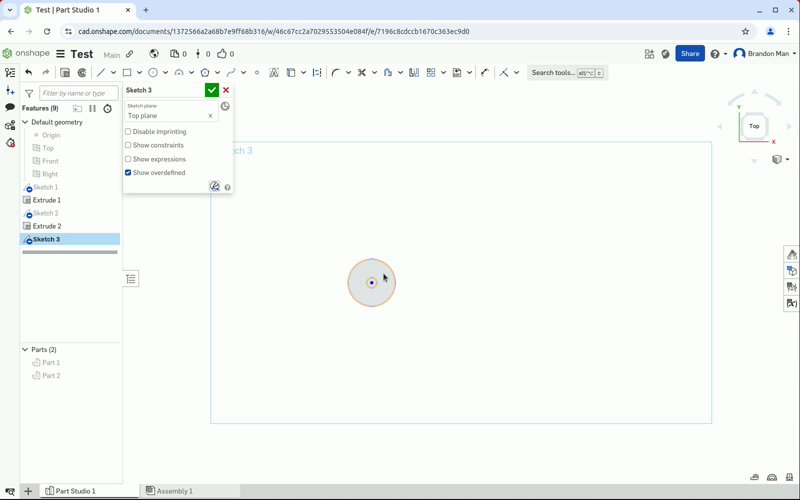
scroll(6)
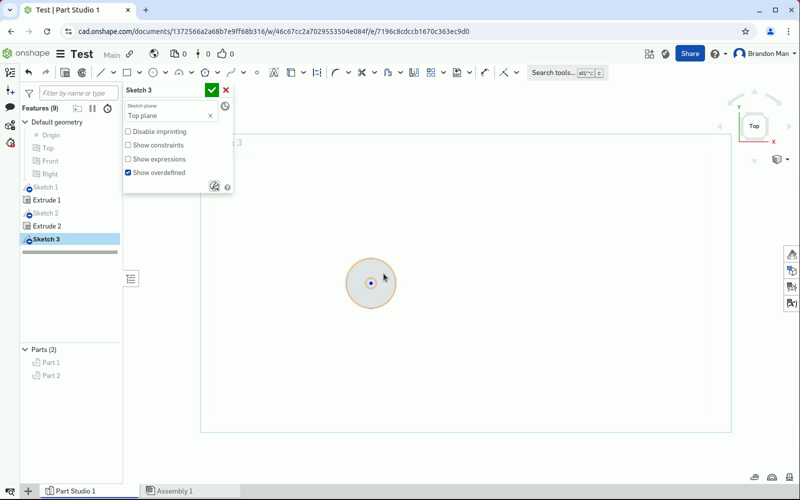
scroll(6)
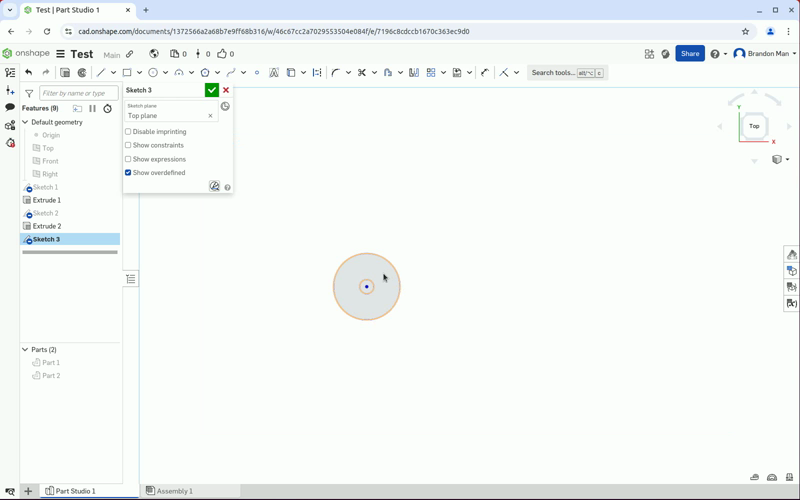
scroll(6)
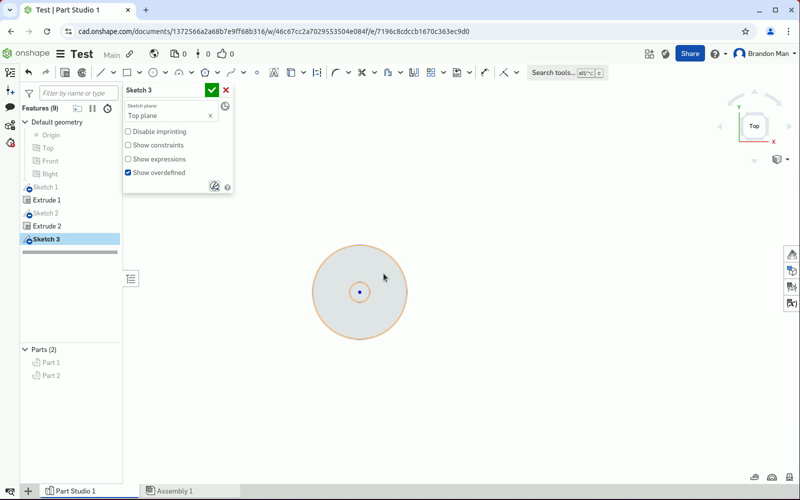
scroll(6)
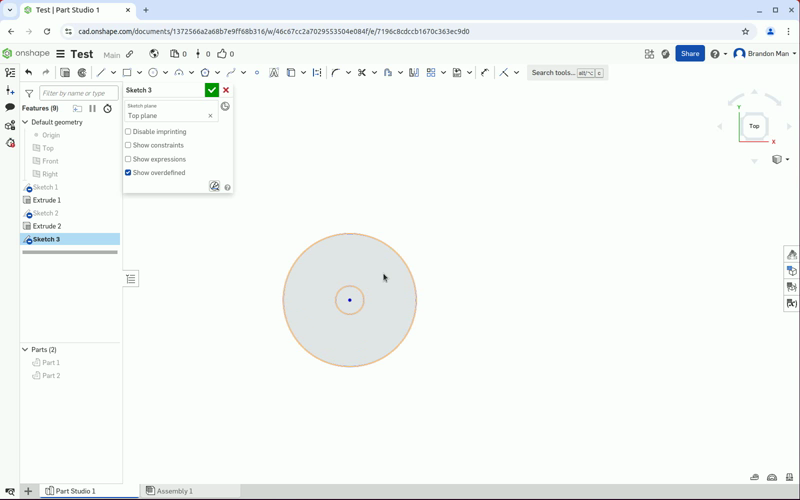
scroll(6)
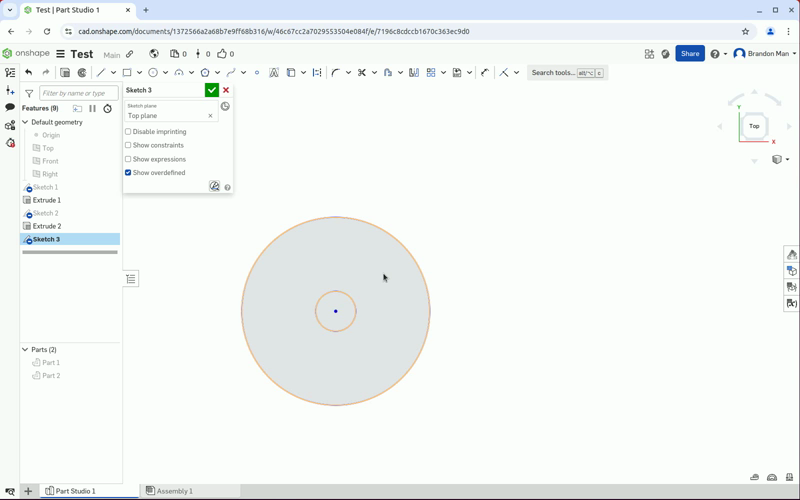
scroll(6)
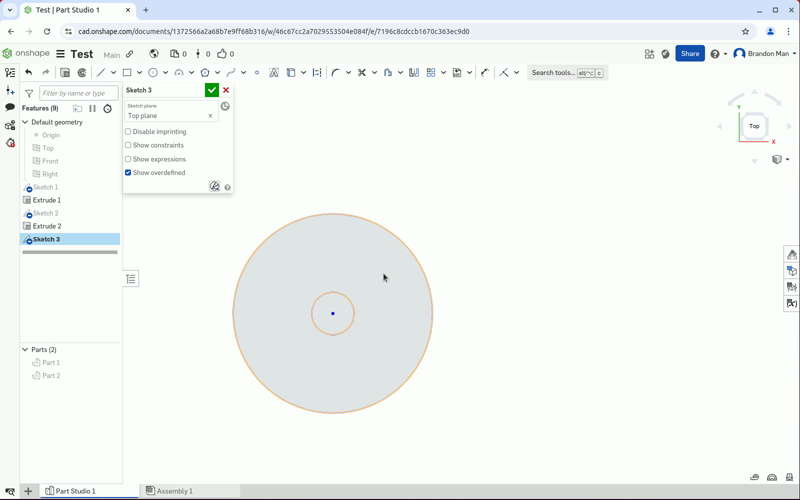
scroll(6)
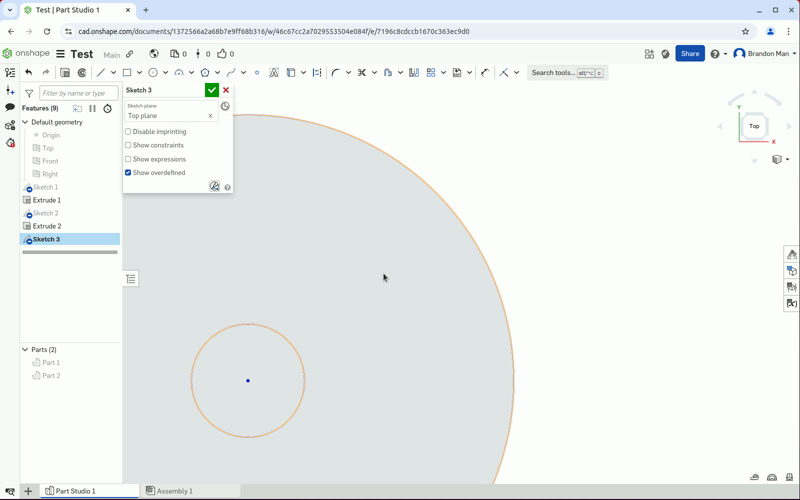
click(383, 273)
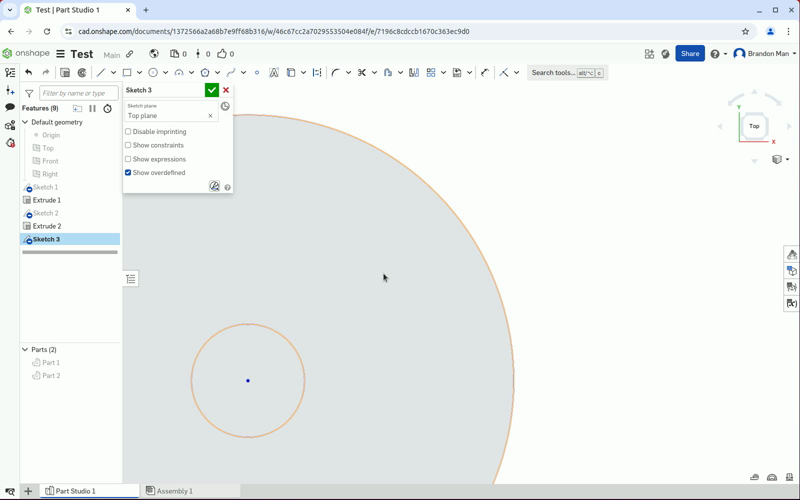
scroll(-6)
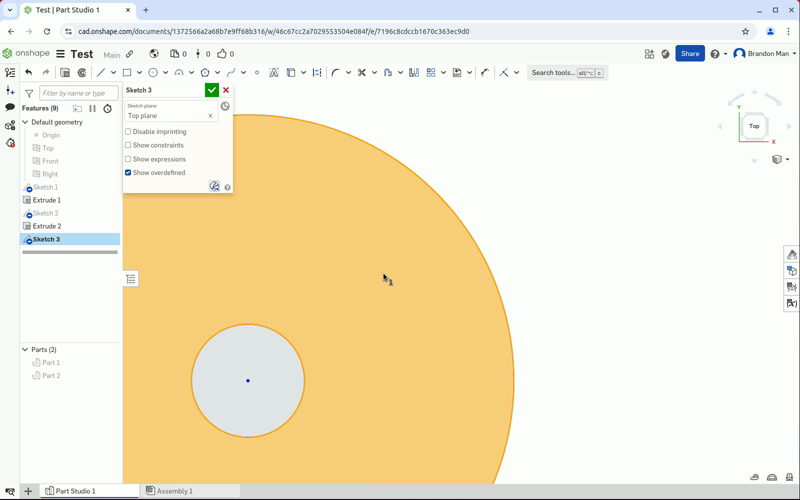
scroll(-6)
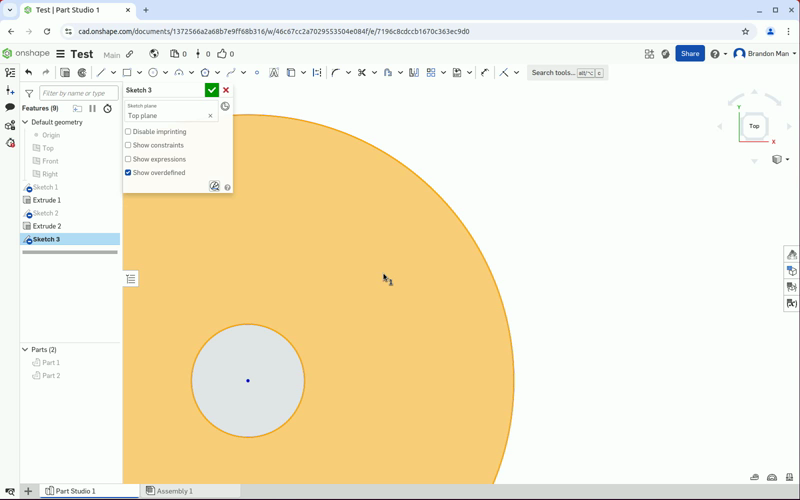
scroll(-6)
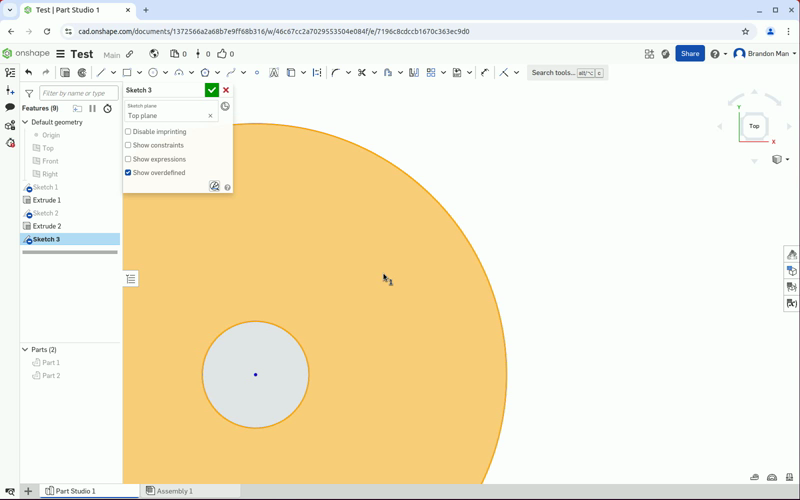
scroll(-6)
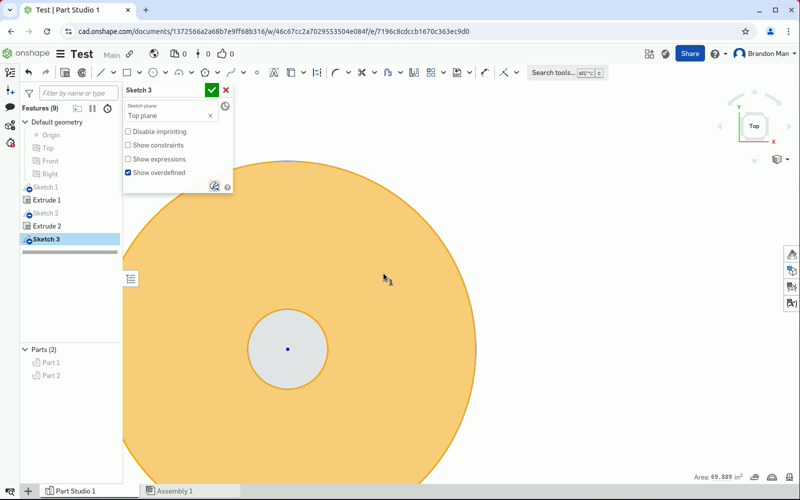
scroll(-6)
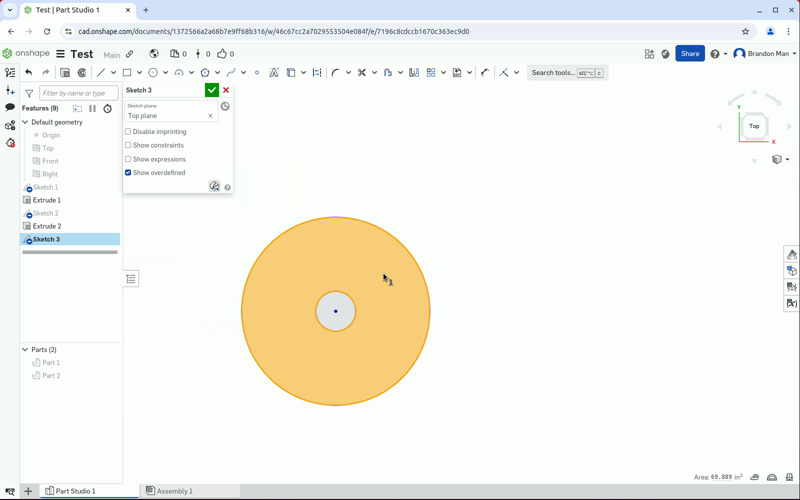
scroll(-6)
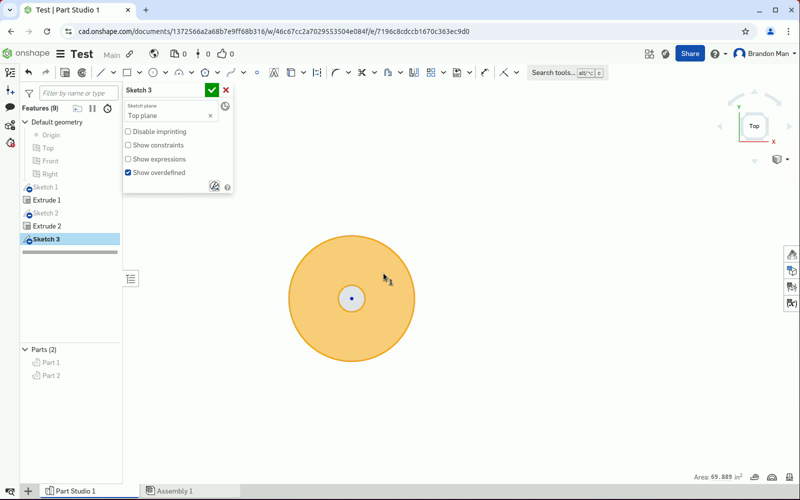
scroll(-6)
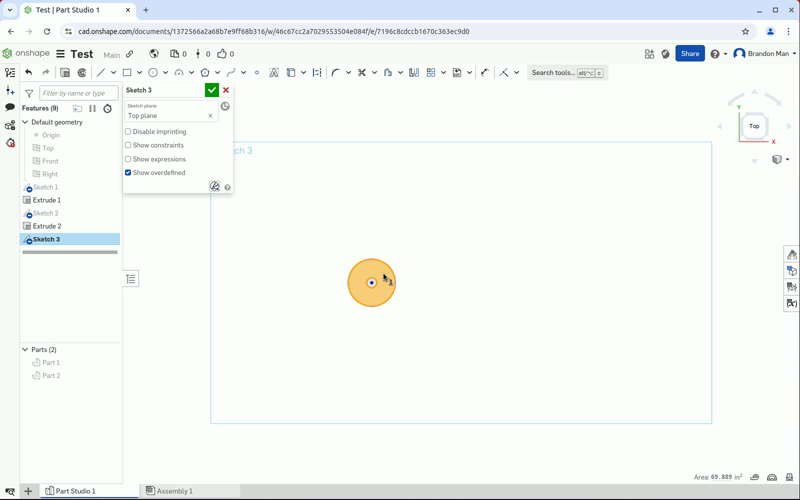
mouse_move(73, 352)
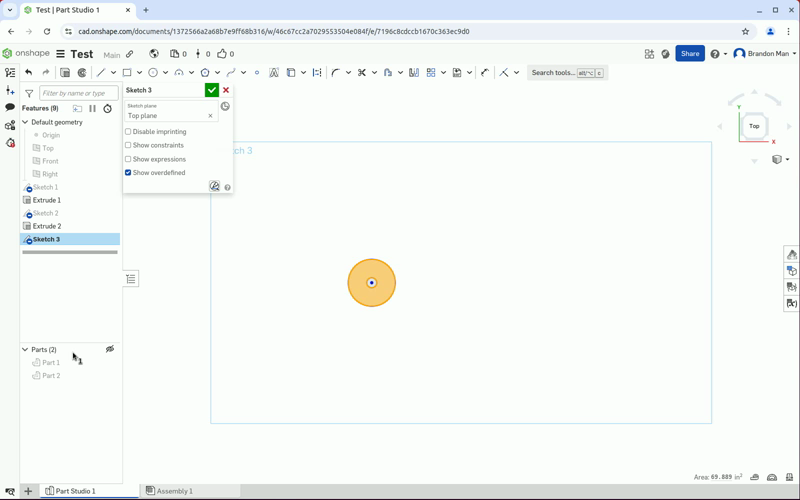
key(shift+y)
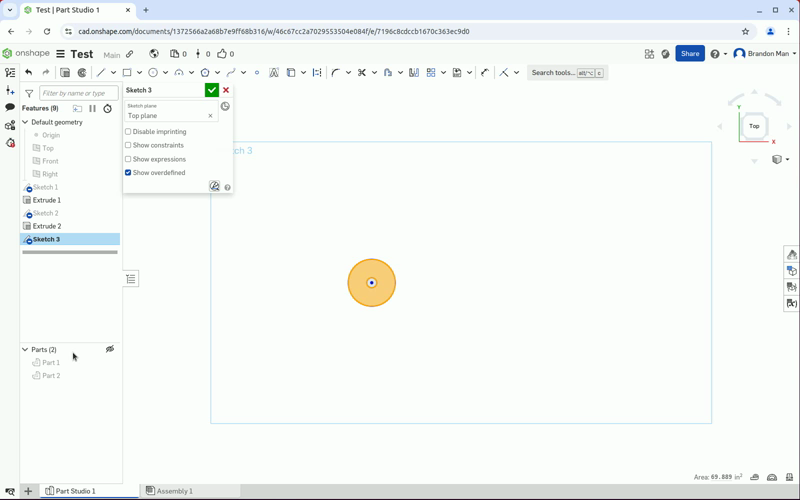
key(shift+e)
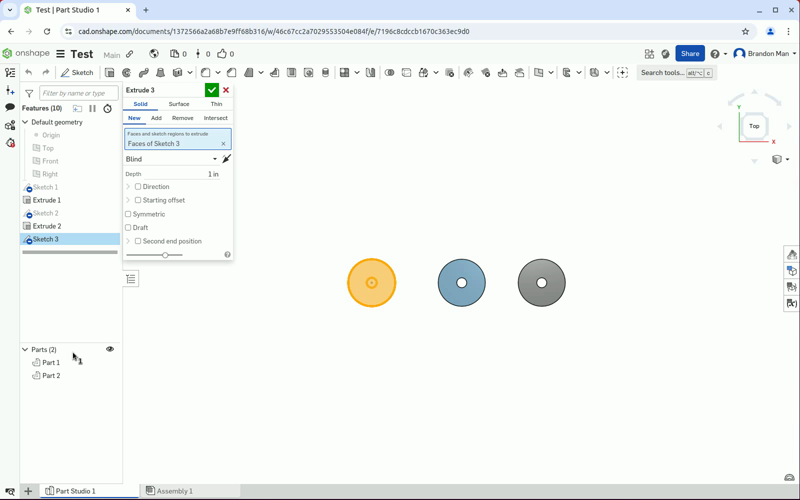
mouse_move(143, 106)
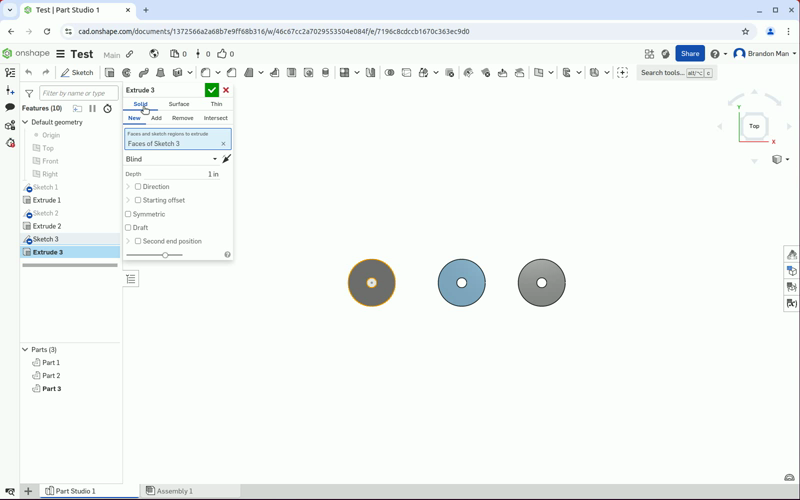
click(143, 106)
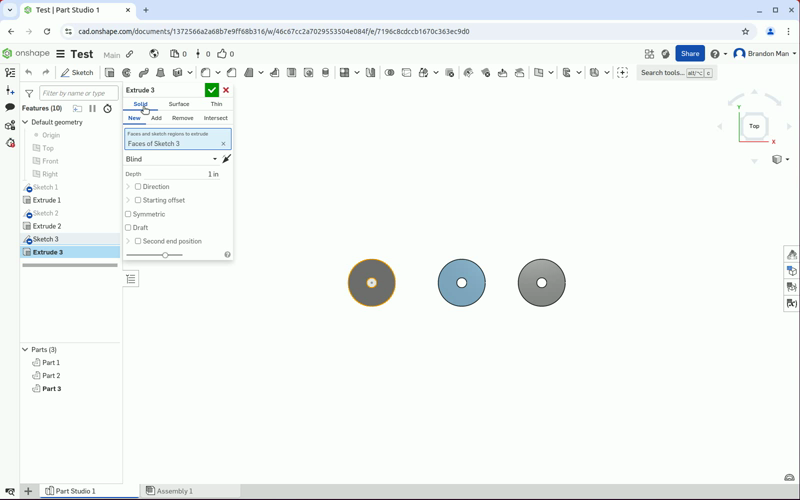
mouse_move(137, 120)
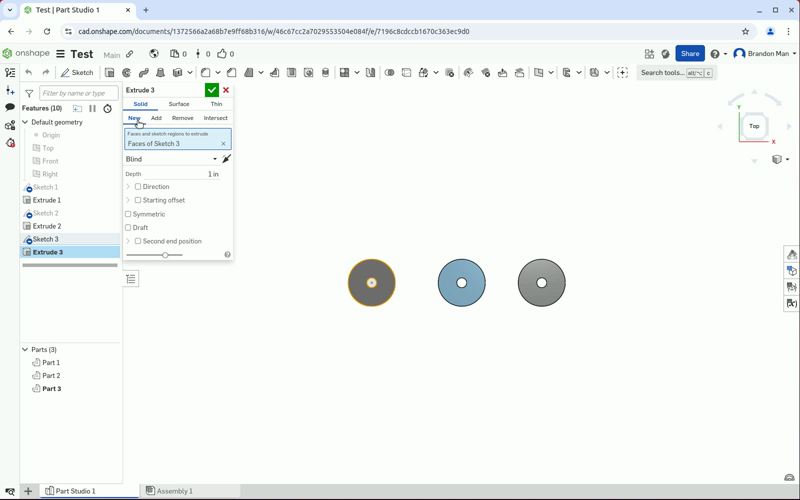
click(137, 120)
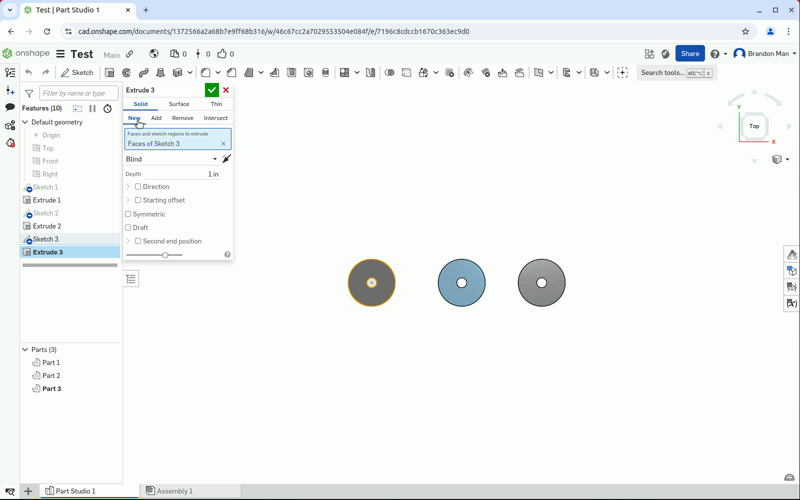
key(tab, 4)
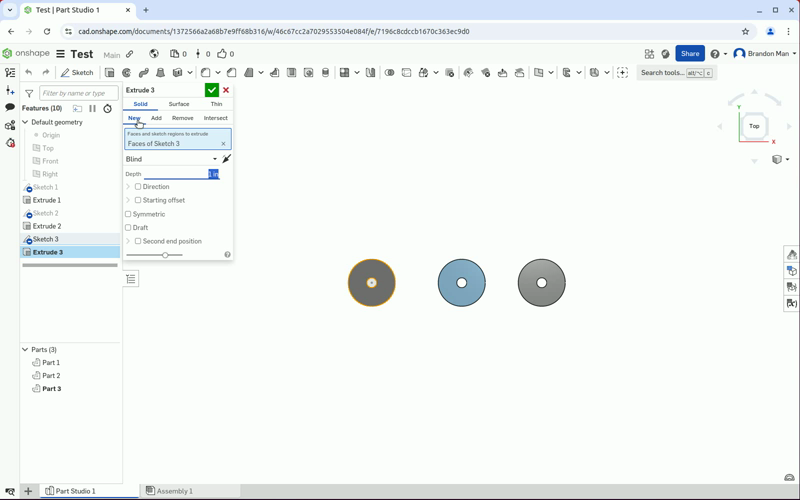
text(-3.129)
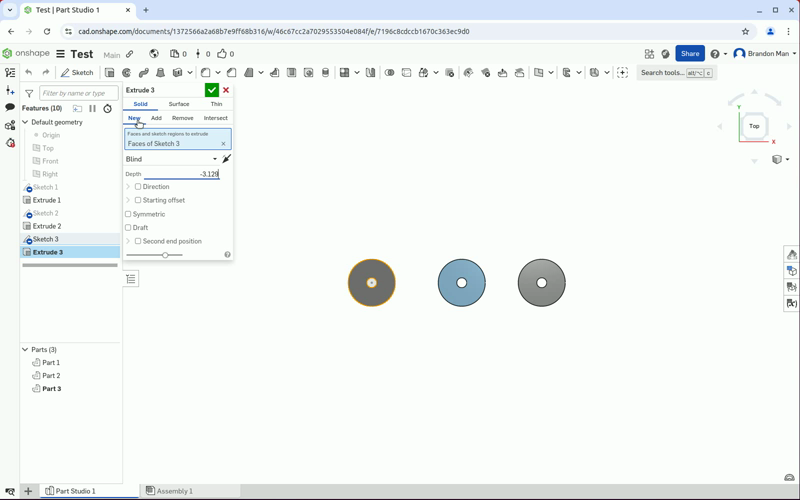
key(enter)
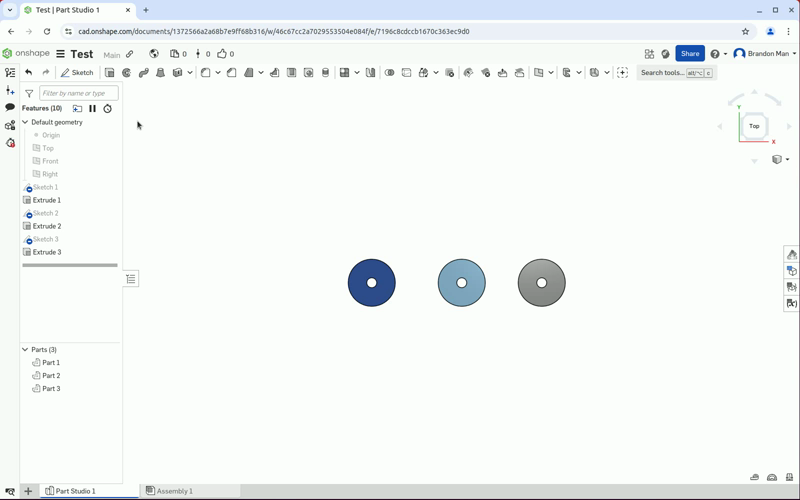
key(shift+h)
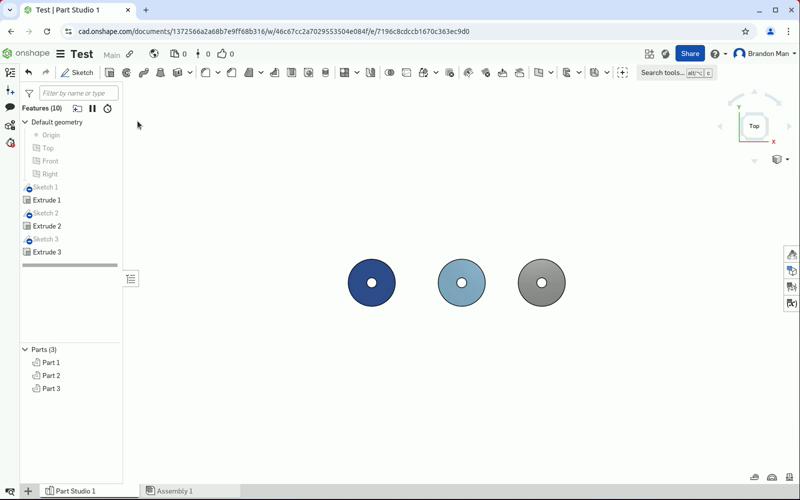
key(shift+h)
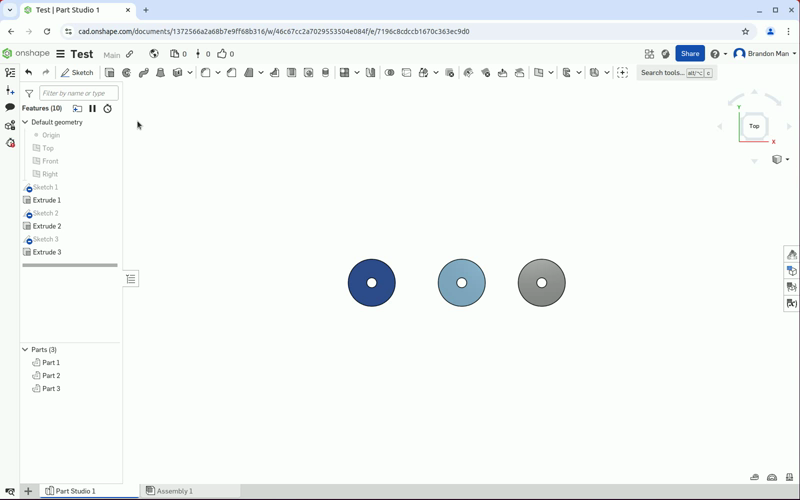
mouse_move(73, 189)
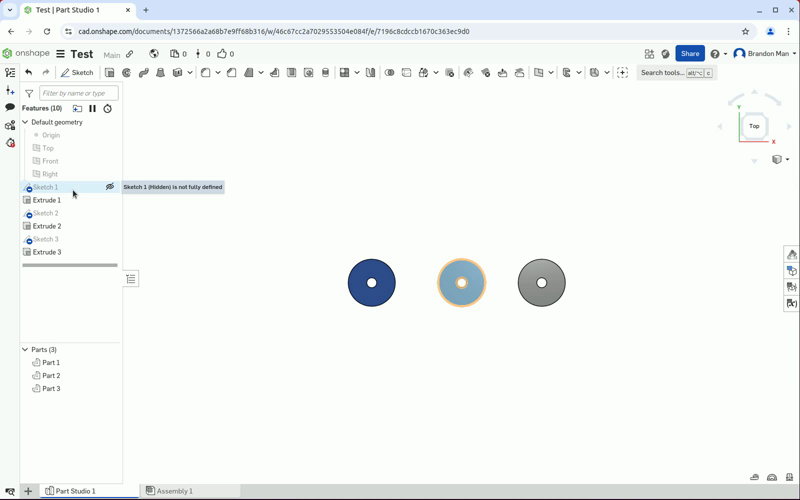
click(73, 189)
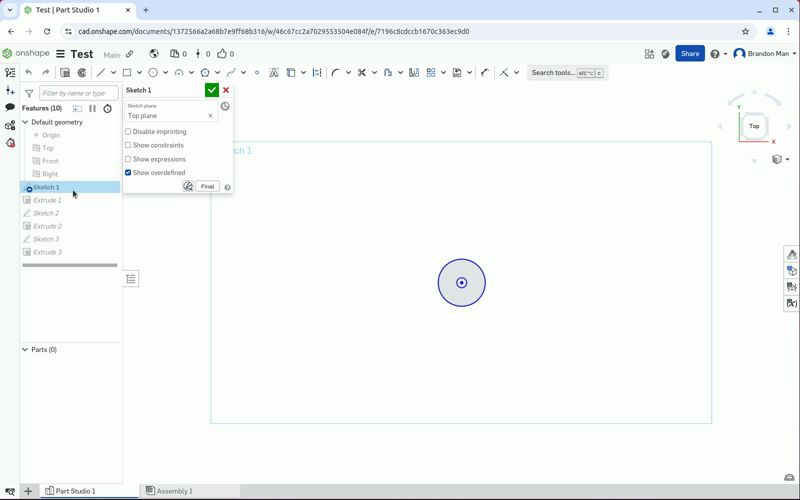
mouse_move(229, 92)
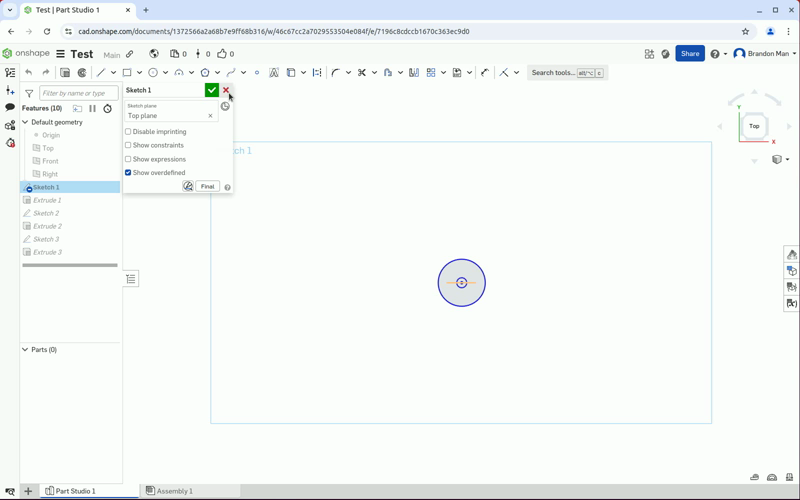
click(229, 92)
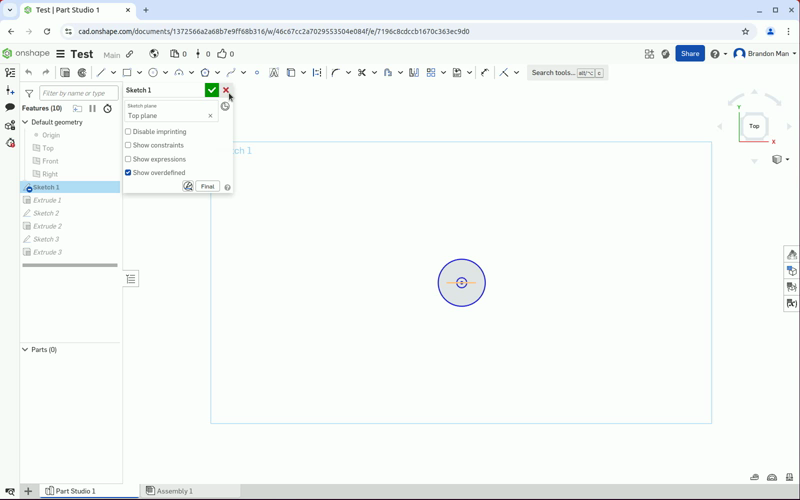
key(shift+s)
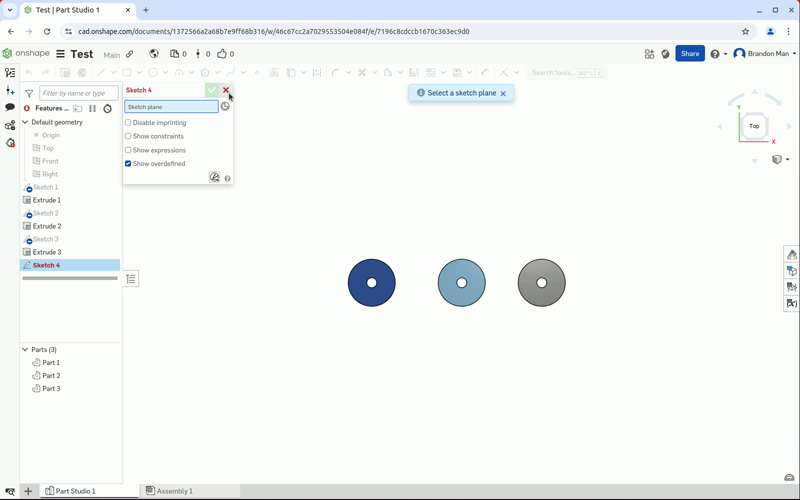
mouse_move(73, 150)
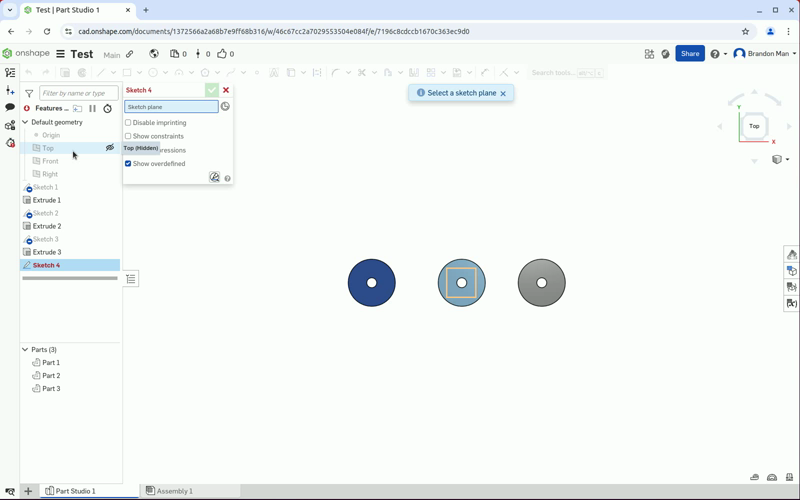
click(73, 150)
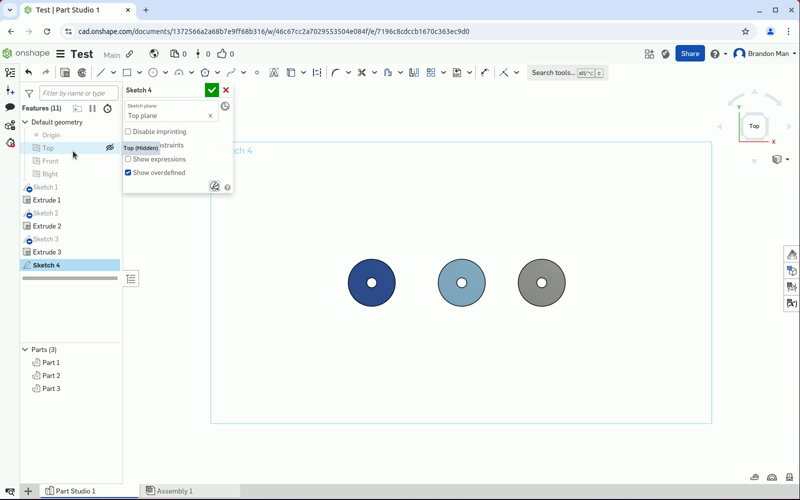
mouse_move(73, 352)
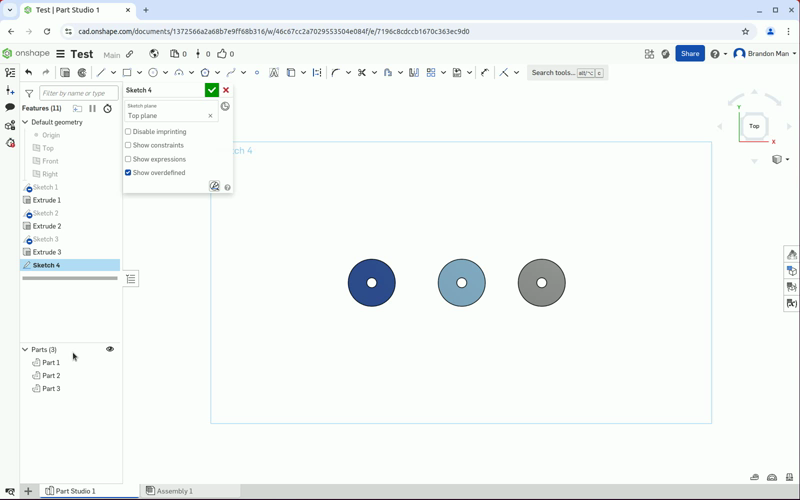
key(y)
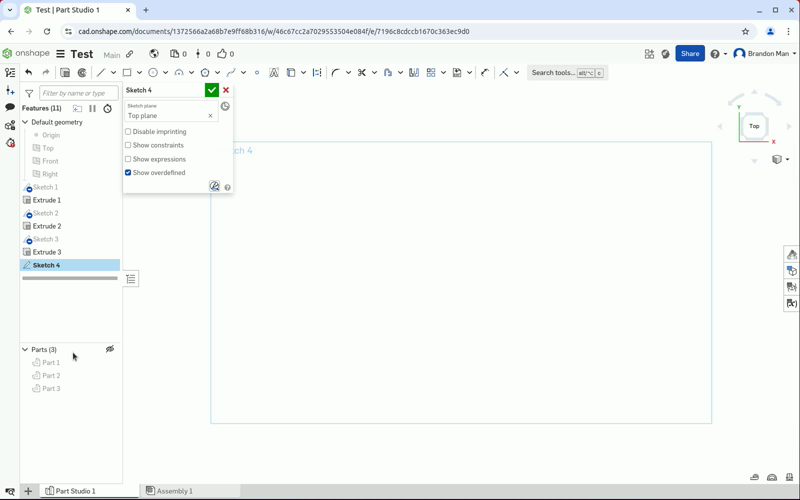
key(c)
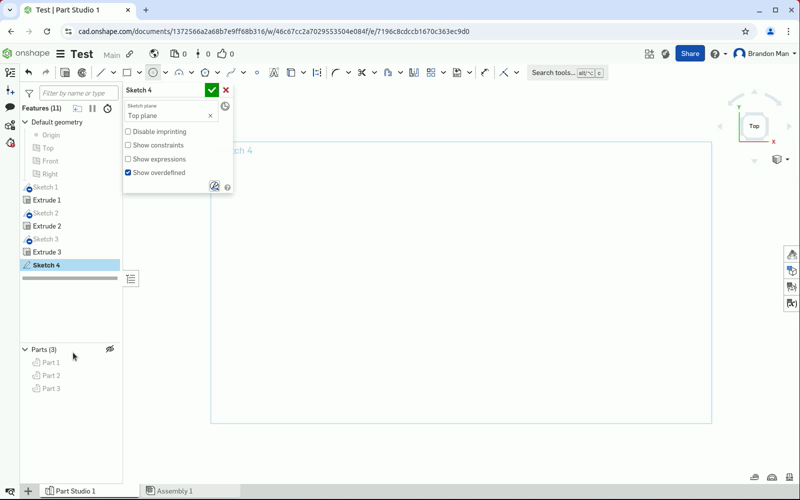
key_down(shift)
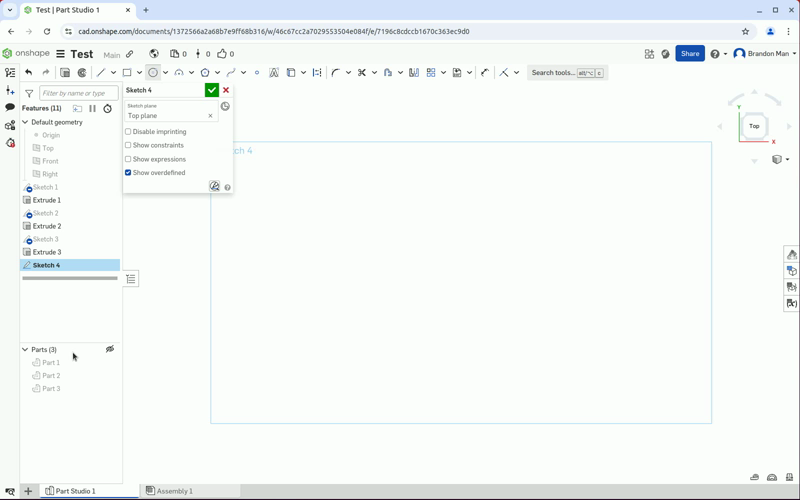
mouse_move(461, 282)
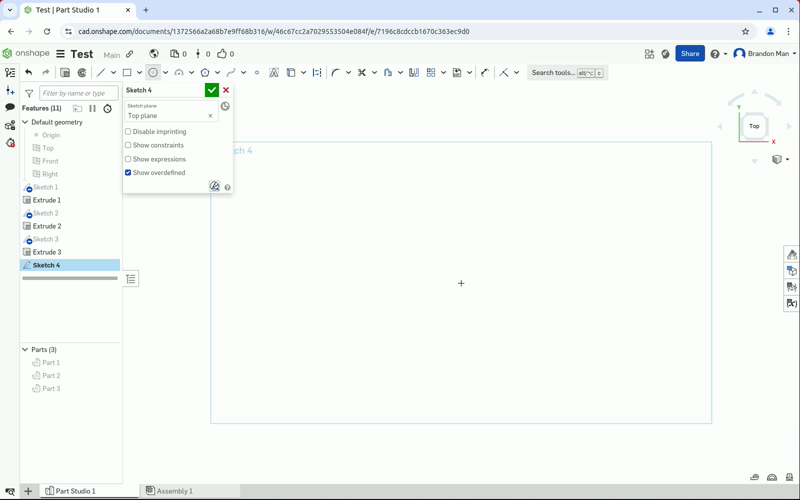
click(461, 282)
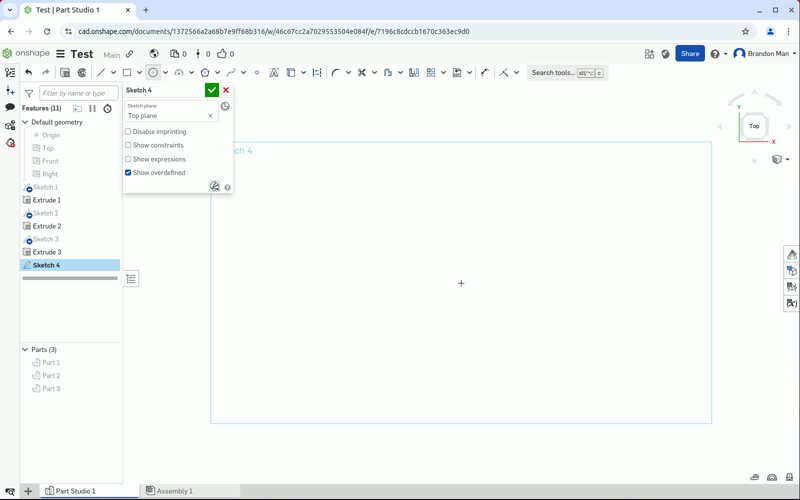
key_up(shift)
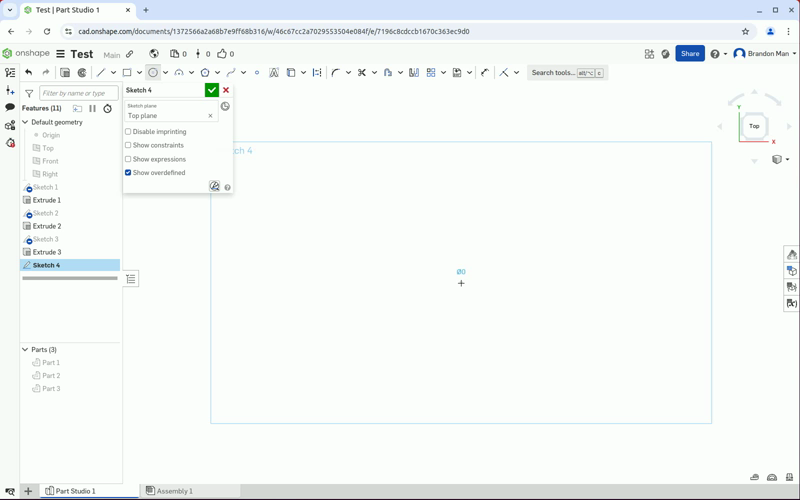
mouse_move(466, 282)
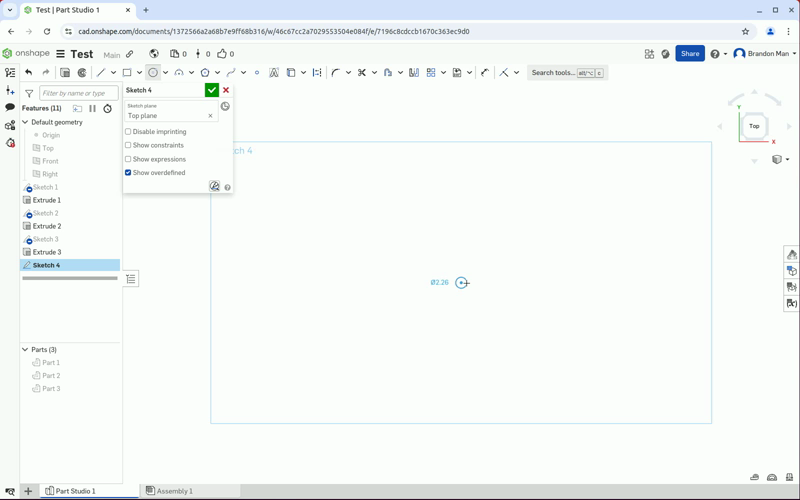
click(466, 282)
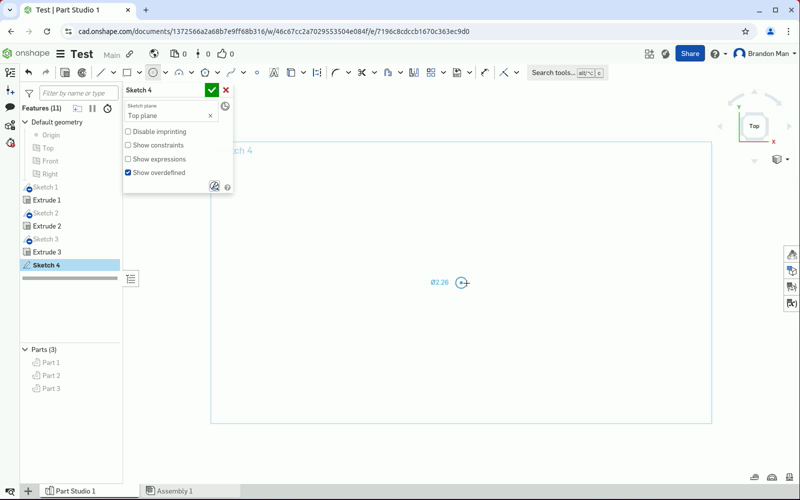
key(esc)
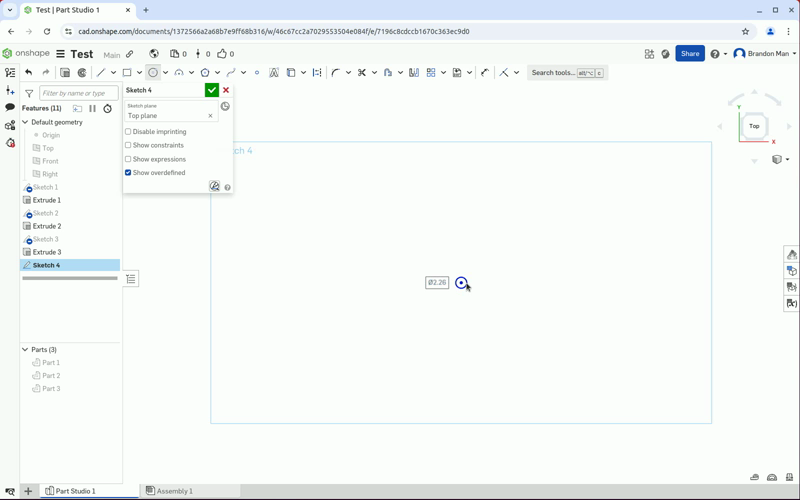
key(c)
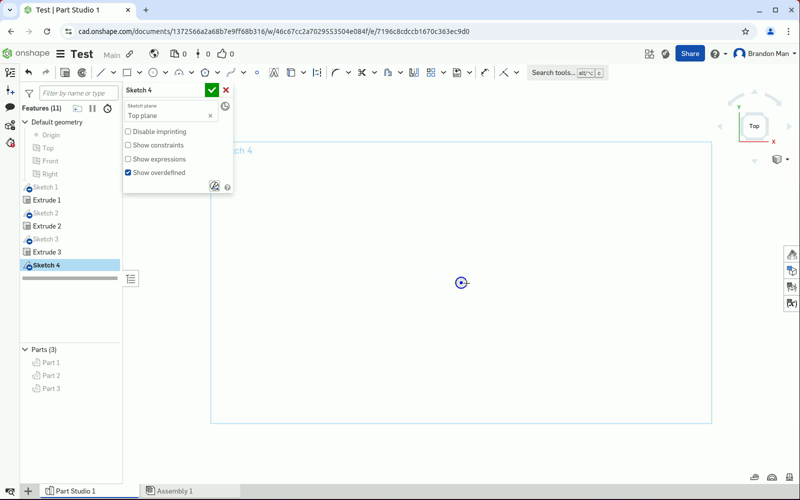
key_down(shift)
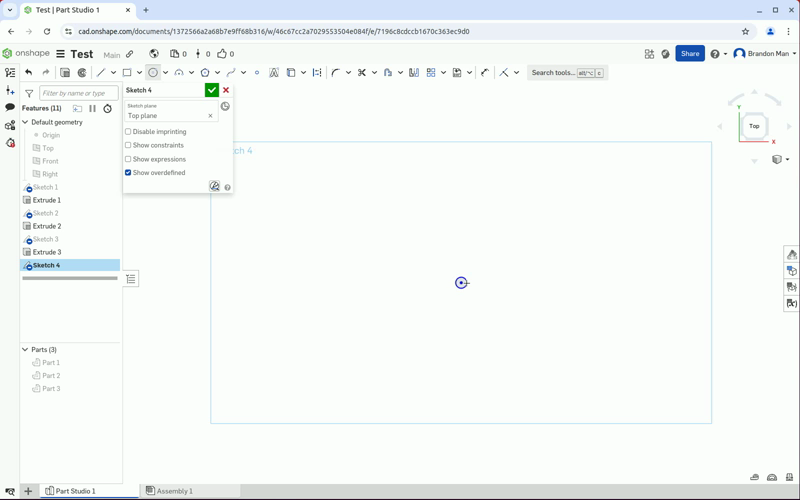
mouse_move(461, 282)
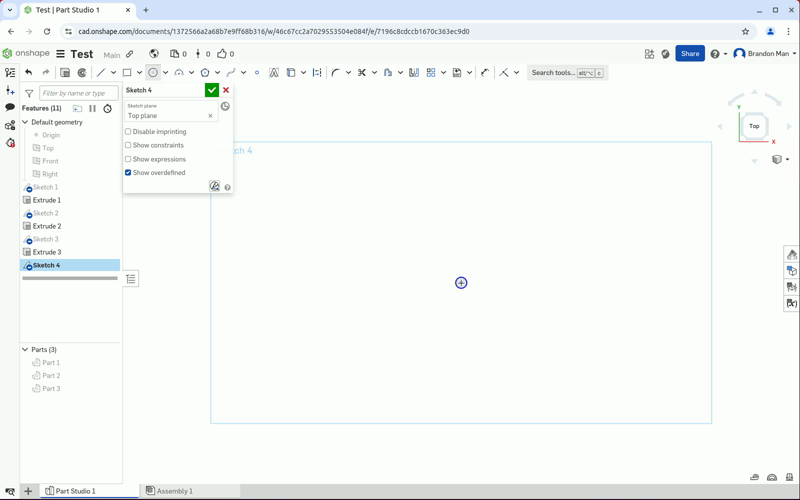
click(461, 282)
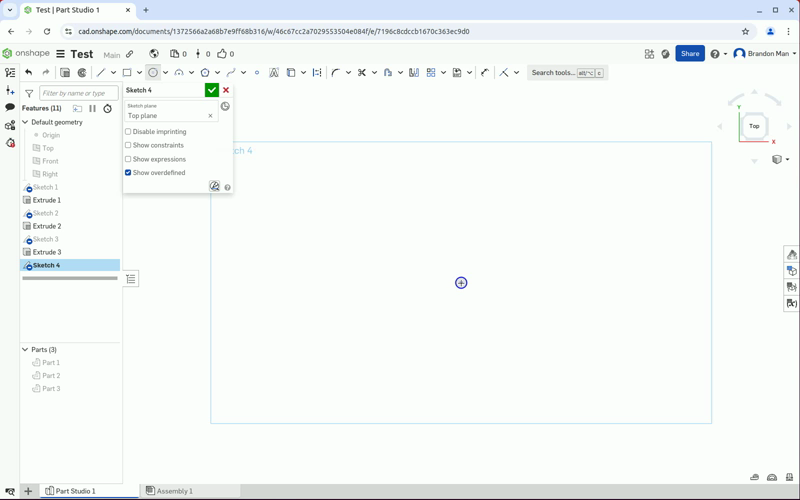
key_up(shift)
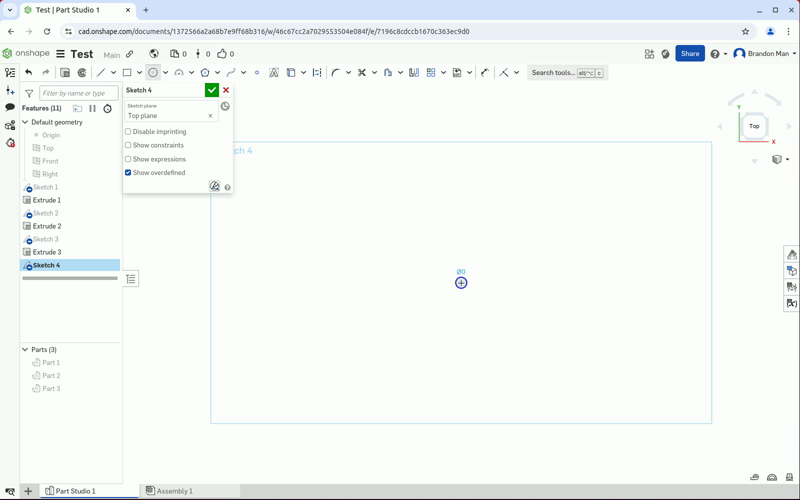
mouse_move(464, 282)
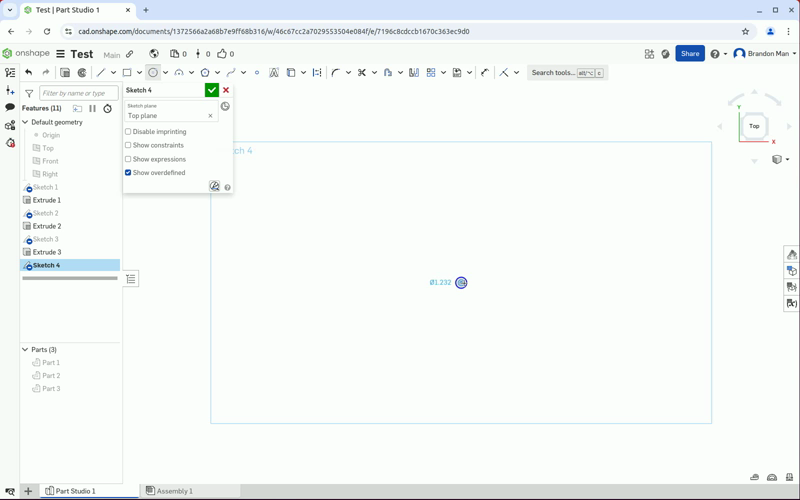
scroll(6)
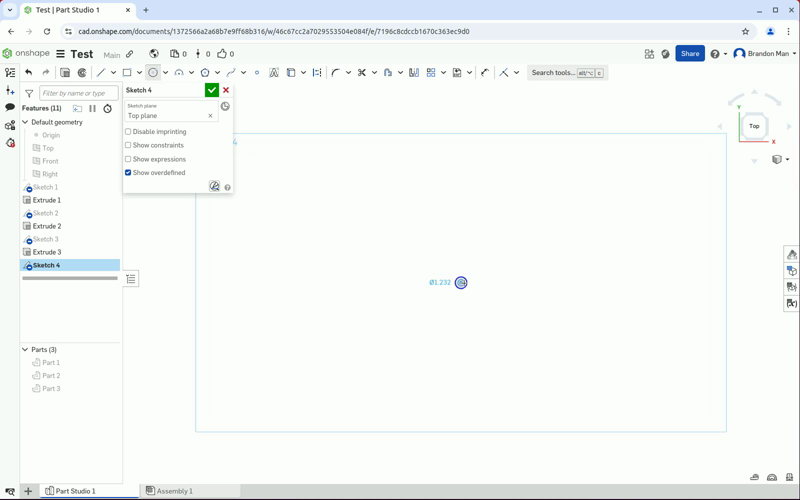
scroll(6)
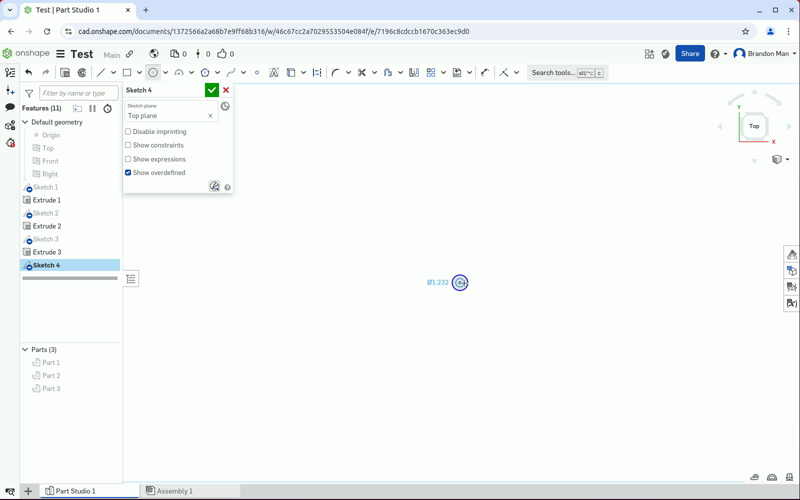
scroll(6)
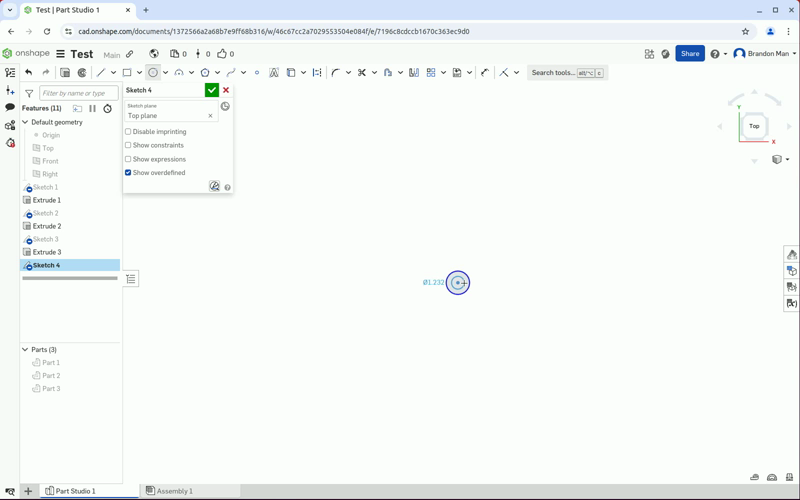
scroll(6)
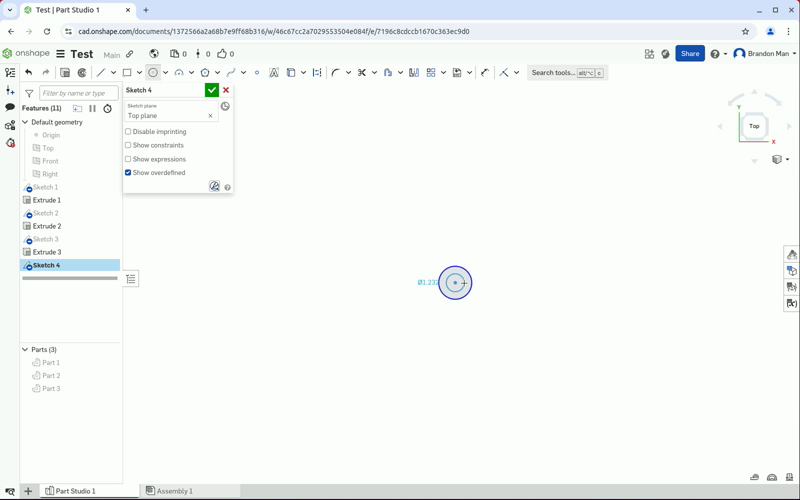
scroll(6)
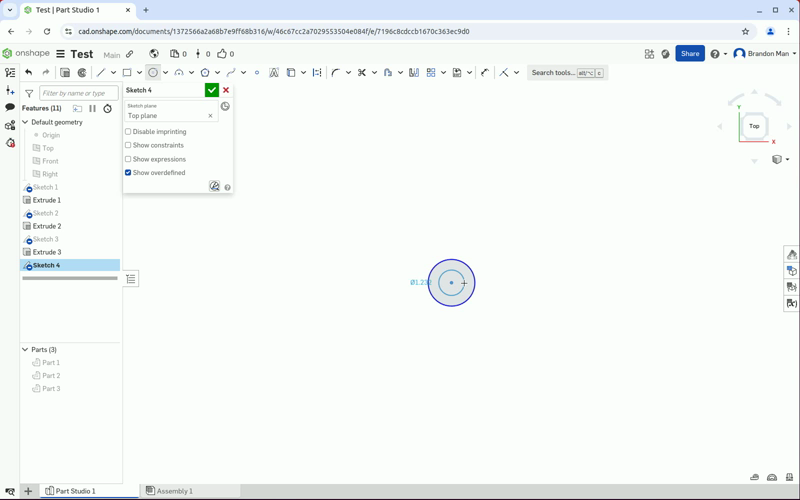
scroll(6)
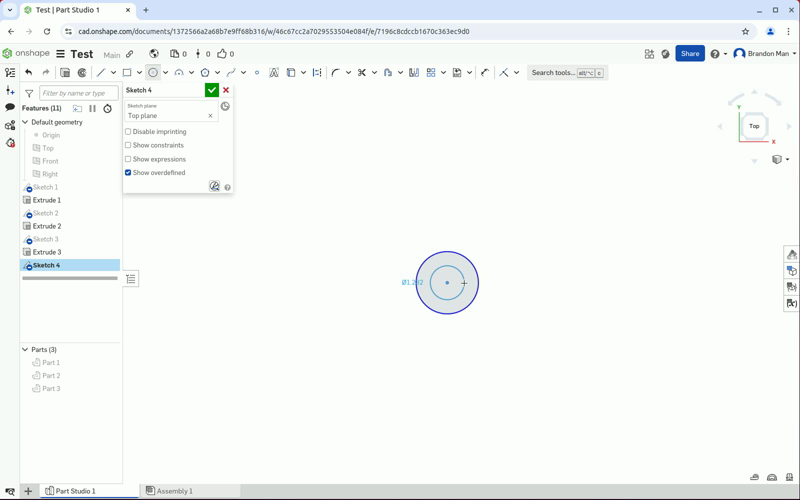
scroll(6)
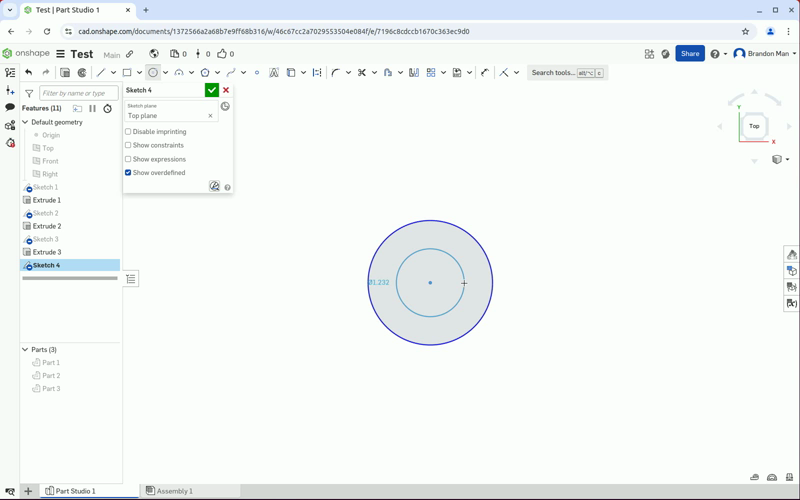
click(464, 282)
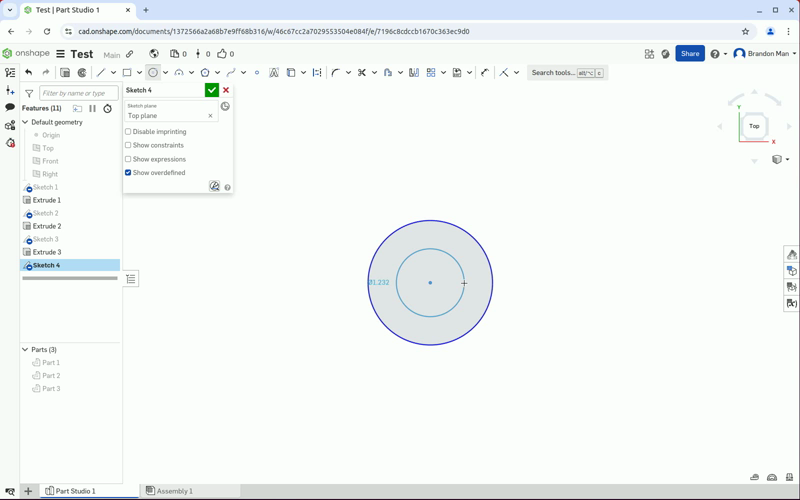
scroll(-6)
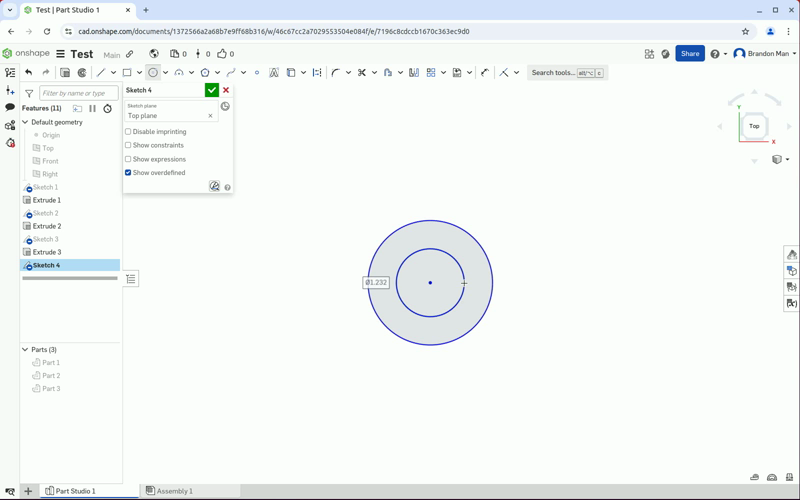
scroll(-6)
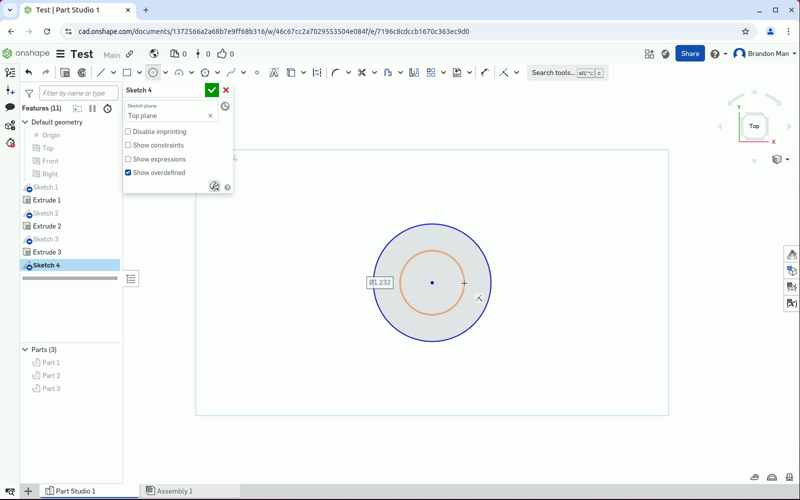
scroll(-6)
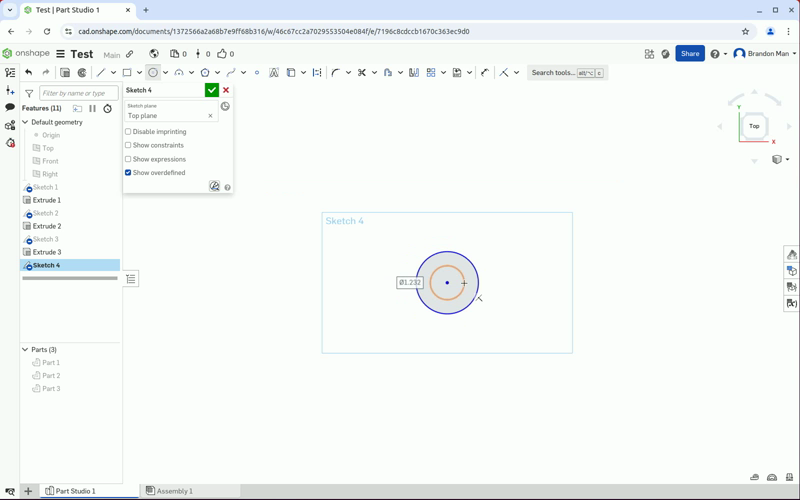
scroll(-6)
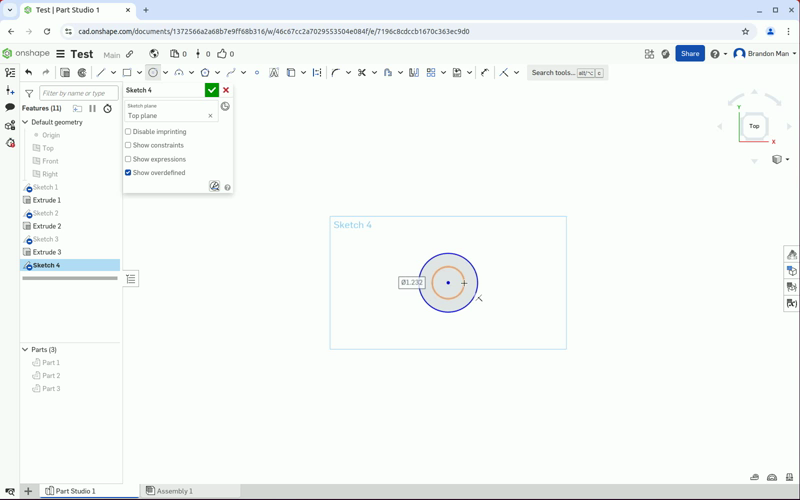
scroll(-6)
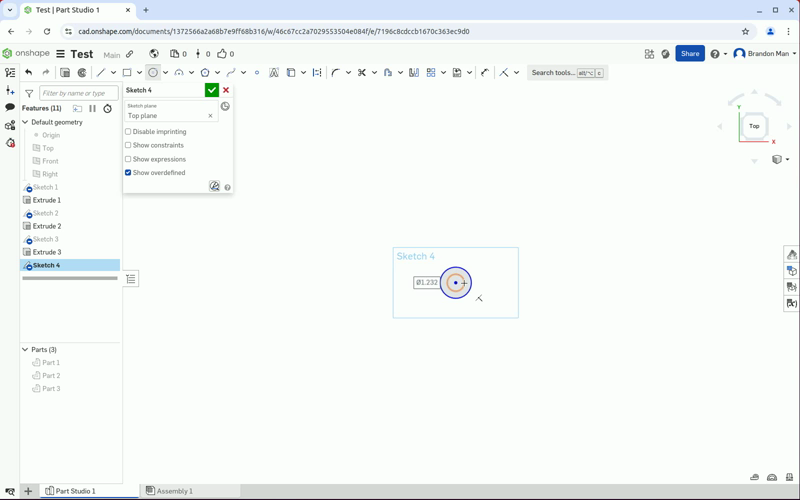
scroll(-6)
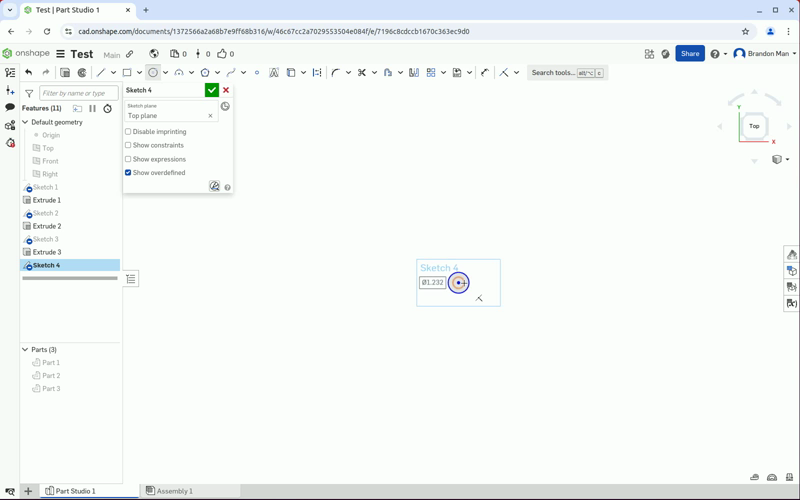
scroll(-6)
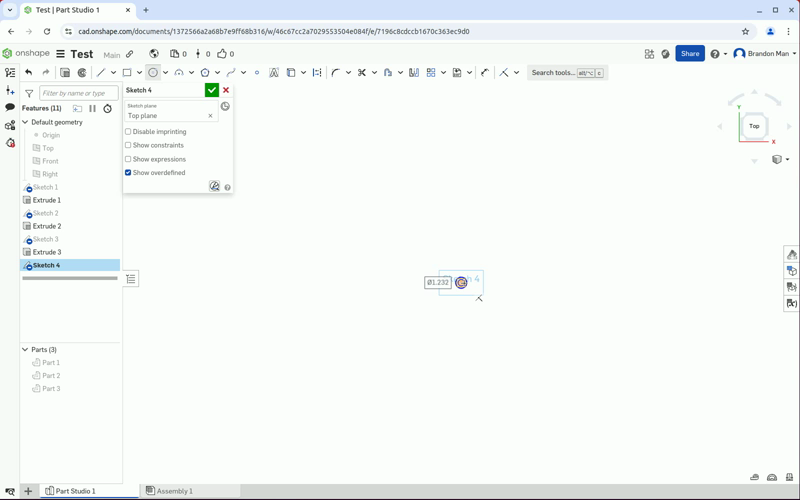
key(esc)
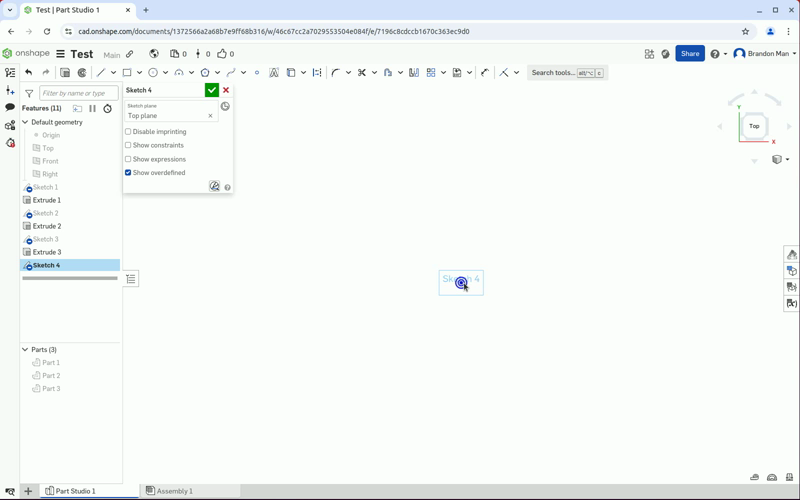
mouse_move(460, 287)
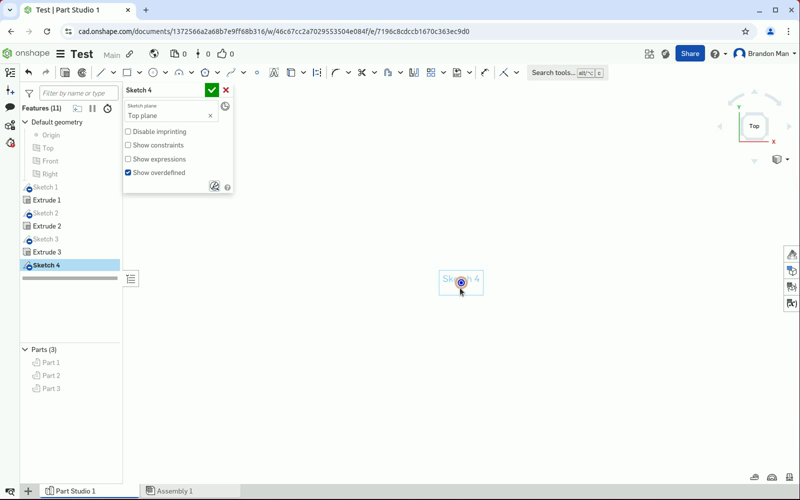
scroll(6)
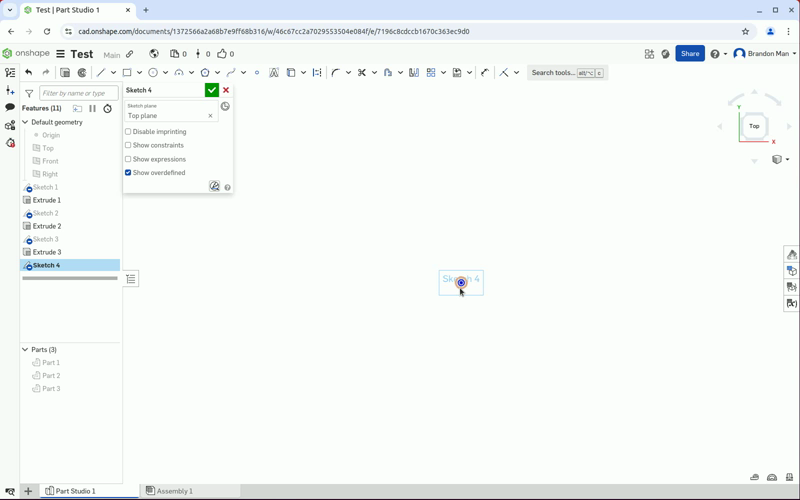
scroll(6)
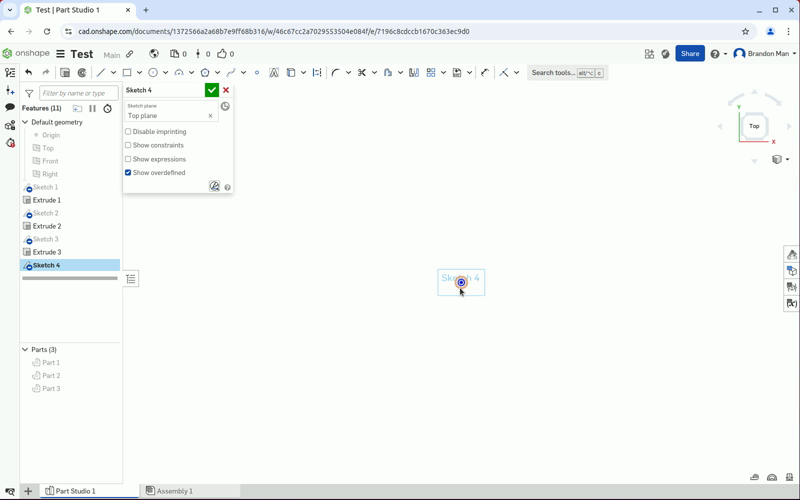
scroll(6)
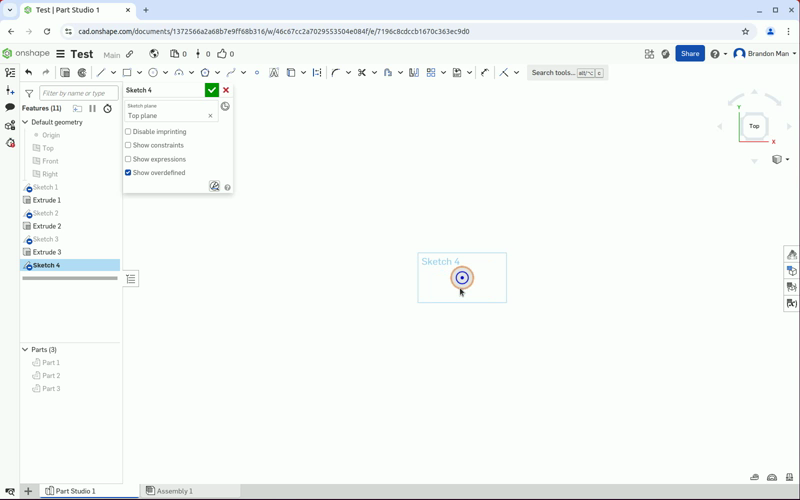
scroll(6)
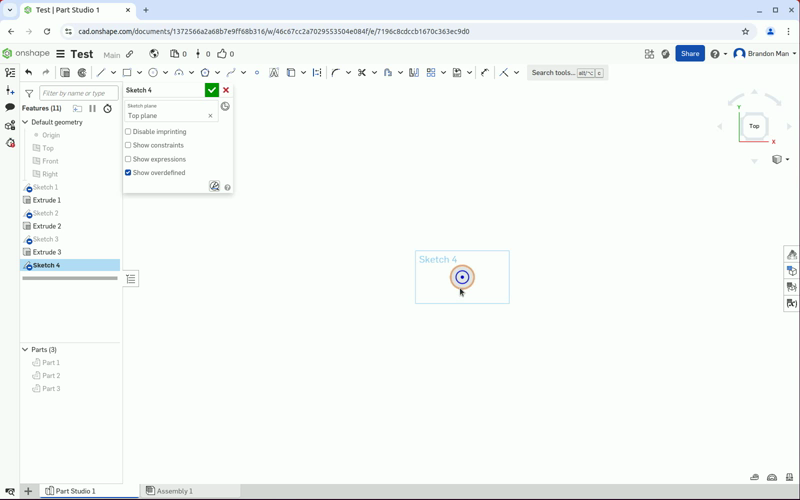
scroll(6)
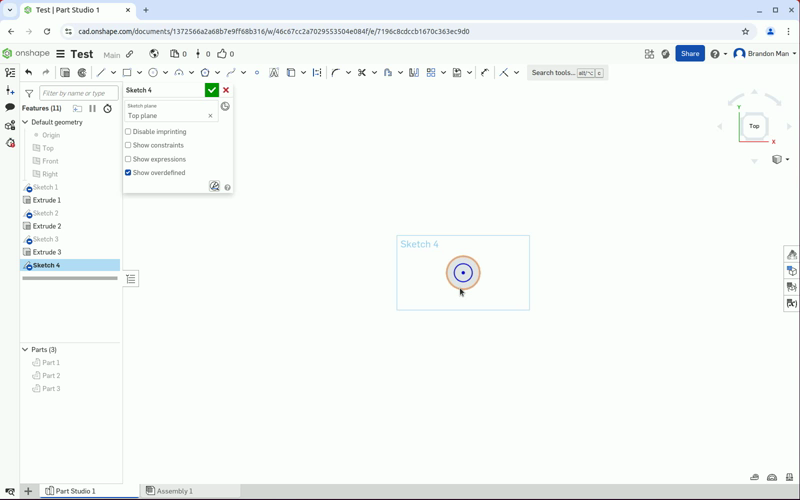
scroll(6)
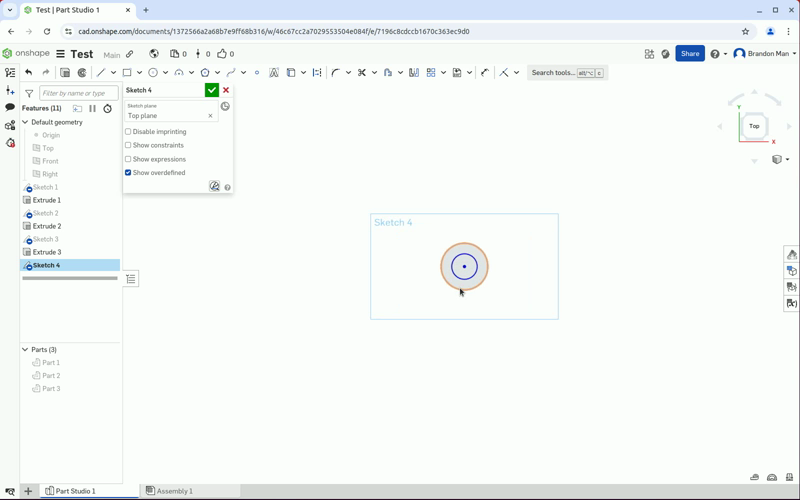
scroll(6)
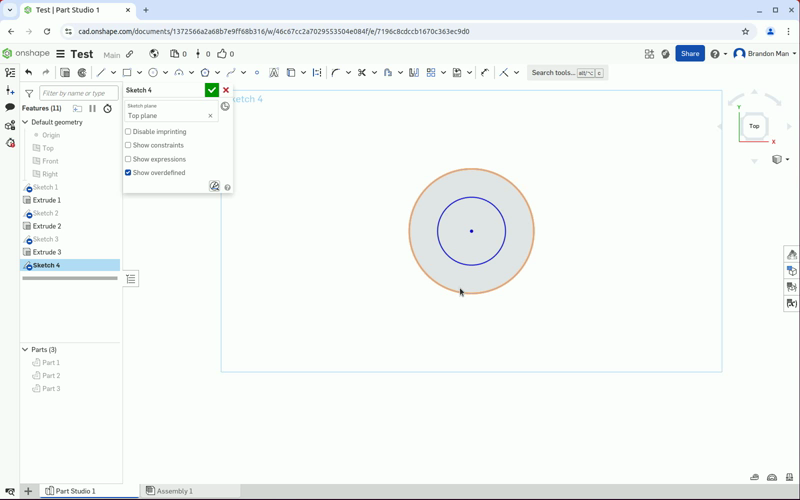
click(460, 287)
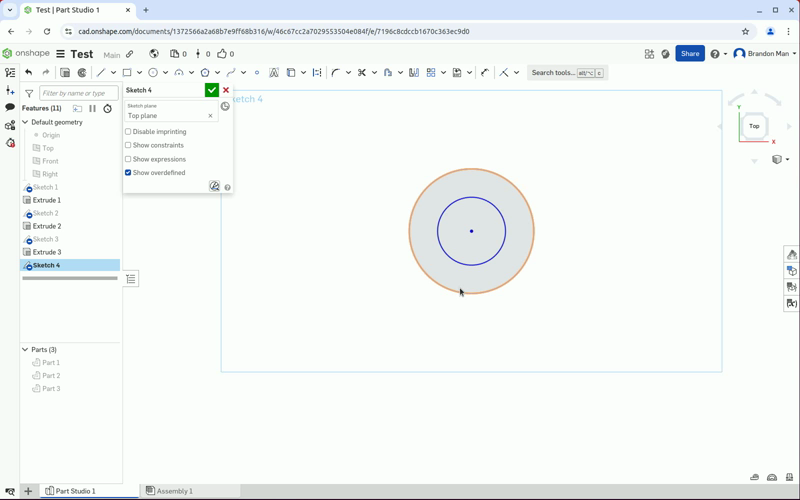
scroll(-6)
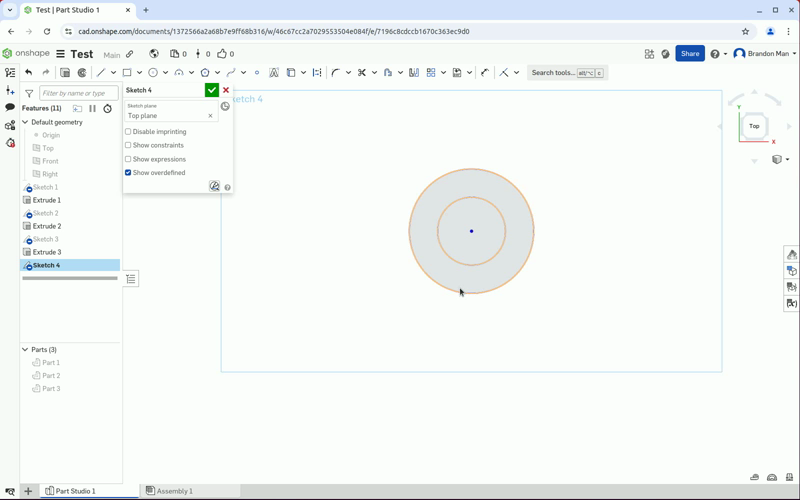
scroll(-6)
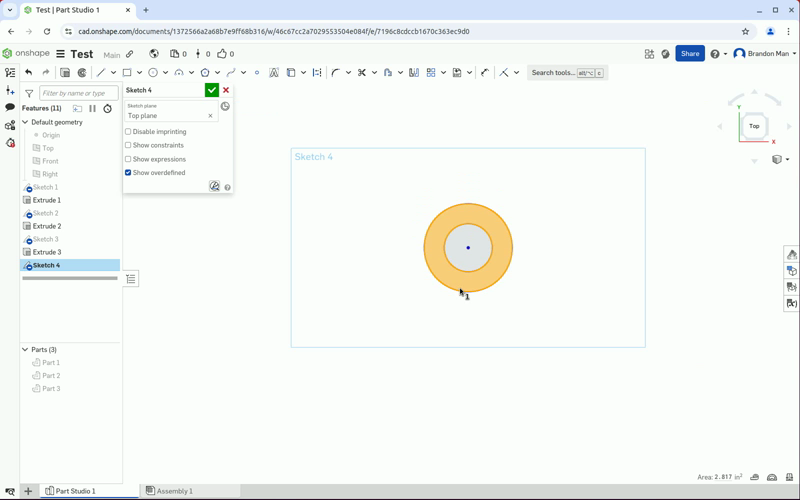
scroll(-6)
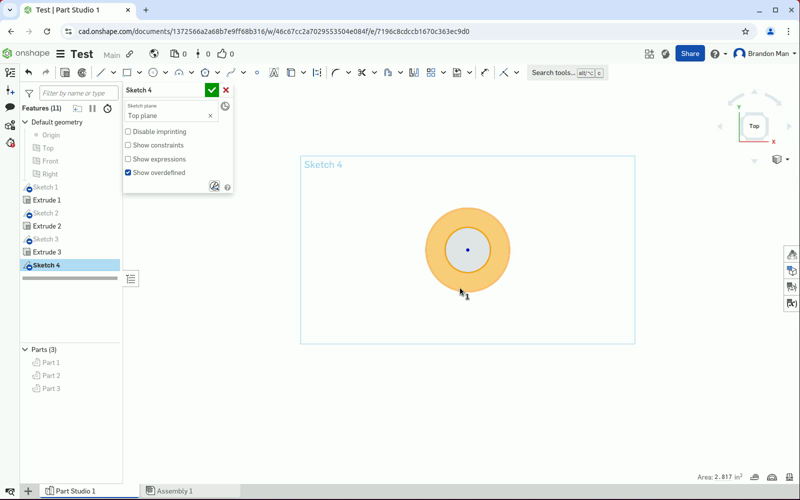
scroll(-6)
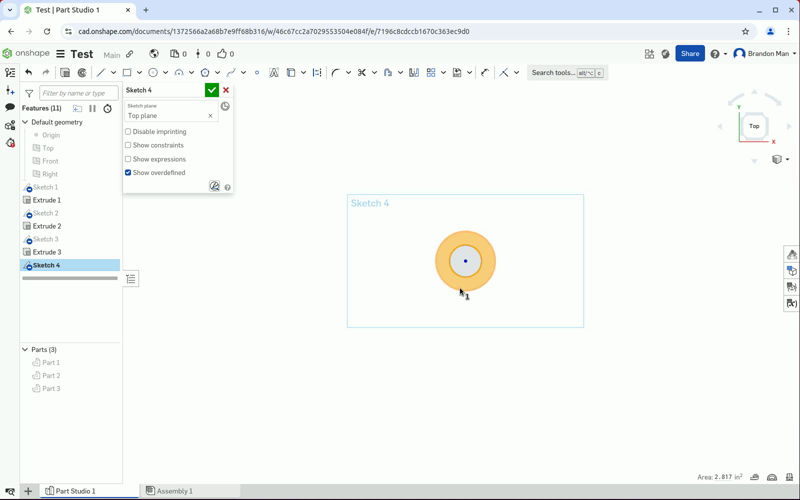
scroll(-6)
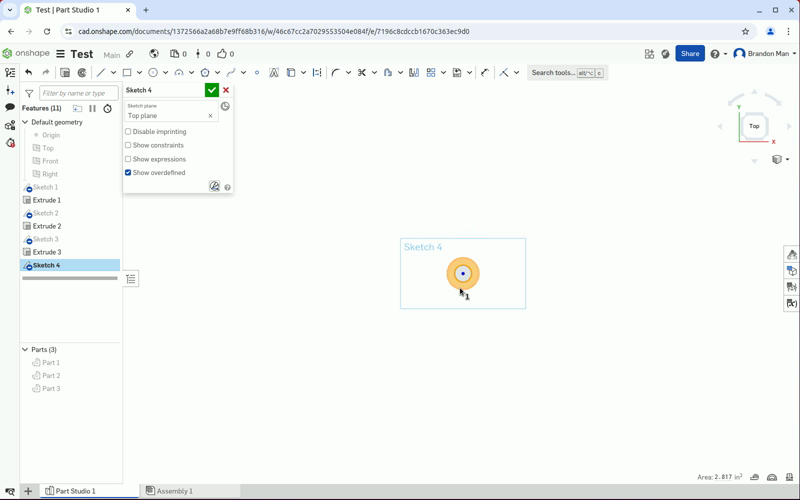
scroll(-6)
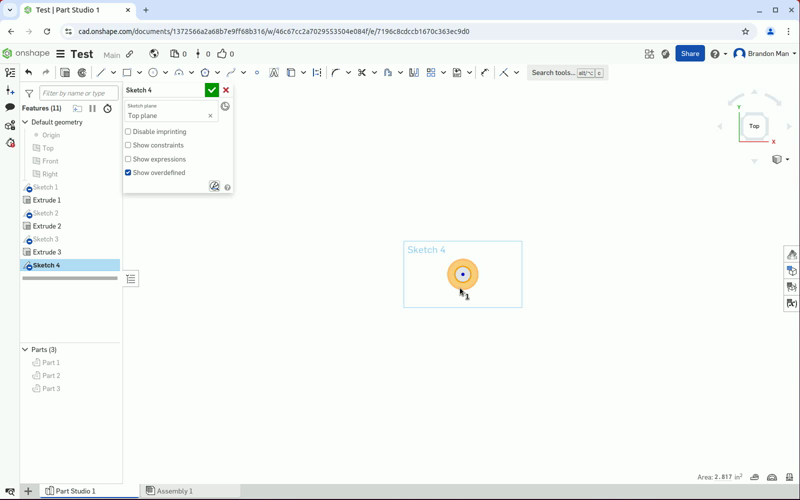
scroll(-6)
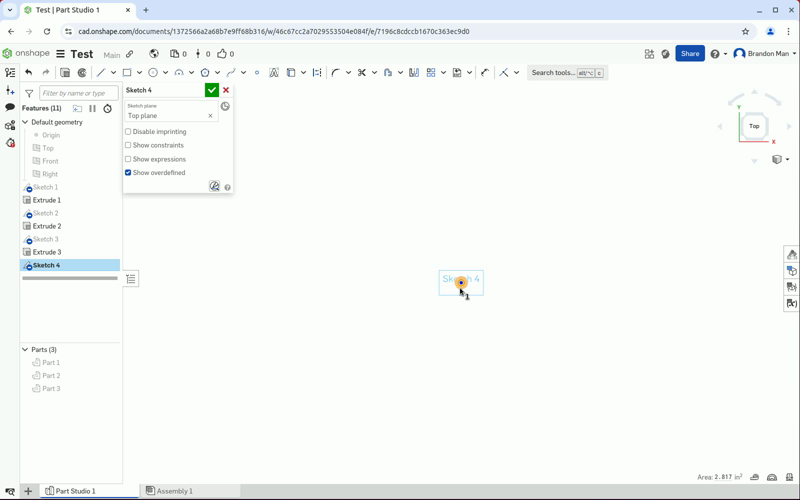
mouse_move(73, 352)
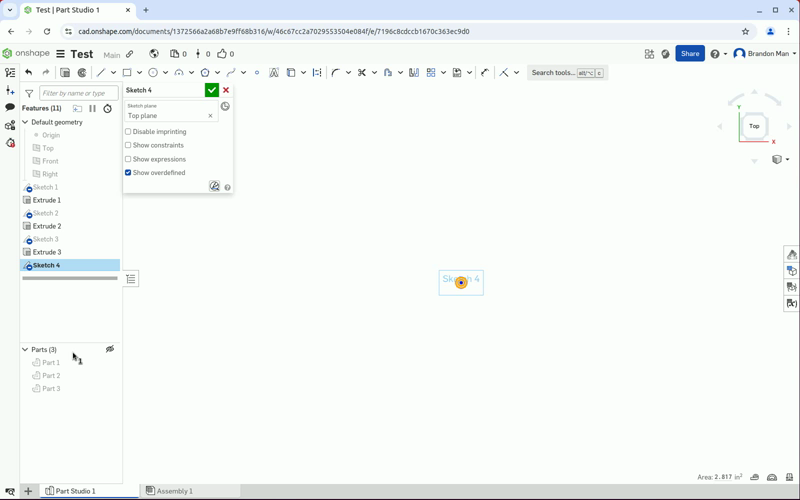
key(shift+y)
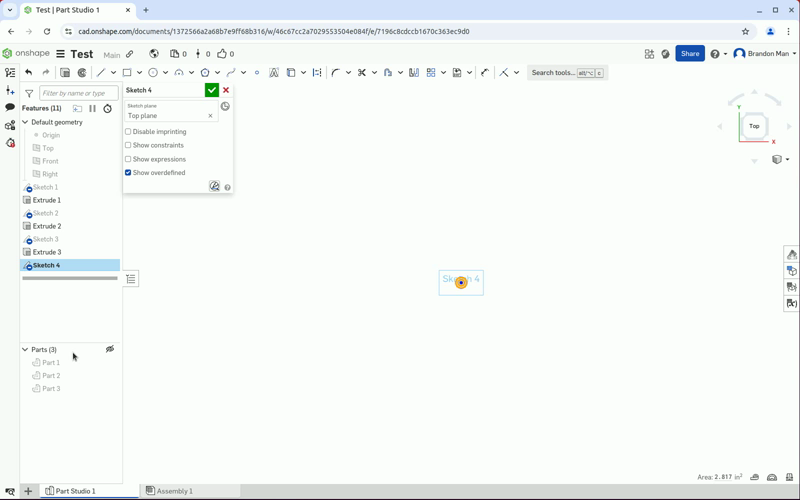
key(shift+e)
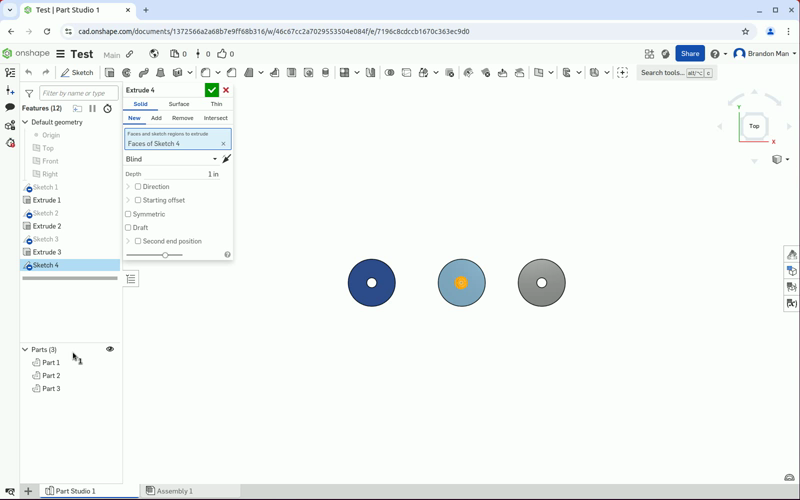
mouse_move(143, 106)
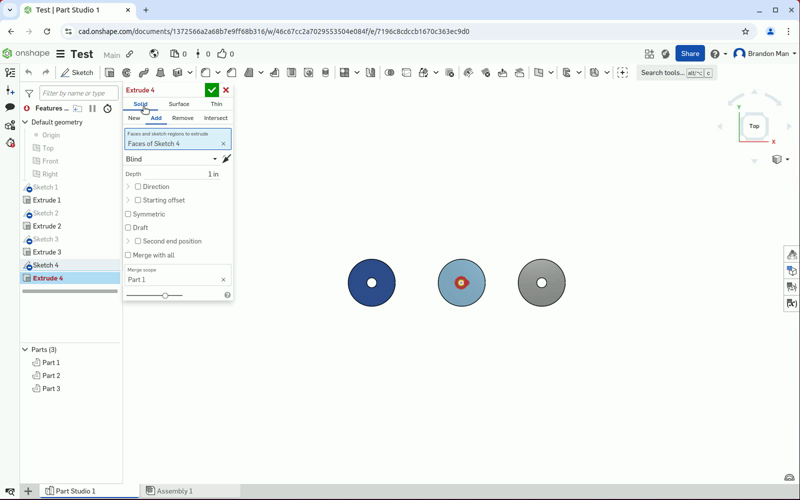
click(143, 106)
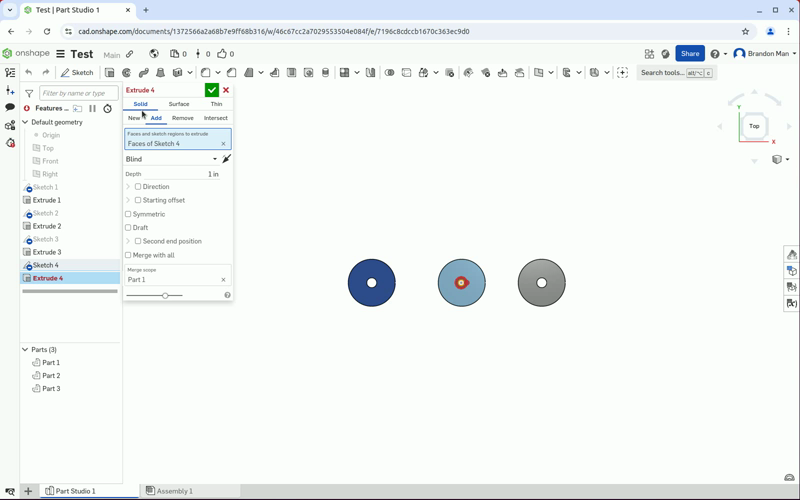
mouse_move(137, 120)
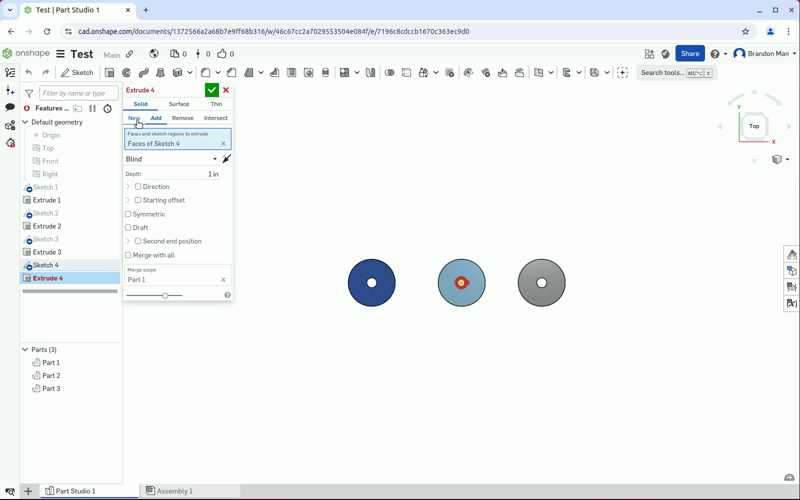
click(137, 120)
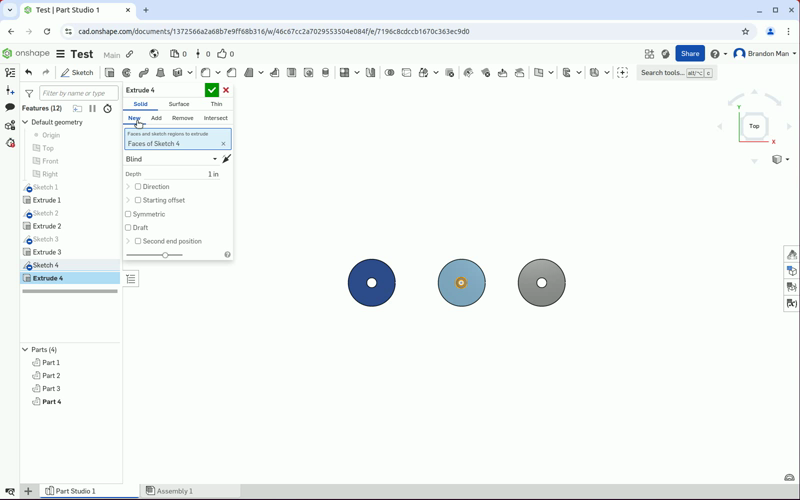
key(tab, 4)
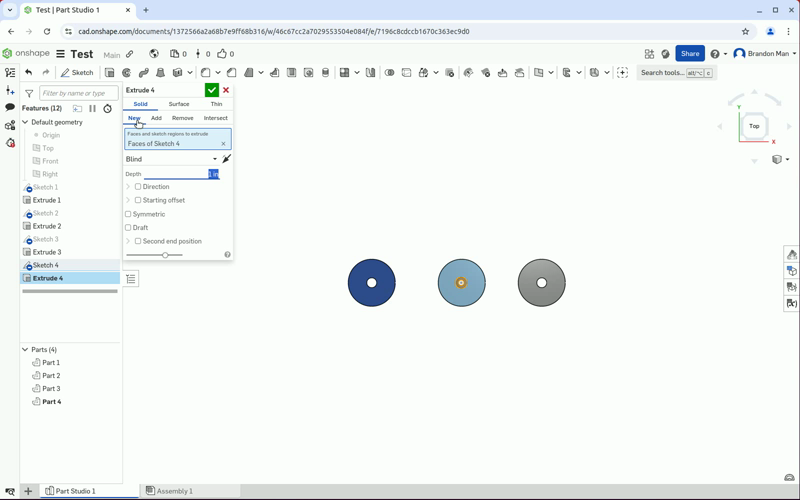
text(-3.129)
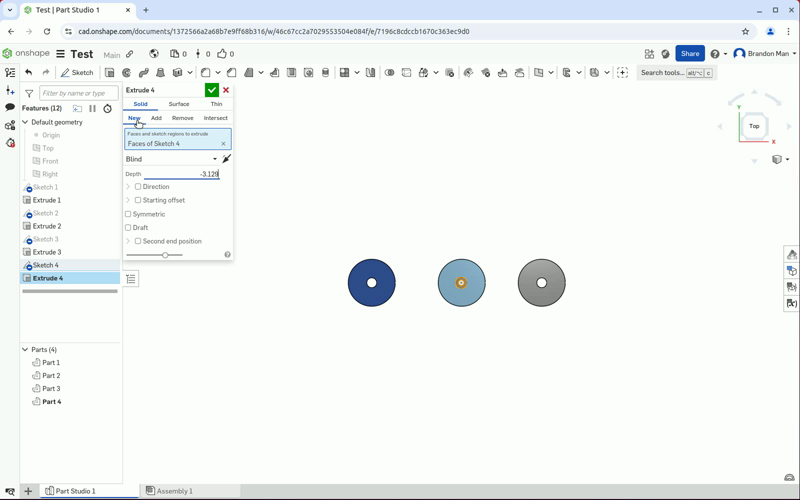
key(enter)
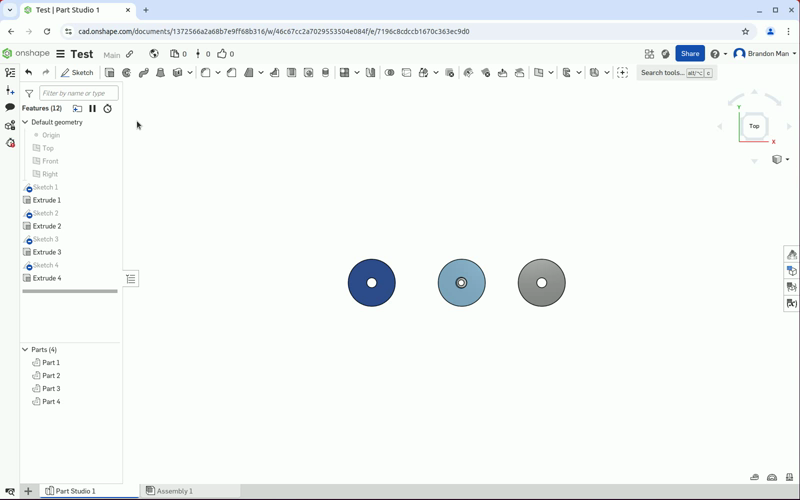
key(shift+h)
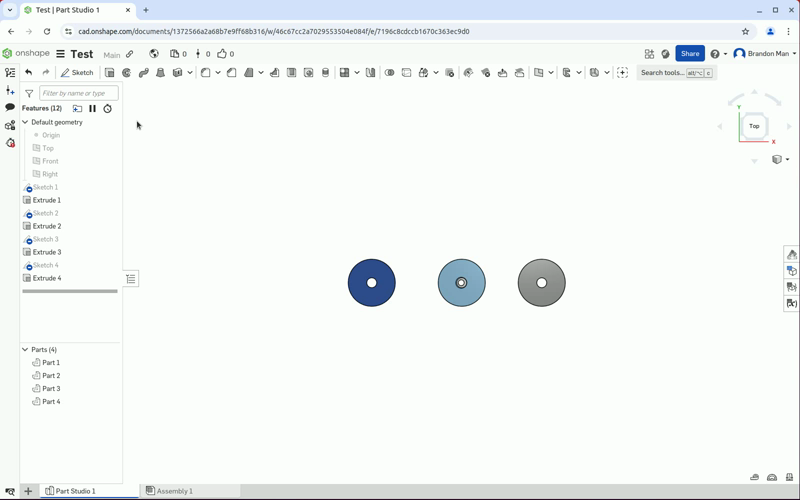
key(shift+h)
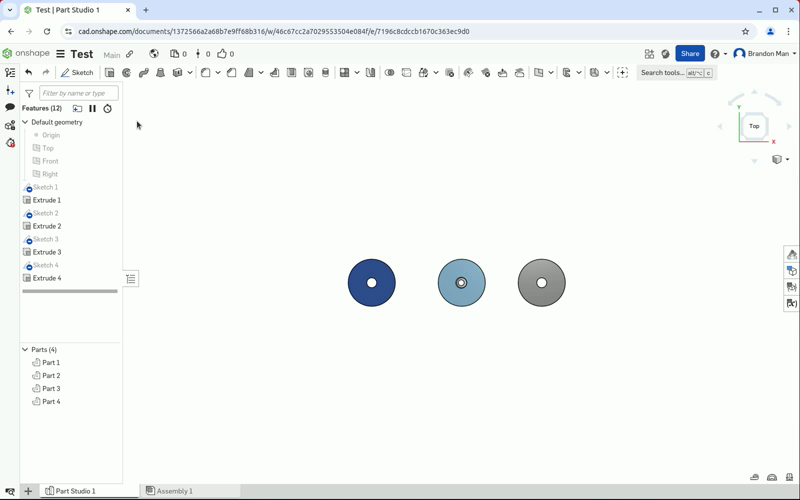
mouse_move(73, 189)
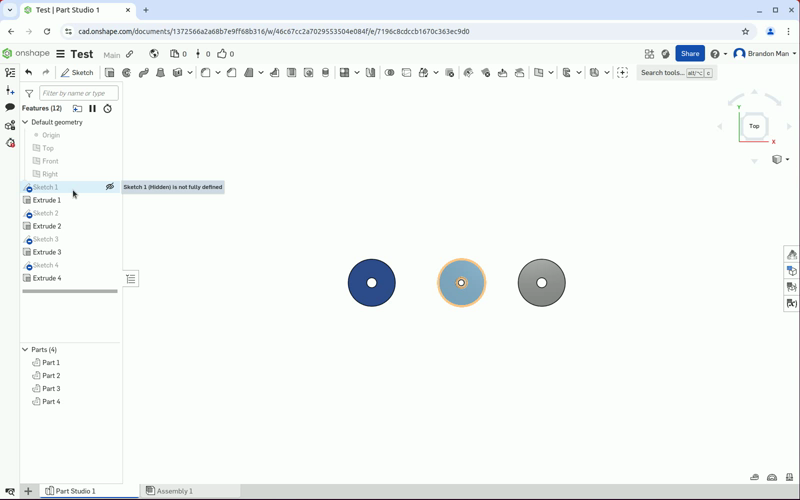
click(73, 189)
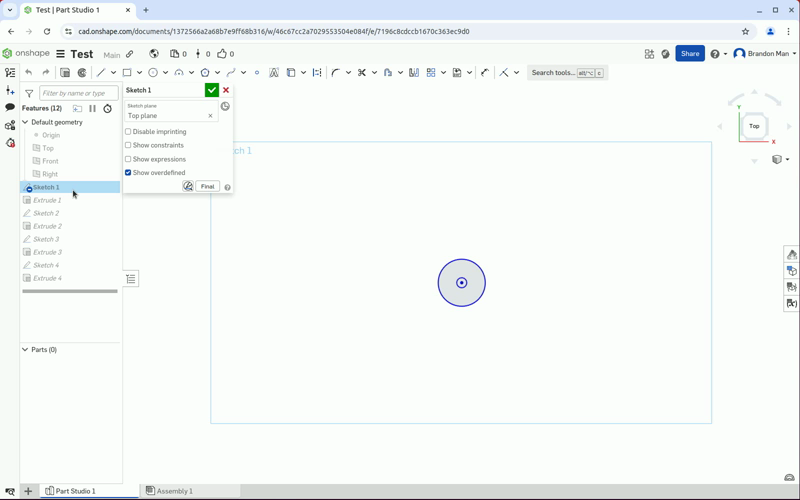
mouse_move(229, 92)
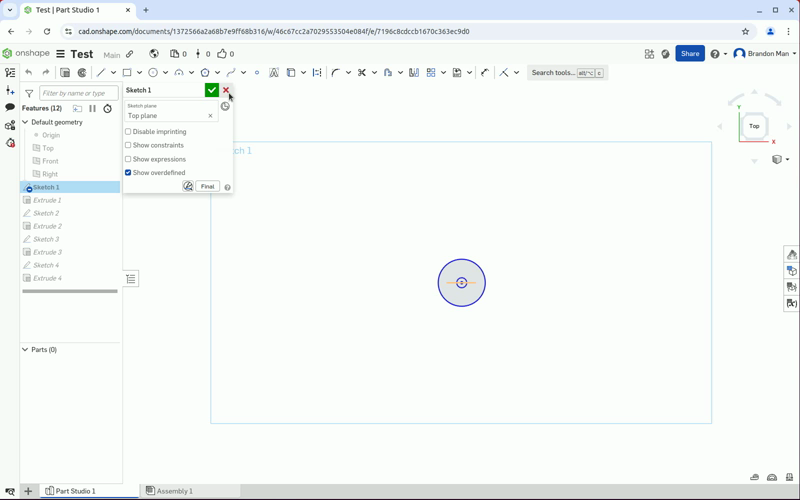
click(229, 92)
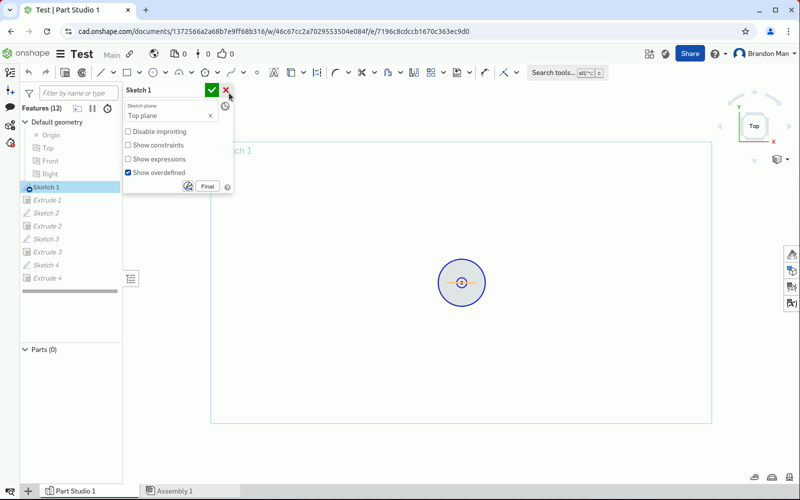
key(shift+s)
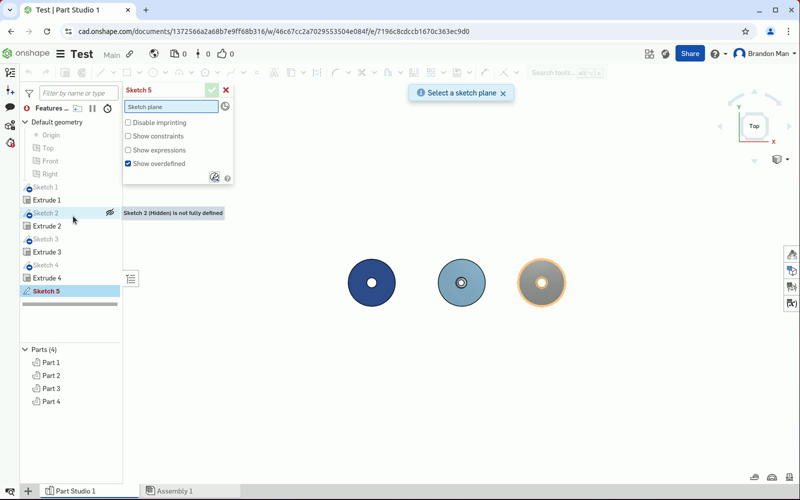
scroll(3)
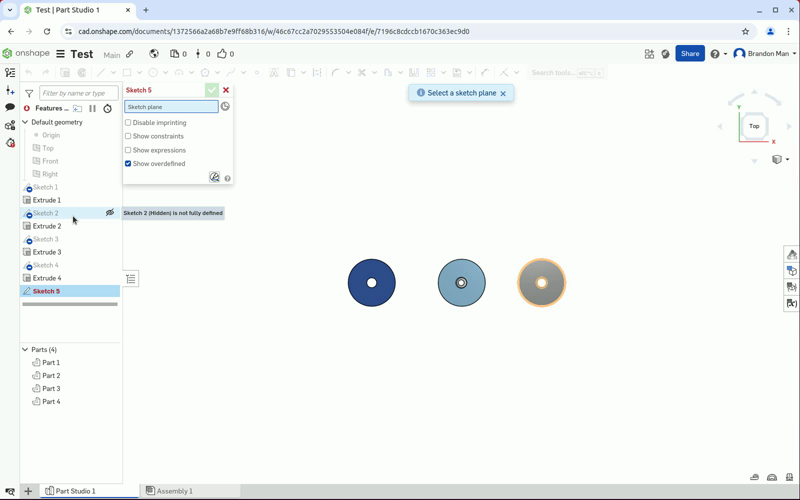
mouse_move(73, 150)
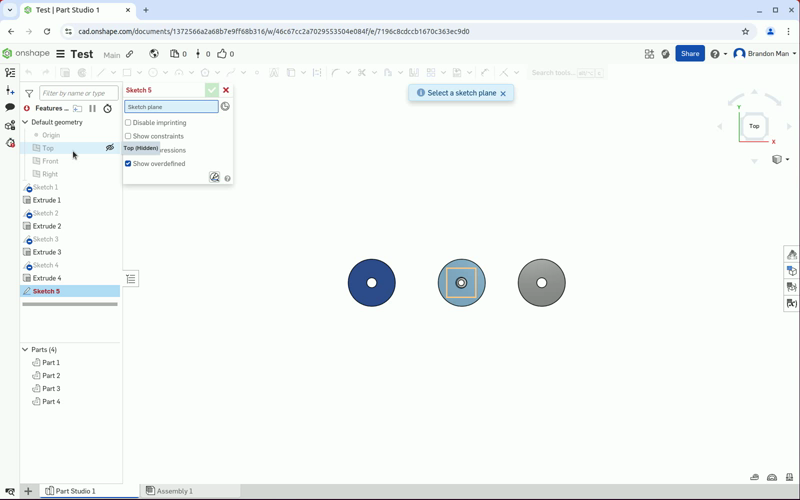
click(73, 150)
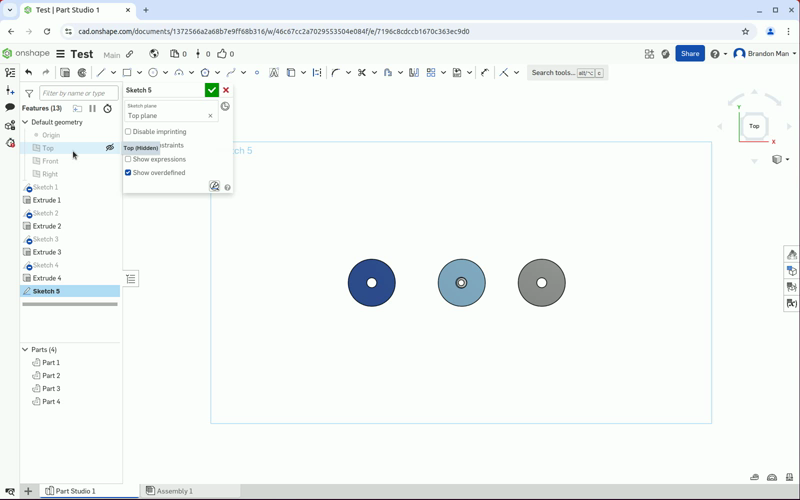
mouse_move(73, 352)
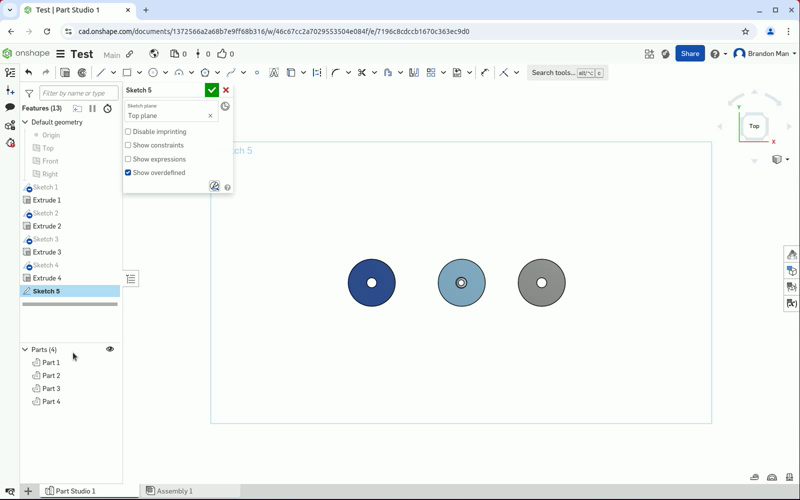
key(y)
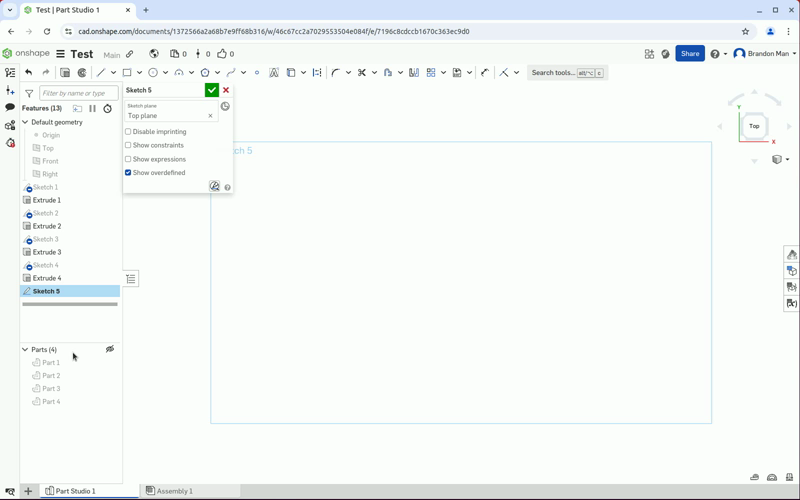
key(c)
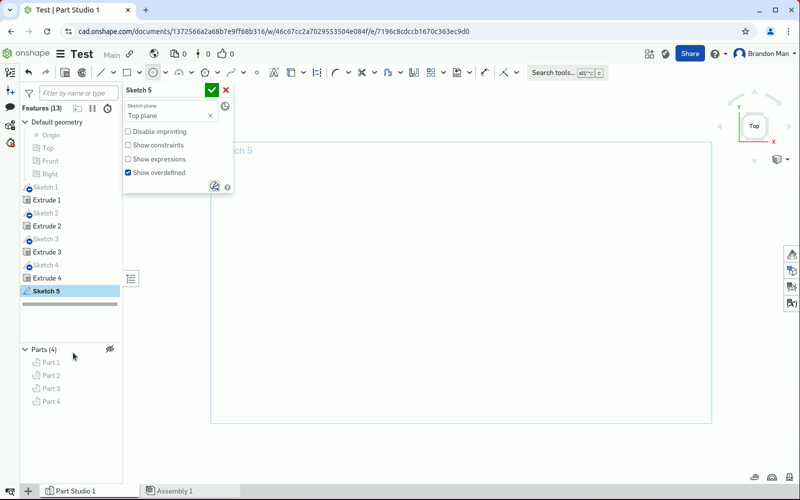
key_down(shift)
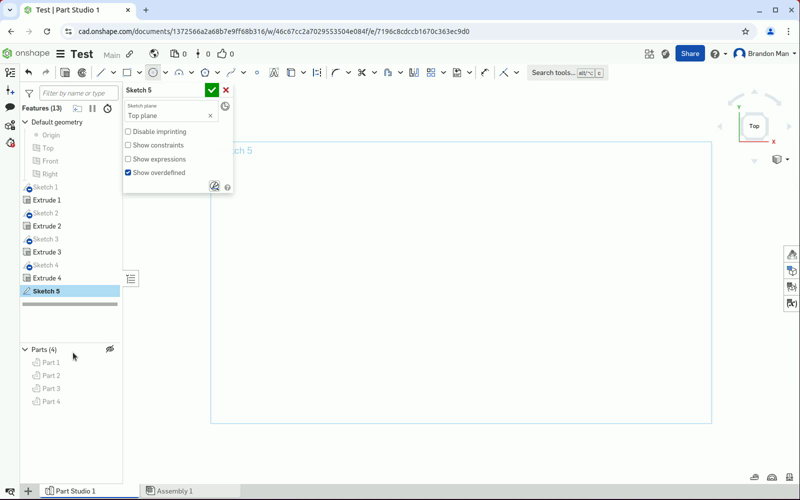
mouse_move(461, 282)
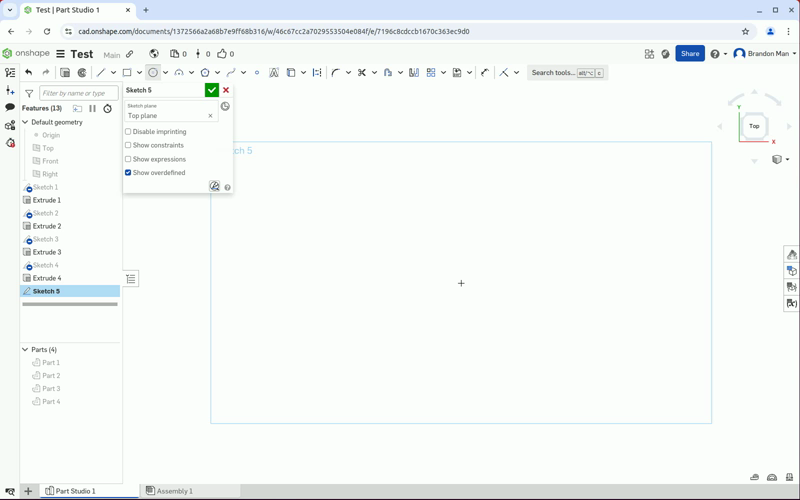
click(461, 282)
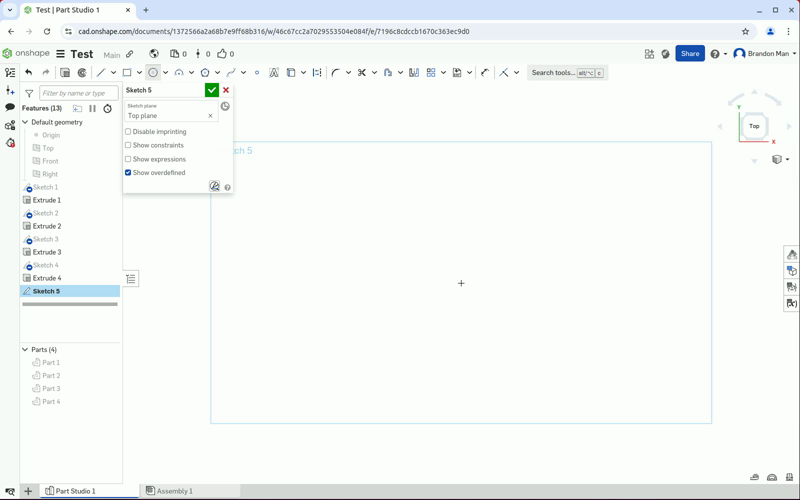
key_up(shift)
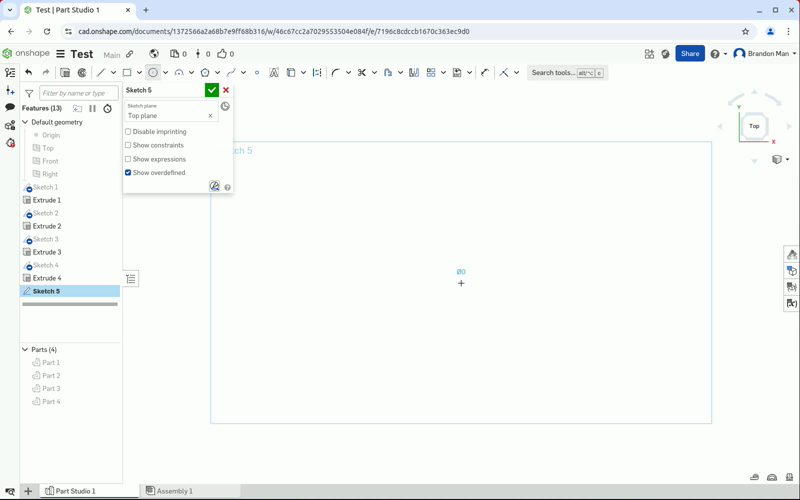
mouse_move(464, 282)
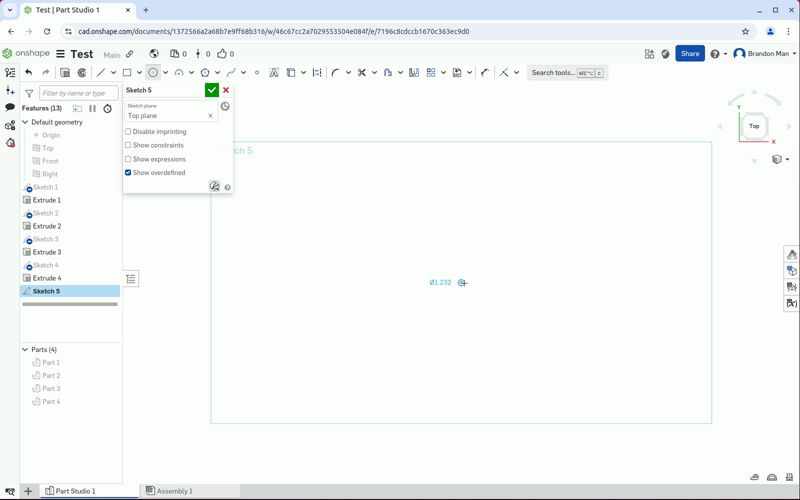
click(464, 282)
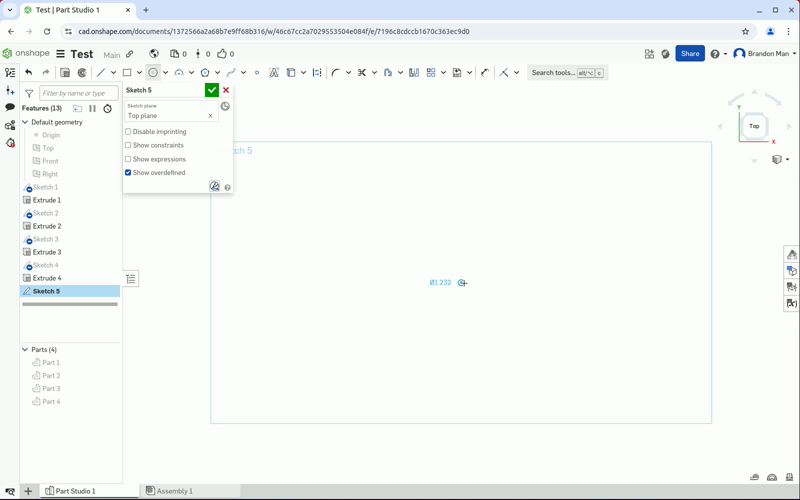
key(esc)
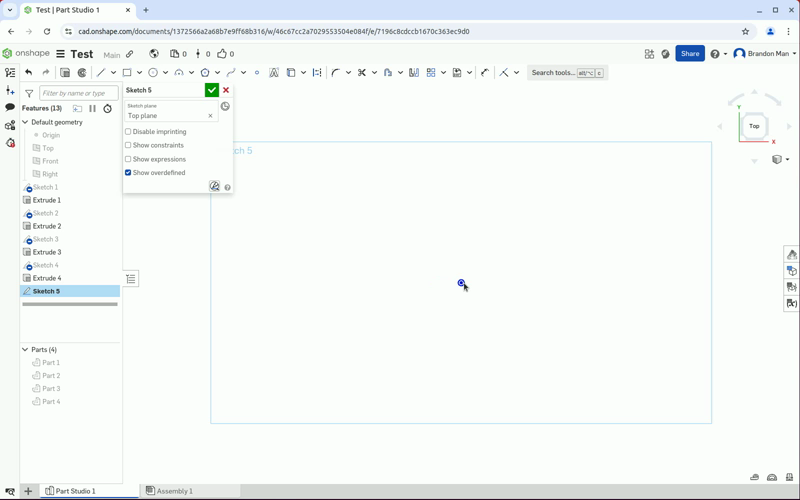
mouse_move(461, 281)
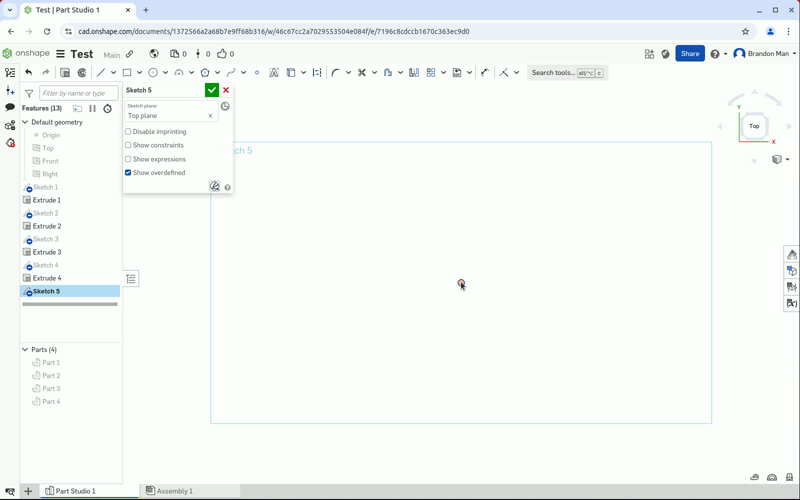
scroll(6)
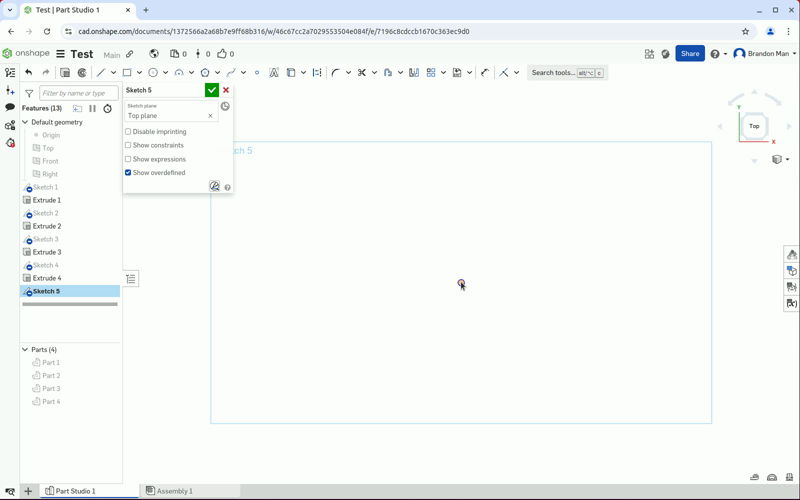
scroll(6)
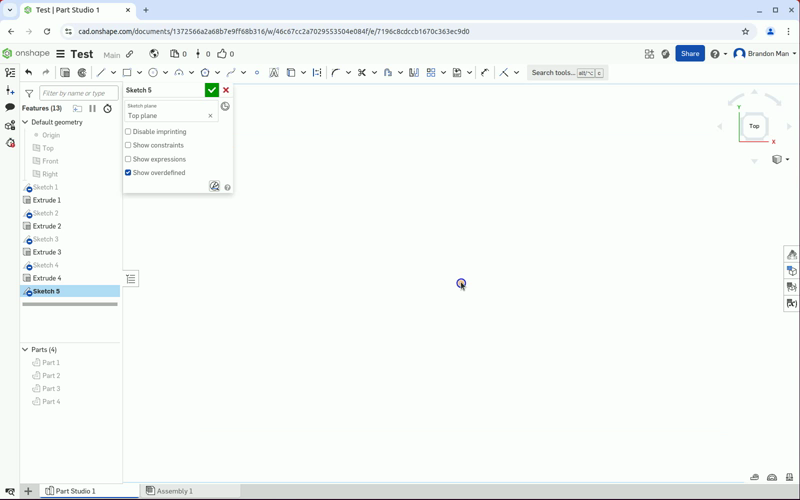
scroll(6)
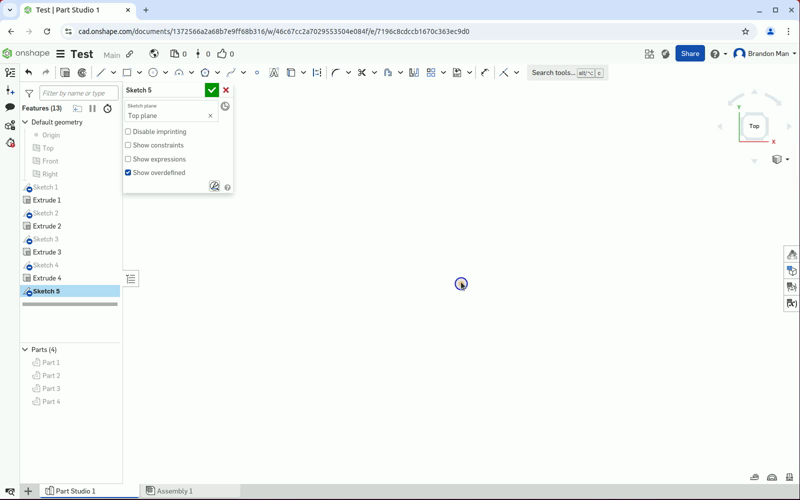
scroll(6)
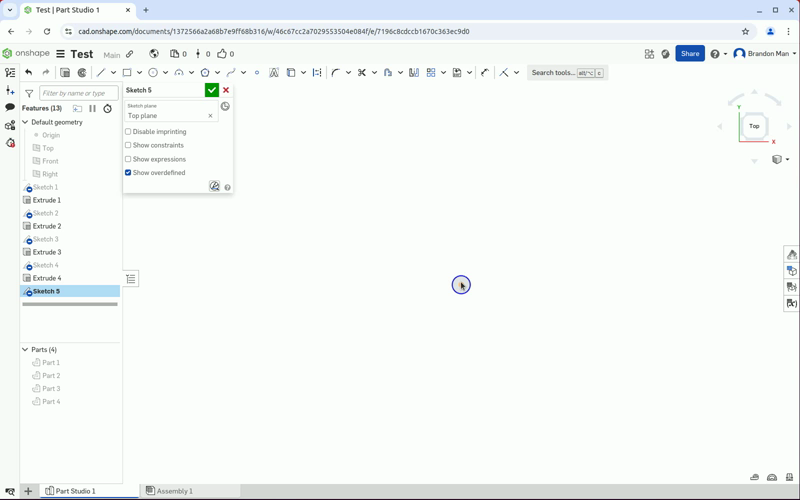
scroll(6)
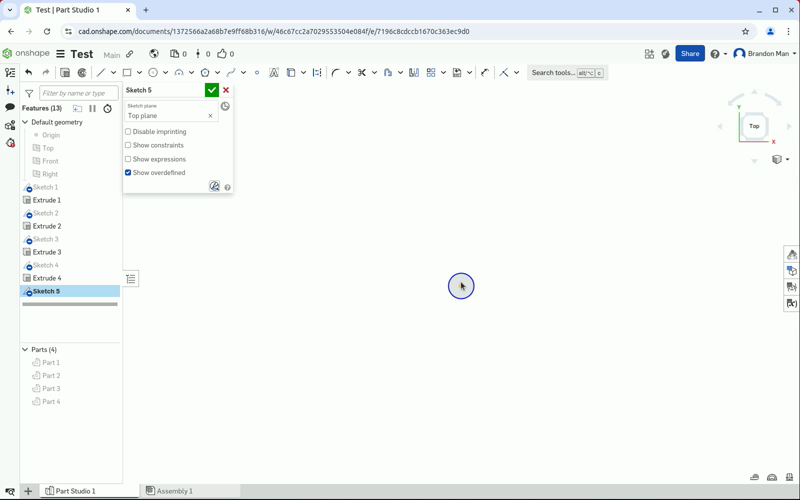
scroll(6)
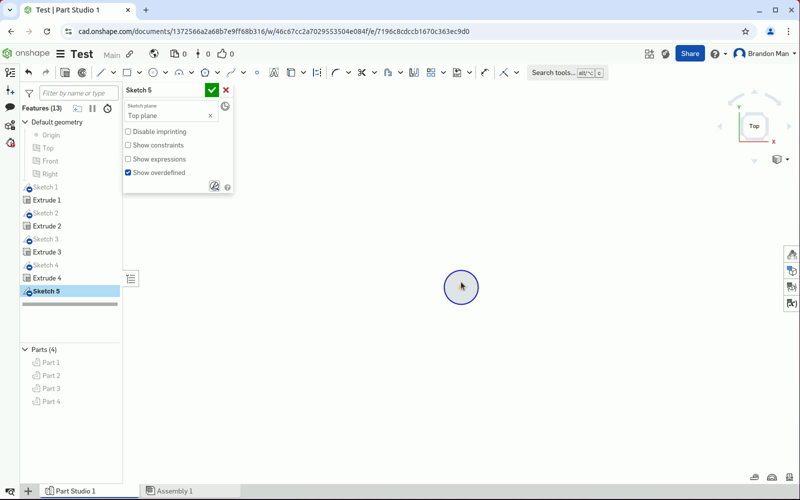
scroll(6)
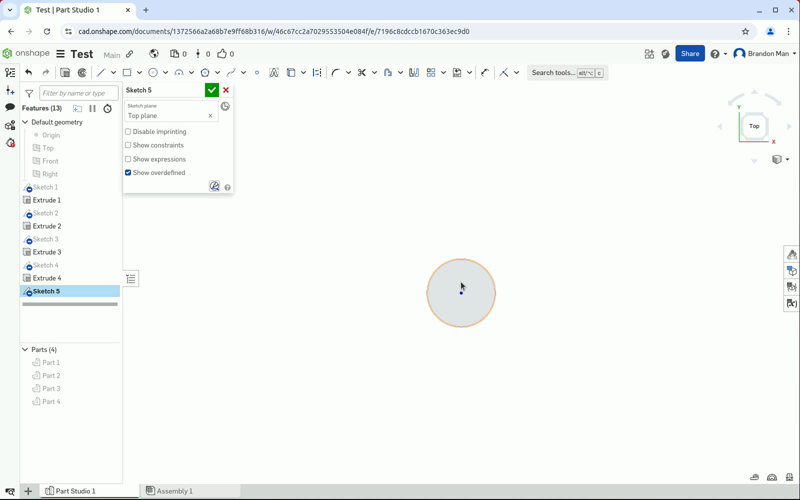
click(461, 281)
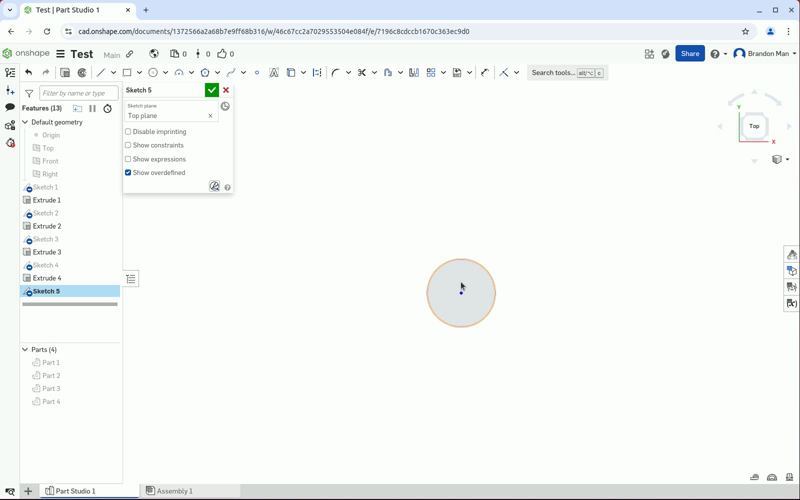
scroll(-6)
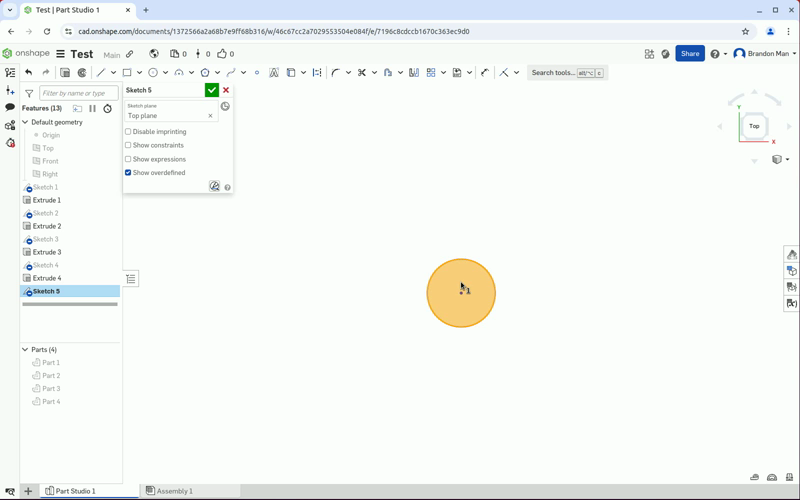
scroll(-6)
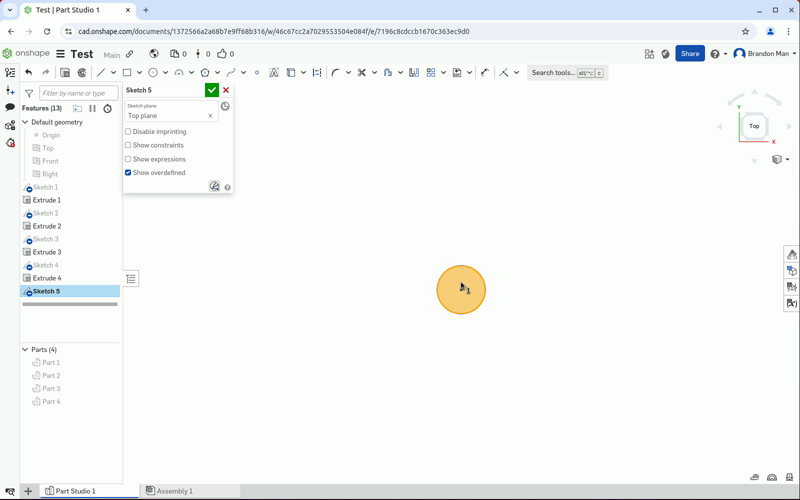
scroll(-6)
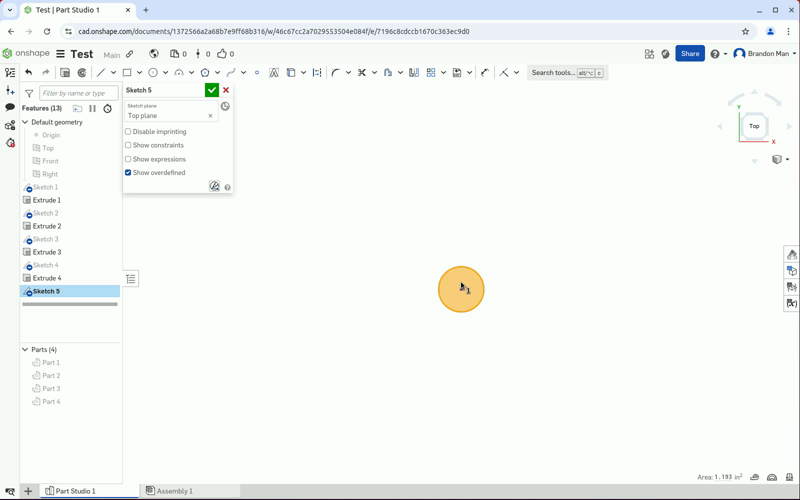
scroll(-6)
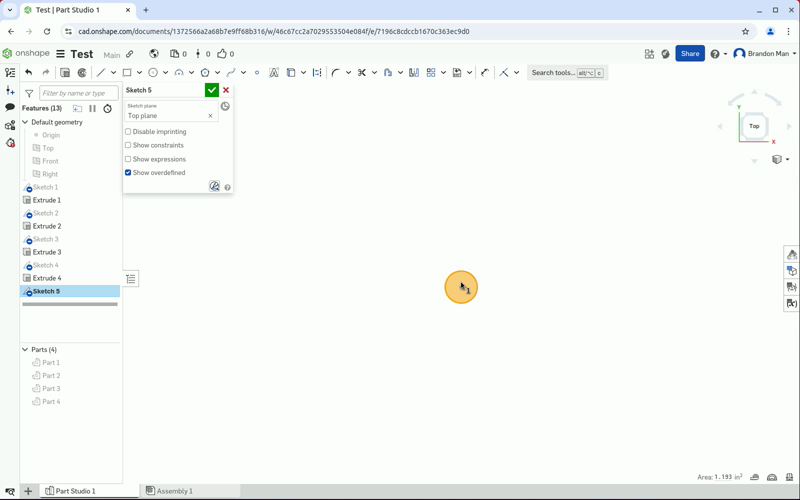
scroll(-6)
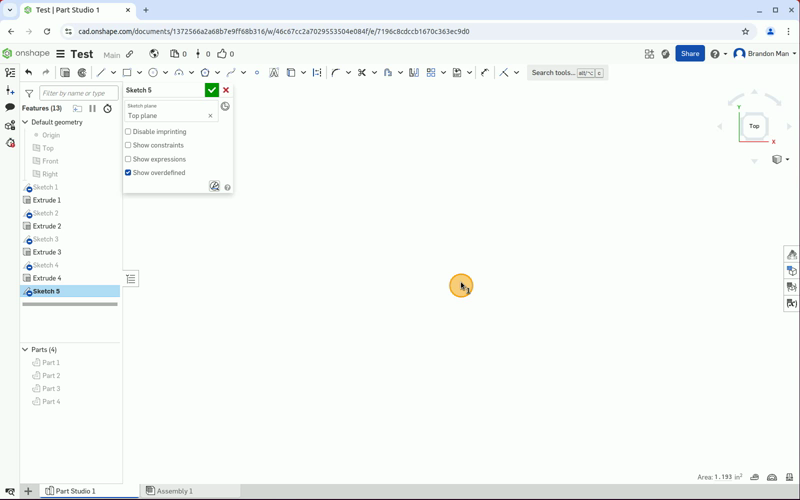
scroll(-6)
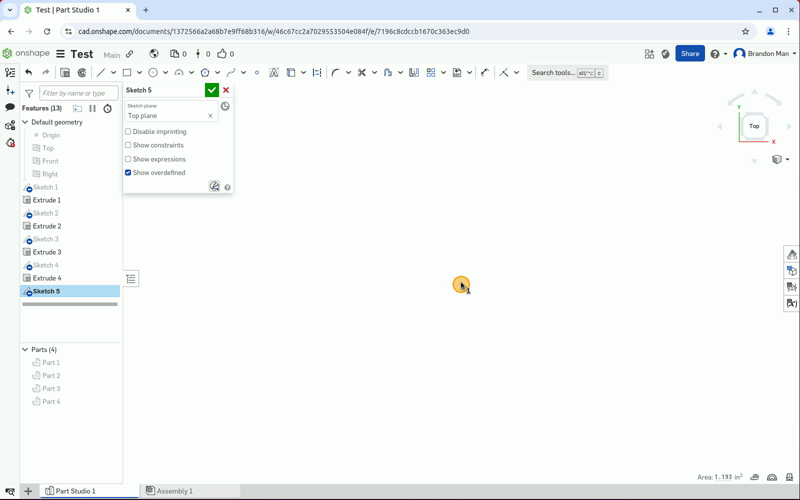
scroll(-6)
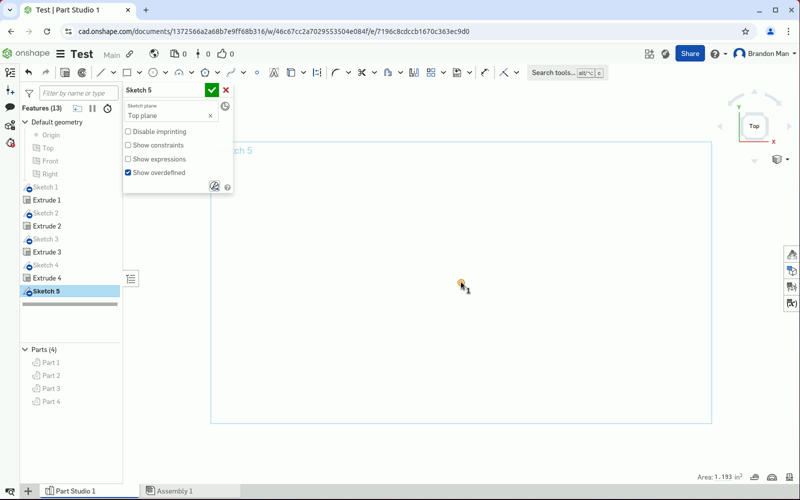
mouse_move(73, 352)
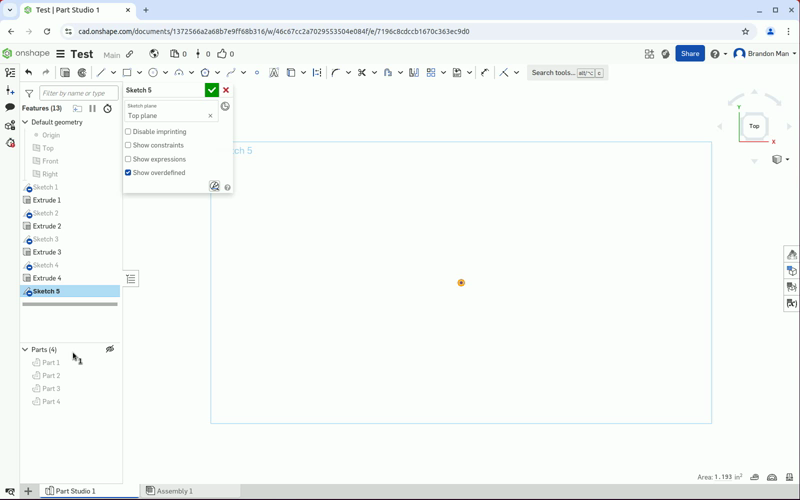
key(shift+y)
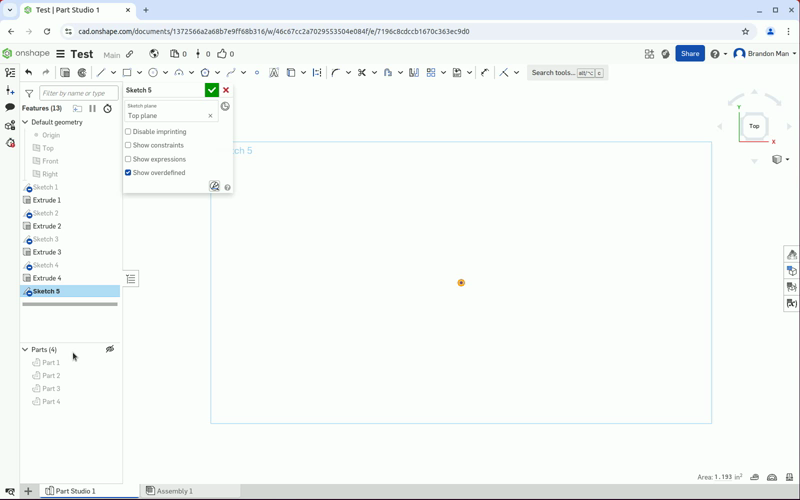
key(shift+e)
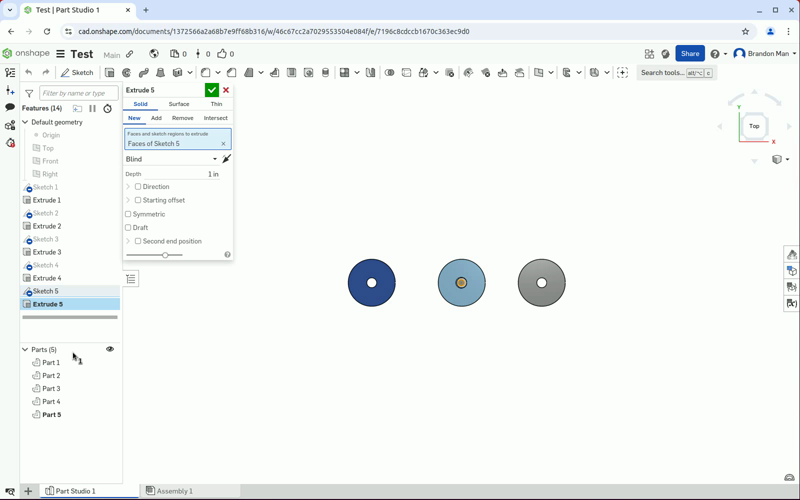
mouse_move(143, 106)
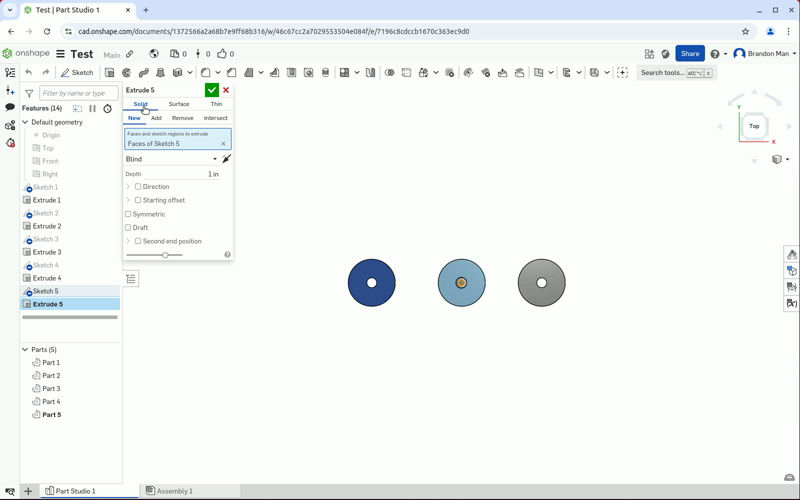
click(143, 106)
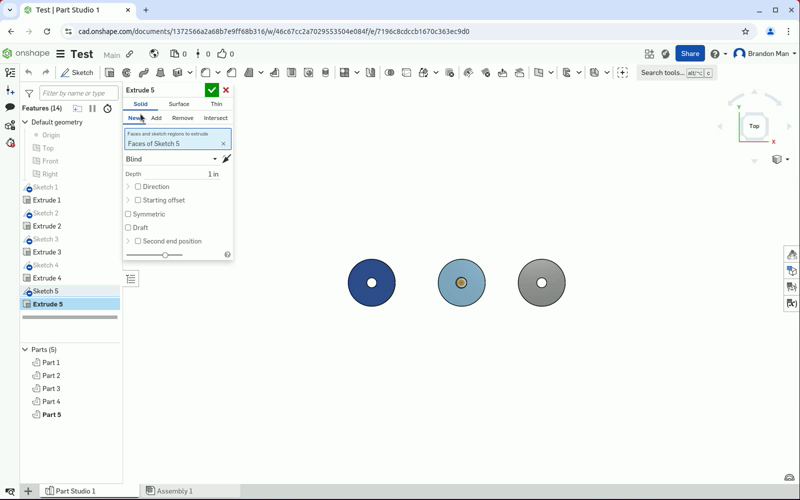
mouse_move(137, 120)
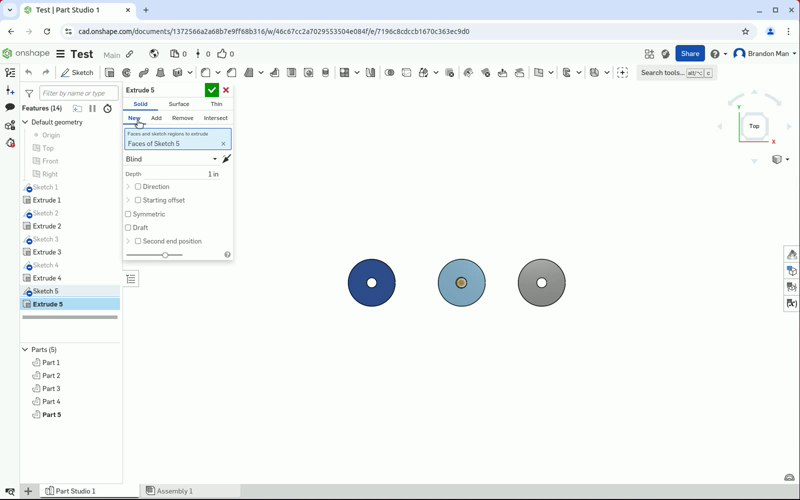
click(137, 120)
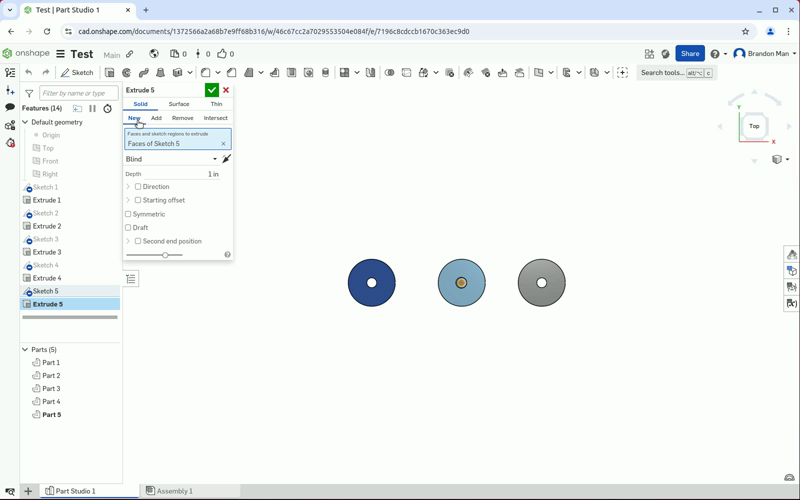
key(tab, 4)
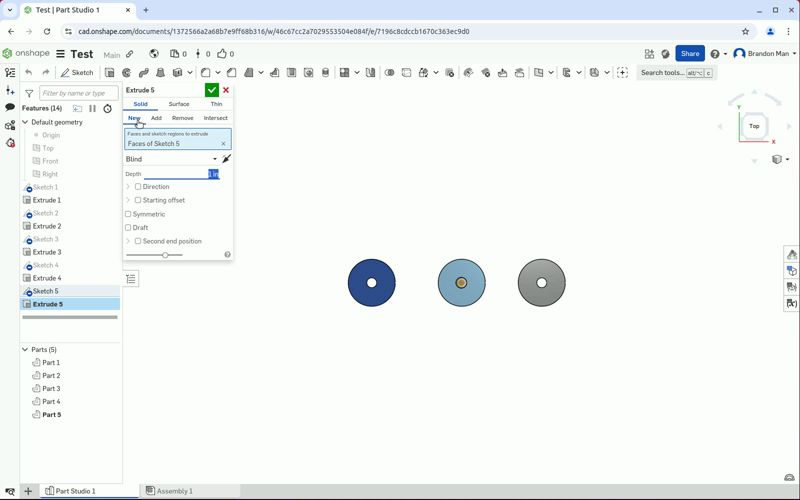
text(-3.129)
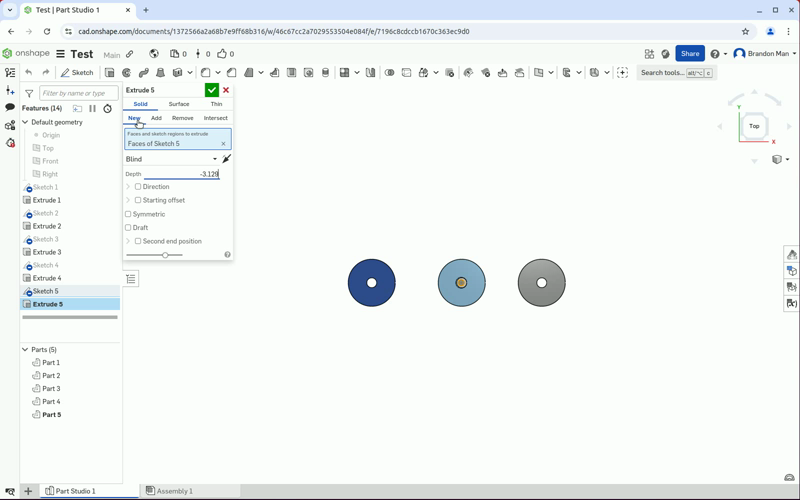
key(enter)
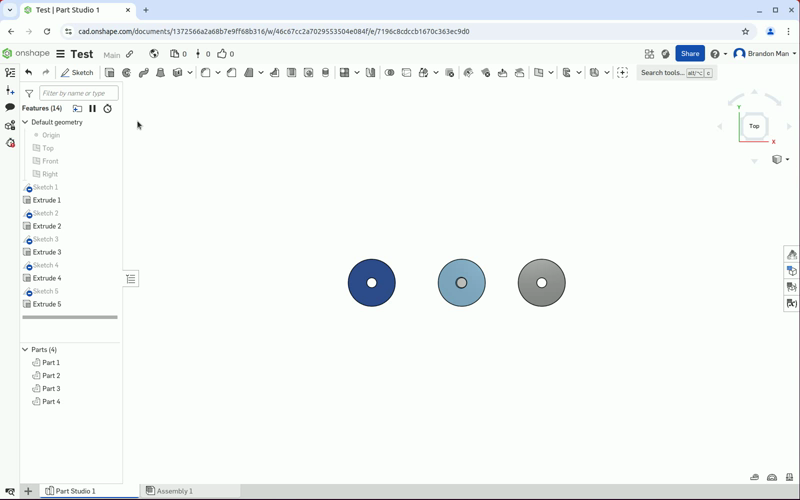
key(shift+h)
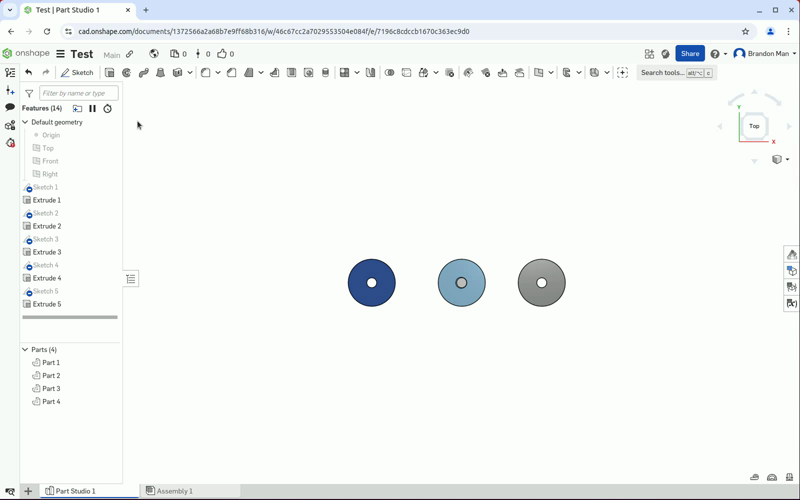
key(shift+h)
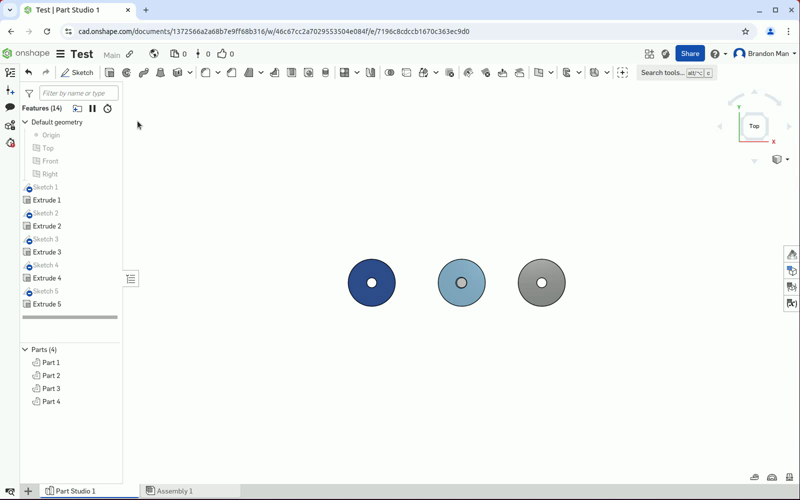
mouse_move(73, 189)
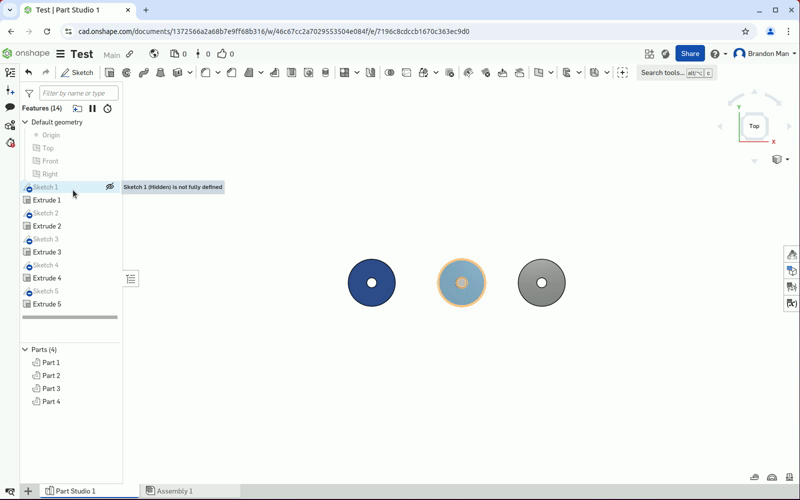
click(73, 189)
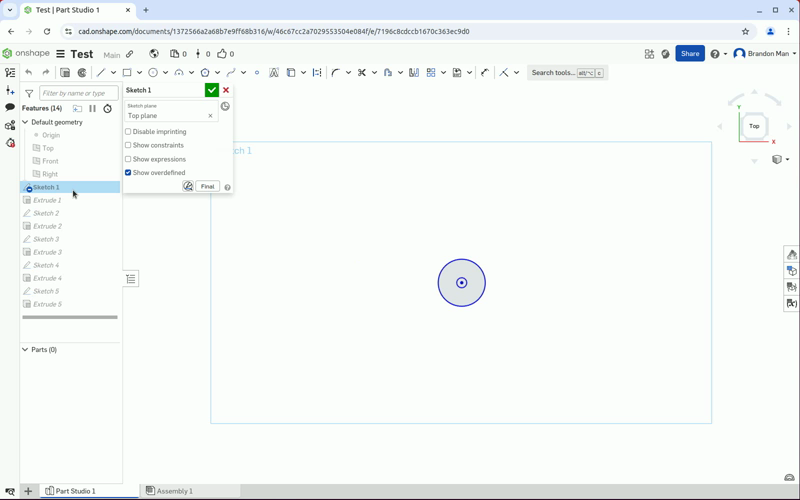
mouse_move(229, 92)
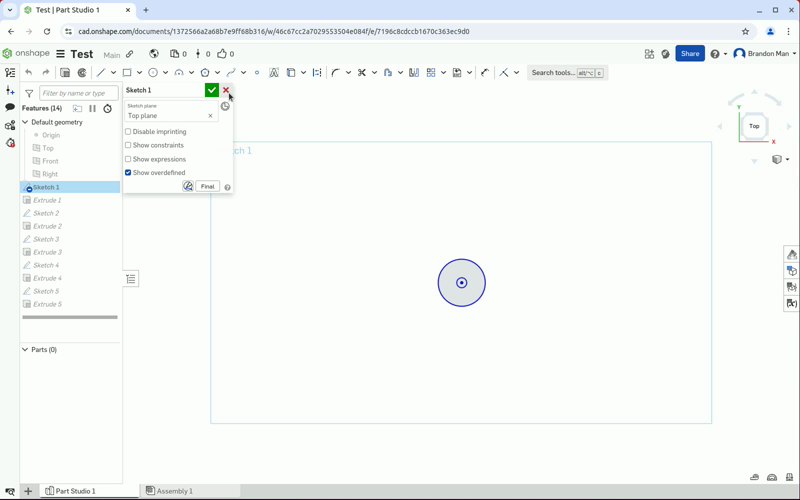
click(229, 92)
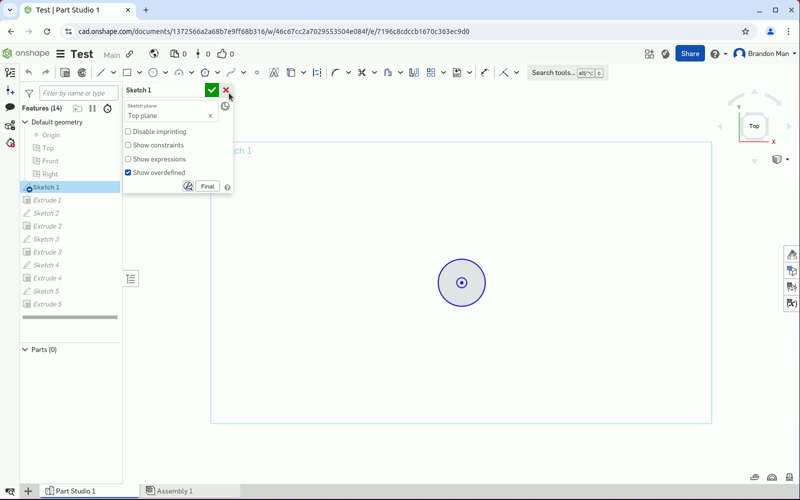
key(shift+s)
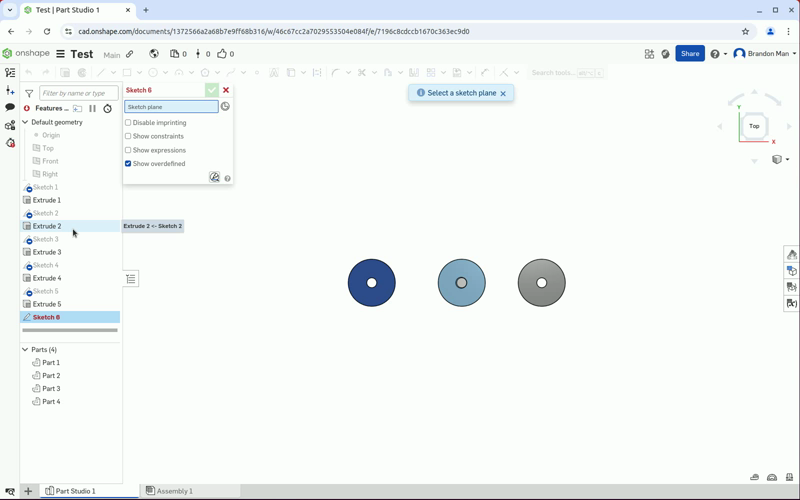
scroll(3)
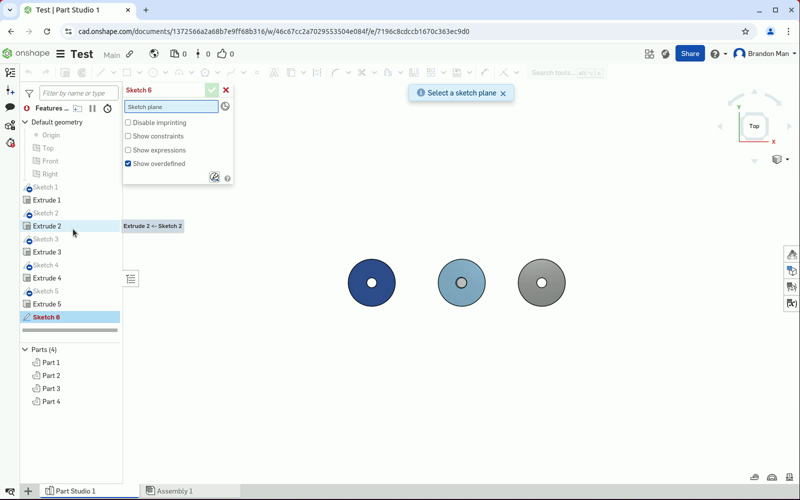
mouse_move(73, 150)
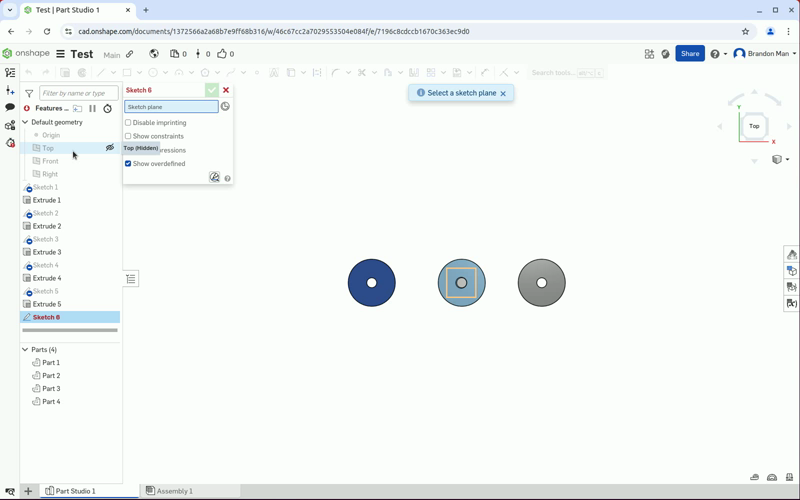
click(73, 150)
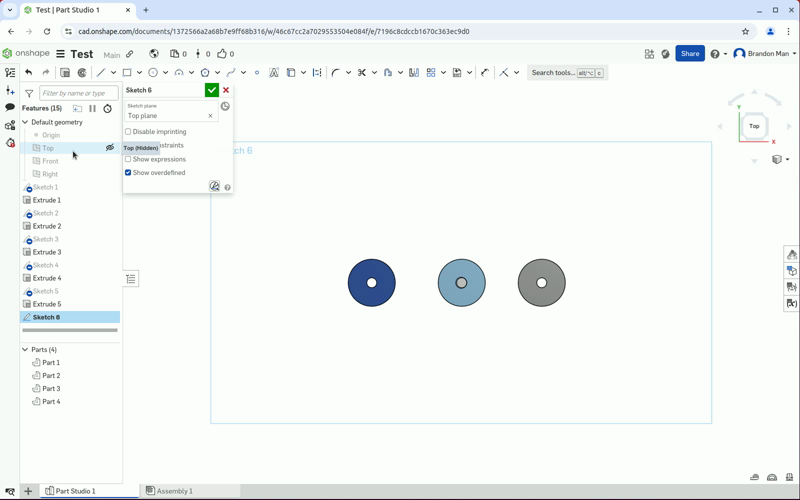
mouse_move(73, 352)
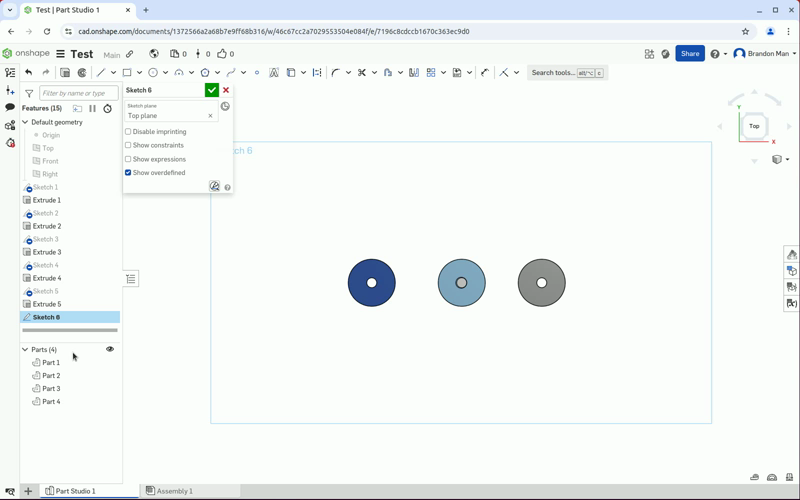
key(y)
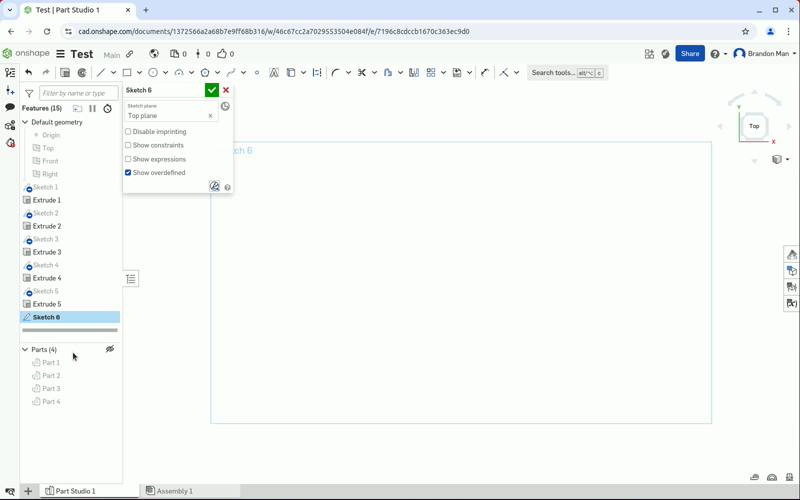
key(c)
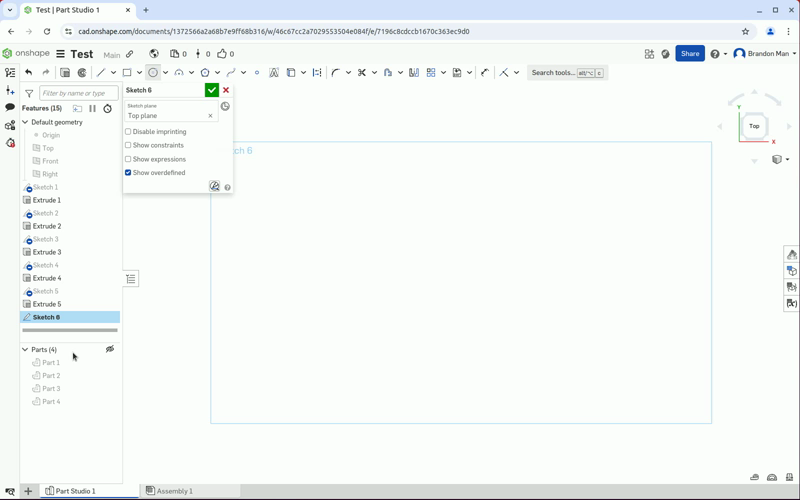
key_down(shift)
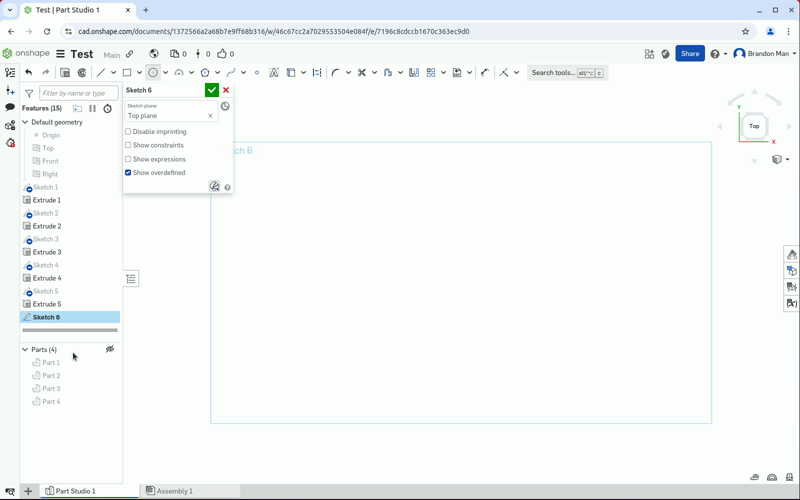
mouse_move(371, 282)
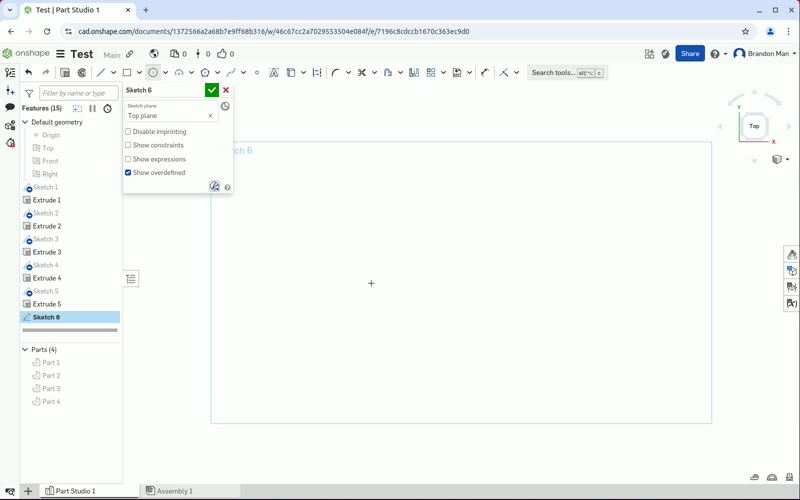
click(371, 282)
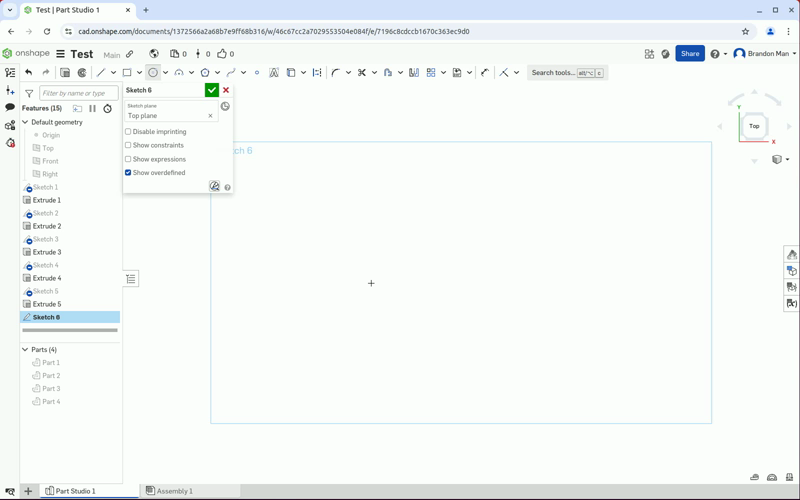
key_up(shift)
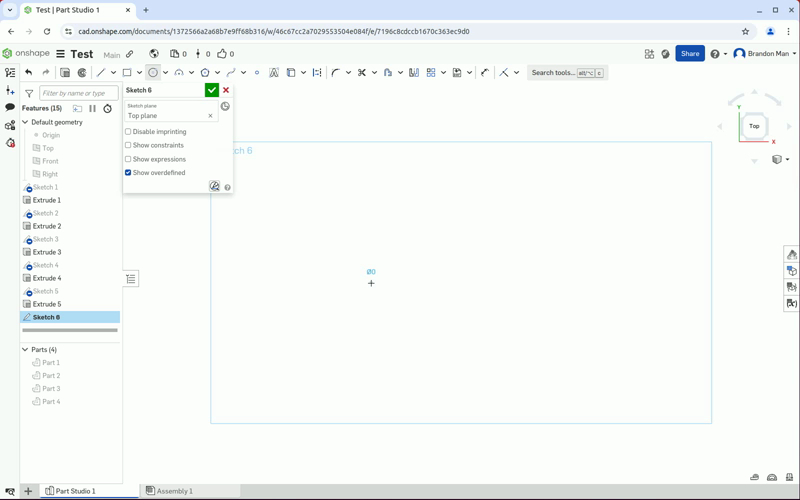
mouse_move(376, 282)
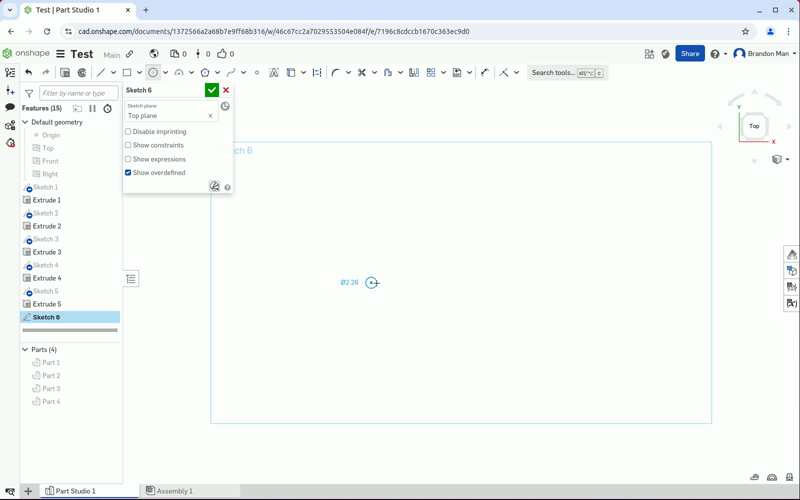
click(376, 282)
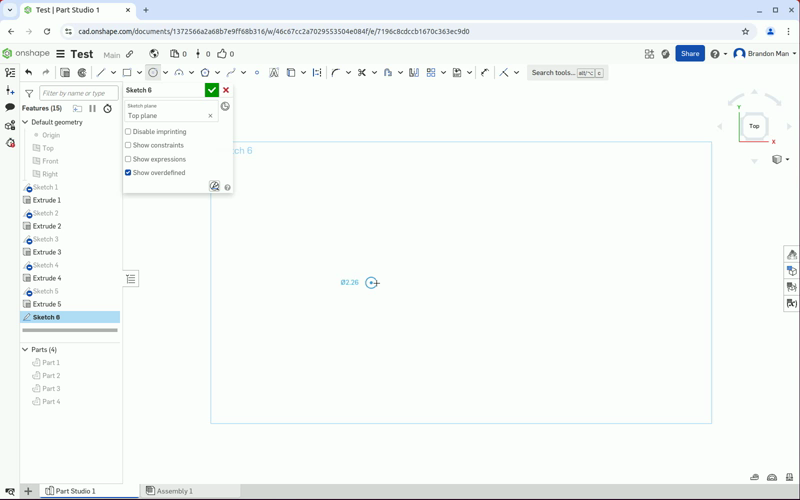
key(esc)
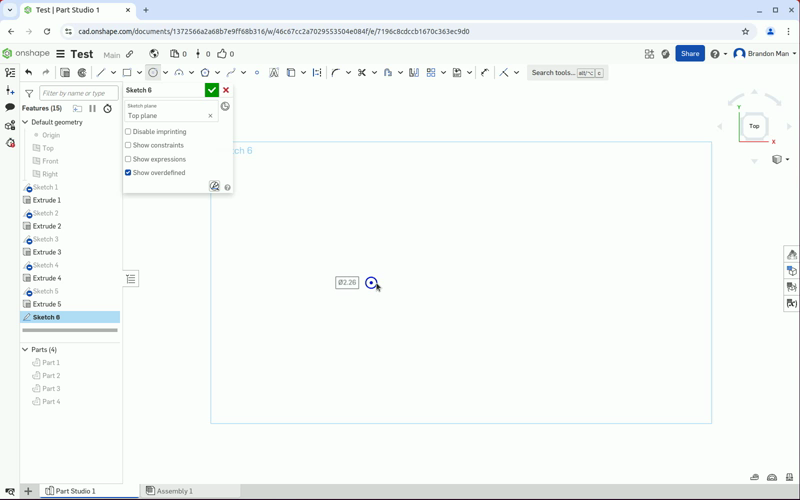
key(c)
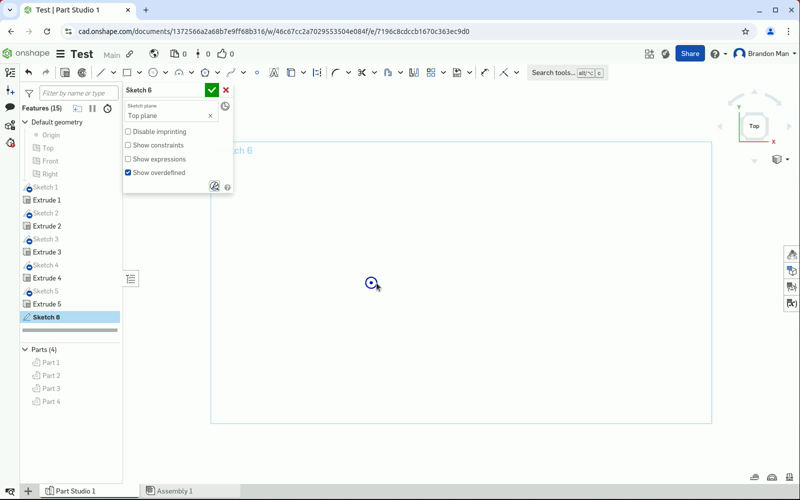
key_down(shift)
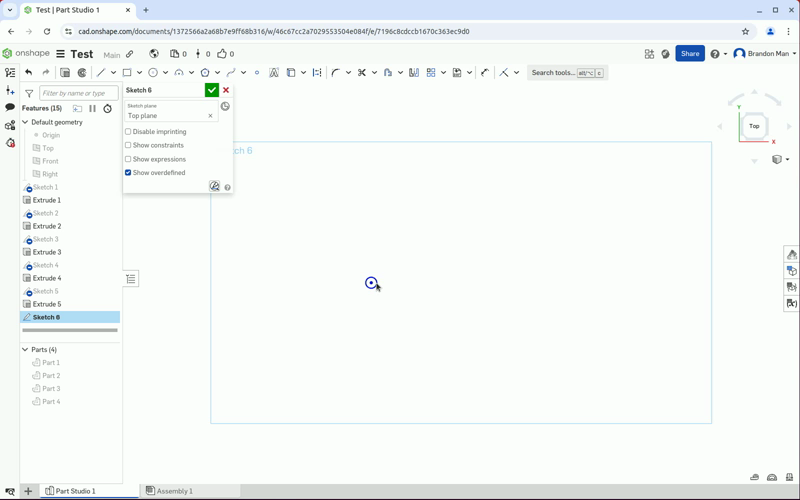
mouse_move(371, 282)
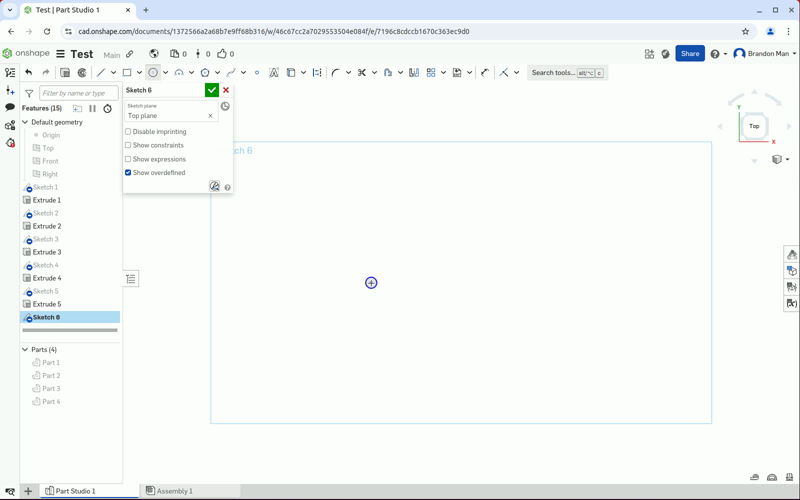
click(371, 282)
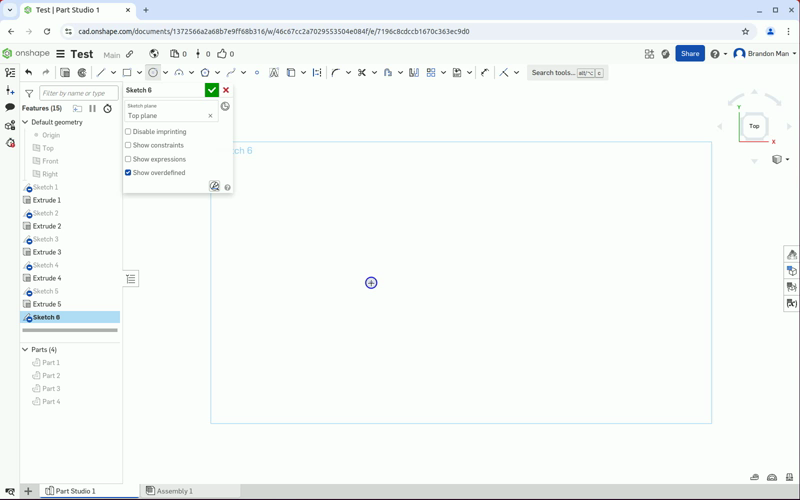
key_up(shift)
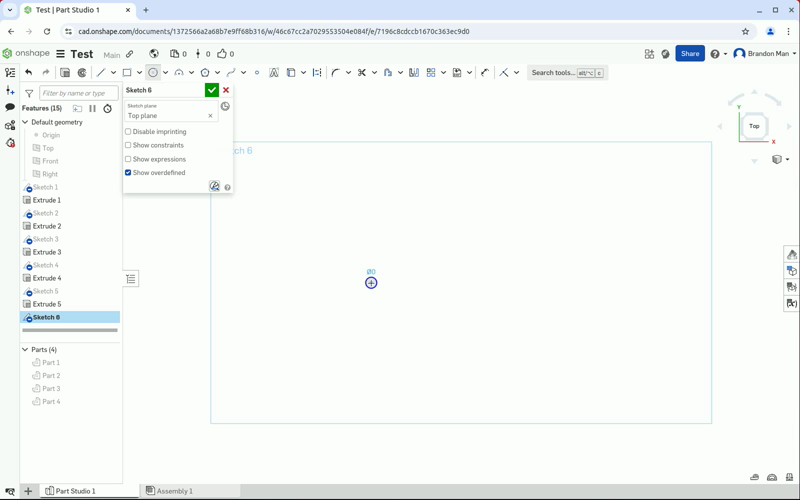
mouse_move(373, 282)
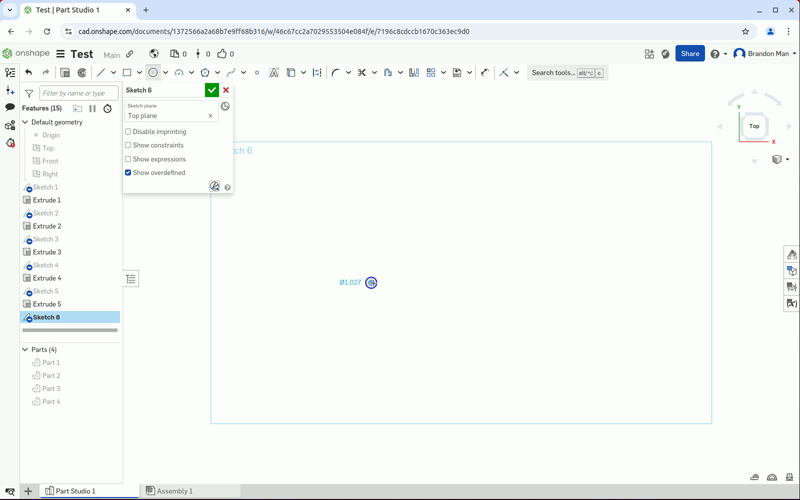
scroll(6)
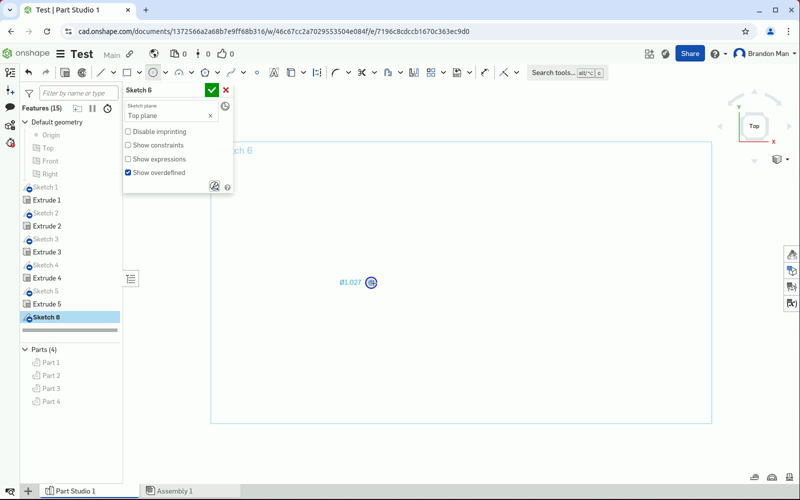
scroll(6)
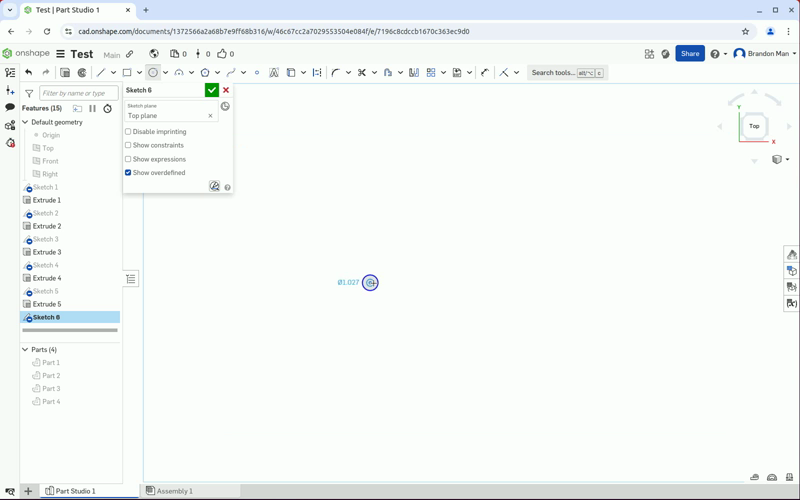
scroll(6)
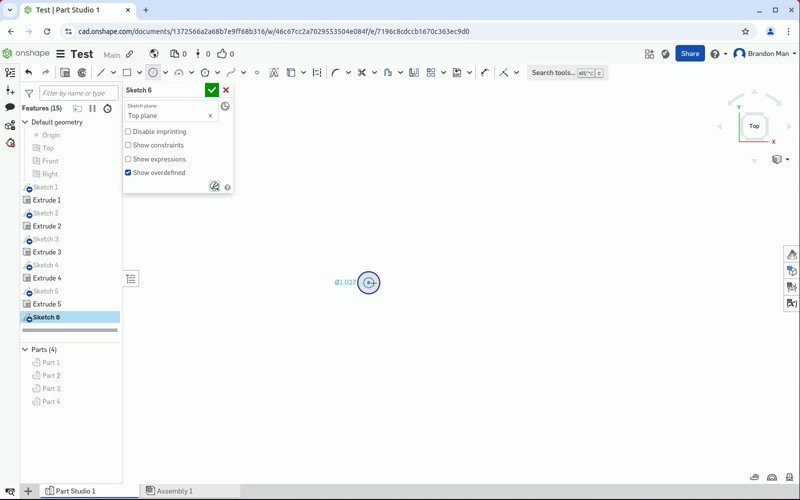
scroll(6)
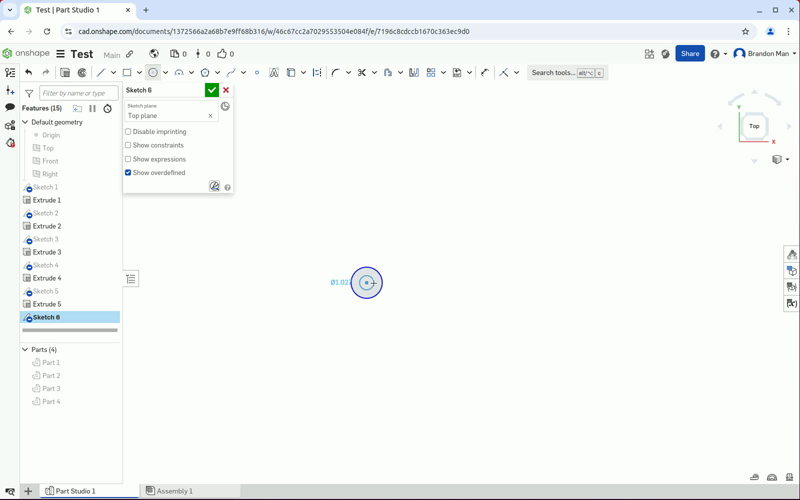
scroll(6)
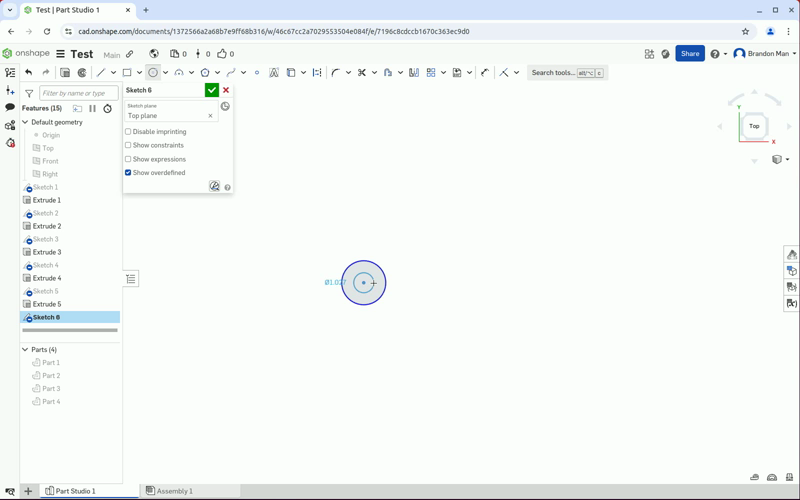
scroll(6)
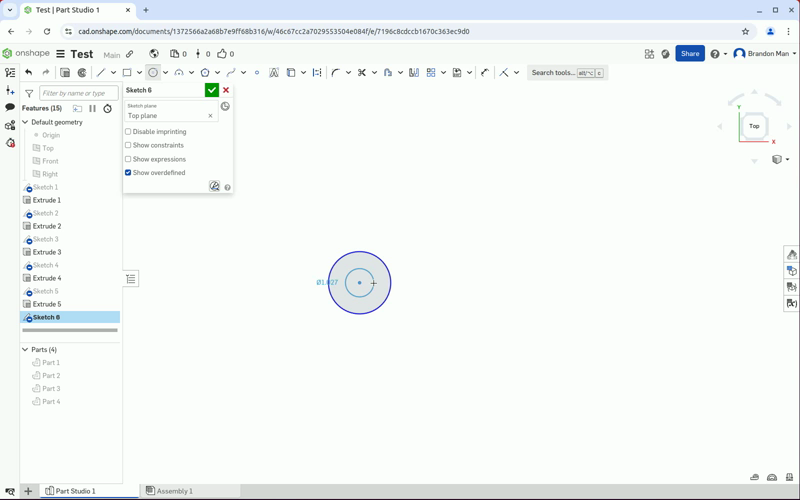
scroll(6)
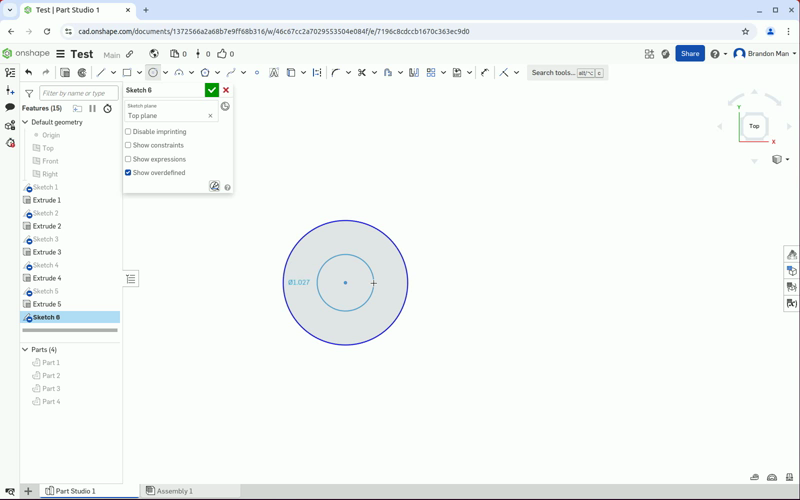
click(373, 282)
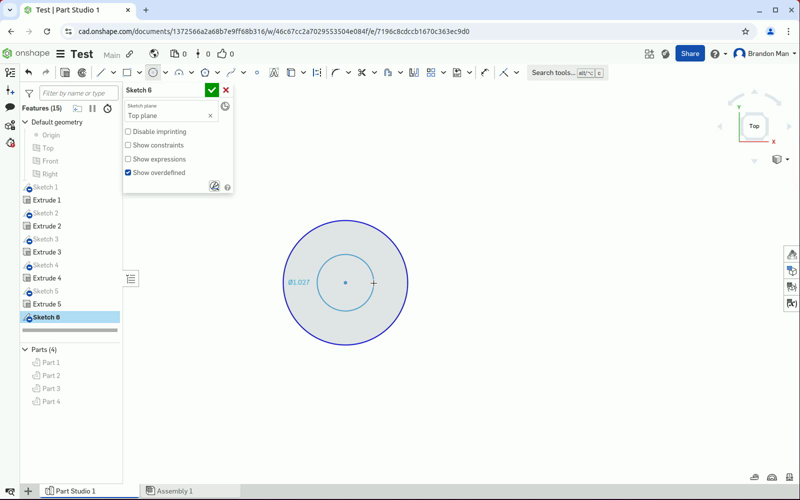
scroll(-6)
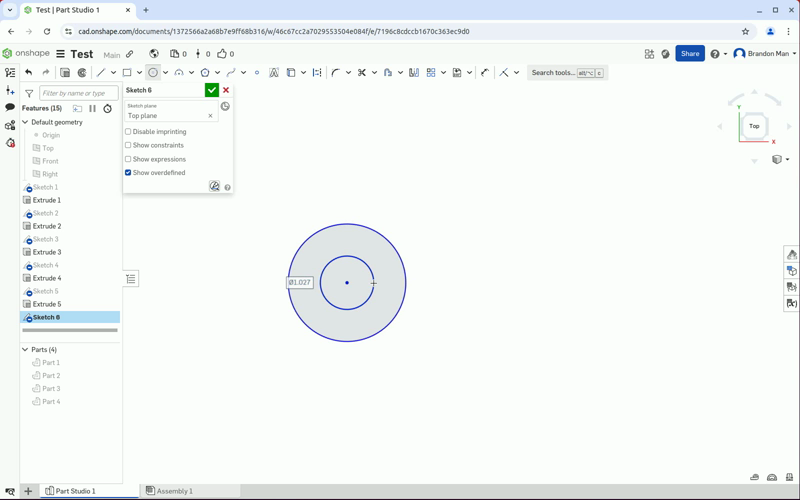
scroll(-6)
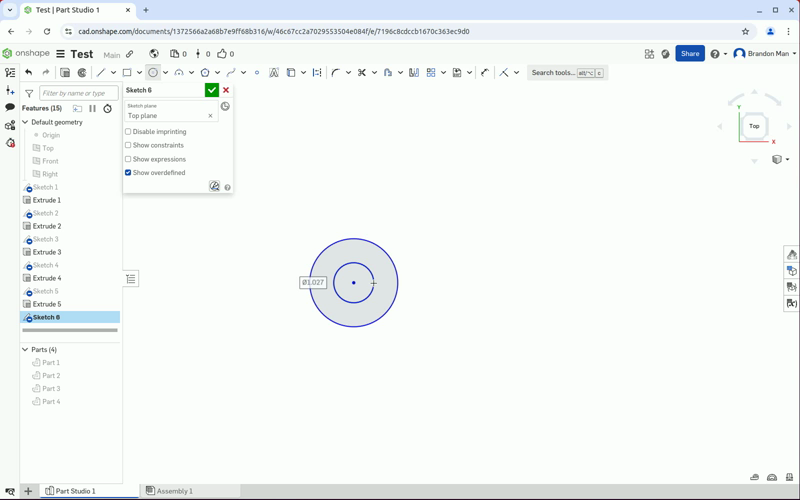
scroll(-6)
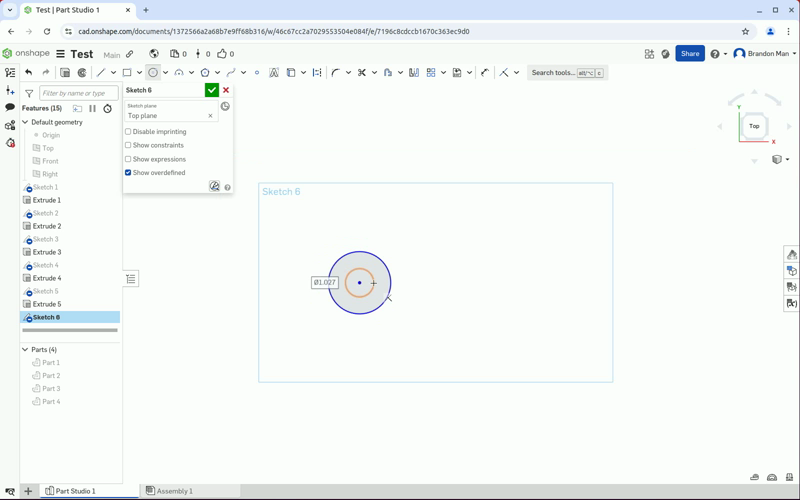
scroll(-6)
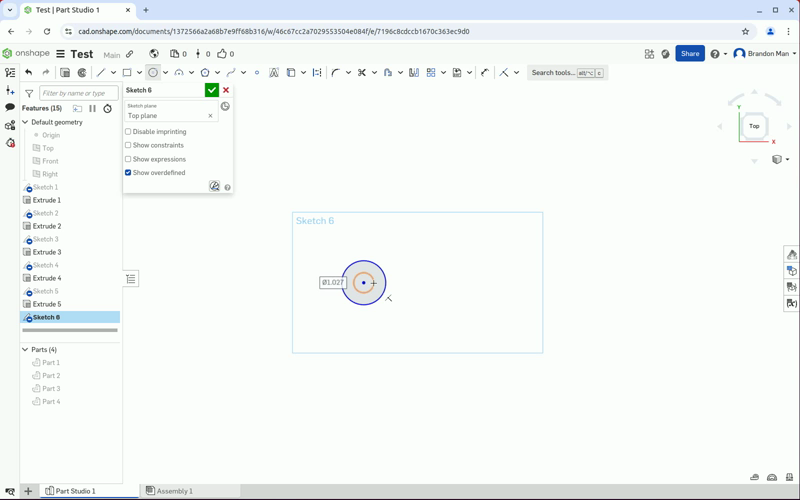
scroll(-6)
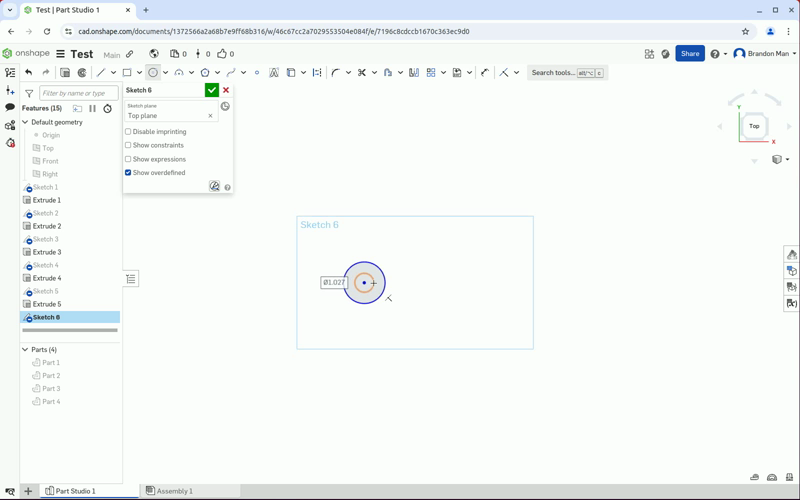
scroll(-6)
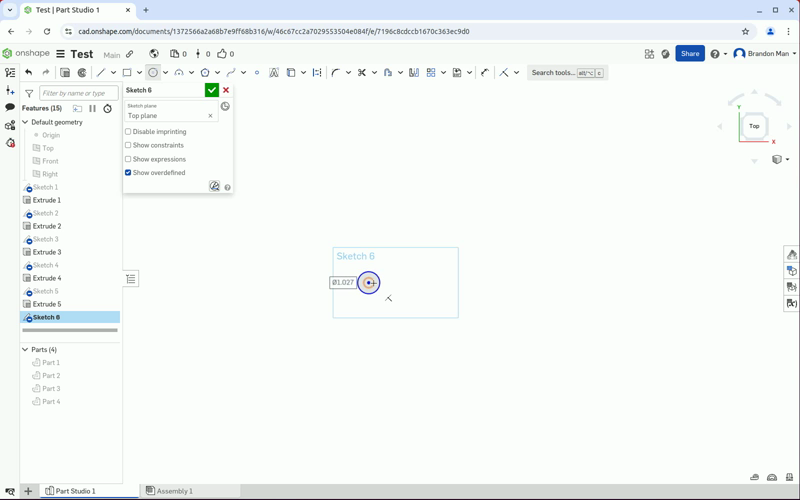
scroll(-6)
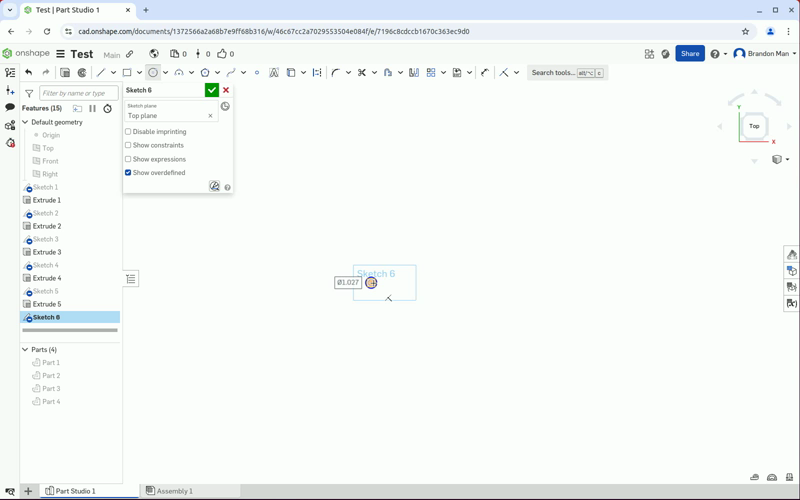
key(esc)
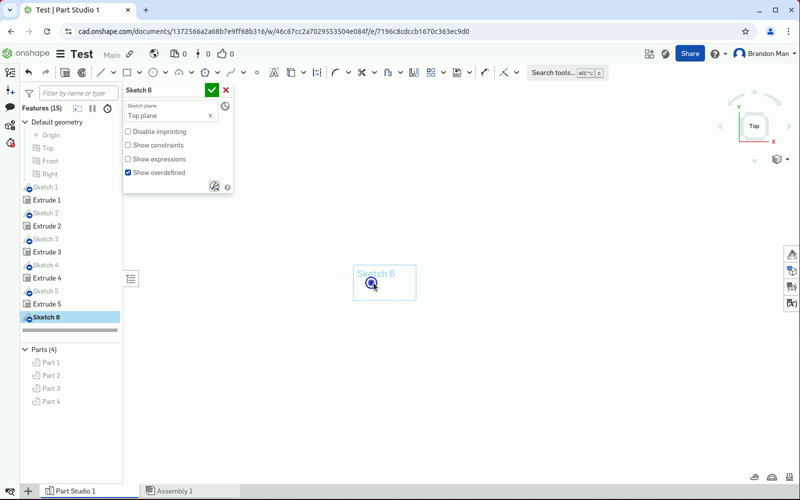
mouse_move(373, 281)
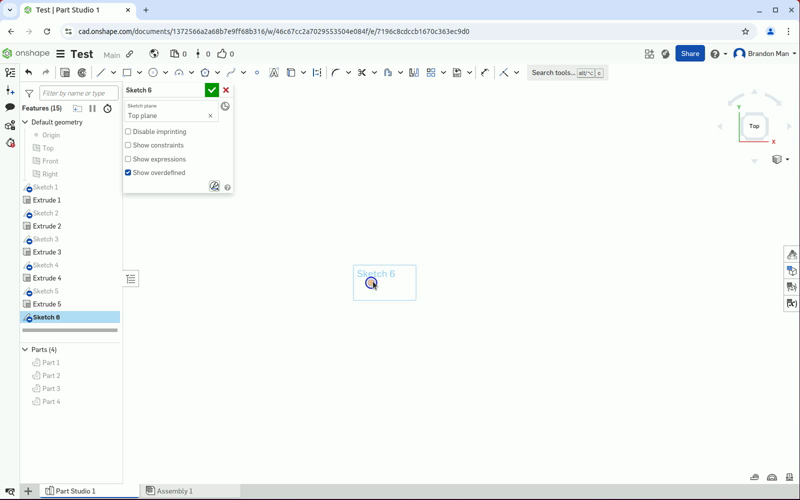
scroll(6)
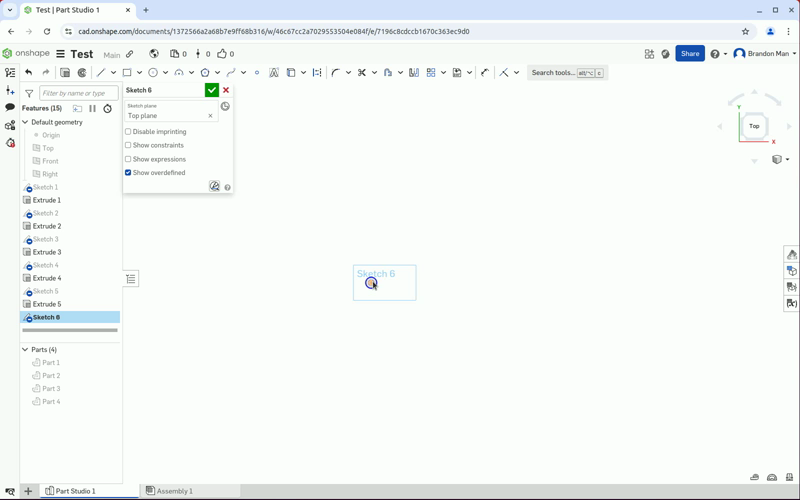
scroll(6)
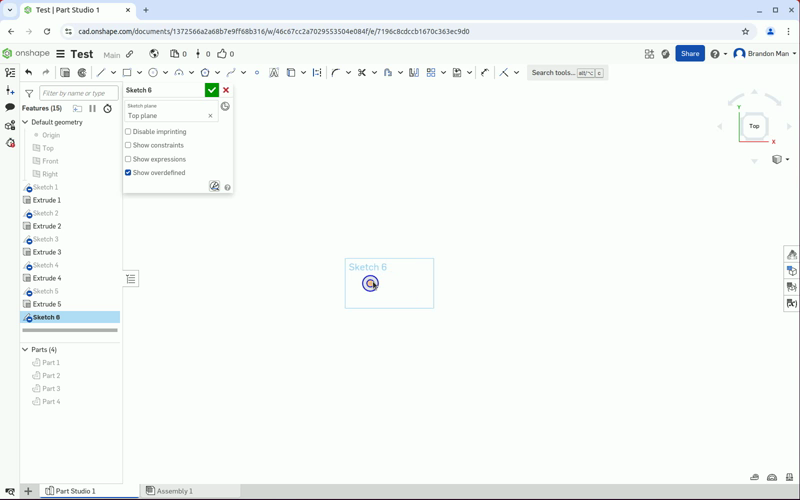
scroll(6)
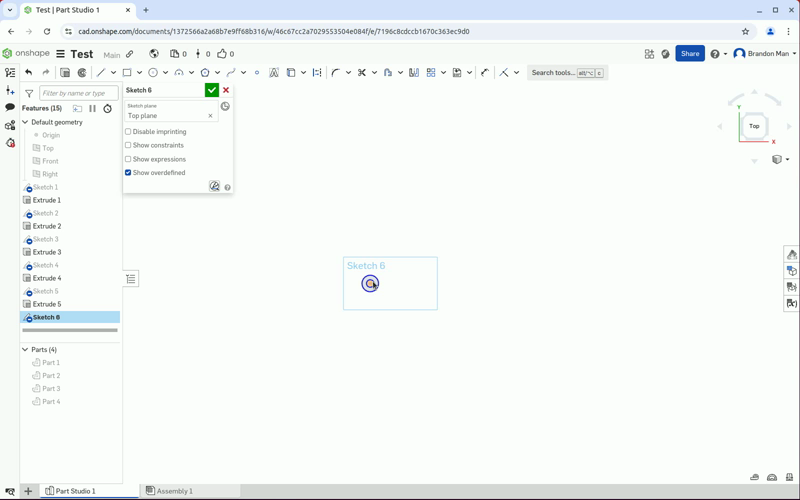
scroll(6)
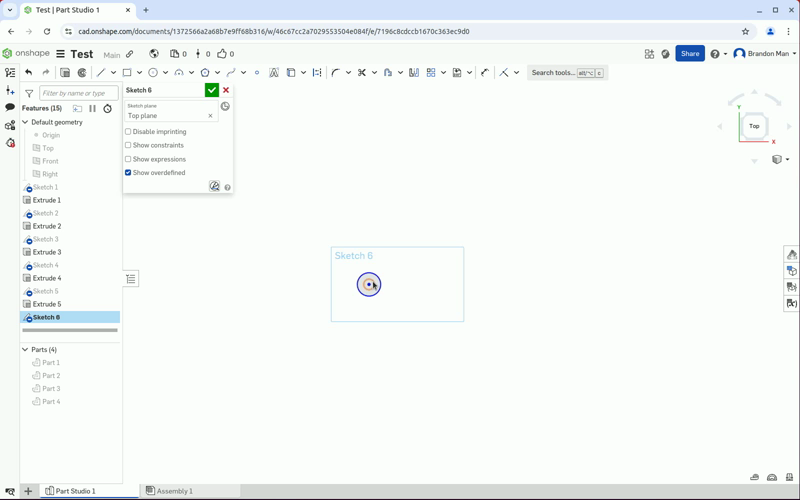
scroll(6)
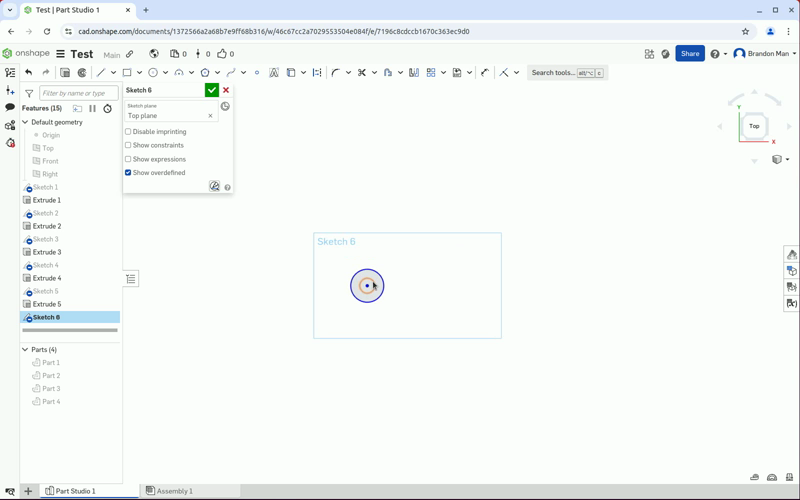
scroll(6)
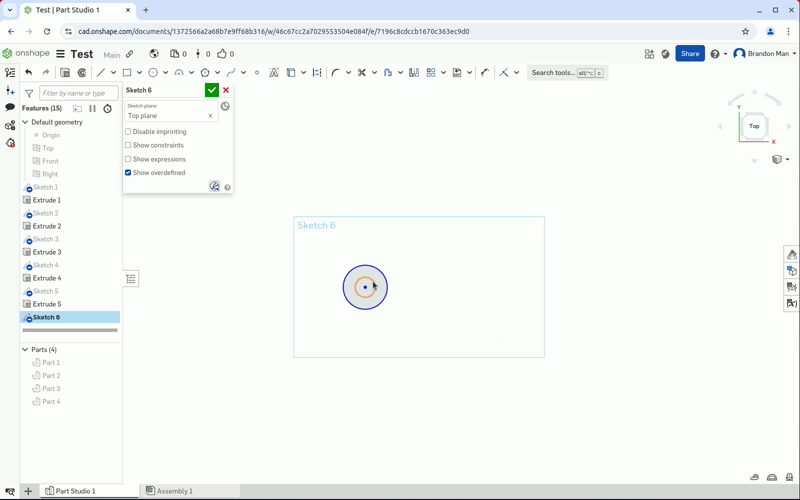
scroll(6)
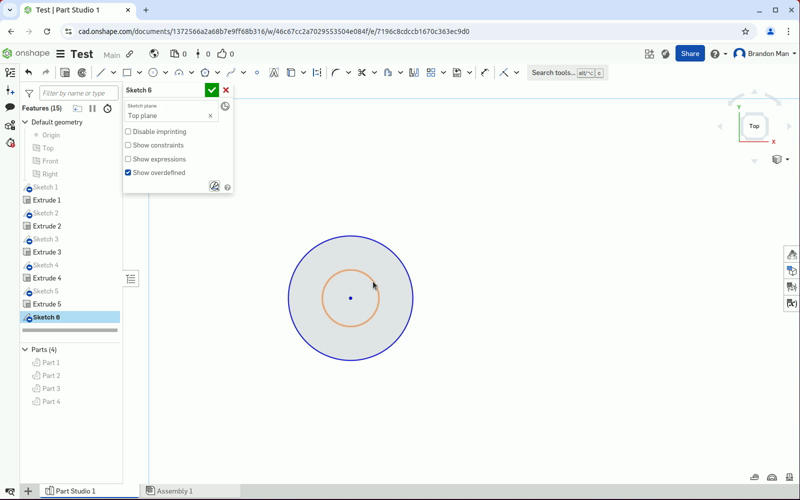
click(373, 281)
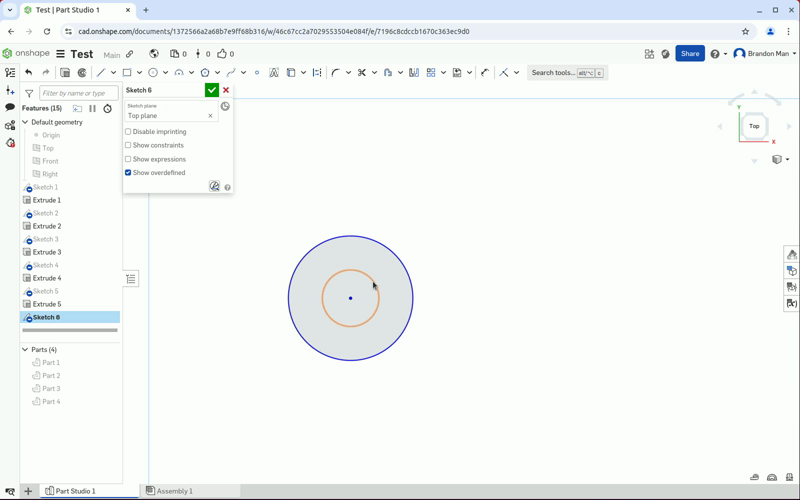
scroll(-6)
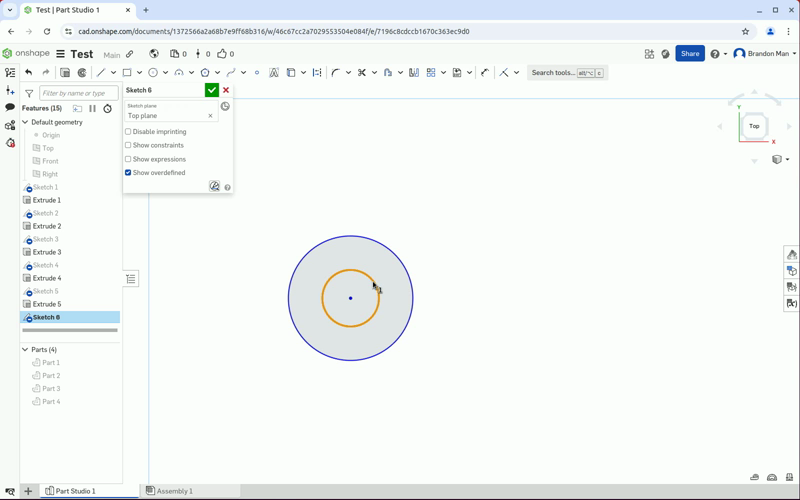
scroll(-6)
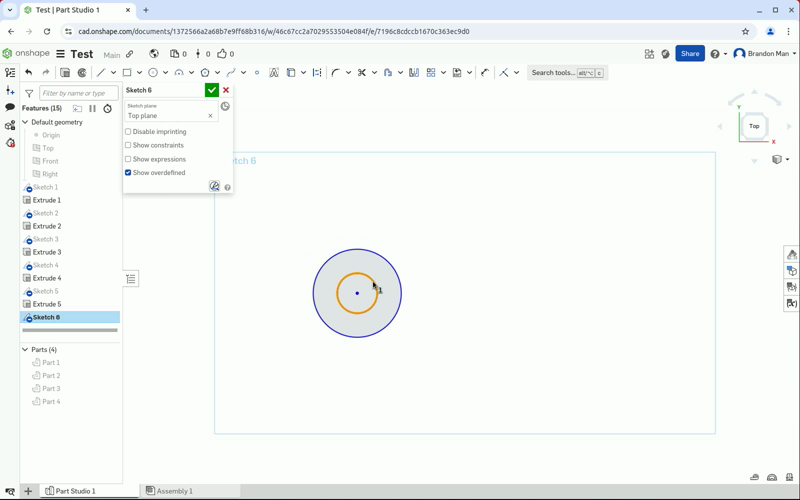
scroll(-6)
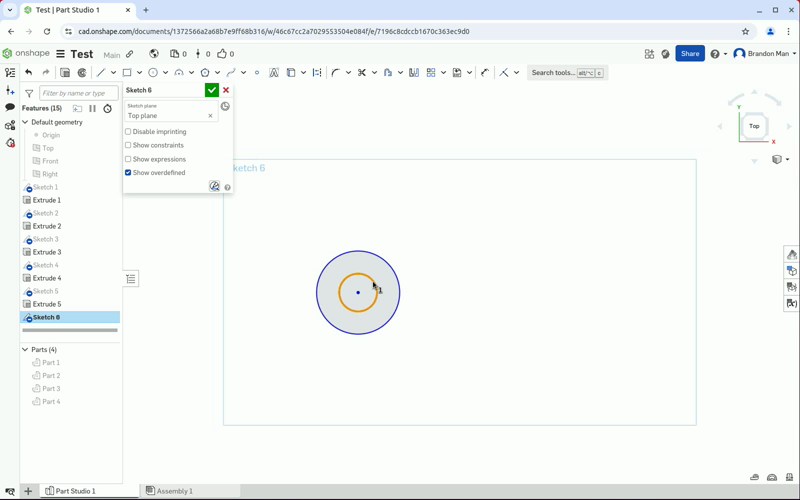
scroll(-6)
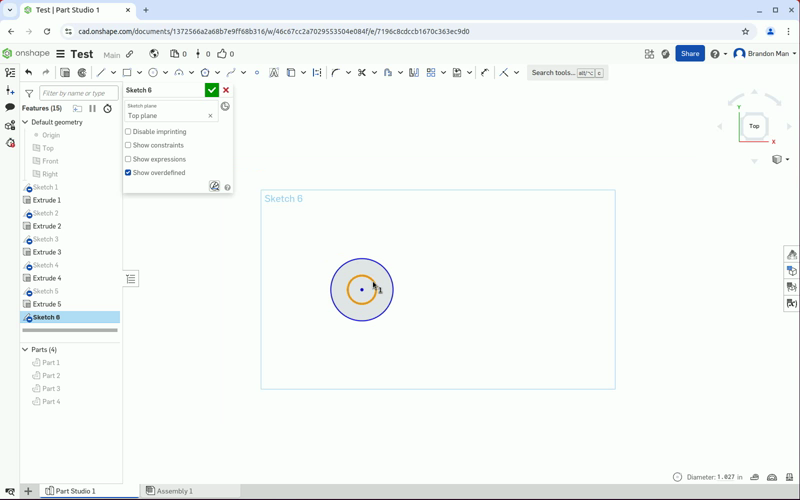
scroll(-6)
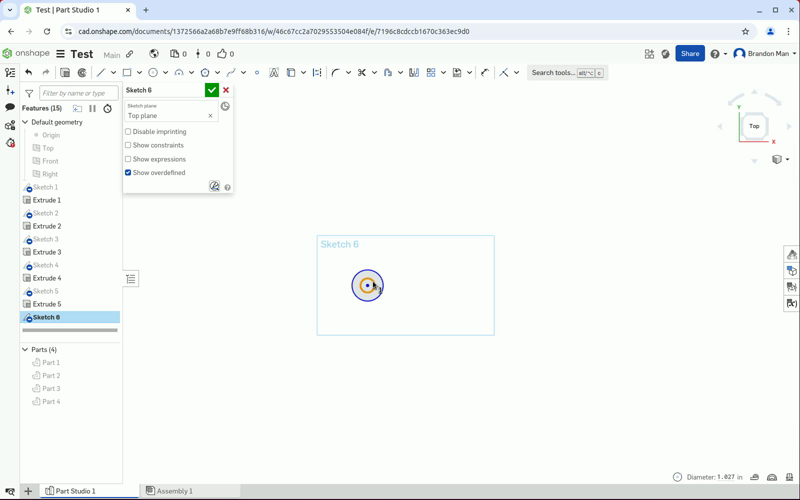
scroll(-6)
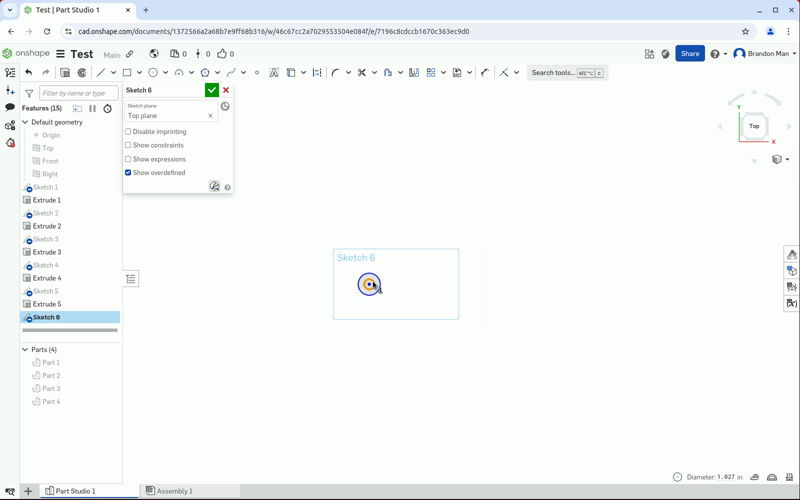
scroll(-6)
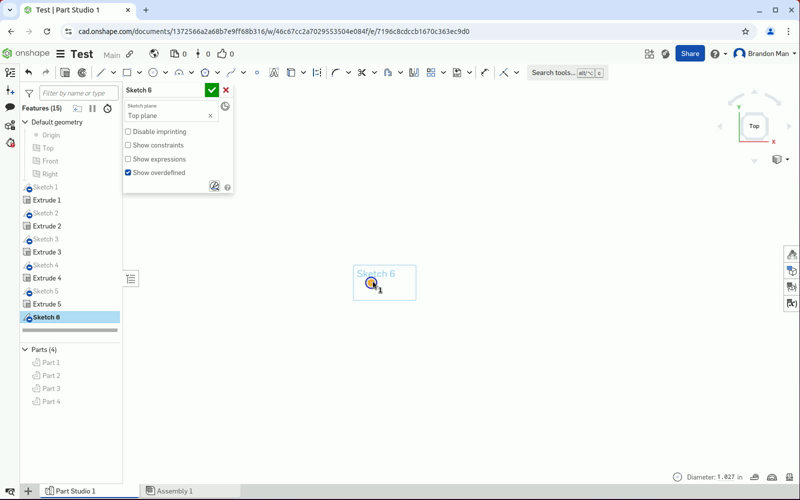
mouse_move(73, 352)
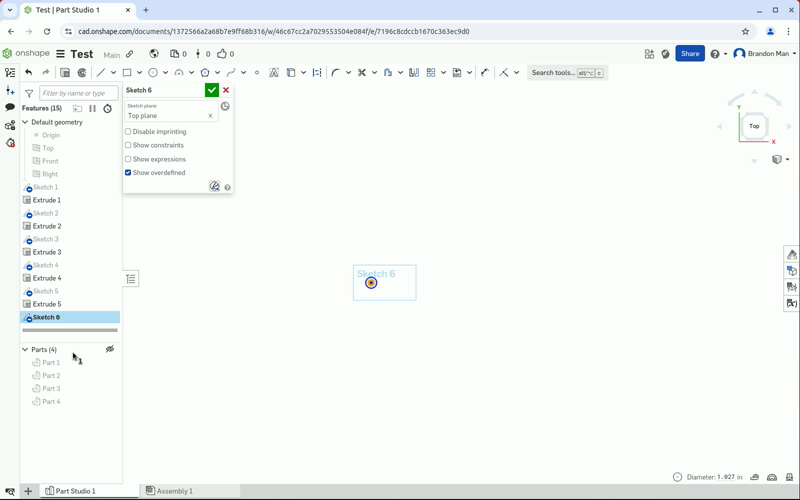
key(shift+y)
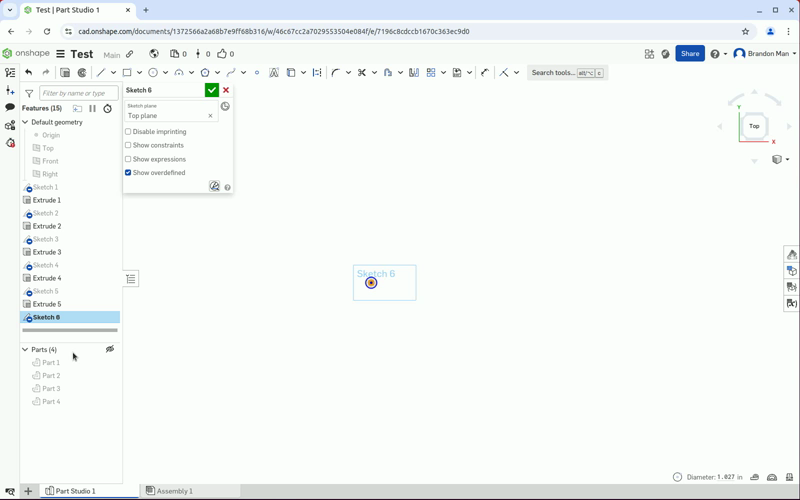
key(shift+e)
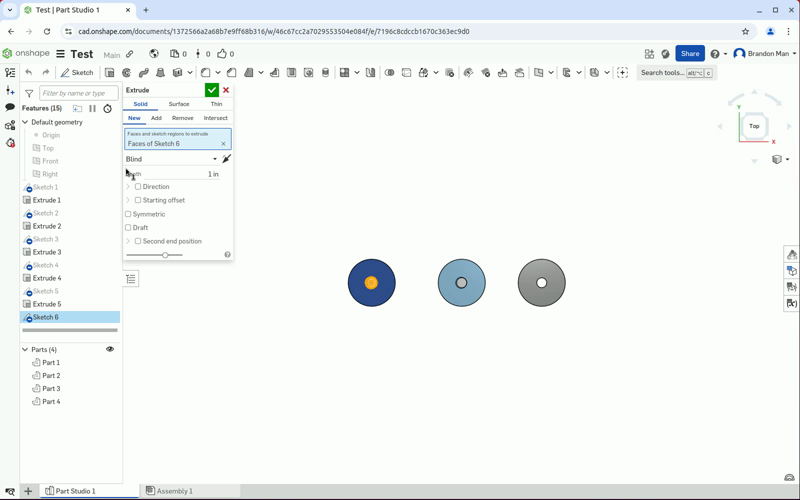
mouse_move(143, 106)
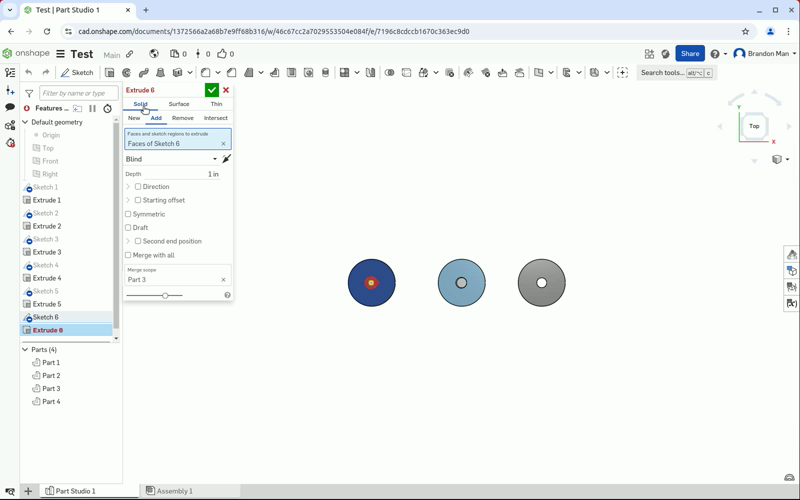
click(143, 106)
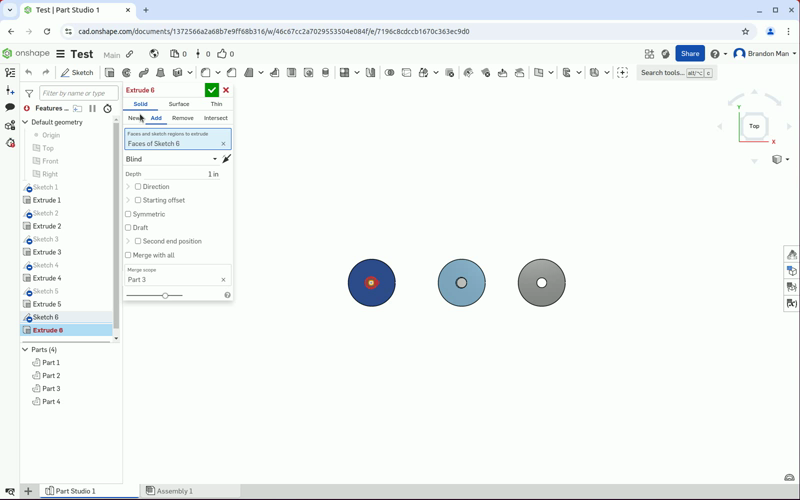
mouse_move(137, 120)
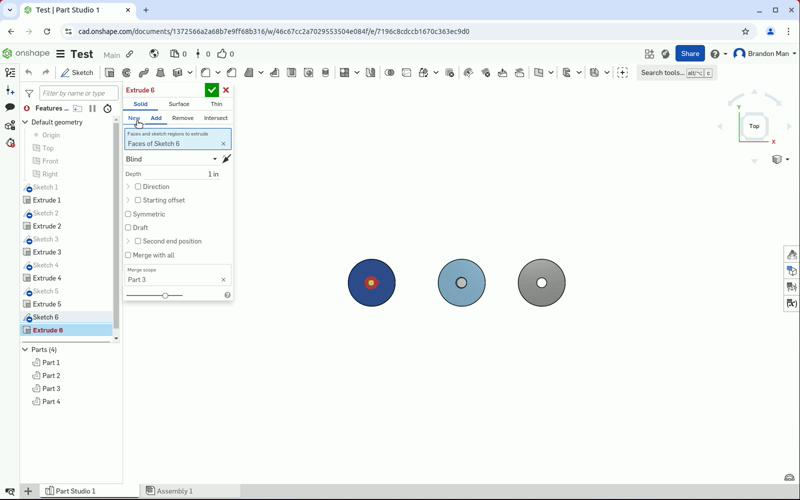
click(137, 120)
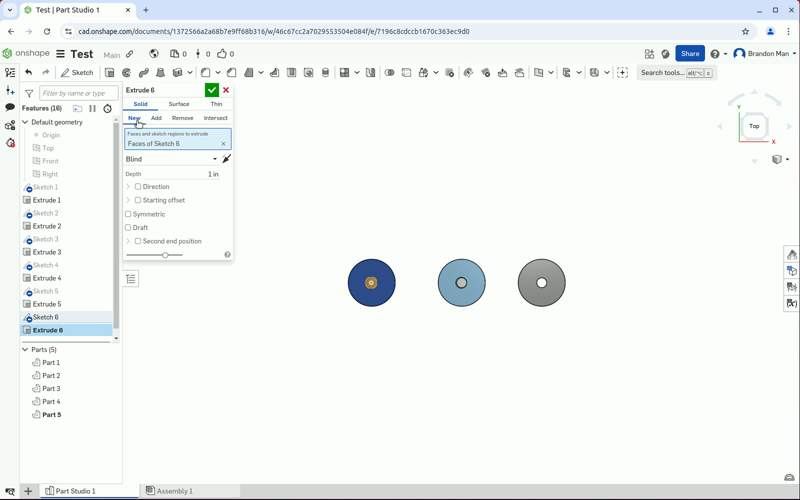
key(tab, 4)
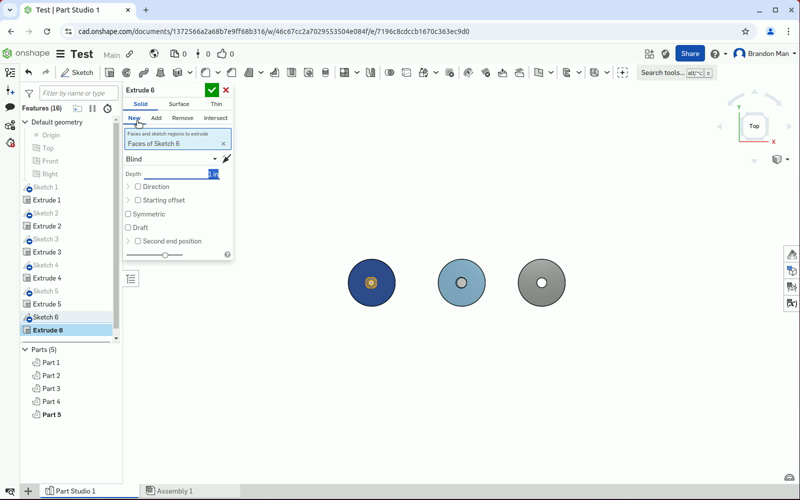
text(-3.129)
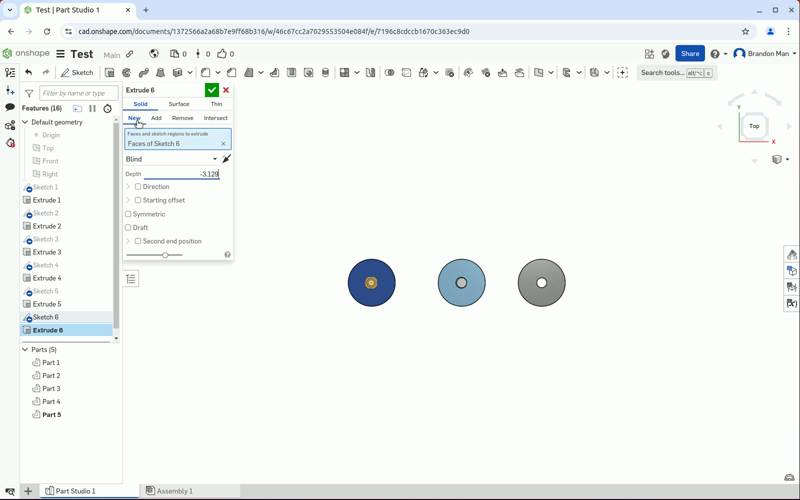
key(enter)
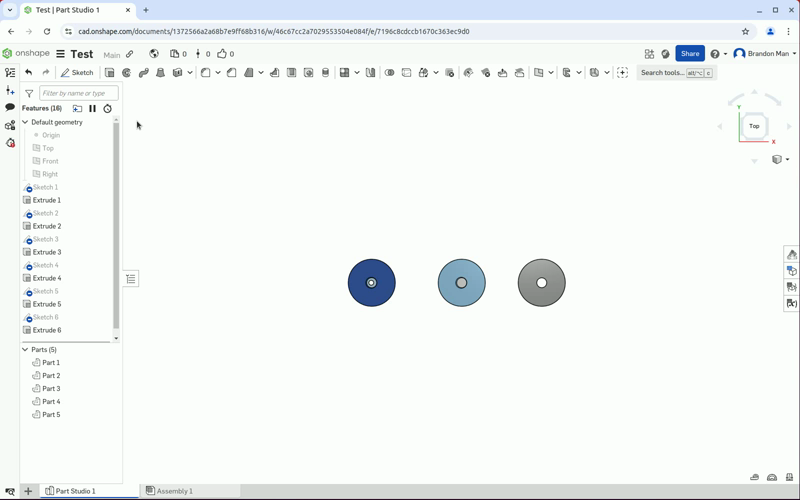
key(shift+h)
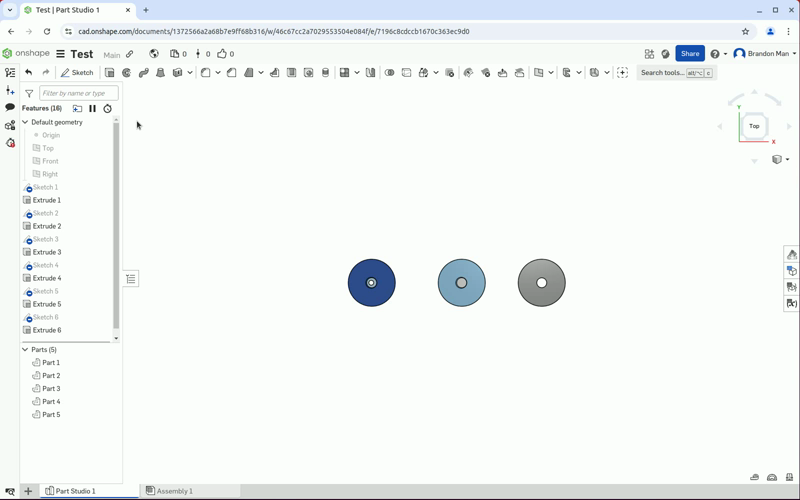
key(shift+h)
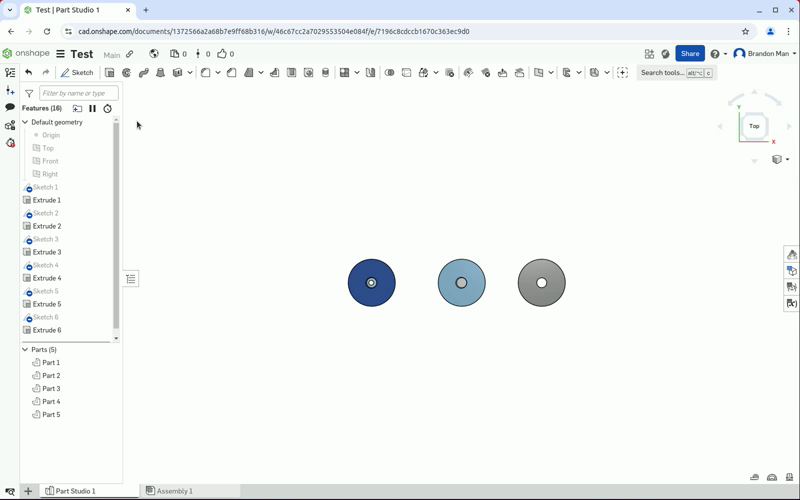
mouse_move(69, 189)
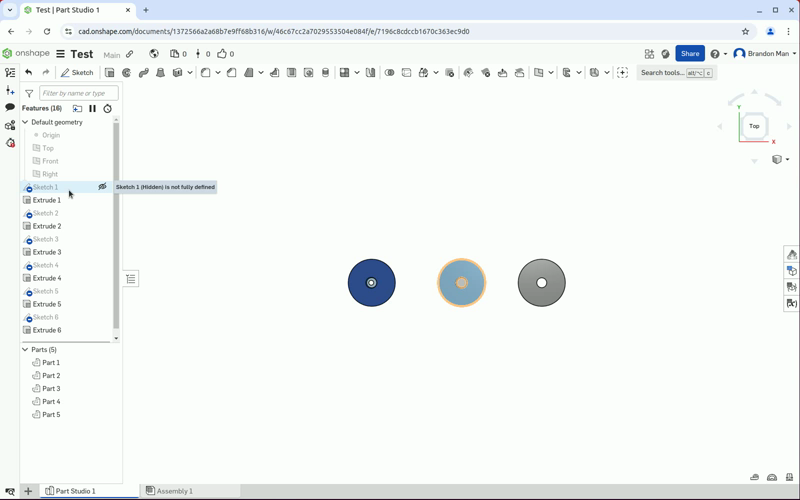
click(69, 189)
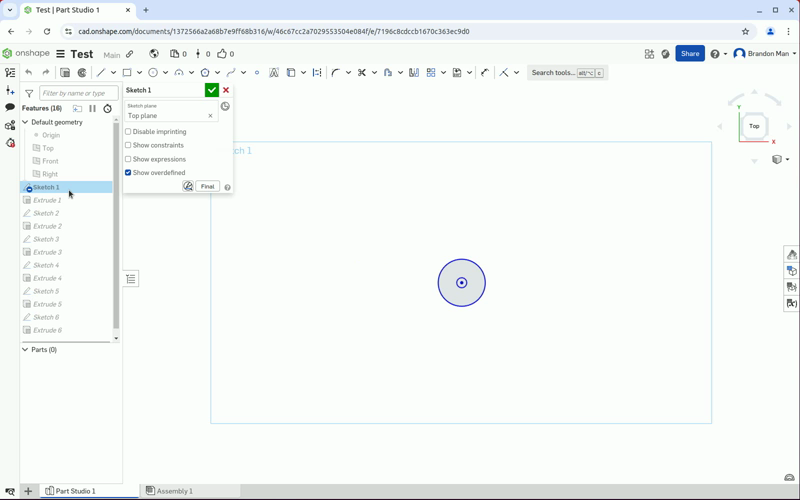
mouse_move(229, 92)
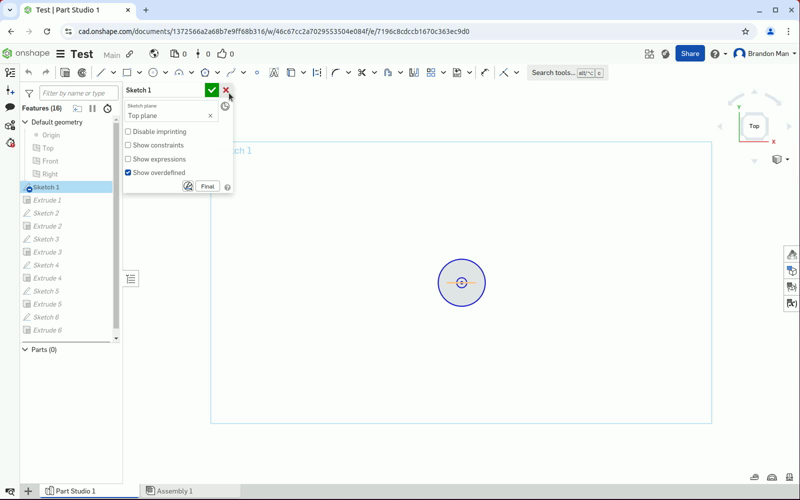
click(229, 92)
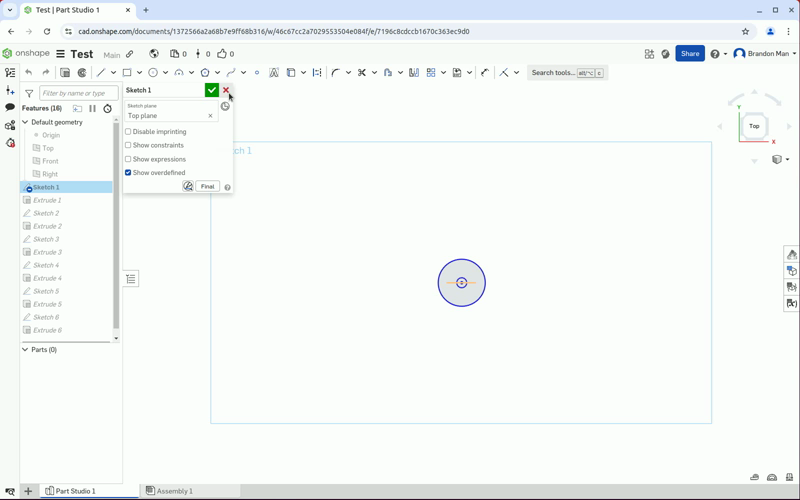
key(shift+s)
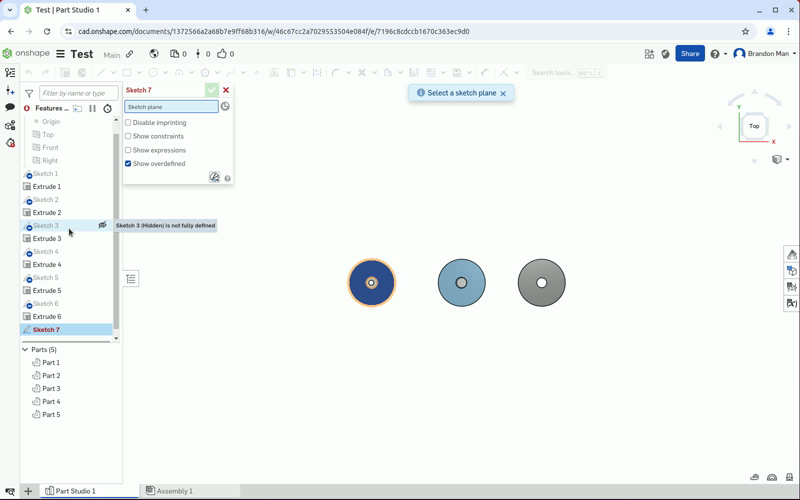
scroll(3)
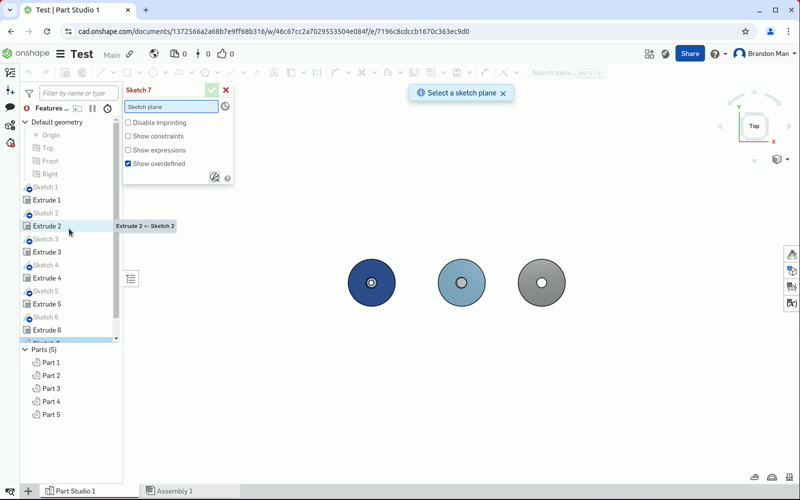
mouse_move(69, 150)
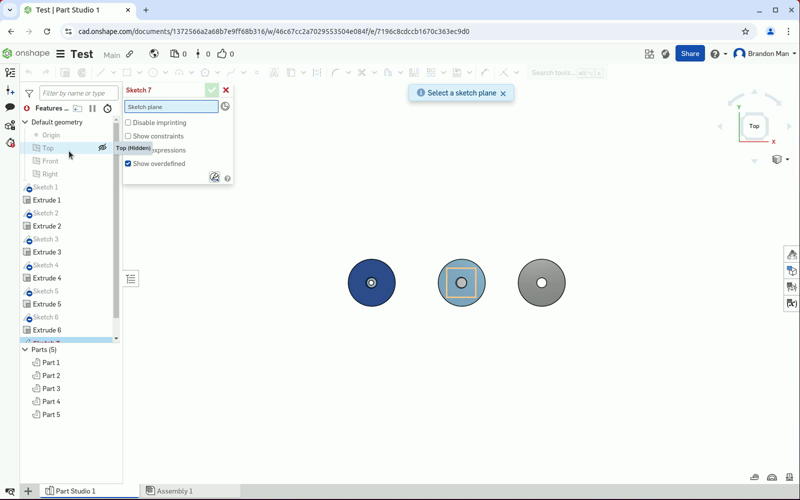
click(69, 150)
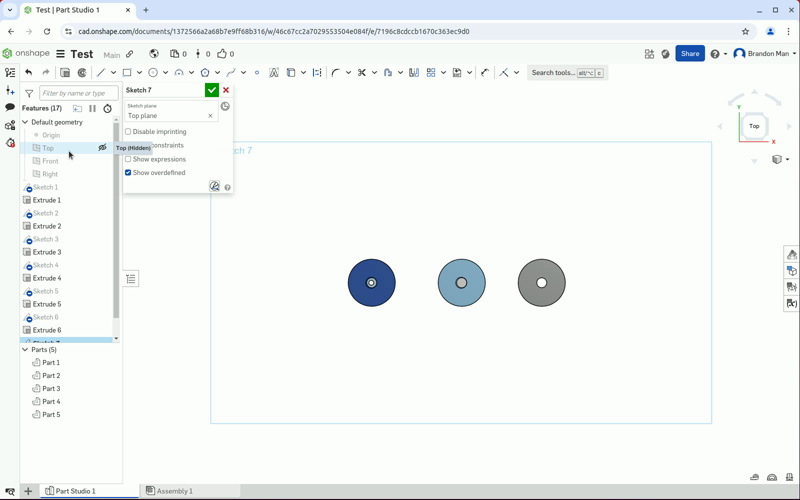
mouse_move(73, 352)
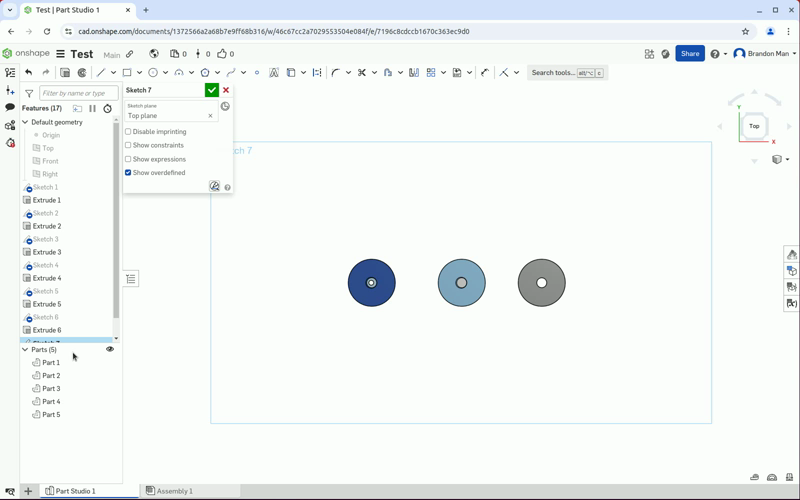
key(y)
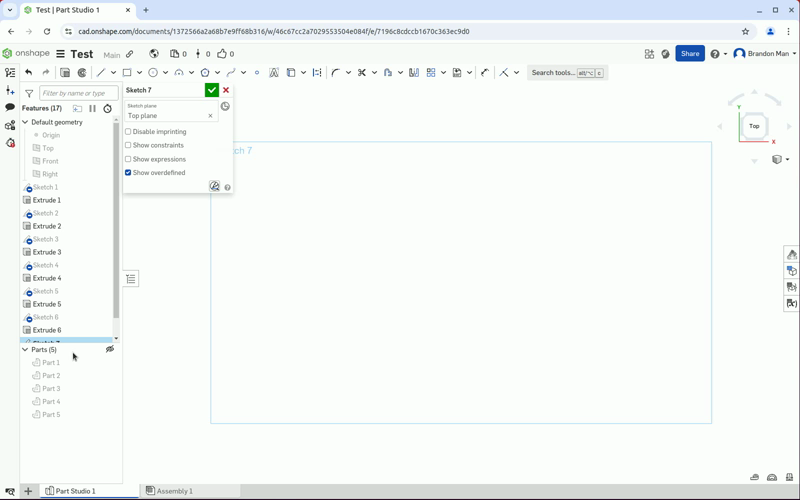
key(c)
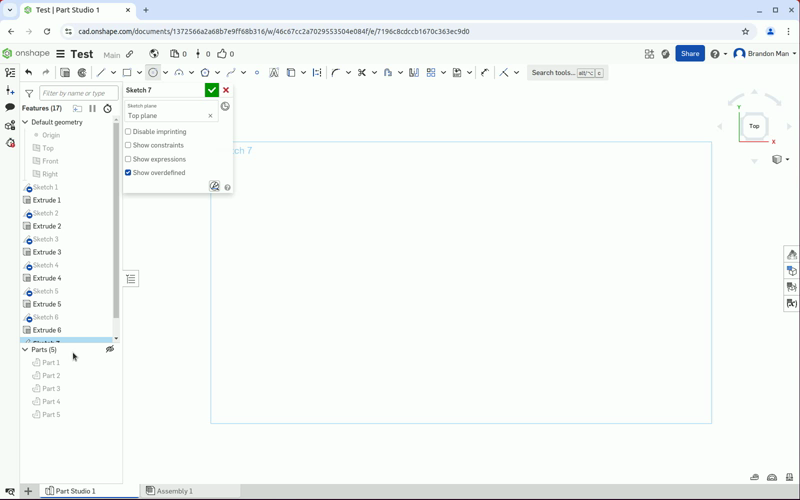
key_down(shift)
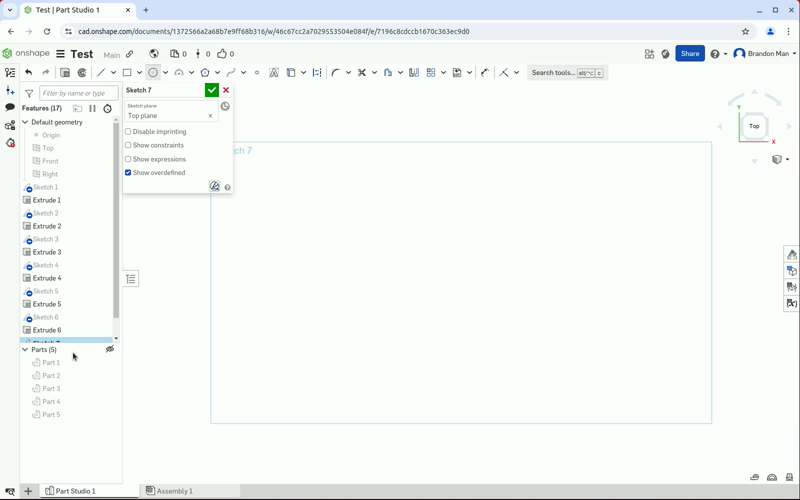
mouse_move(371, 282)
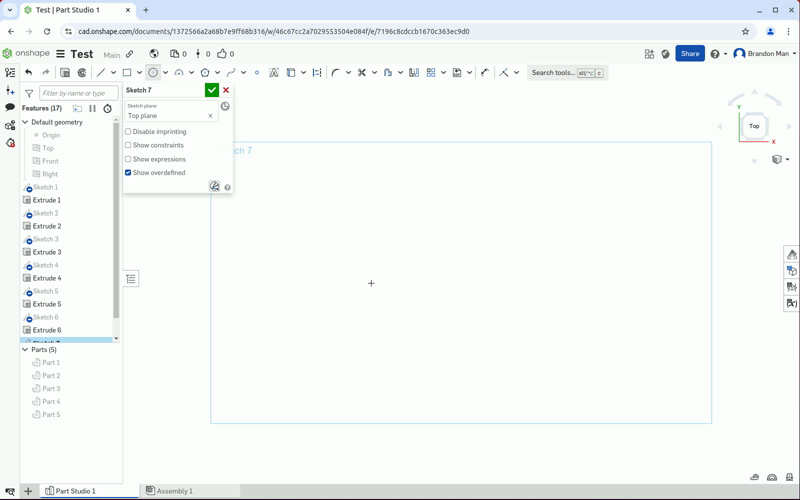
click(371, 282)
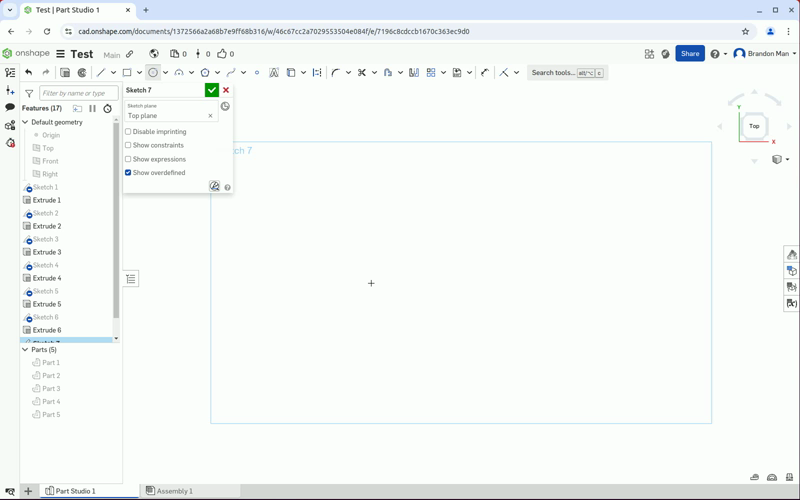
key_up(shift)
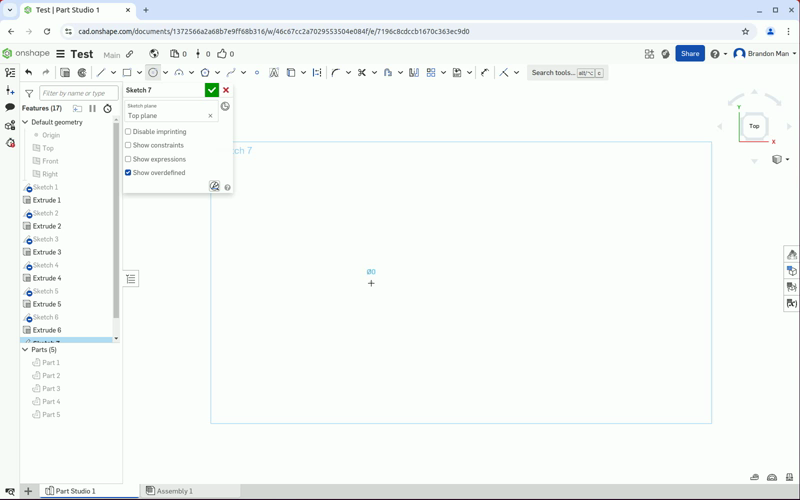
mouse_move(374, 282)
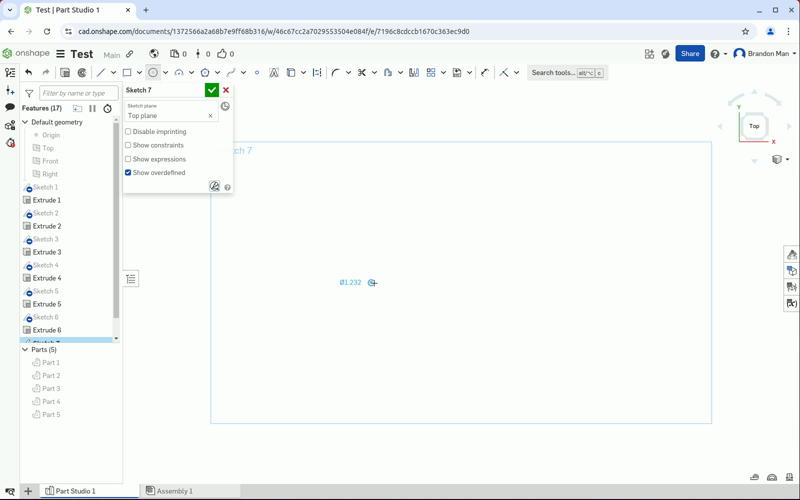
click(374, 282)
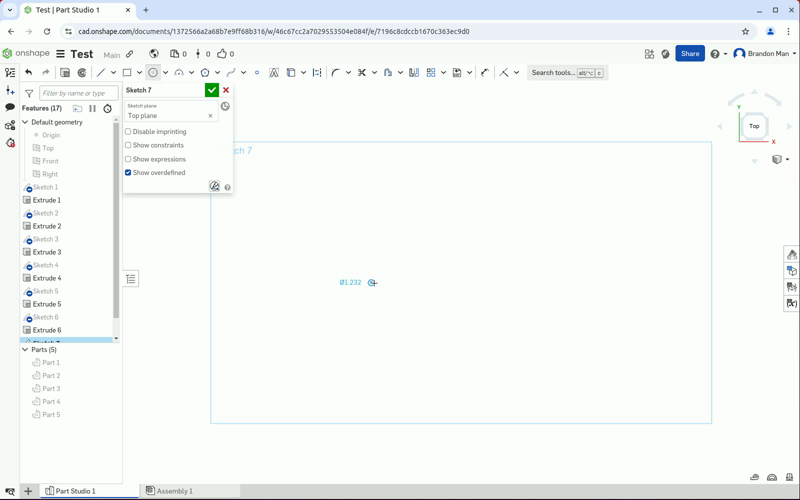
key(esc)
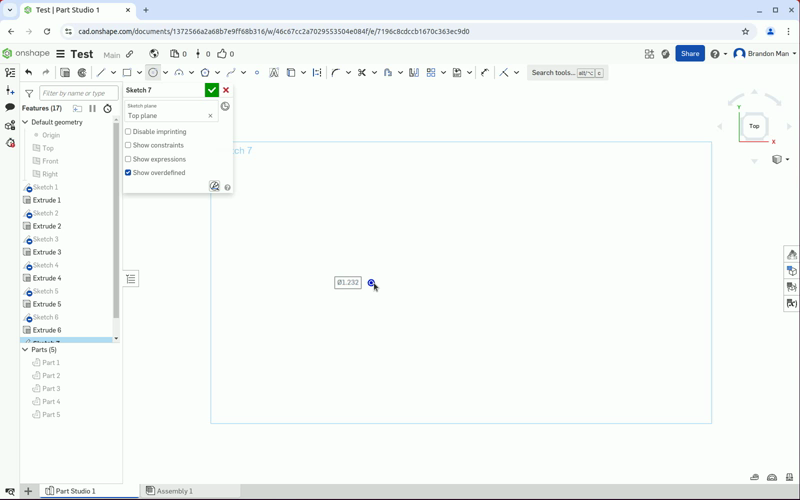
mouse_move(371, 281)
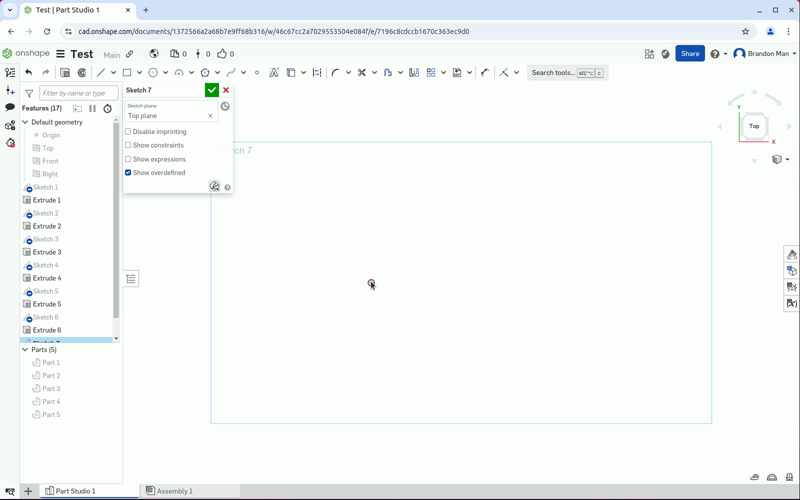
scroll(6)
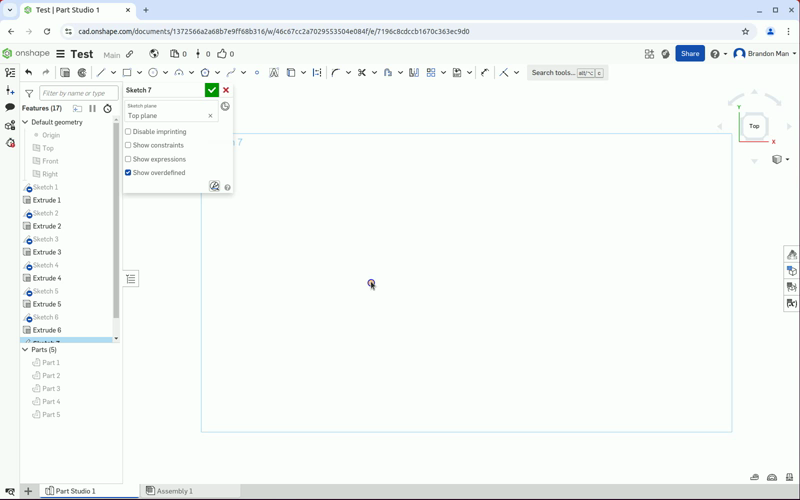
scroll(6)
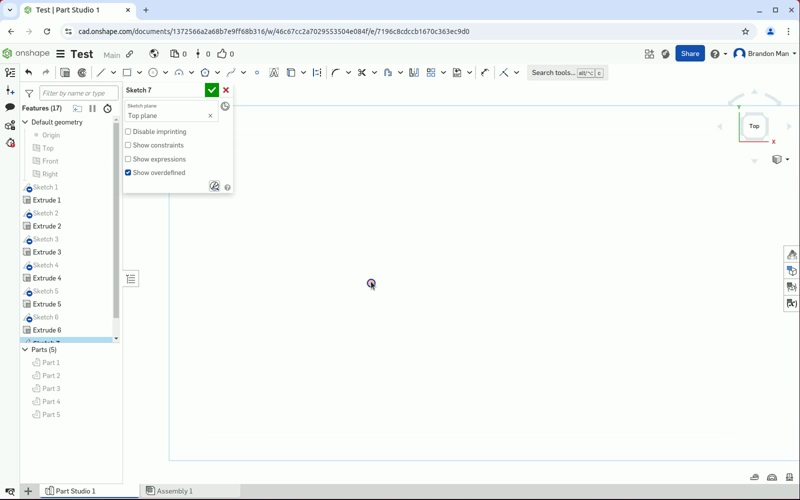
scroll(6)
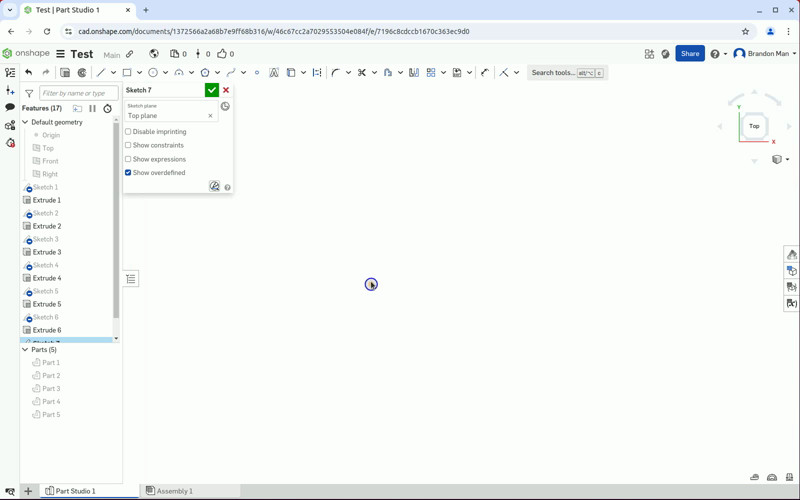
scroll(6)
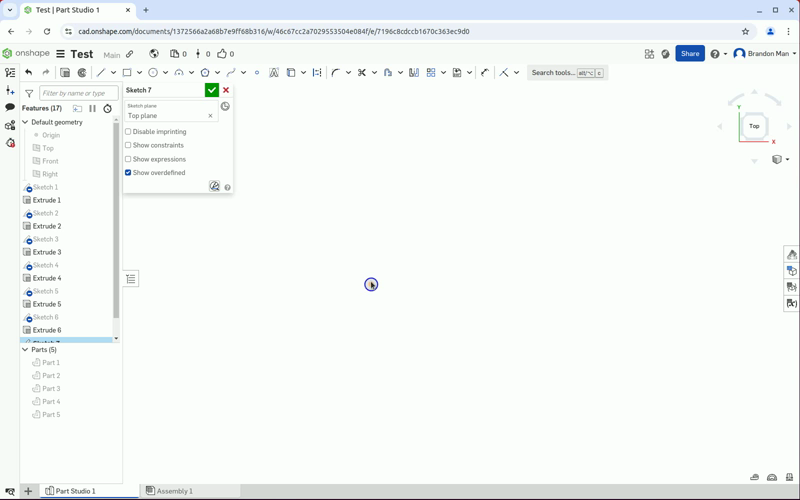
scroll(6)
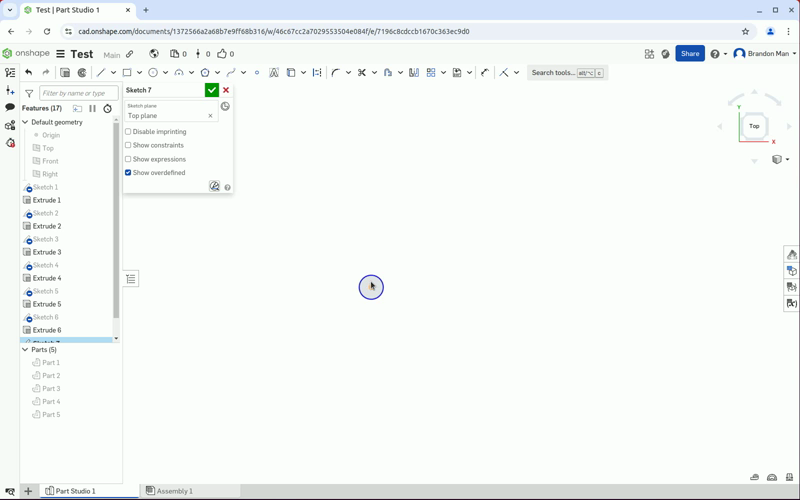
scroll(6)
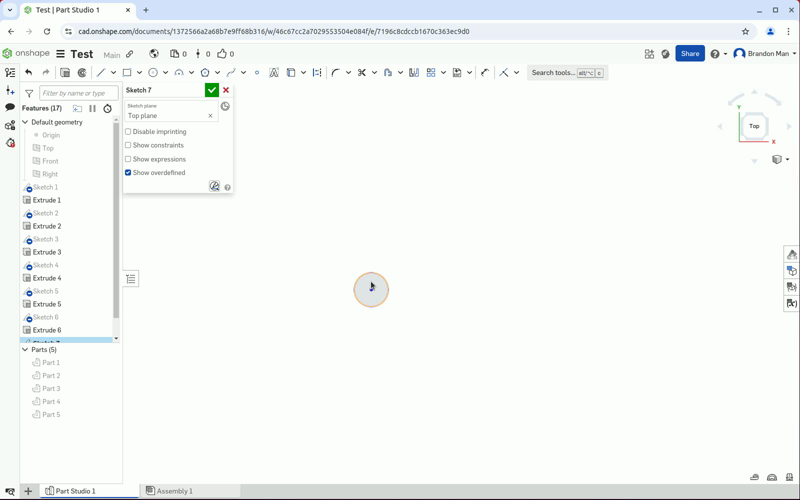
scroll(6)
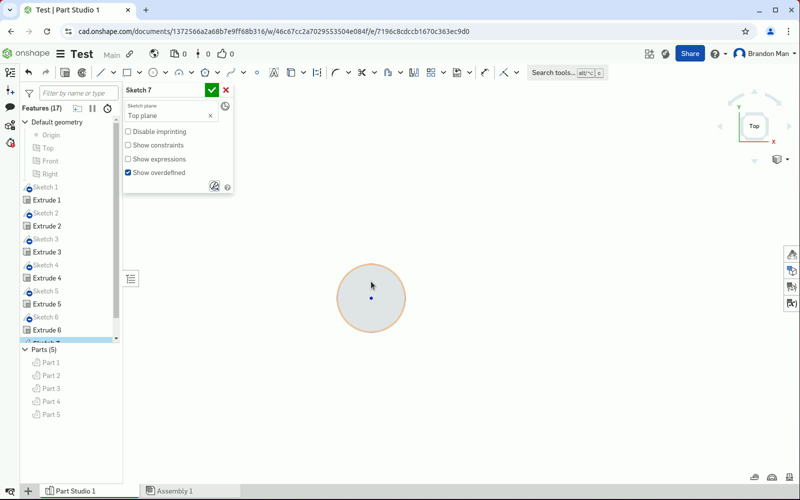
click(371, 281)
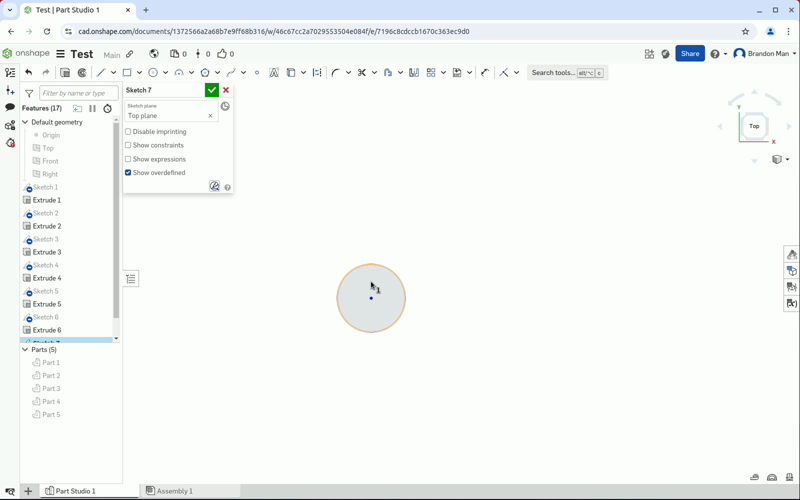
scroll(-6)
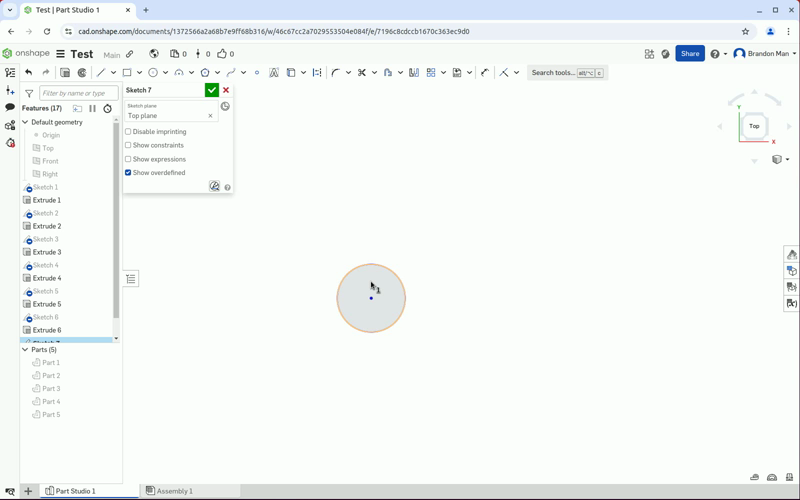
scroll(-6)
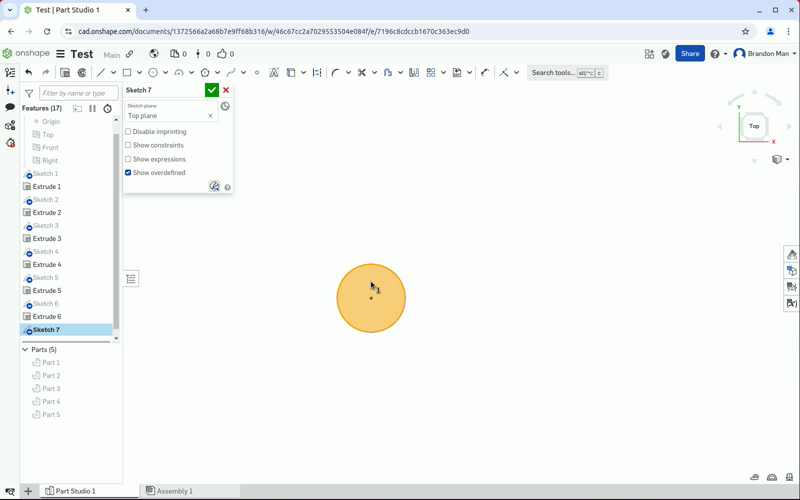
scroll(-6)
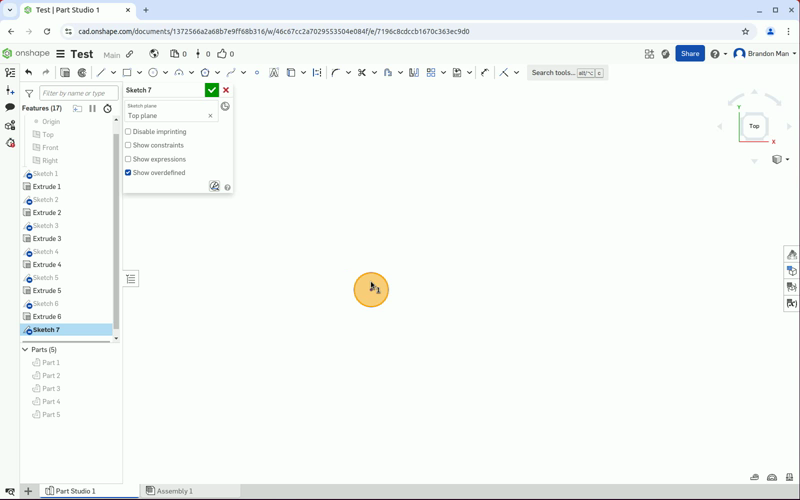
scroll(-6)
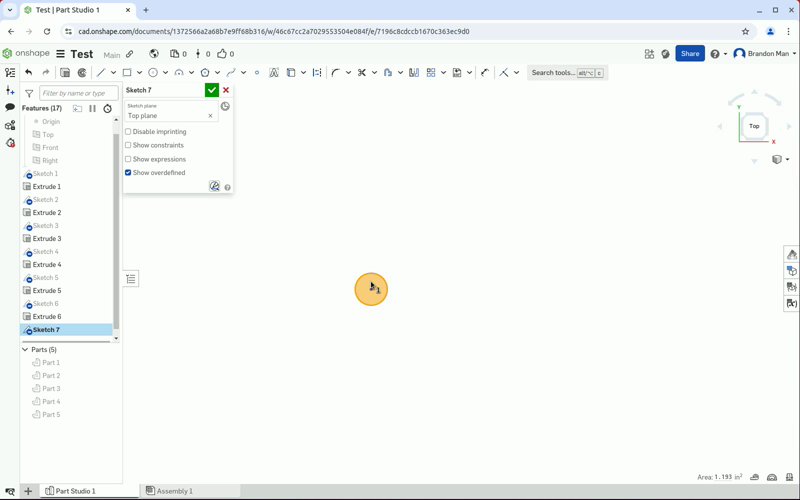
scroll(-6)
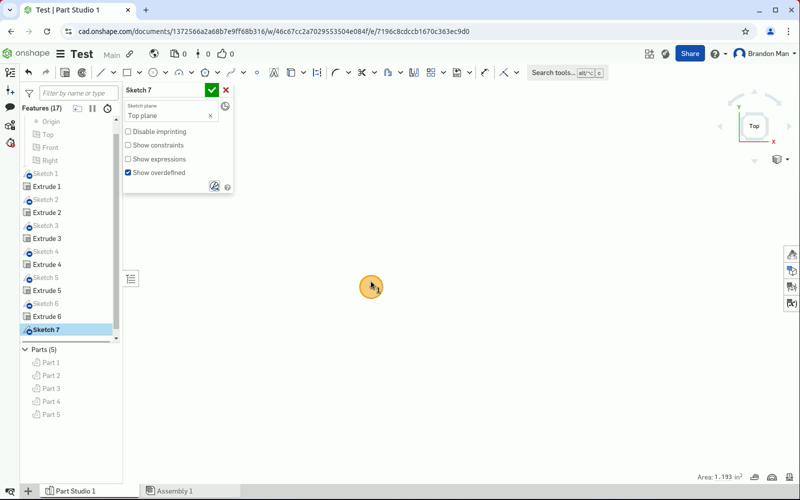
scroll(-6)
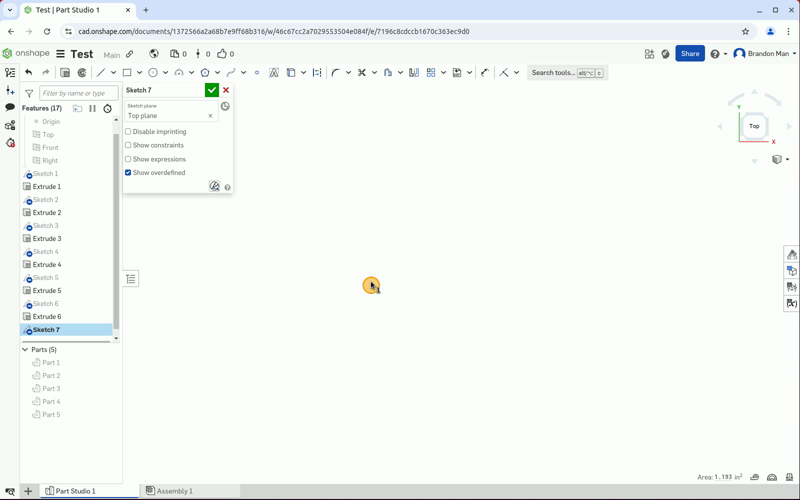
scroll(-6)
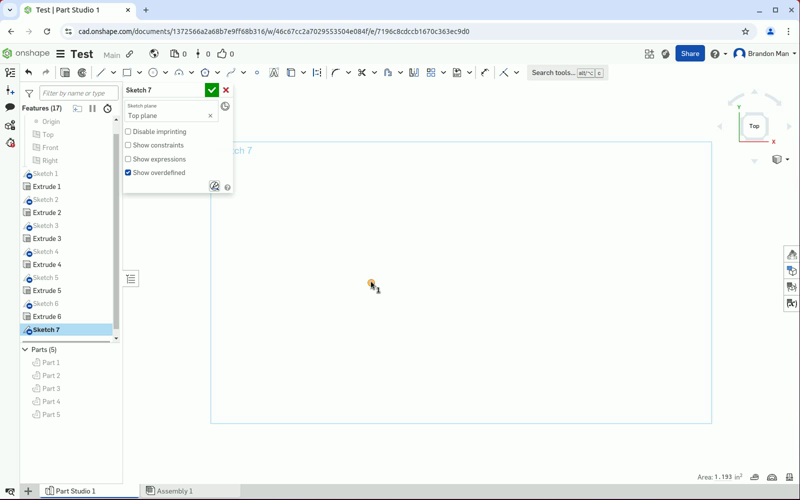
mouse_move(73, 352)
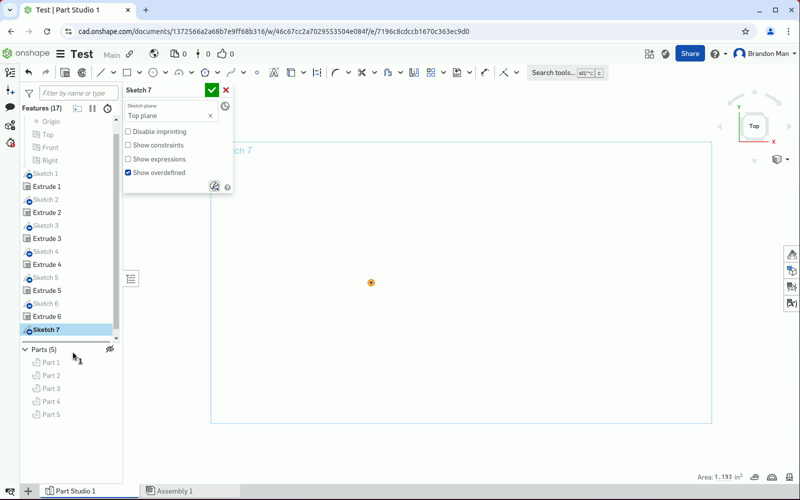
key(shift+y)
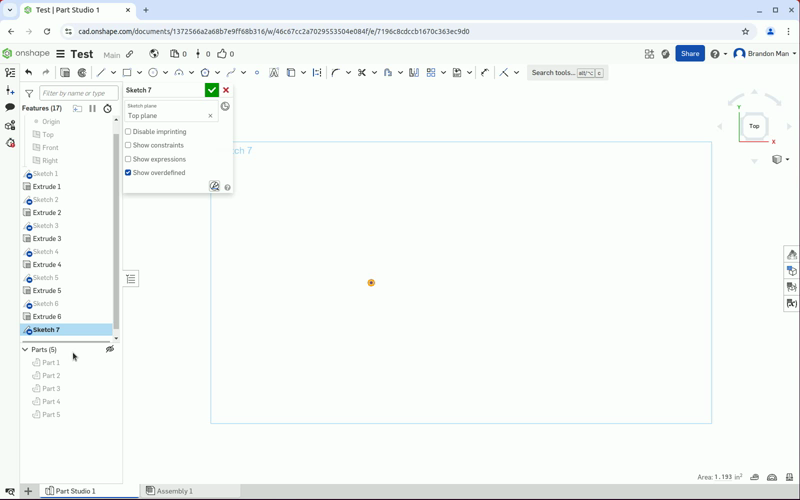
key(shift+e)
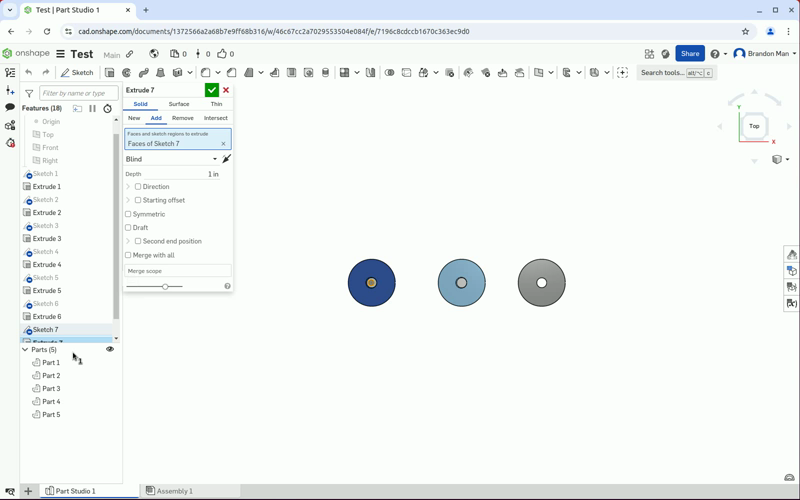
mouse_move(143, 106)
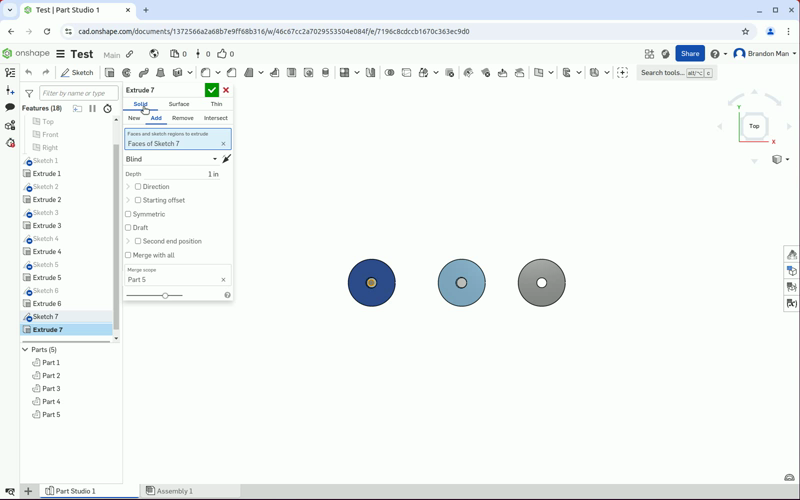
click(143, 106)
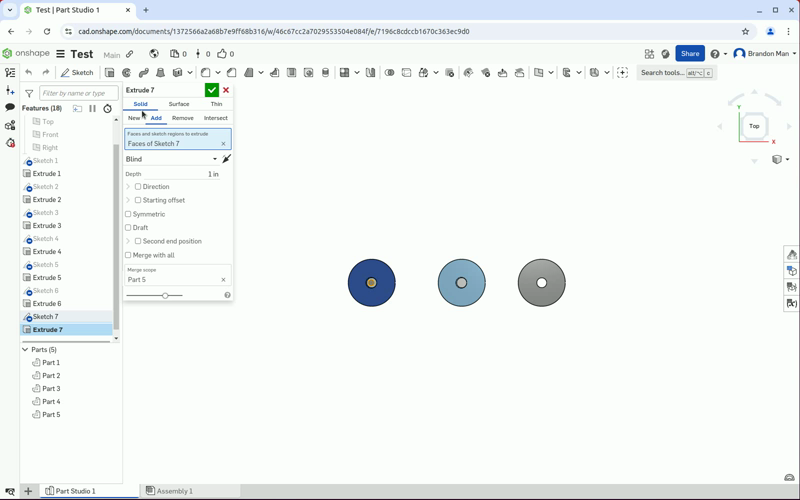
mouse_move(137, 120)
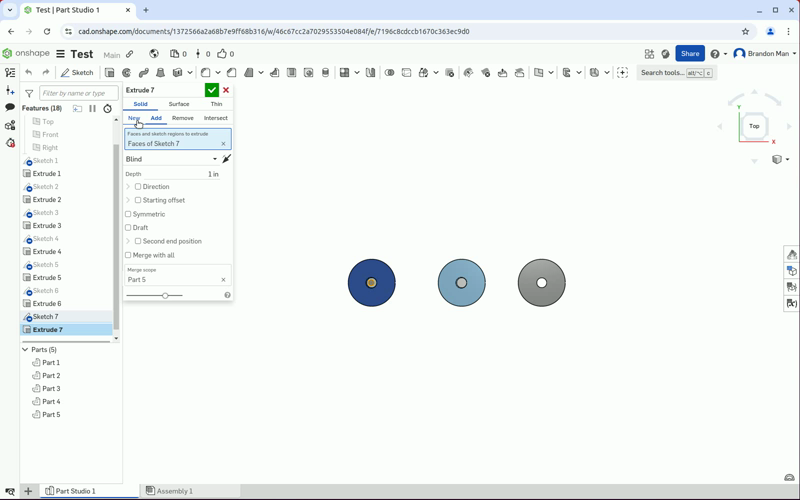
click(137, 120)
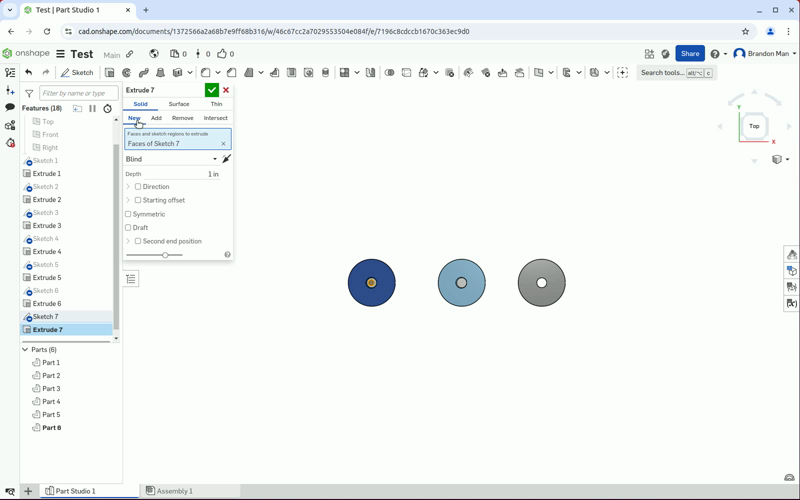
key(tab, 4)
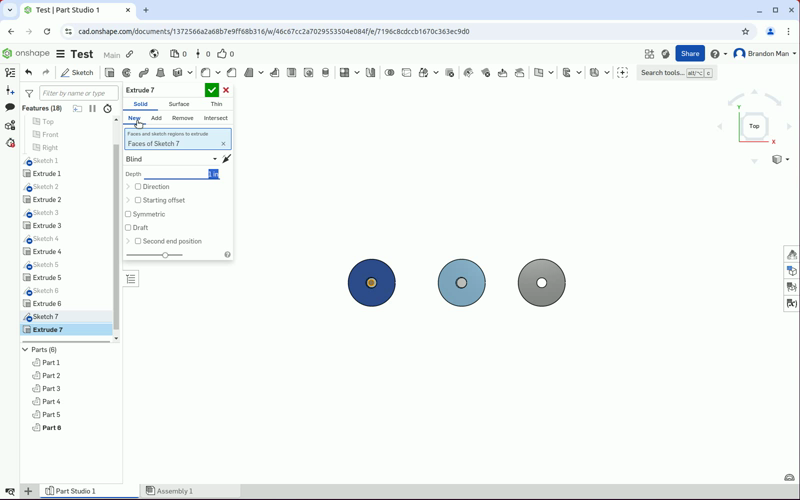
text(-3.129)
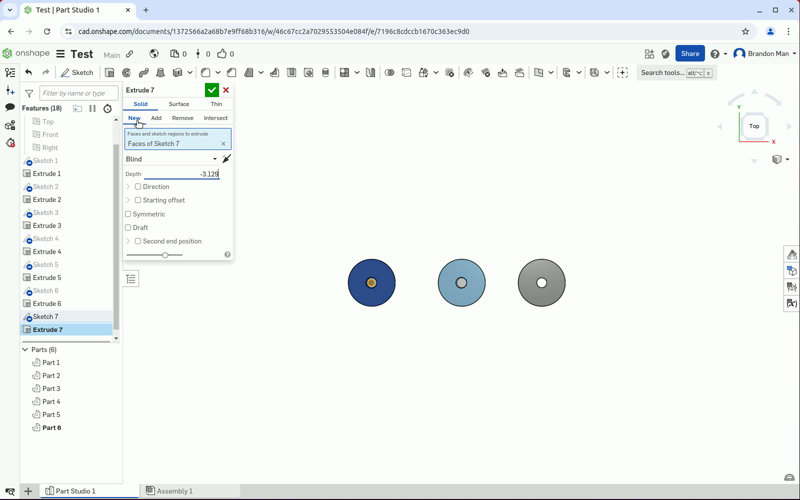
key(enter)
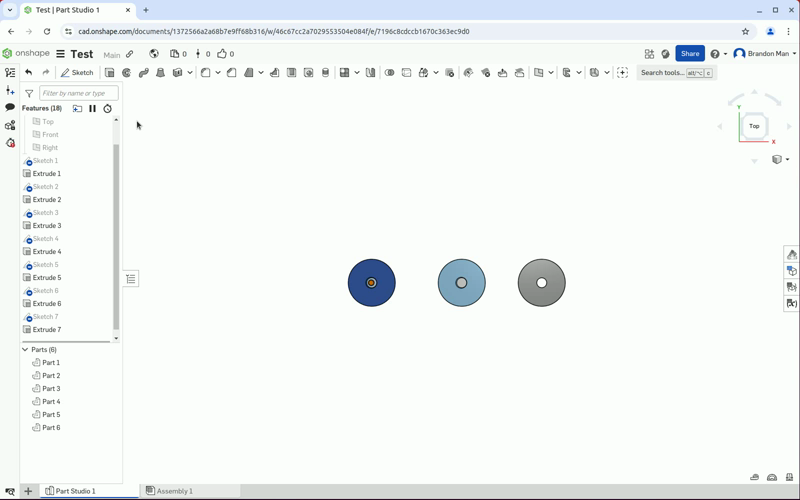
key(shift+h)
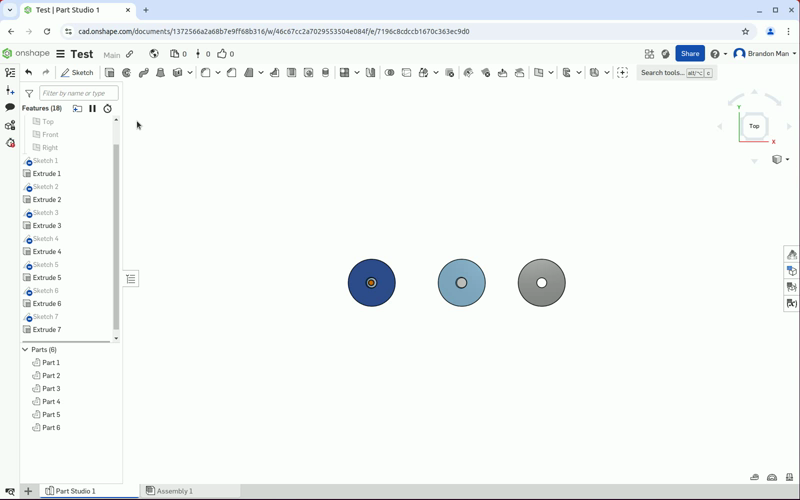
key(shift+h)
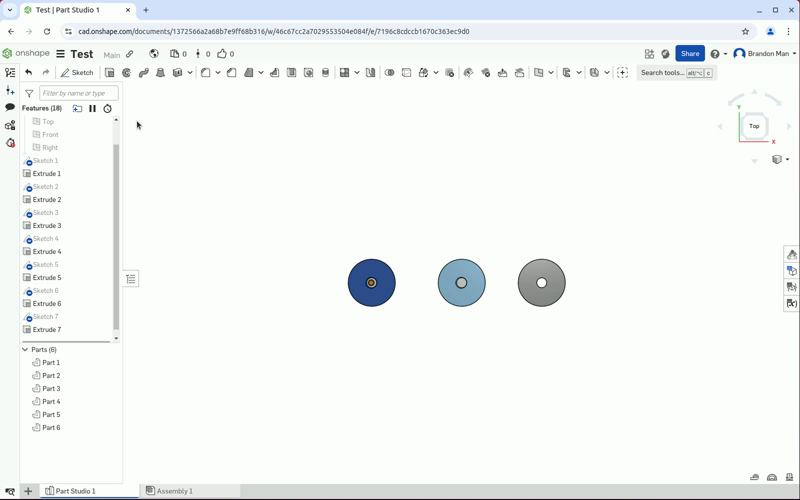
mouse_move(69, 163)
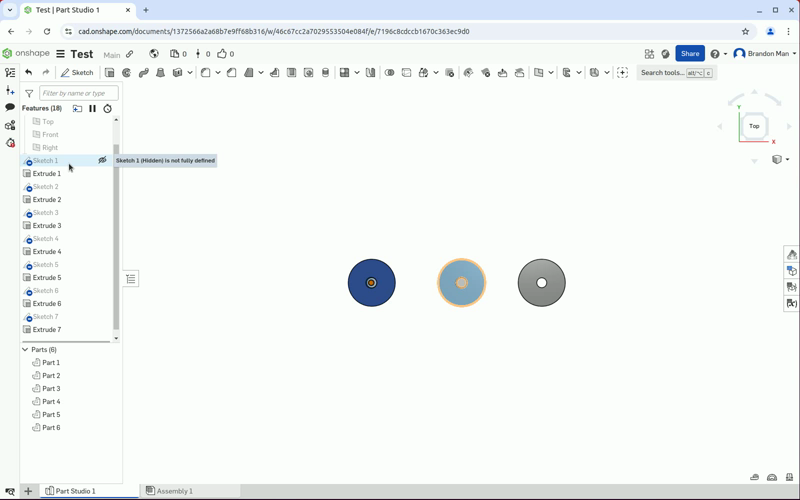
click(69, 163)
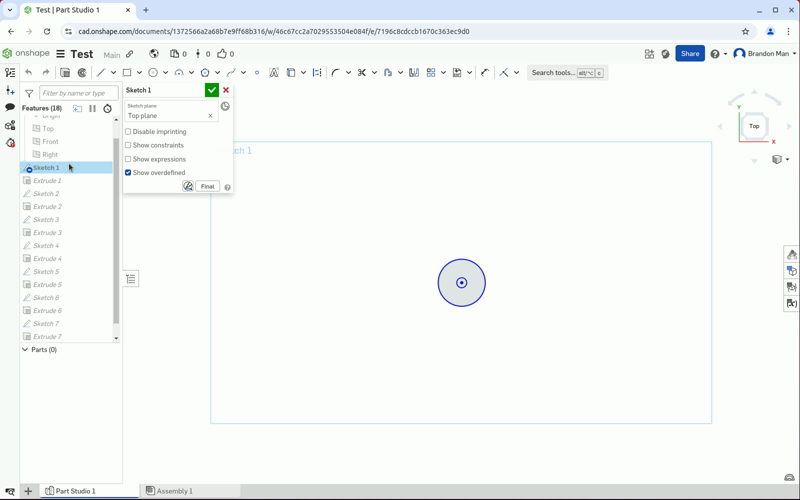
mouse_move(229, 92)
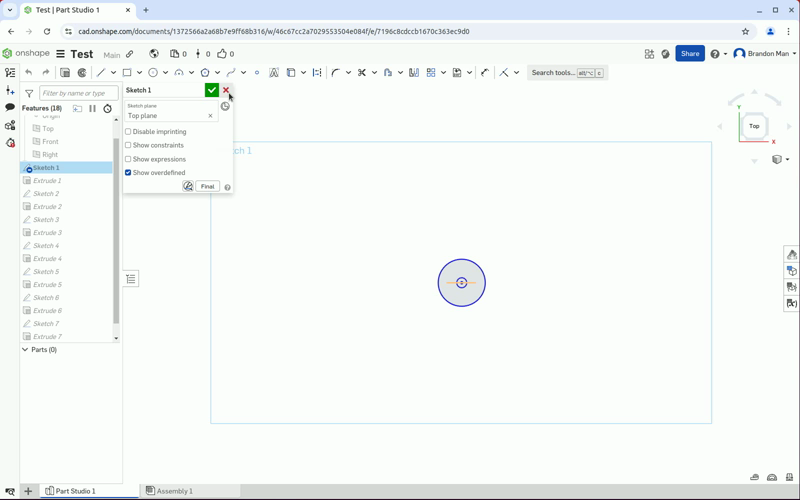
click(229, 92)
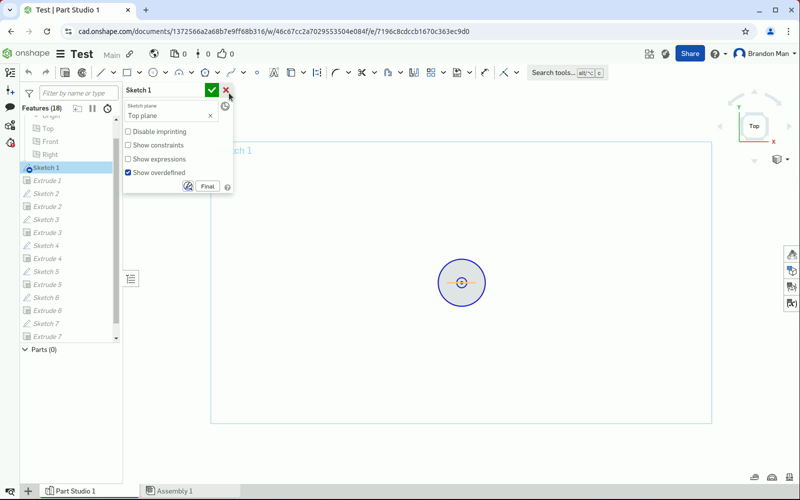
key(shift+s)
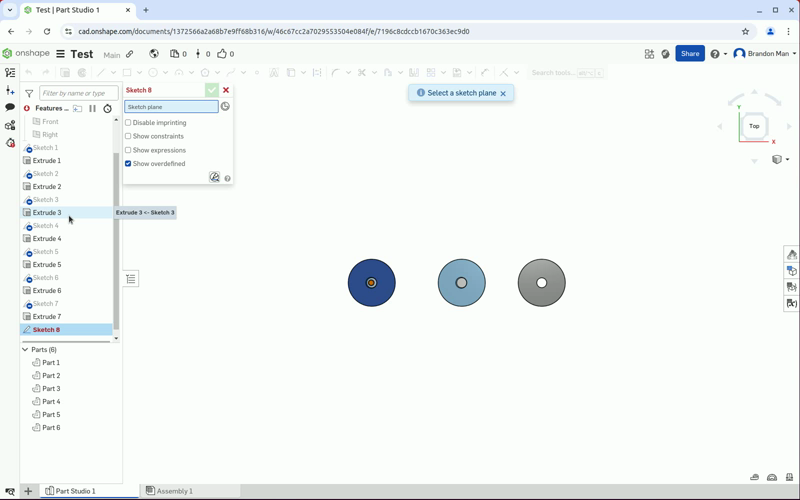
scroll(3)
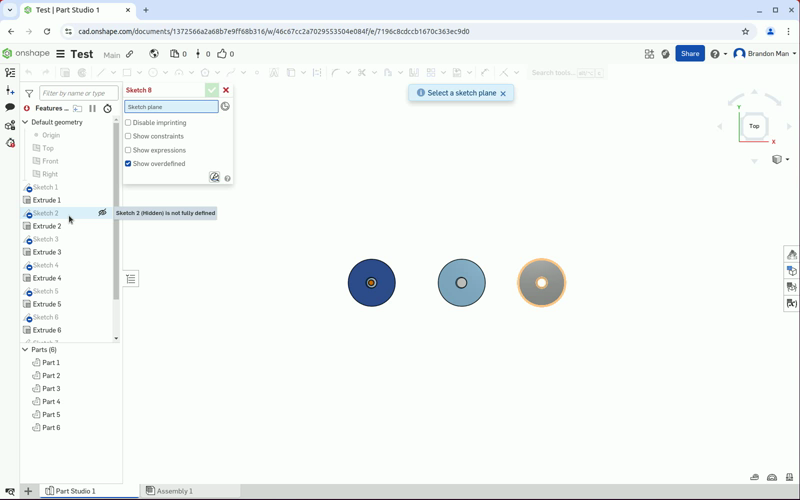
mouse_move(69, 150)
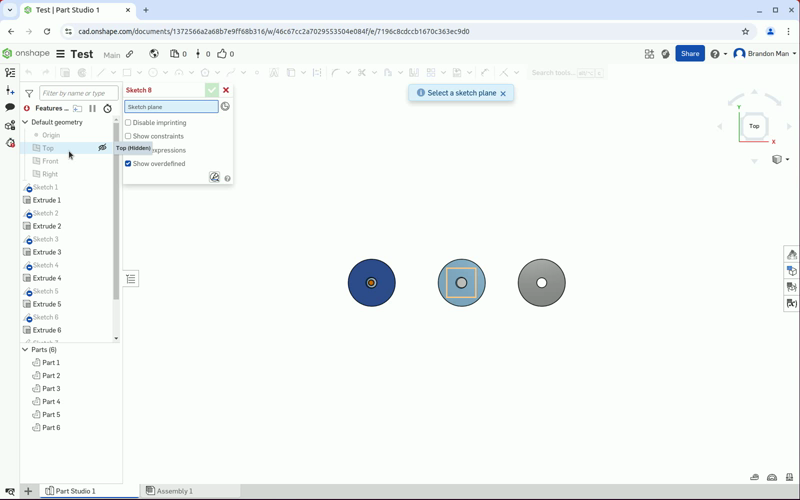
click(69, 150)
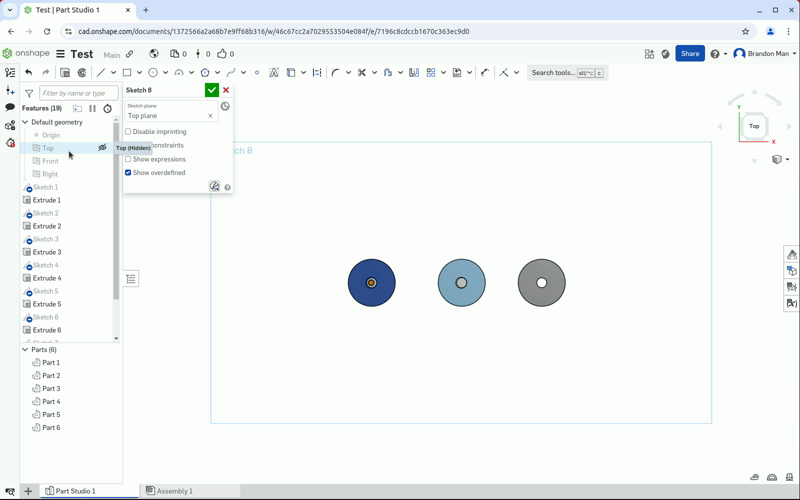
mouse_move(73, 352)
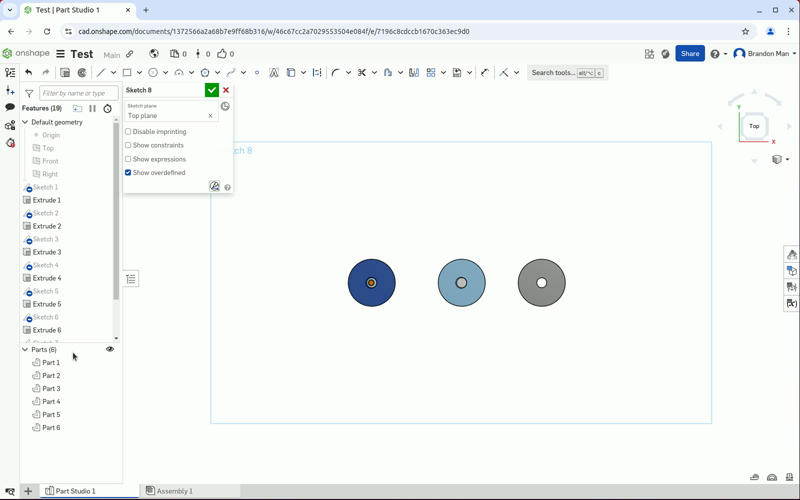
key(y)
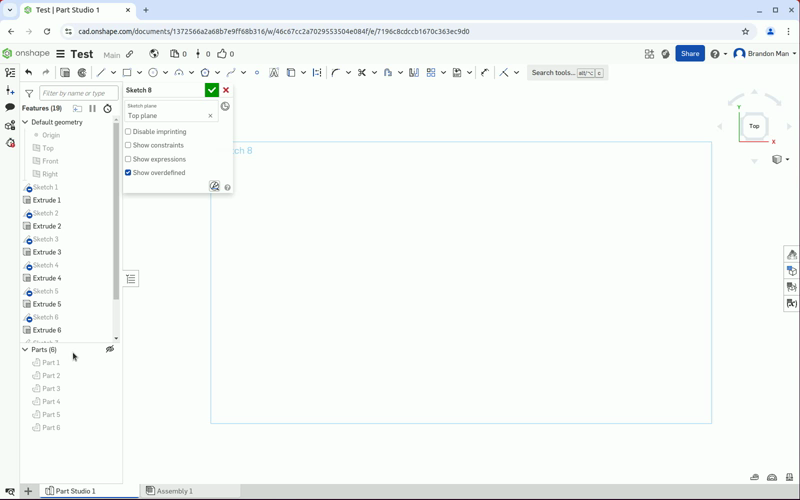
key(c)
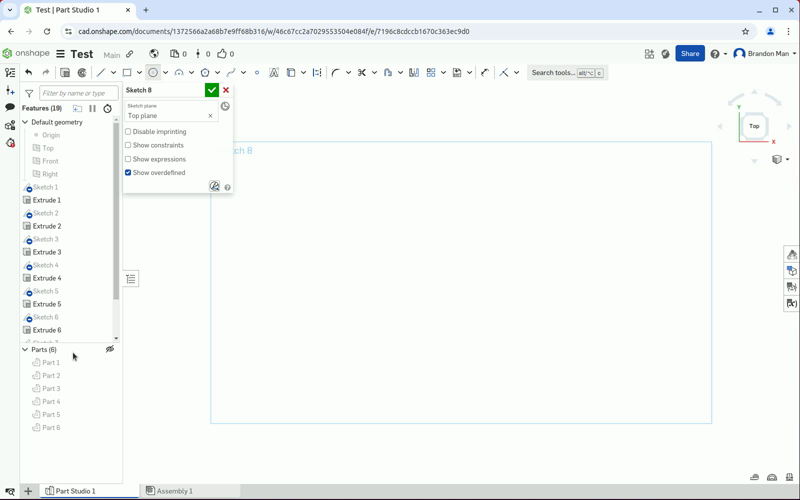
key_down(shift)
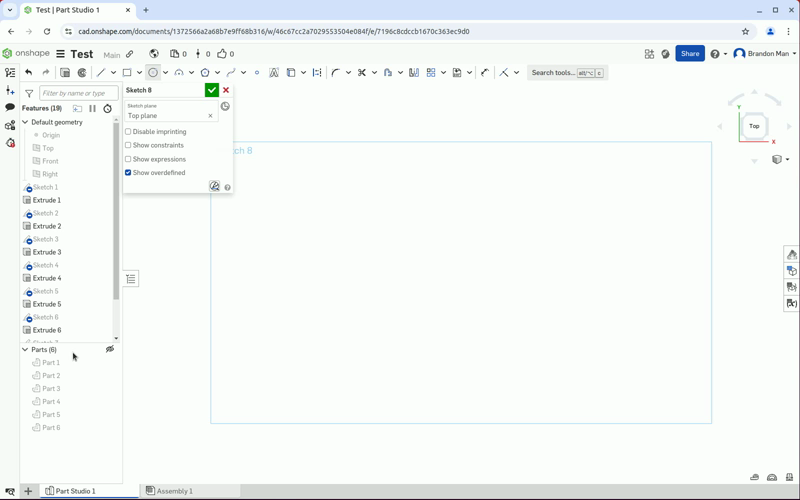
mouse_move(541, 282)
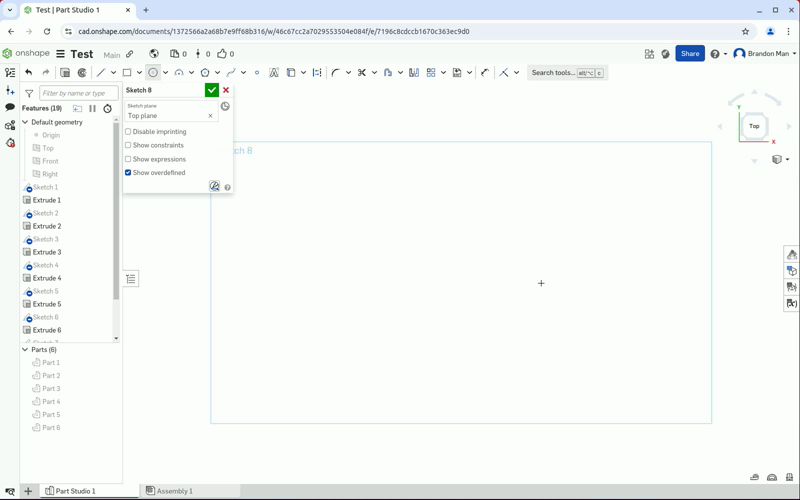
click(541, 282)
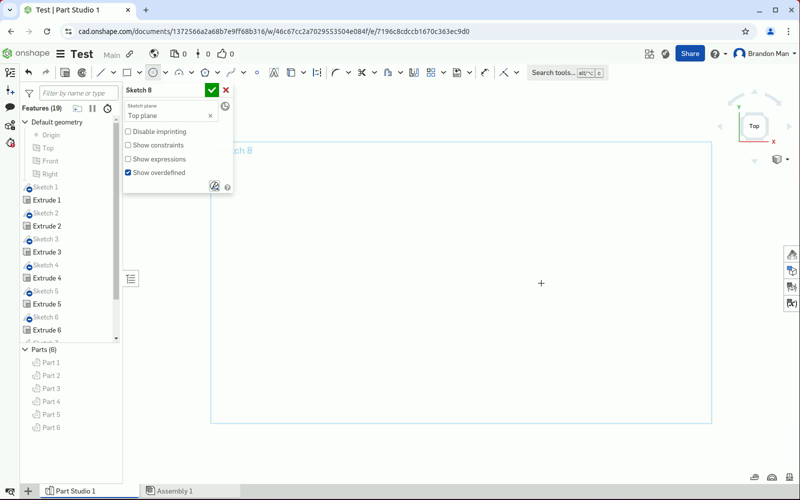
key_up(shift)
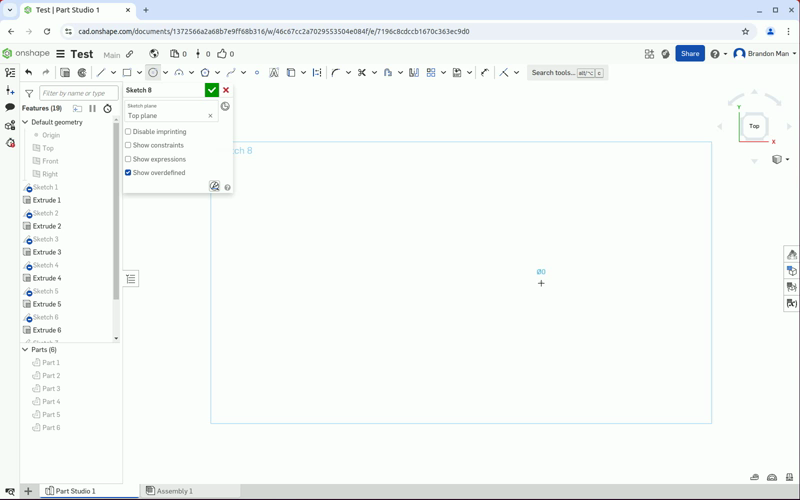
mouse_move(546, 282)
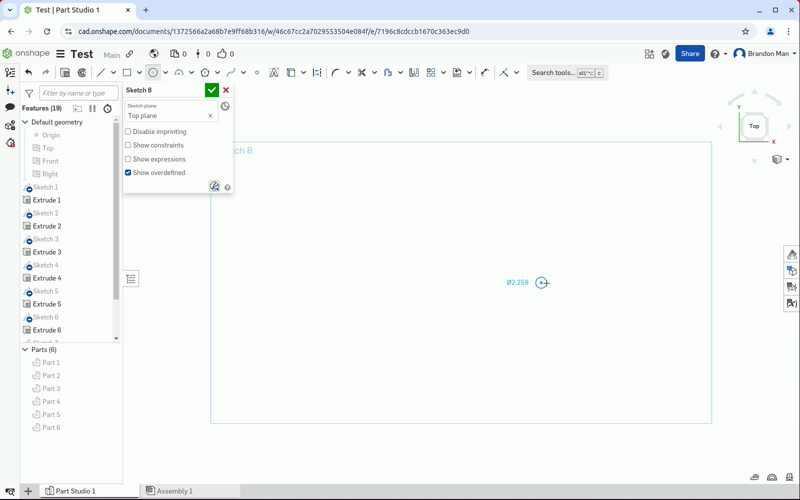
click(546, 282)
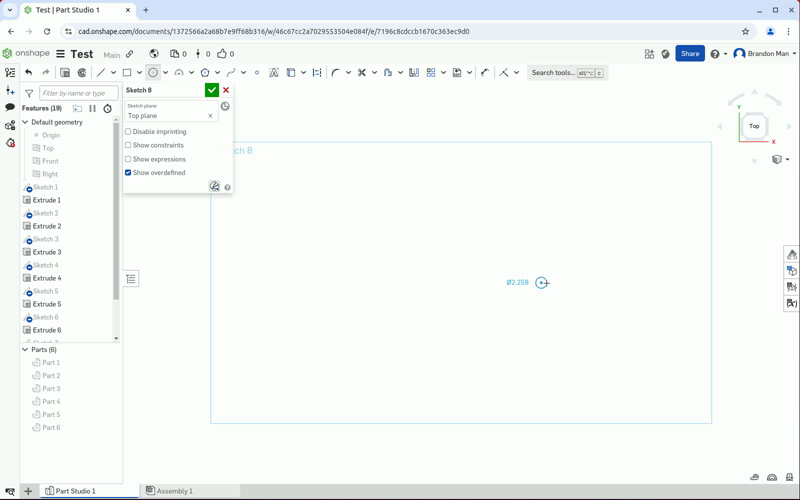
key(esc)
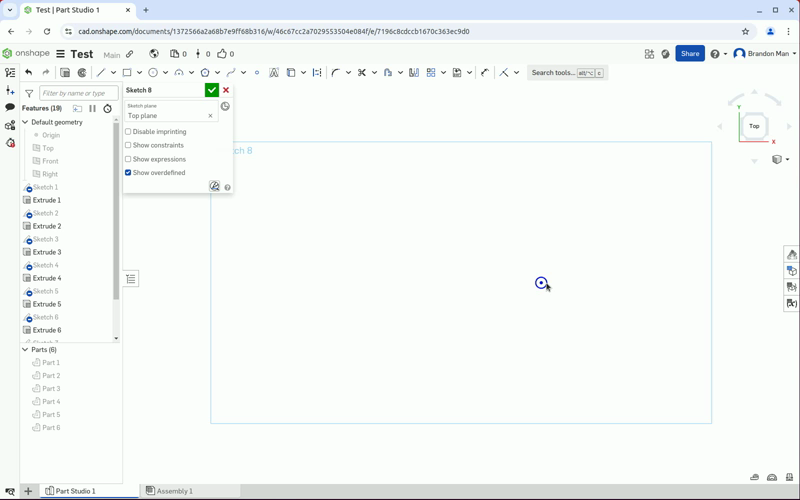
key(c)
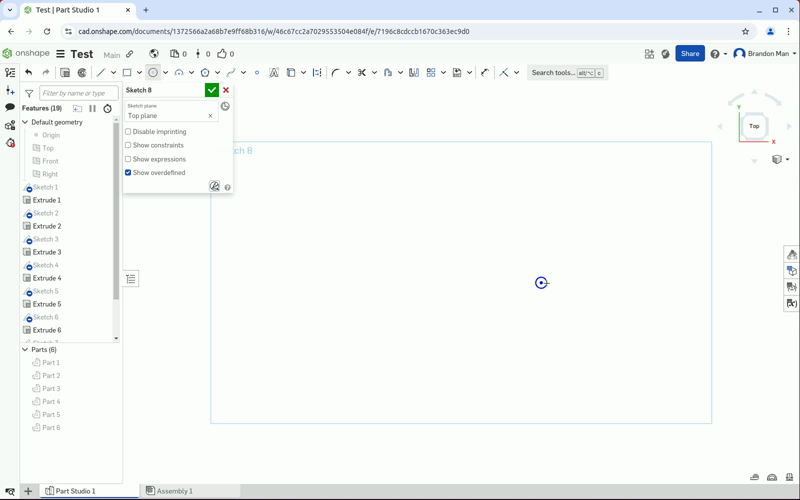
key_down(shift)
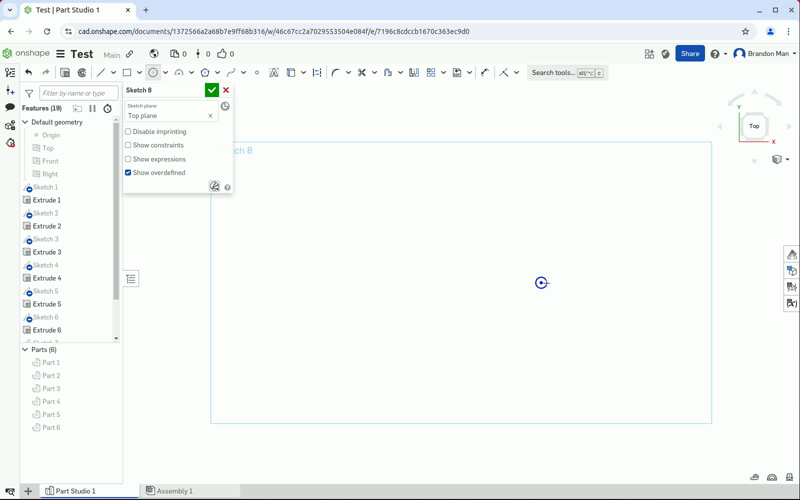
mouse_move(541, 282)
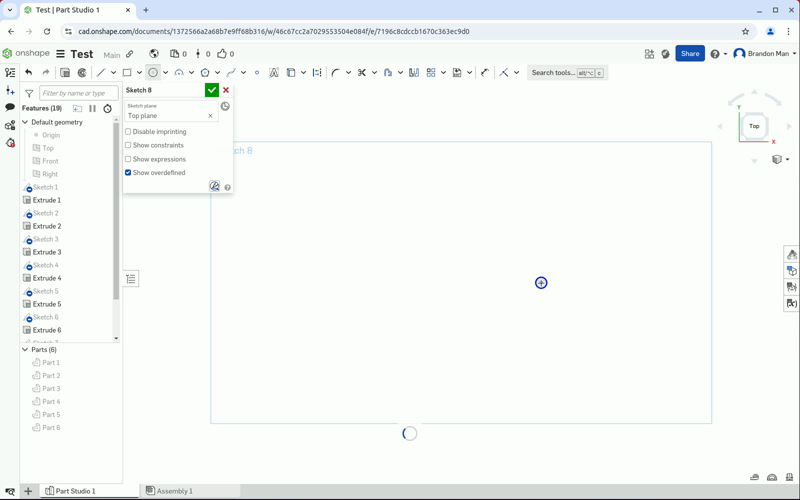
click(541, 282)
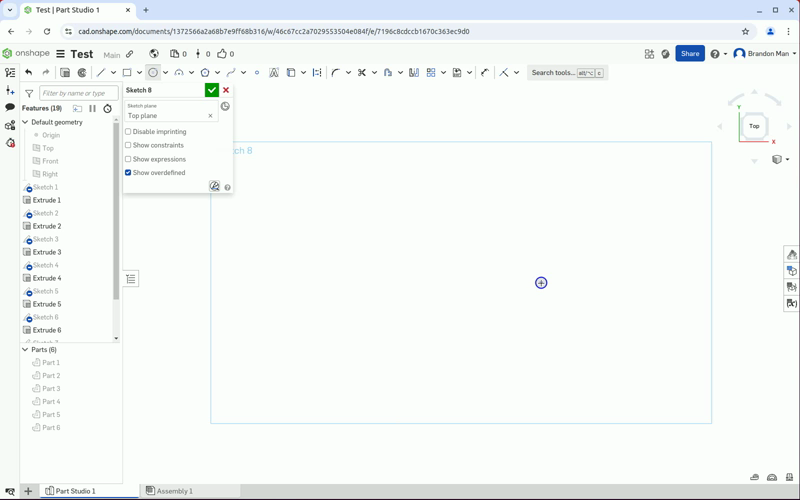
key_up(shift)
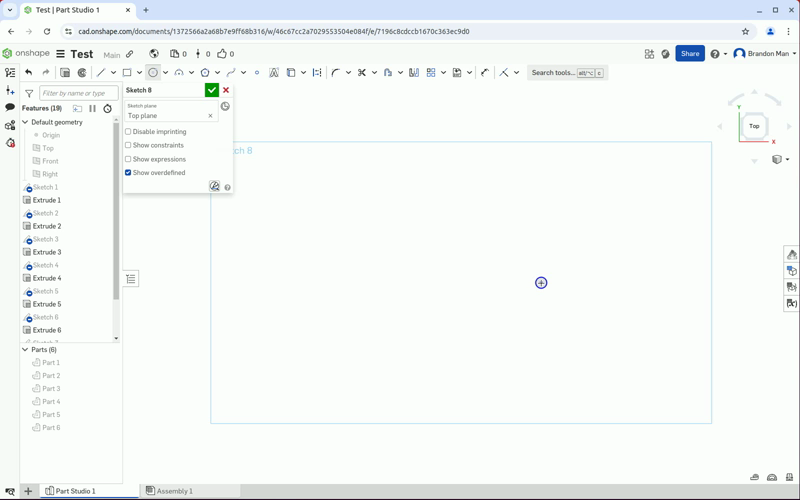
mouse_move(543, 282)
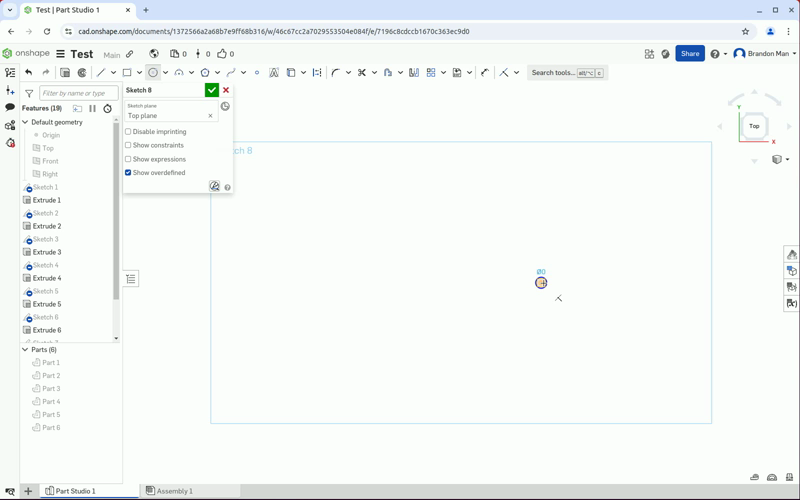
scroll(6)
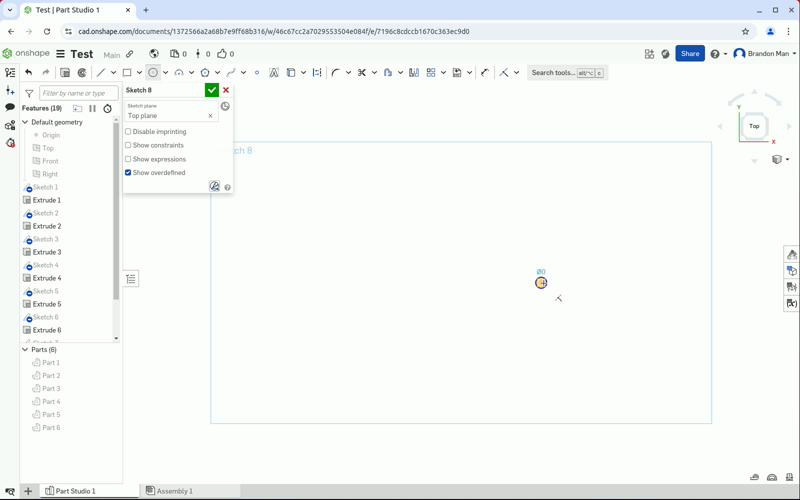
scroll(6)
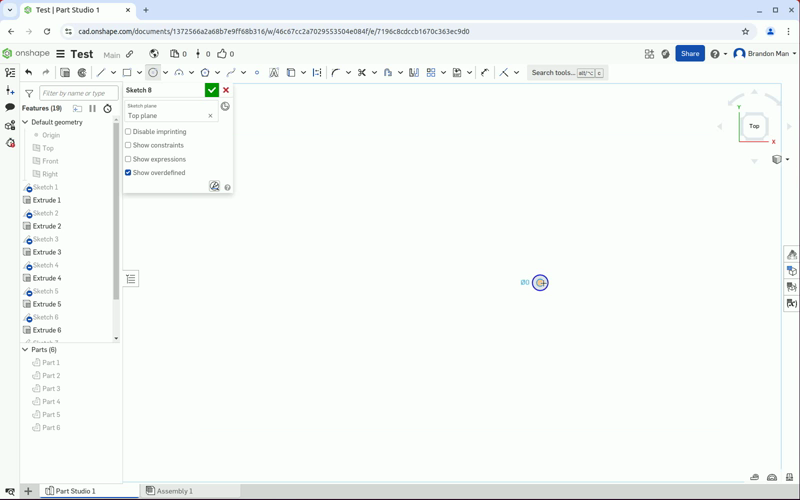
scroll(6)
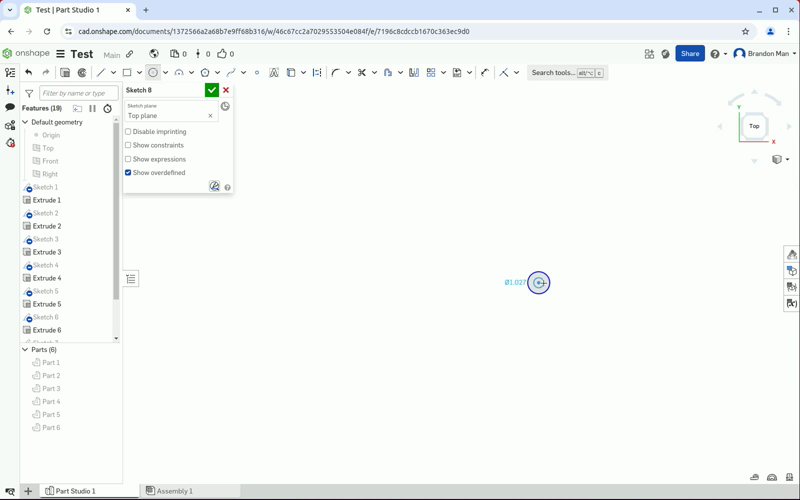
scroll(6)
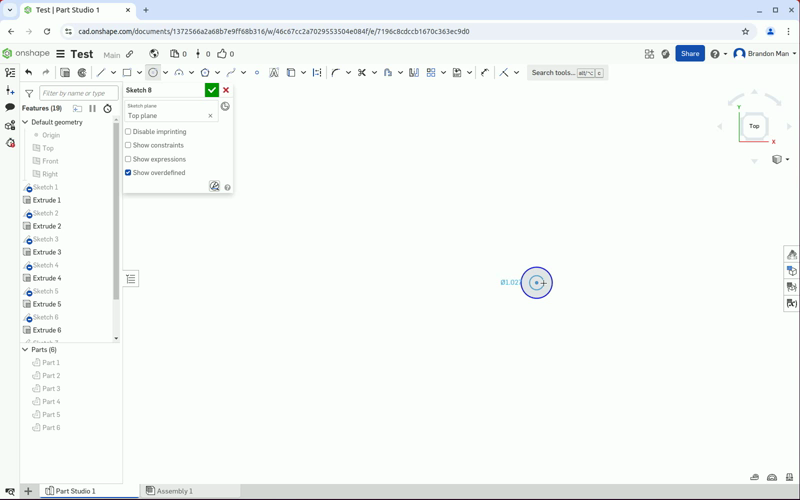
scroll(6)
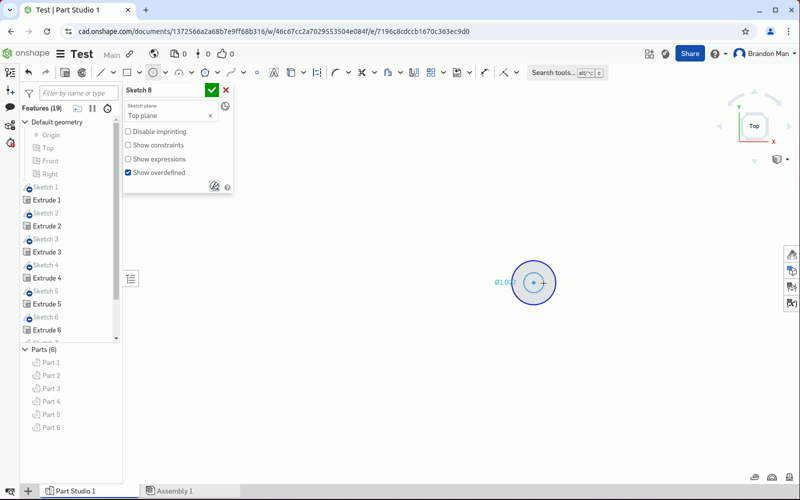
scroll(6)
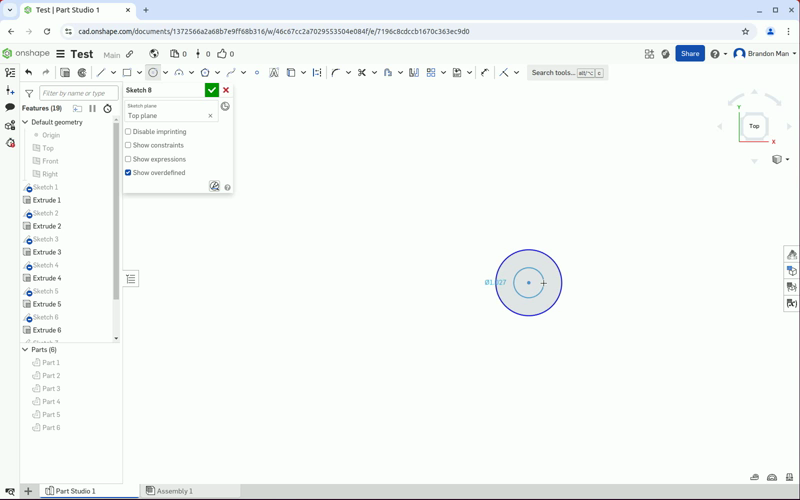
scroll(6)
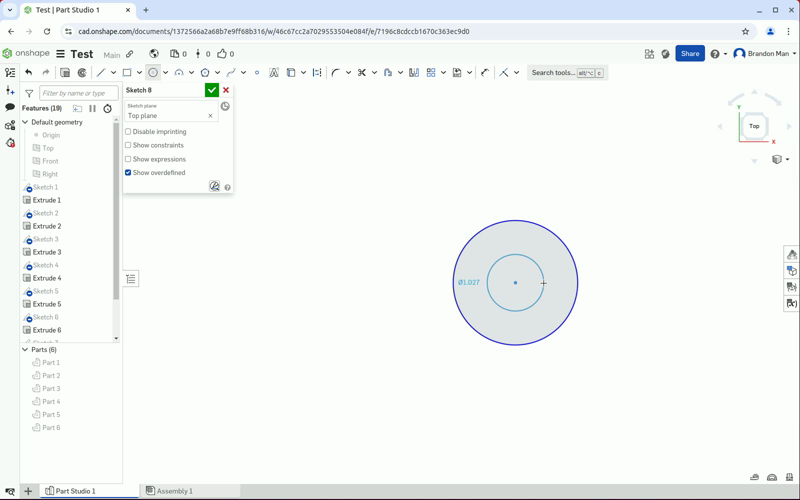
click(543, 282)
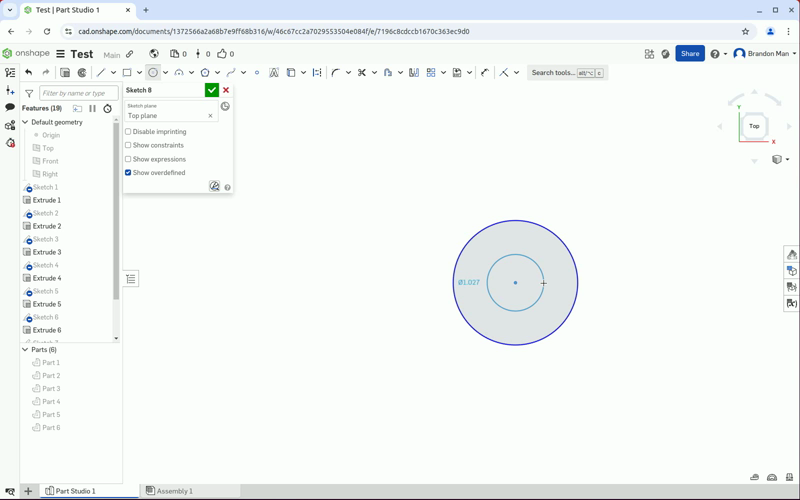
scroll(-6)
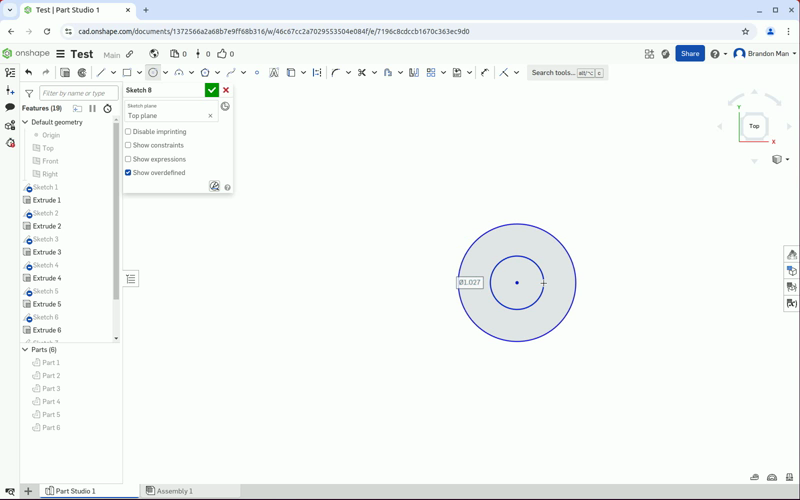
scroll(-6)
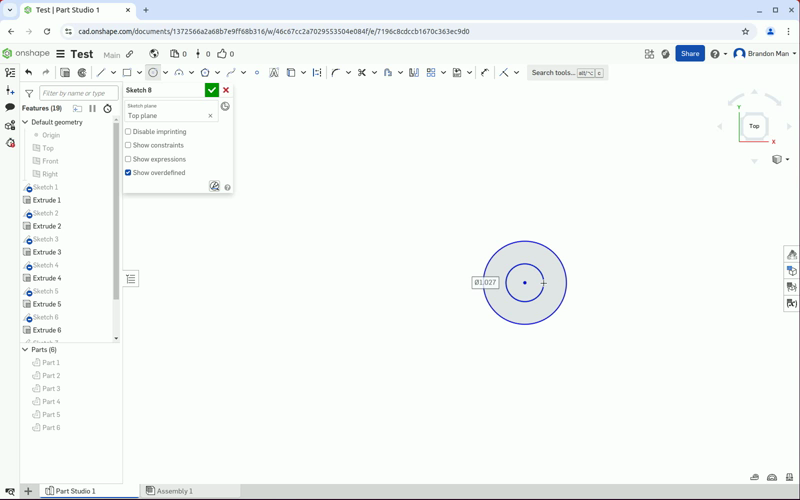
scroll(-6)
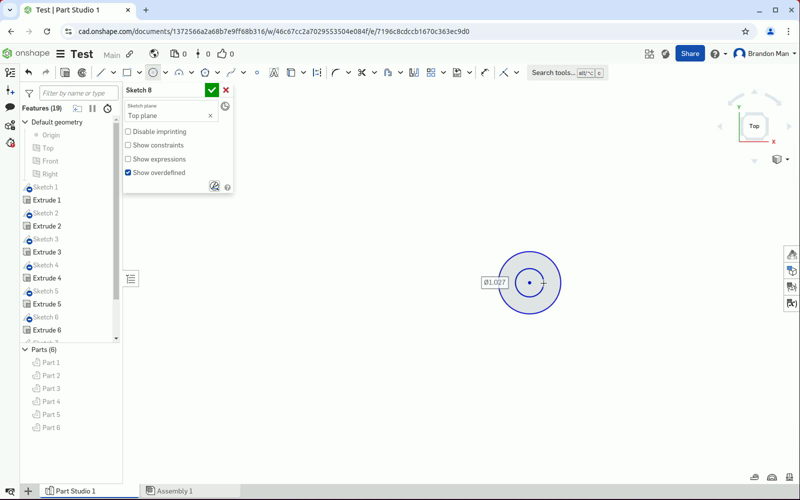
scroll(-6)
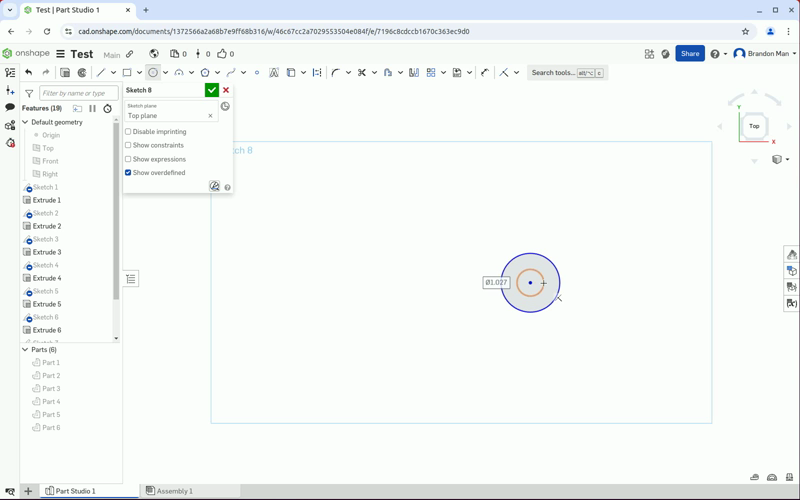
scroll(-6)
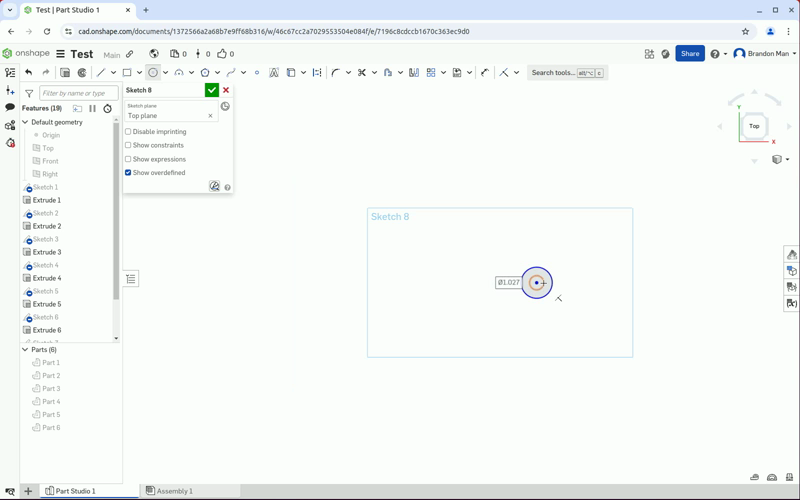
scroll(-6)
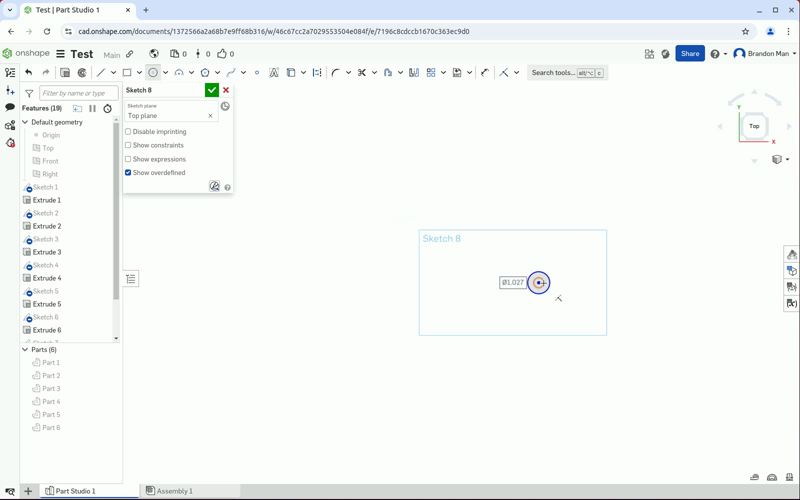
scroll(-6)
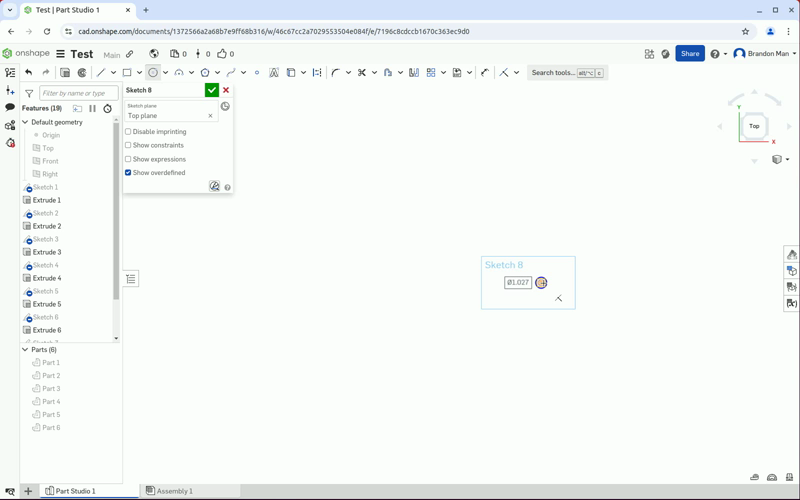
key(esc)
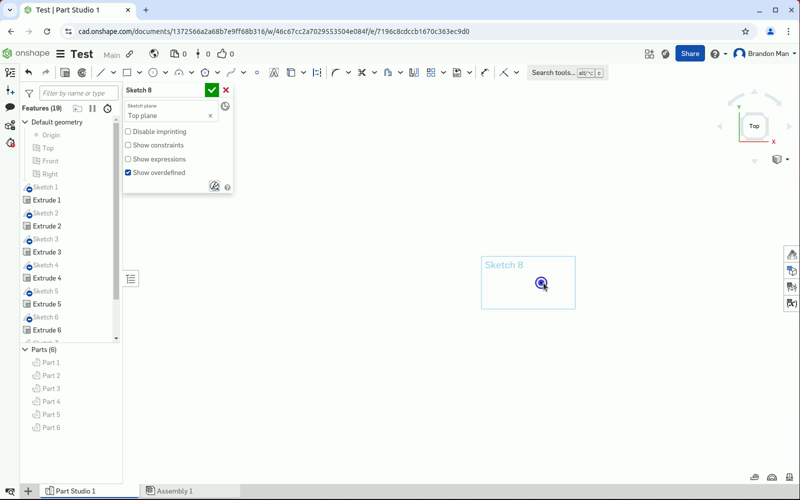
mouse_move(538, 286)
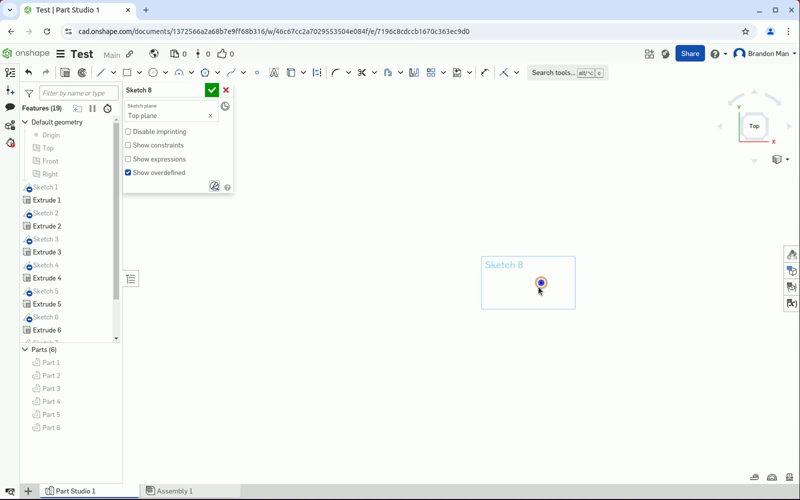
scroll(6)
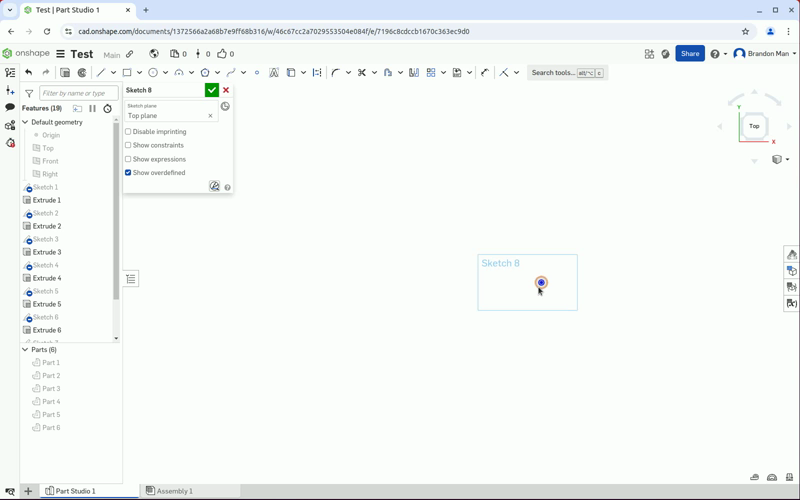
scroll(6)
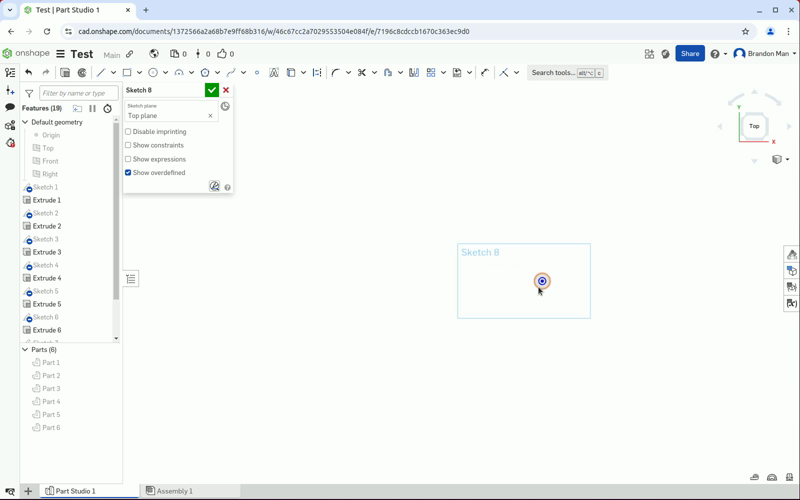
scroll(6)
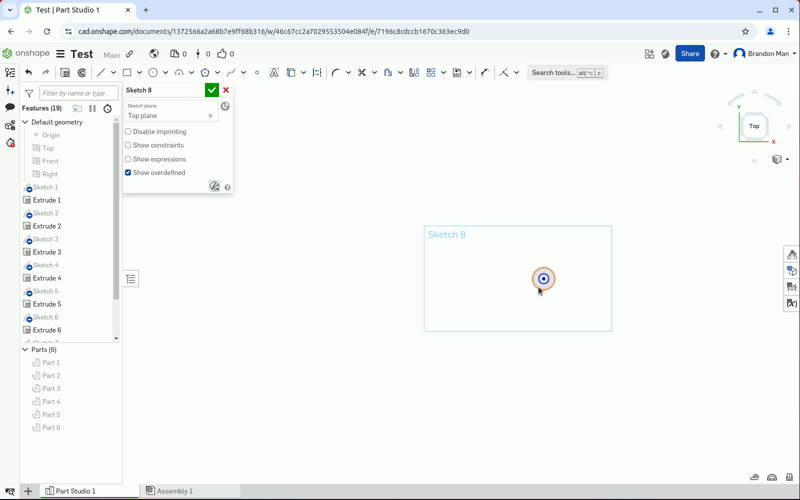
scroll(6)
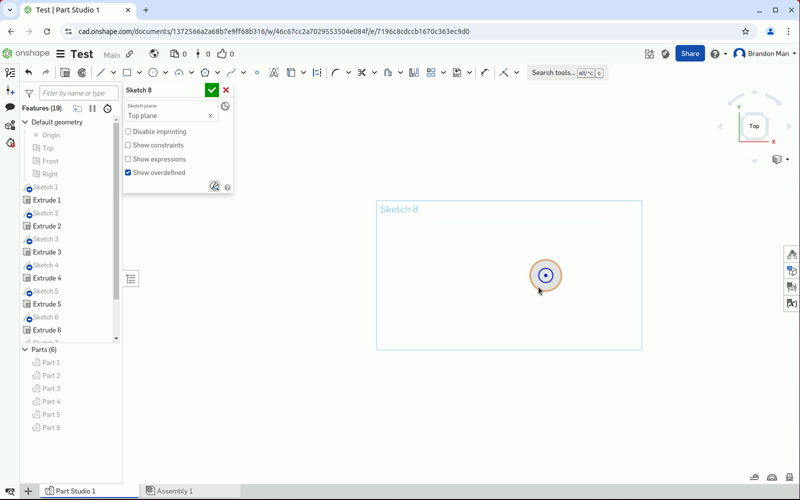
scroll(6)
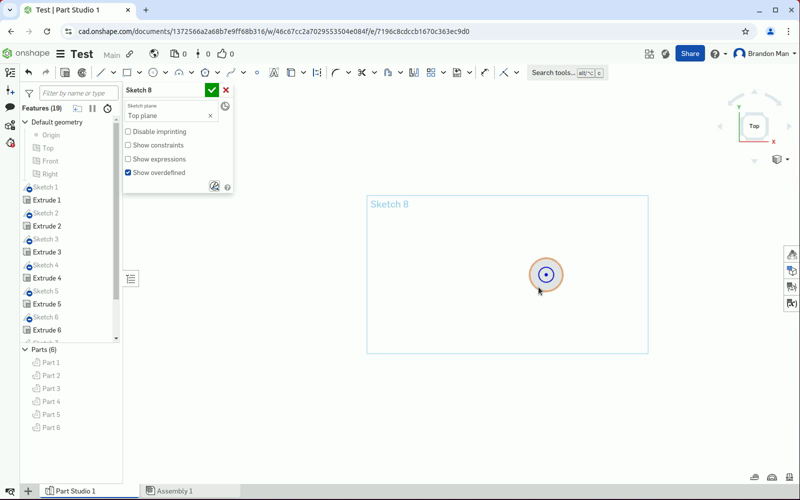
scroll(6)
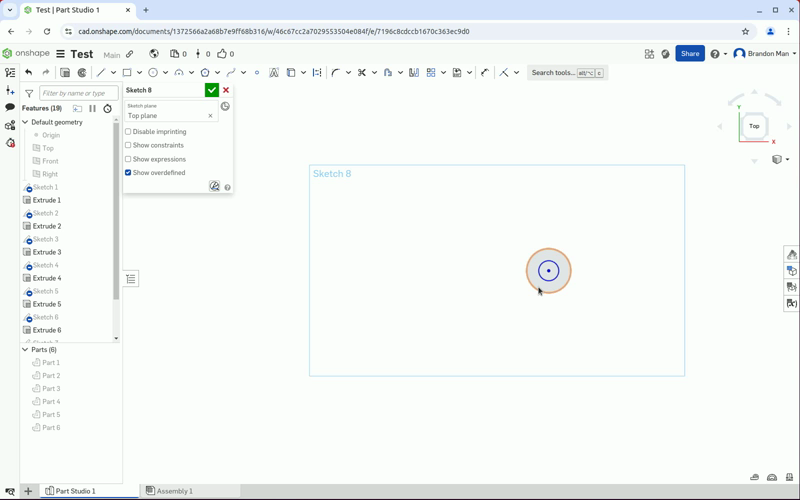
scroll(6)
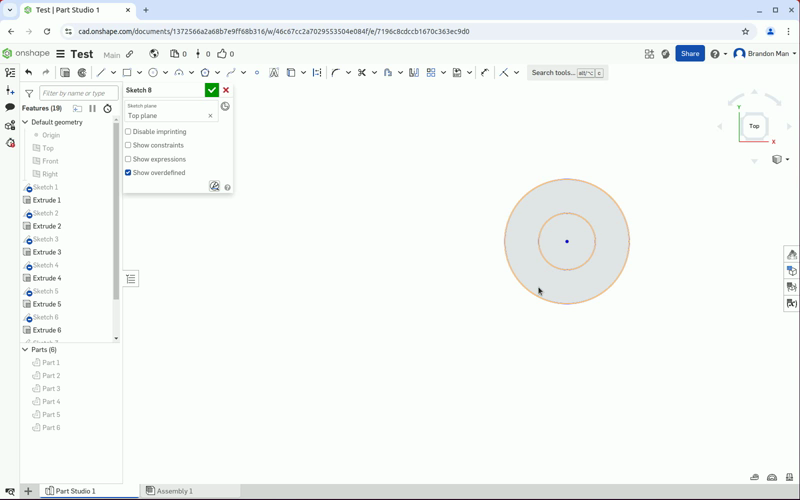
click(538, 286)
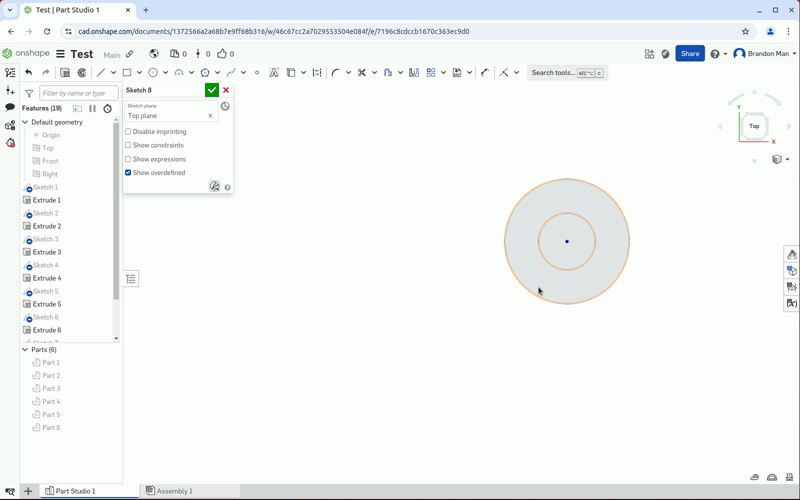
scroll(-6)
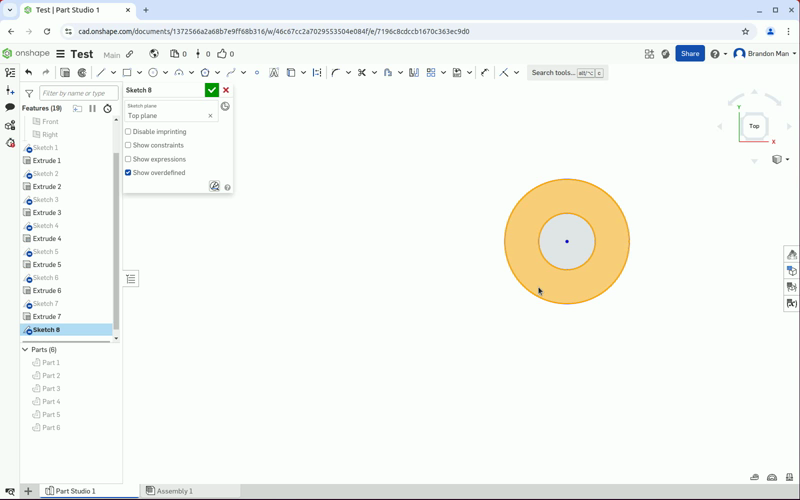
scroll(-6)
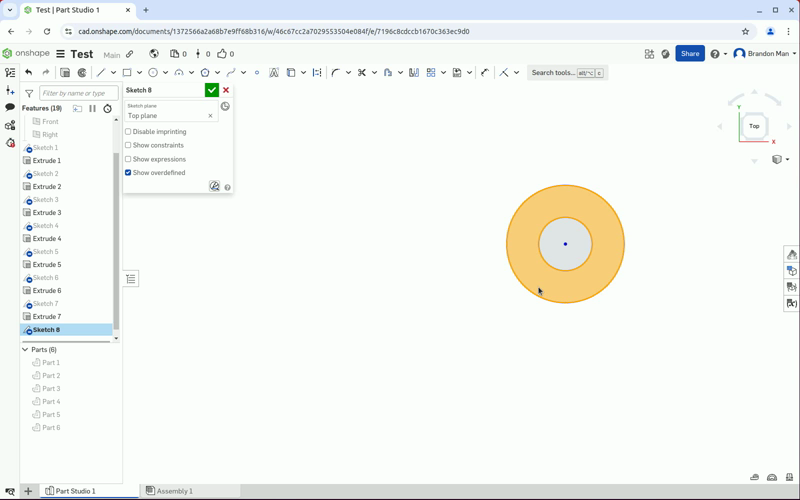
scroll(-6)
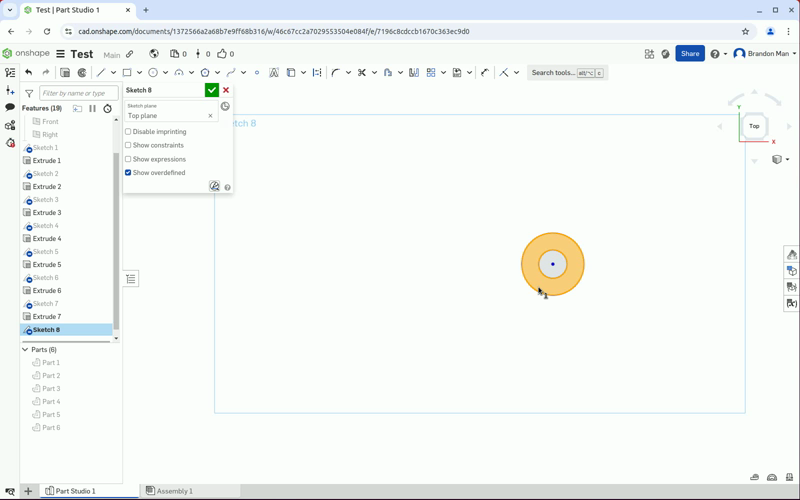
scroll(-6)
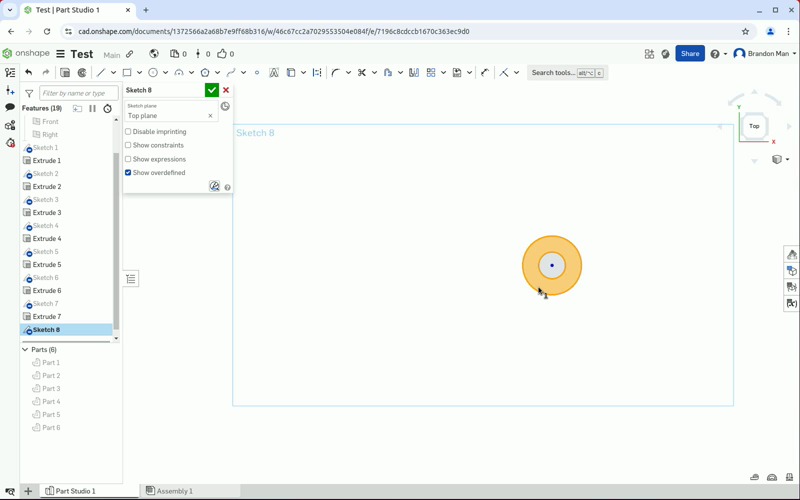
scroll(-6)
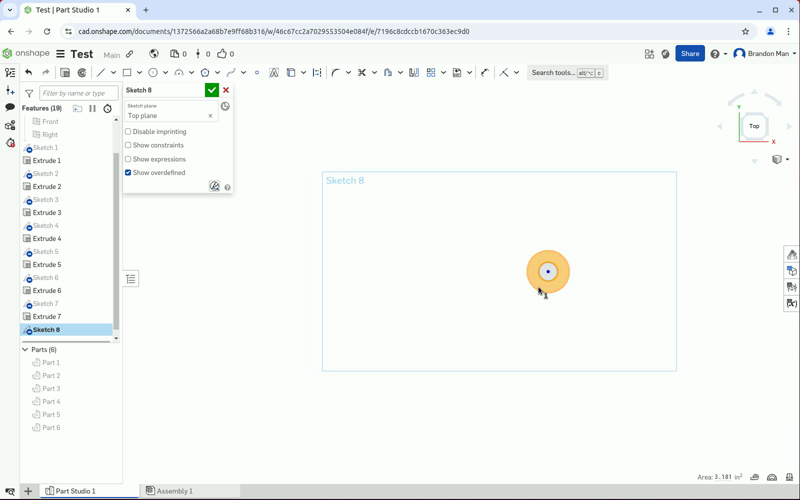
scroll(-6)
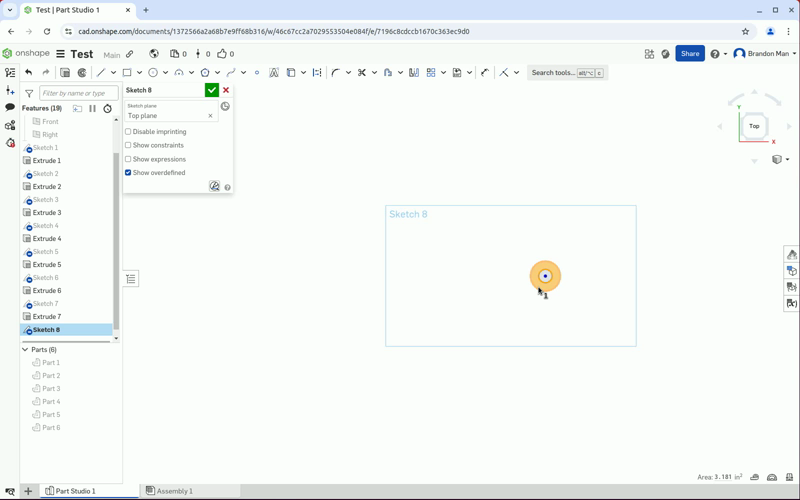
scroll(-6)
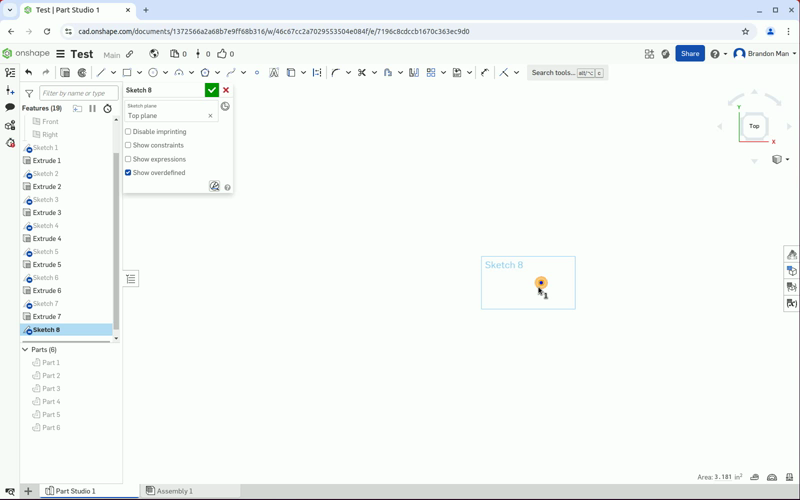
mouse_move(73, 352)
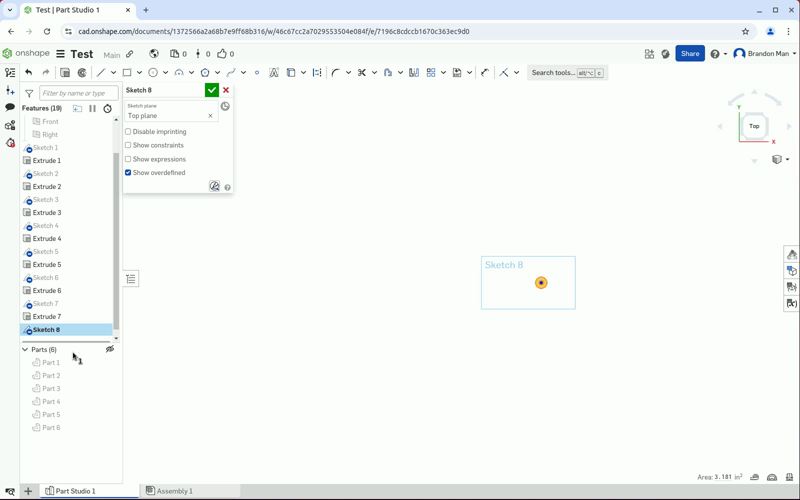
key(shift+y)
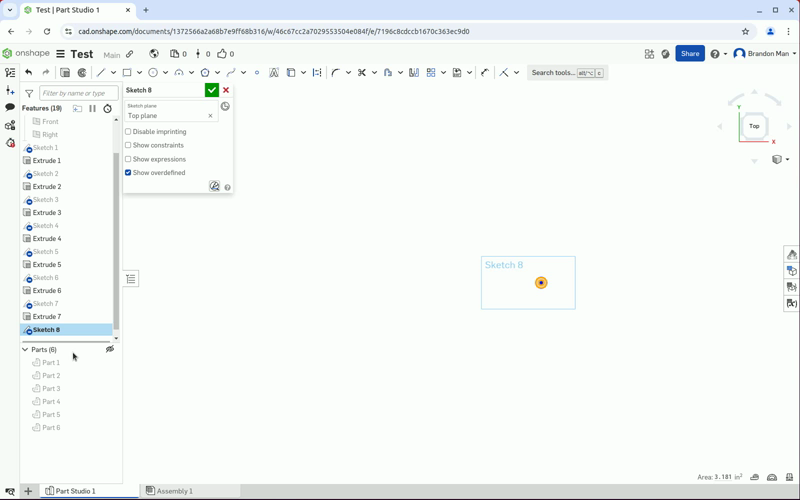
key(shift+e)
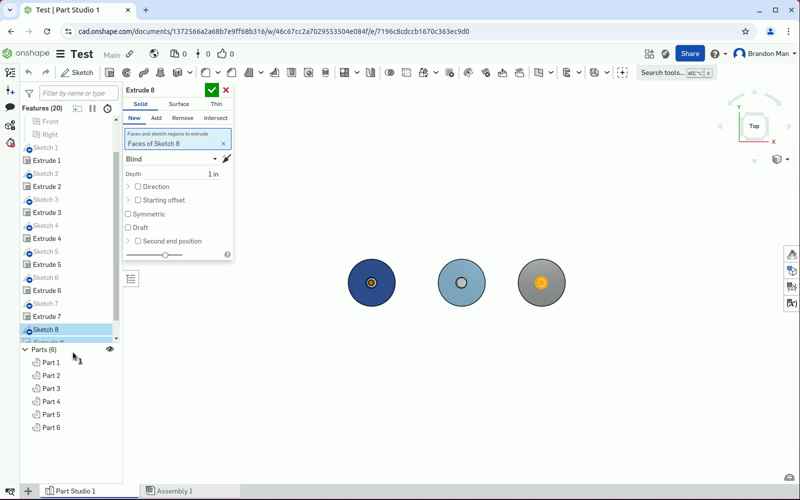
mouse_move(143, 106)
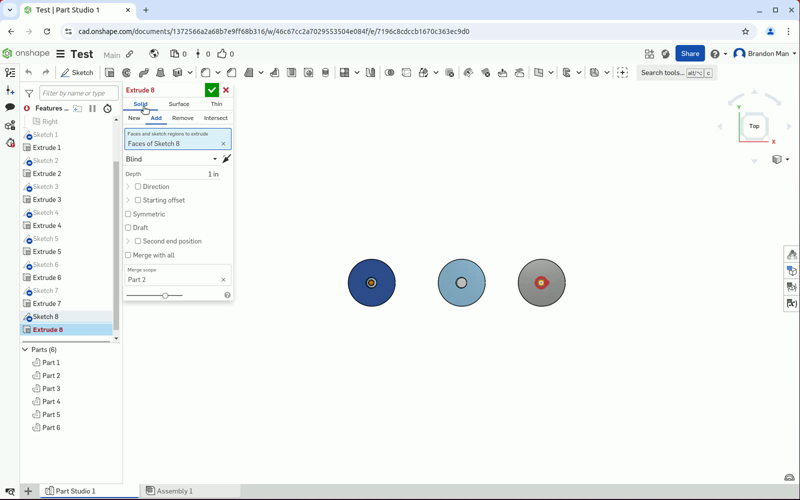
click(143, 106)
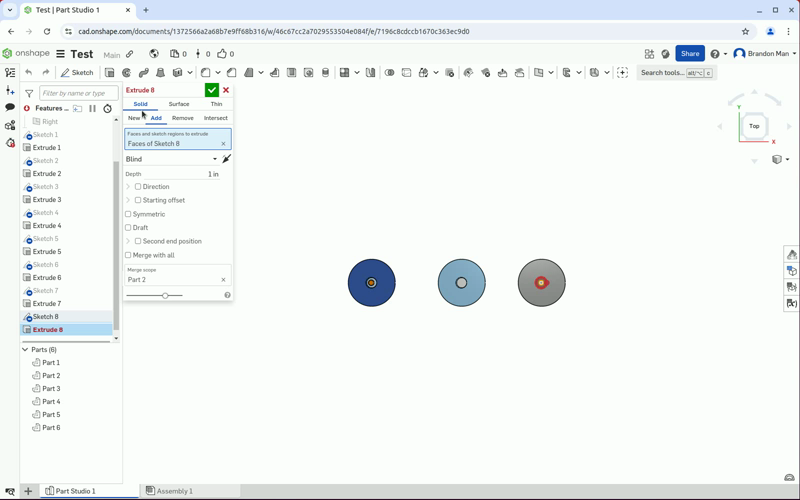
mouse_move(137, 120)
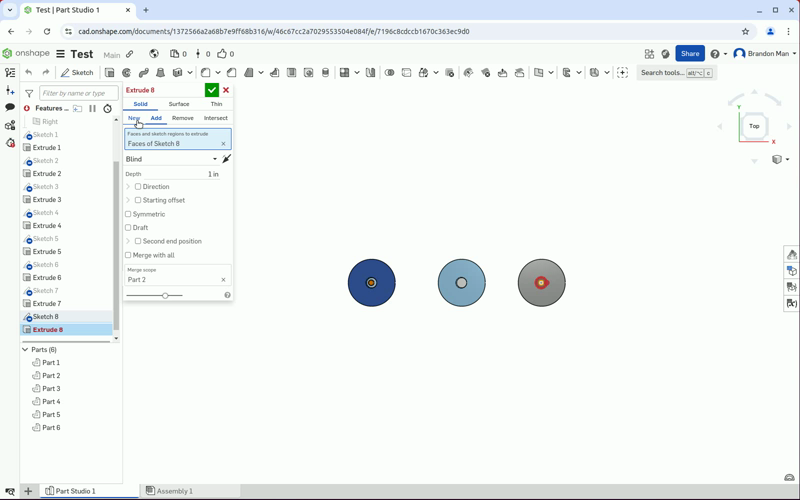
click(137, 120)
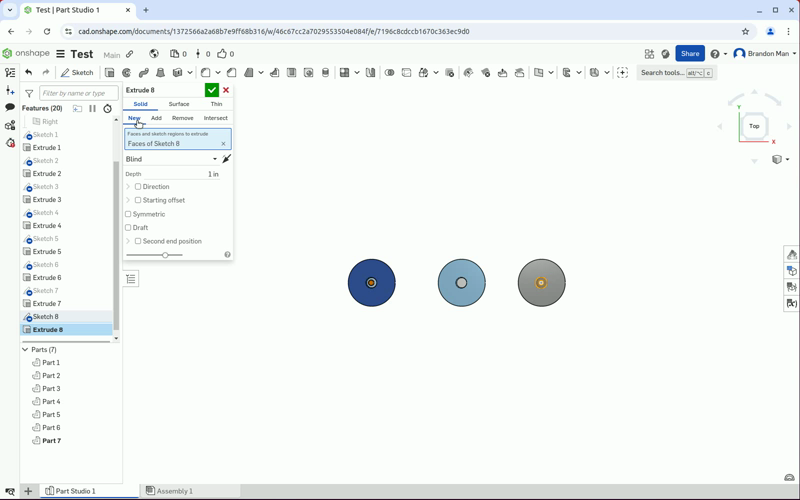
key(tab, 4)
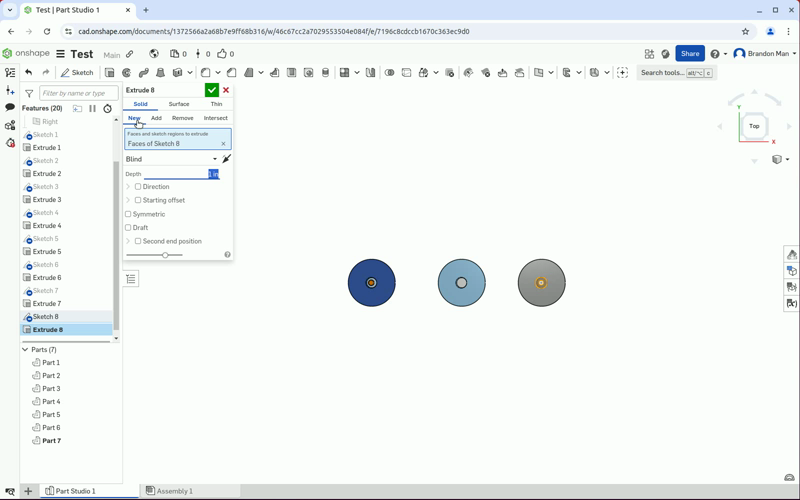
text(-3.129)
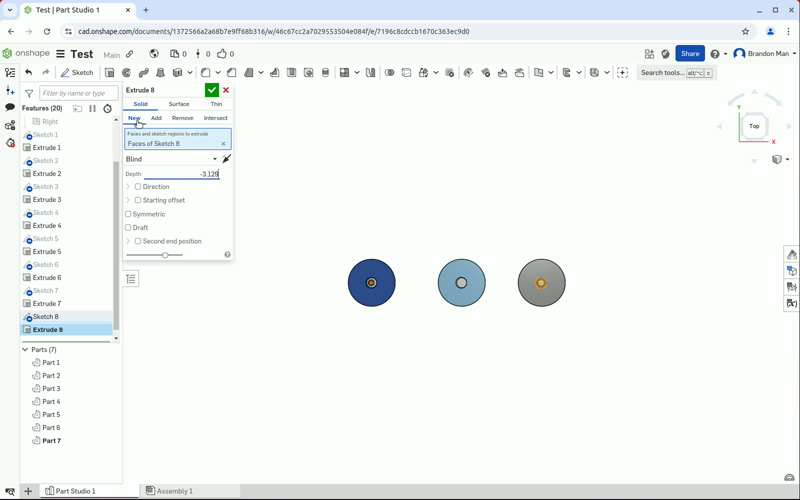
key(enter)
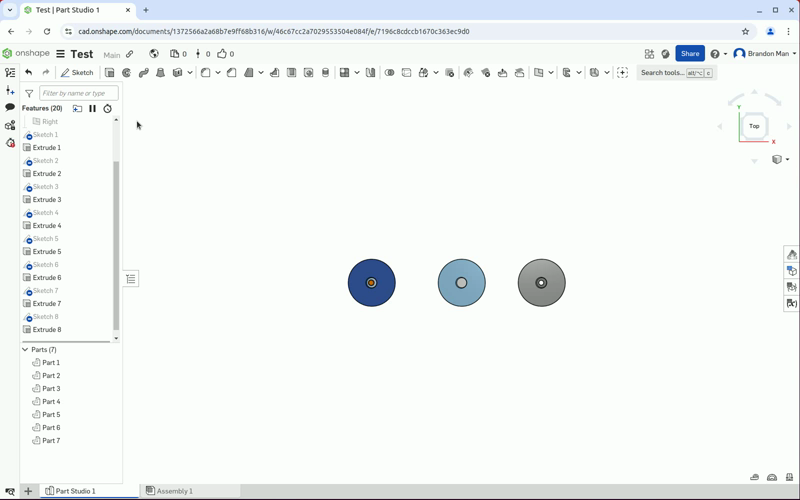
key(shift+h)
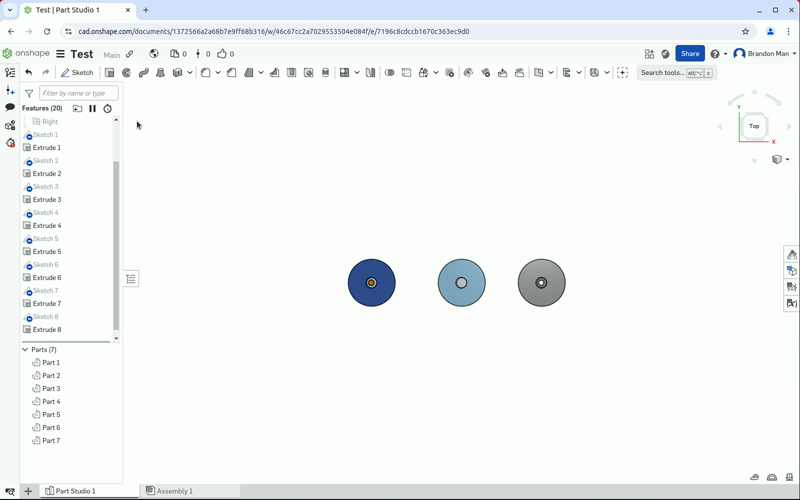
key(shift+h)
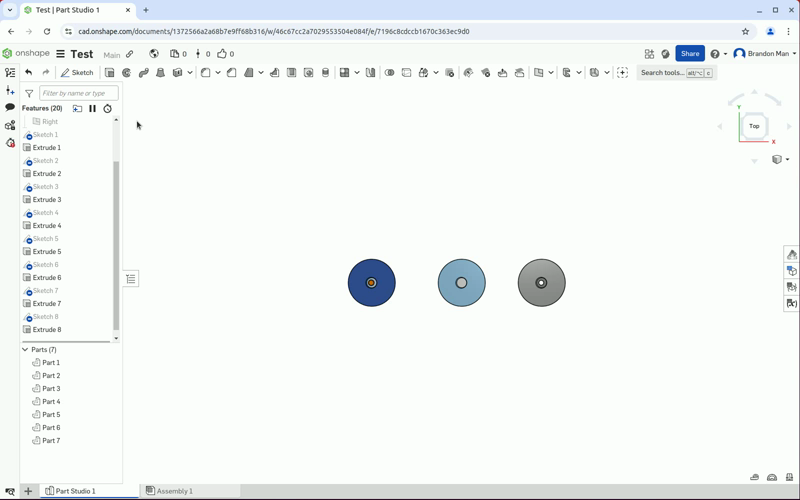
mouse_move(69, 137)
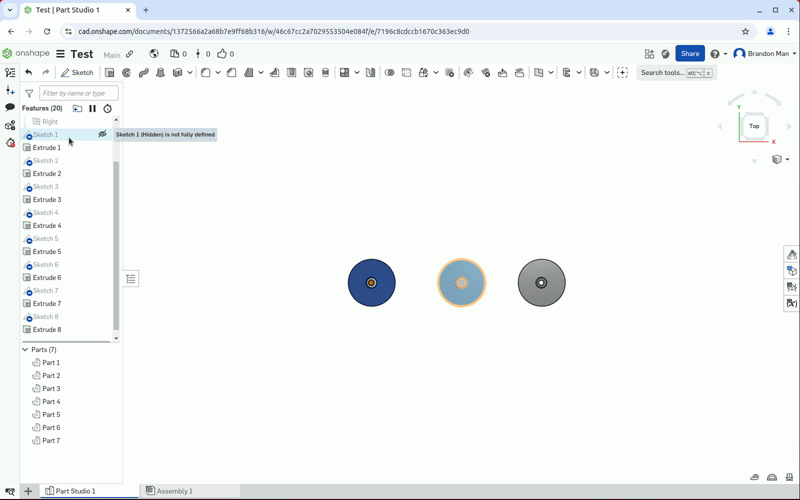
click(69, 137)
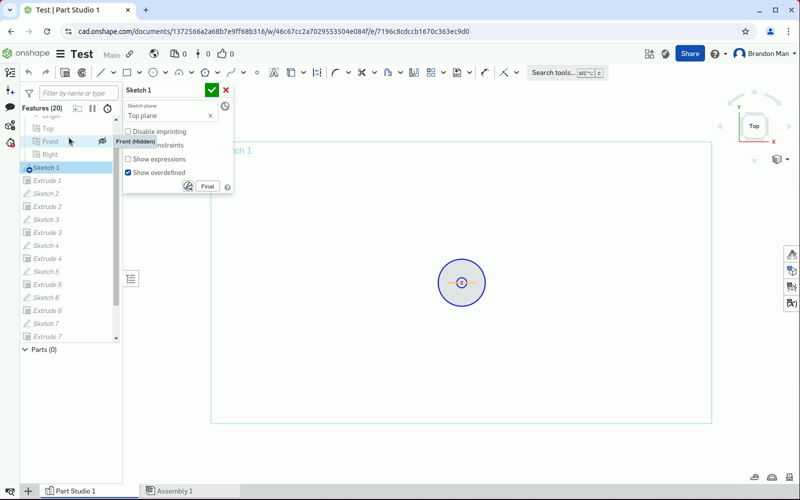
mouse_move(229, 92)
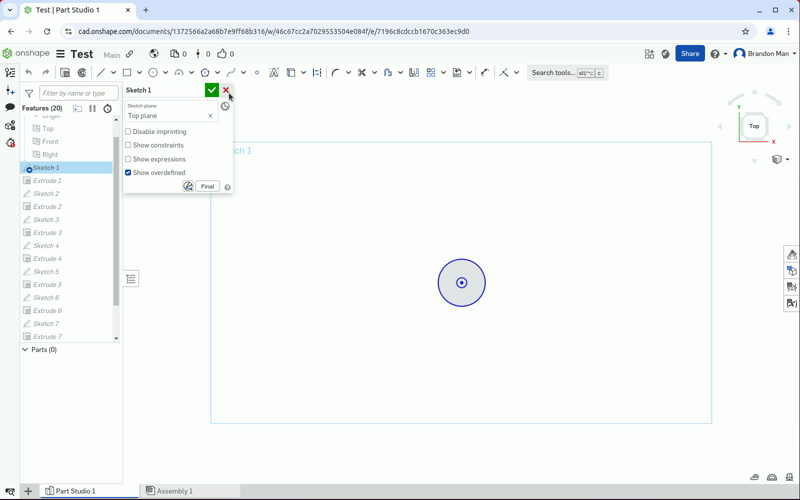
click(229, 92)
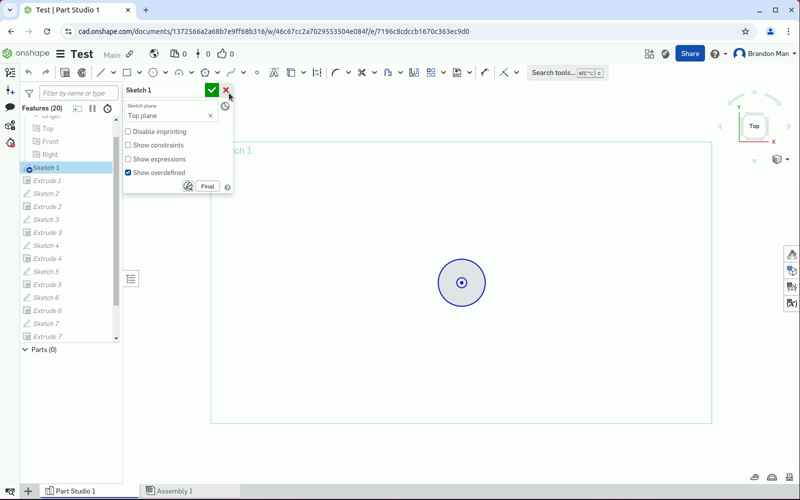
key(shift+s)
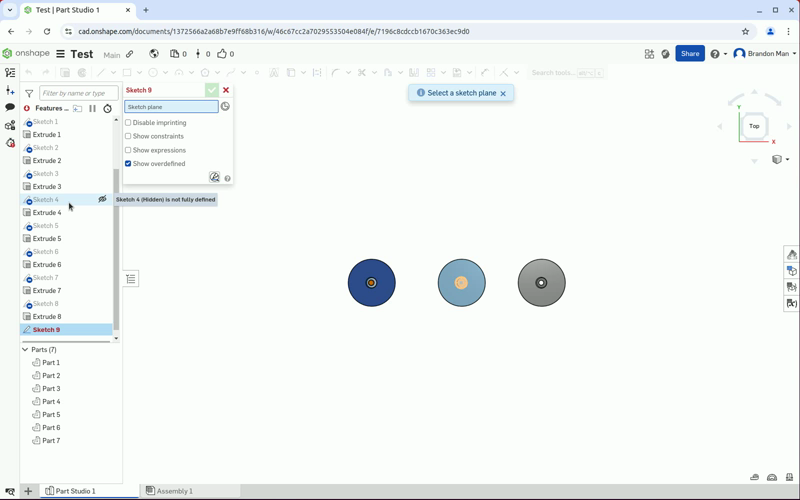
scroll(3)
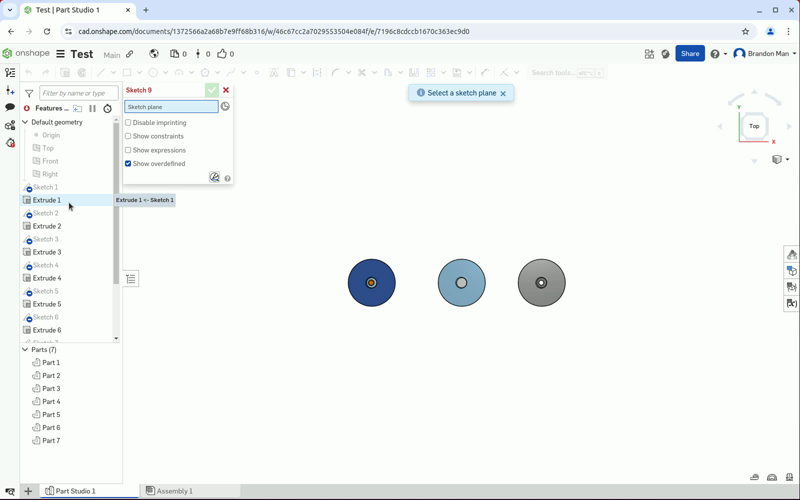
mouse_move(69, 150)
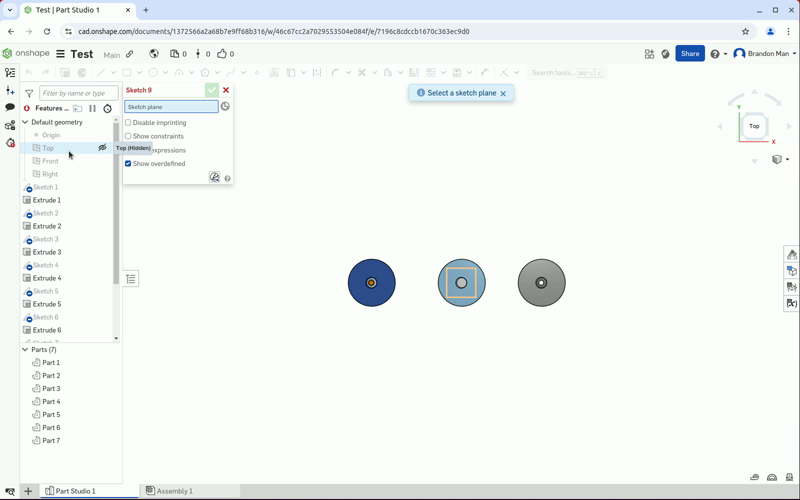
click(69, 150)
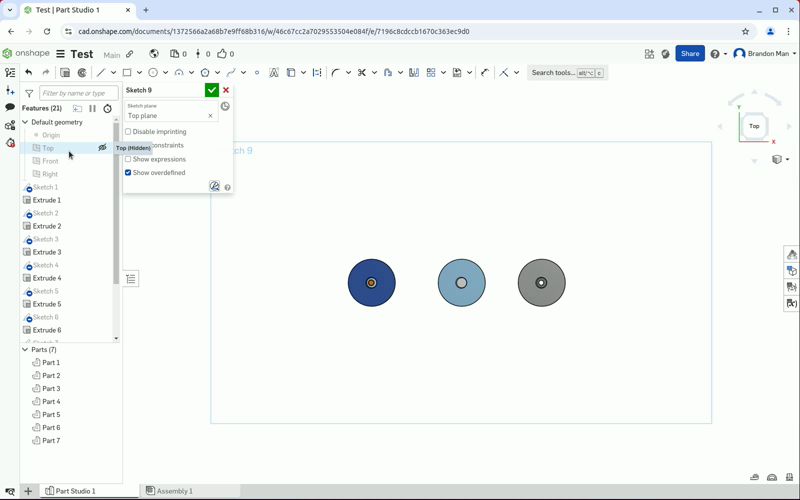
mouse_move(73, 352)
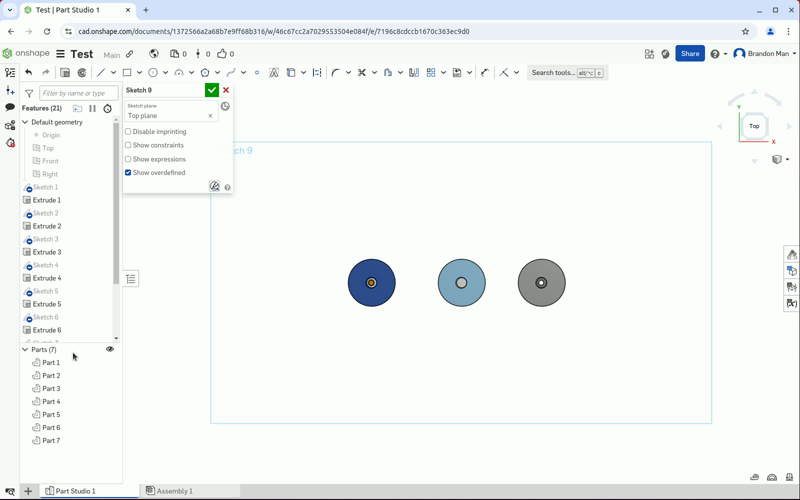
key(y)
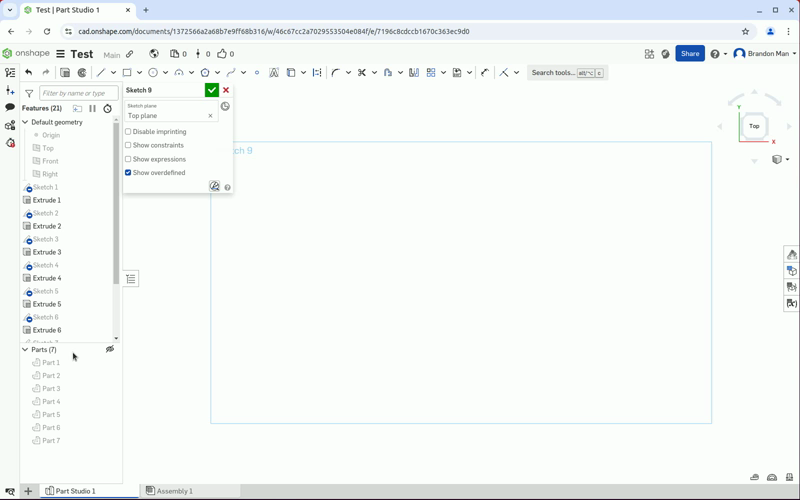
key(c)
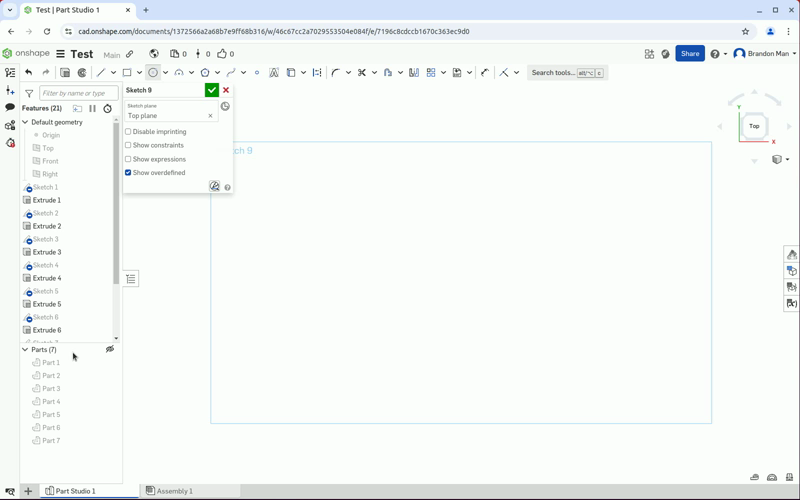
key_down(shift)
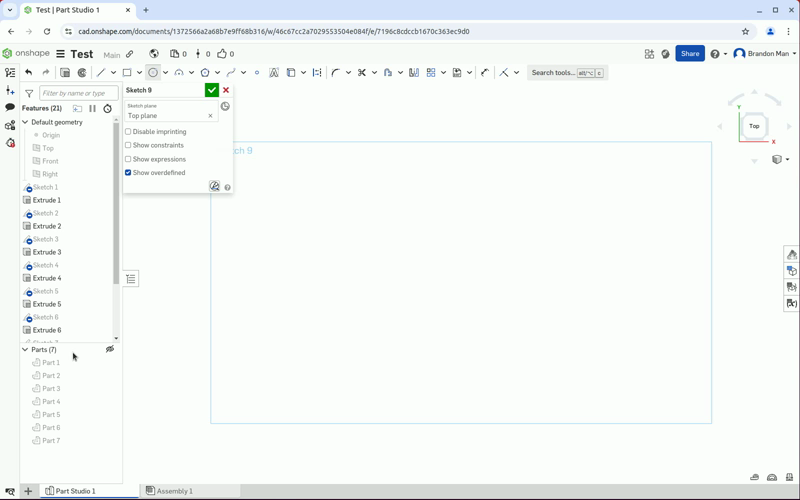
mouse_move(541, 282)
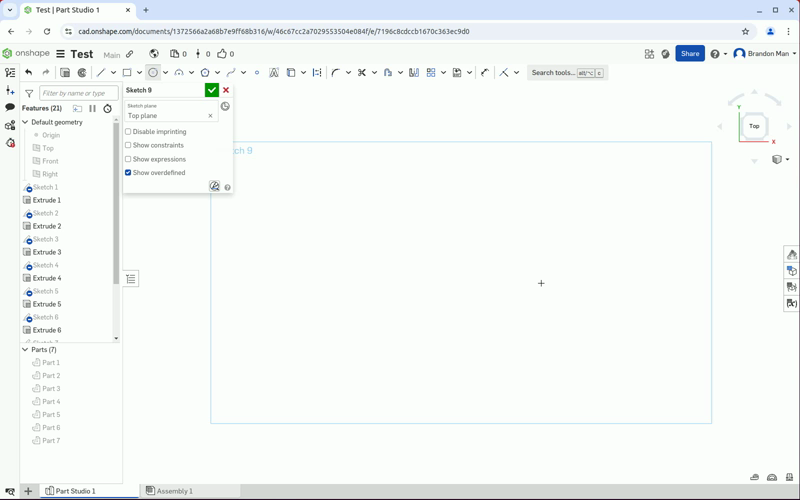
click(541, 282)
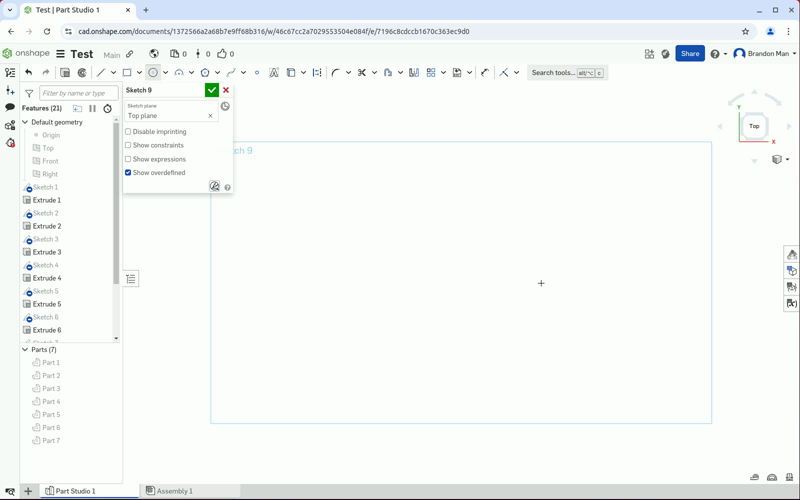
key_up(shift)
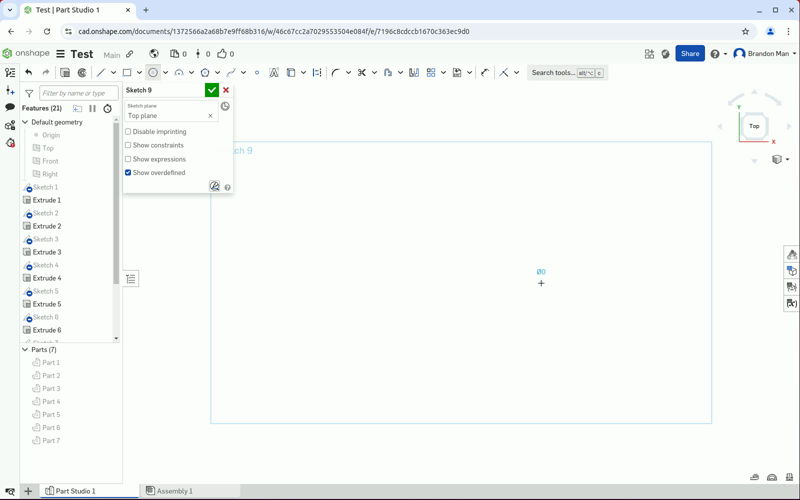
mouse_move(544, 282)
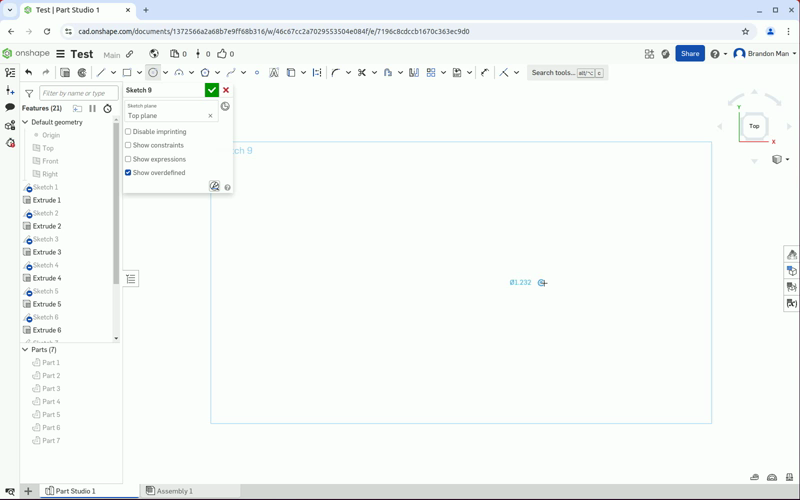
click(544, 282)
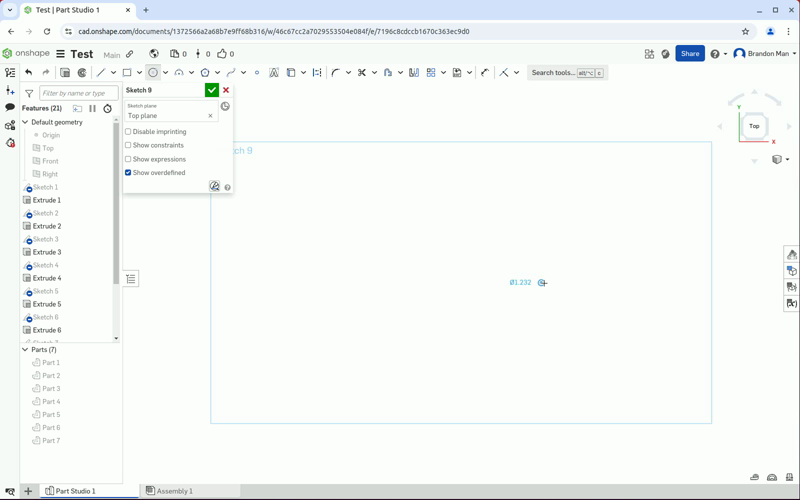
key(esc)
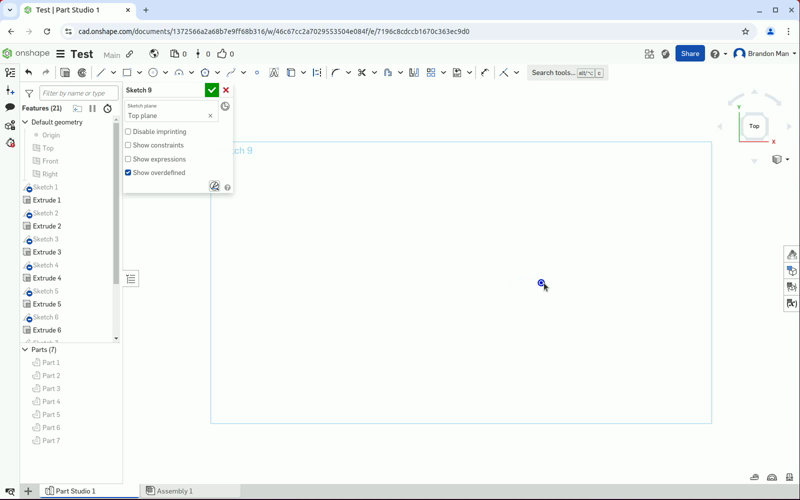
mouse_move(541, 280)
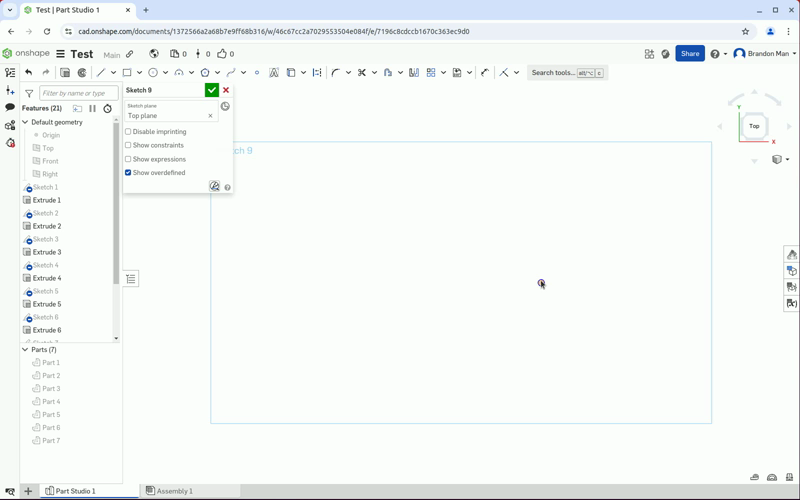
scroll(6)
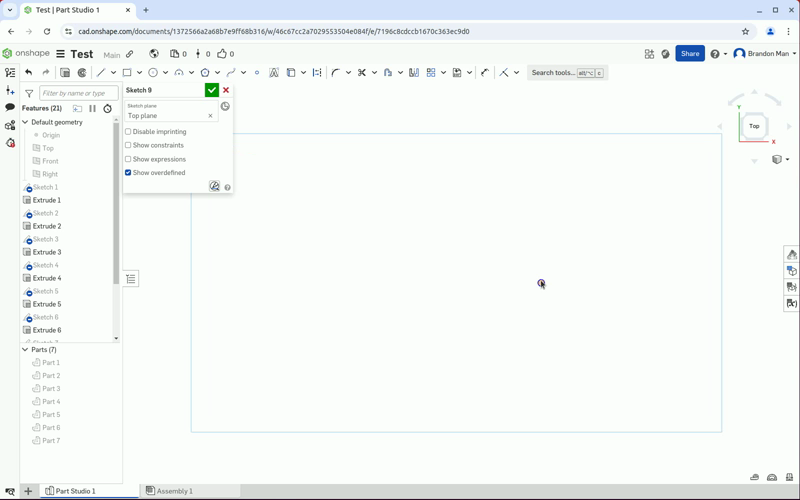
scroll(6)
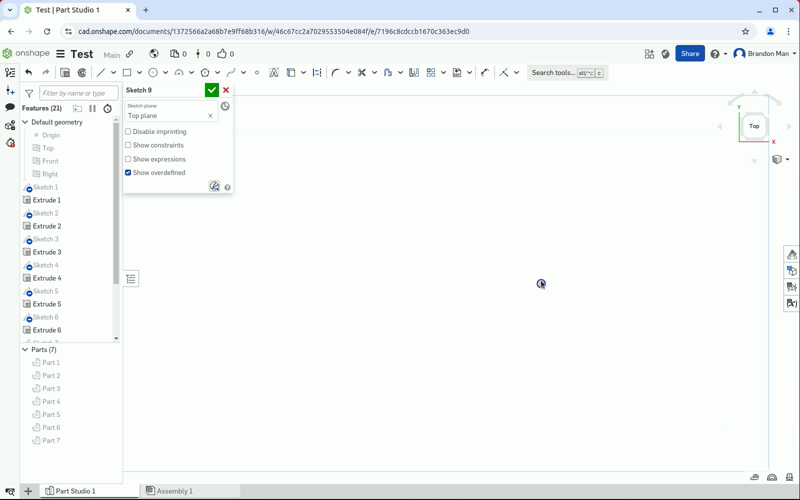
scroll(6)
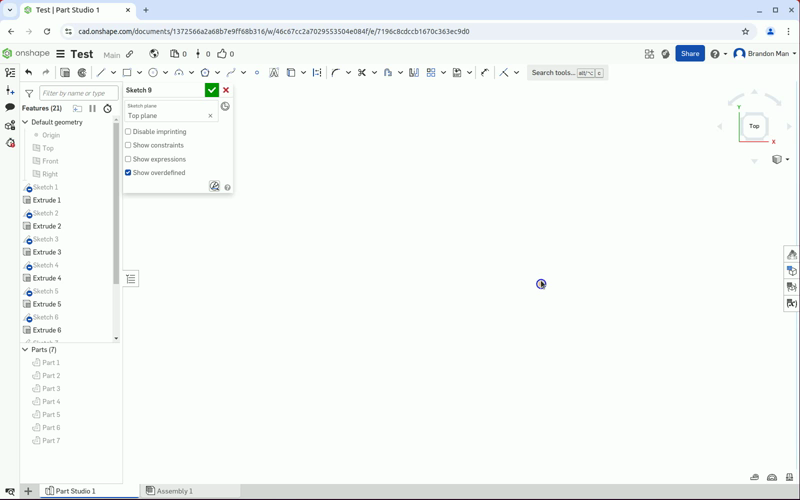
scroll(6)
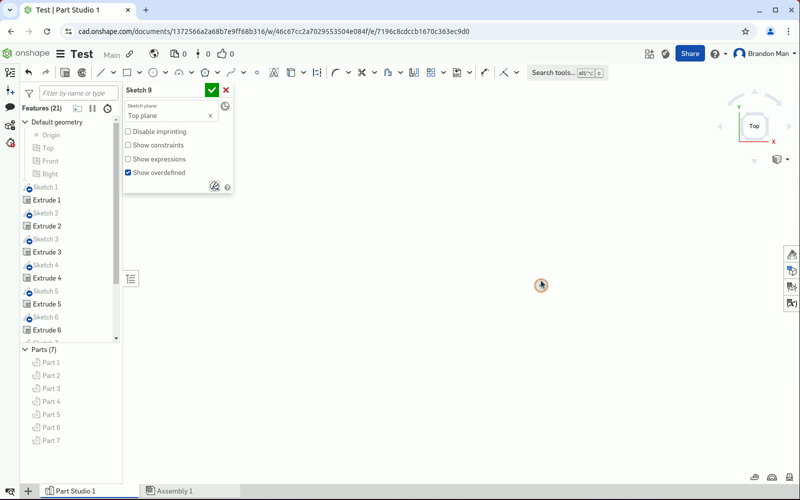
scroll(6)
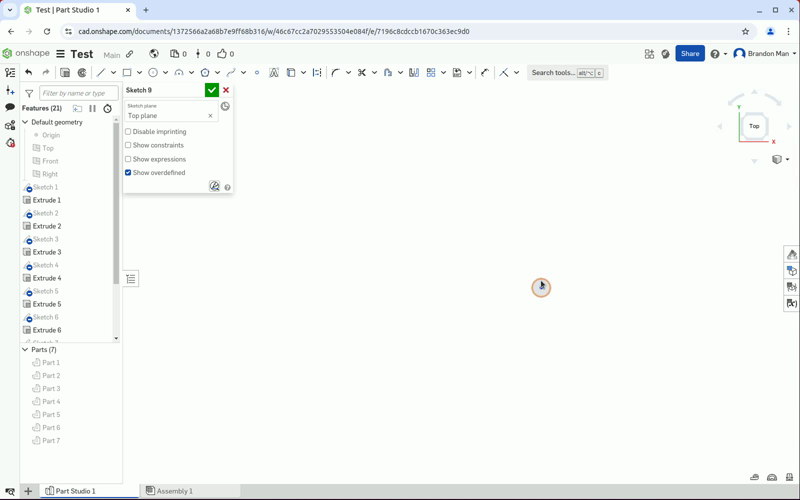
scroll(6)
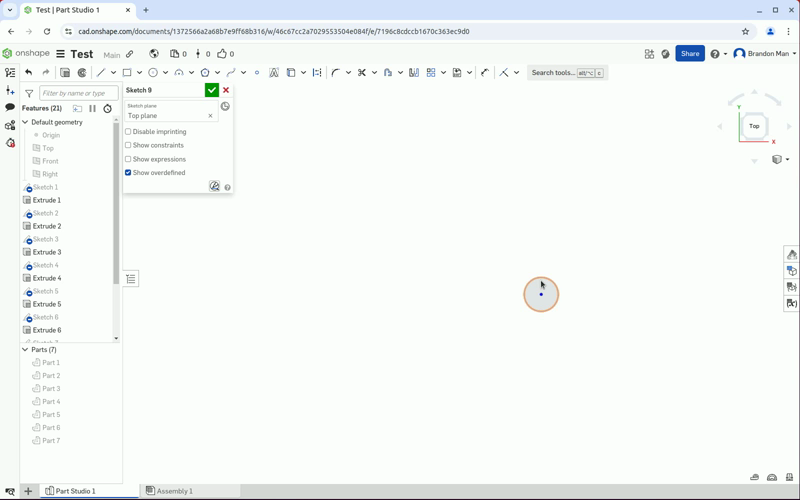
scroll(6)
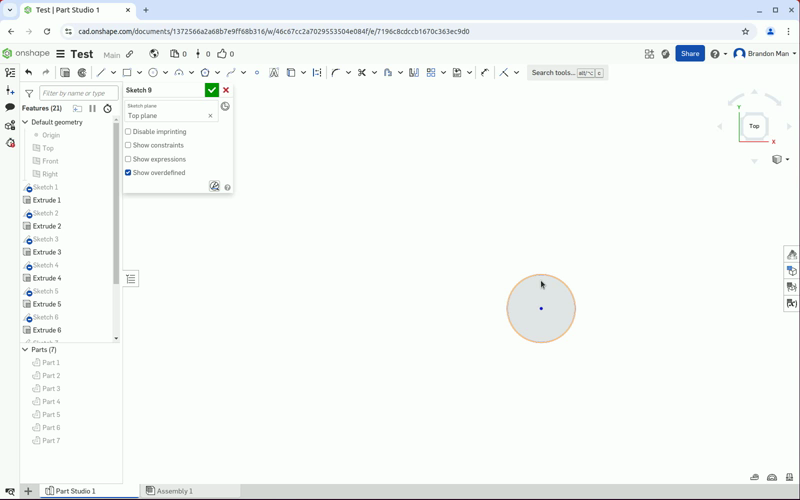
click(541, 280)
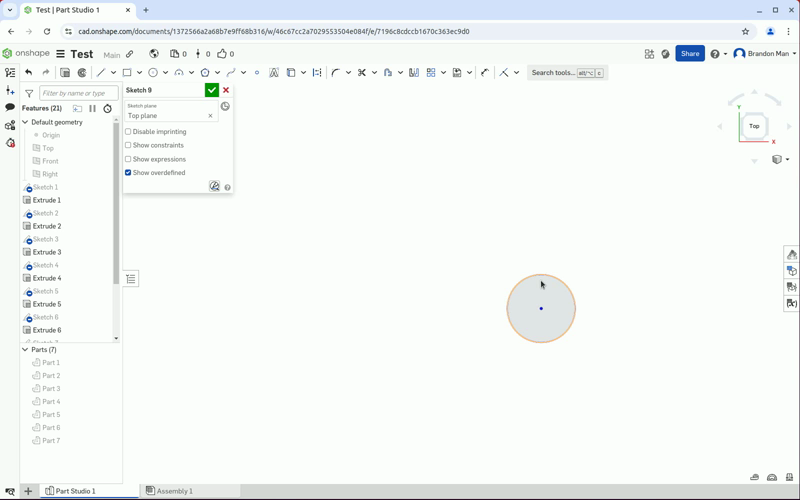
scroll(-6)
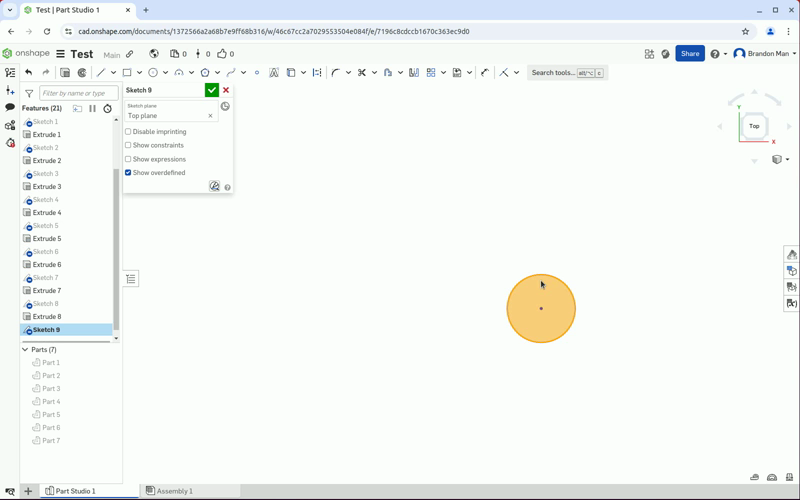
scroll(-6)
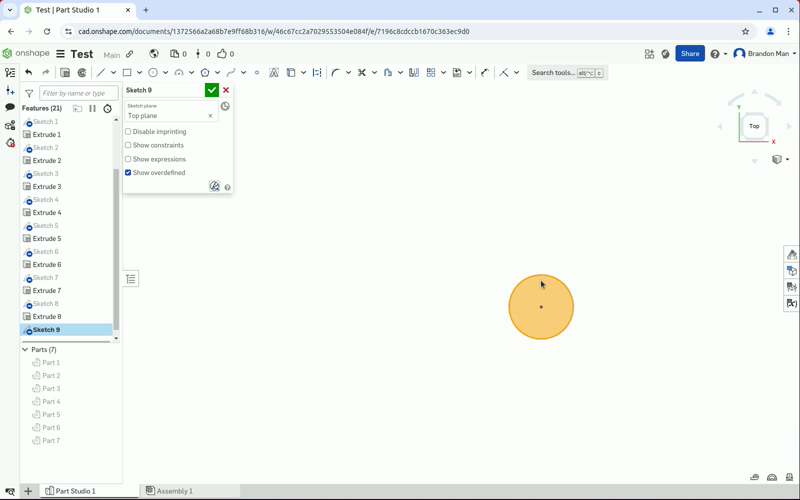
scroll(-6)
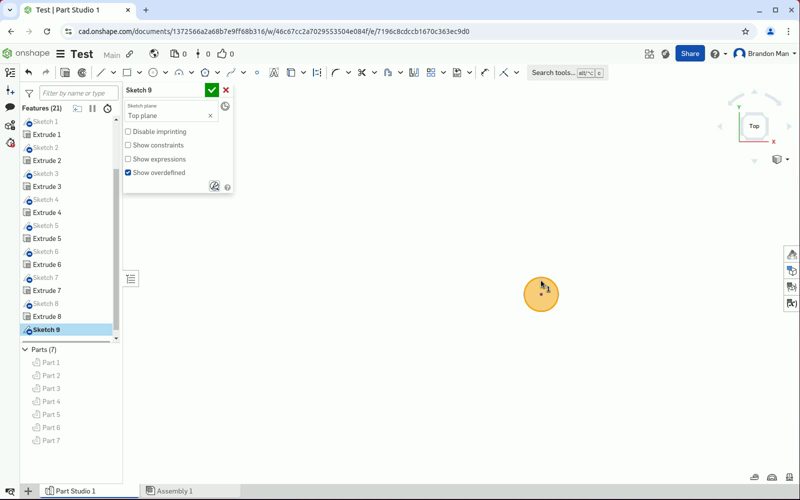
scroll(-6)
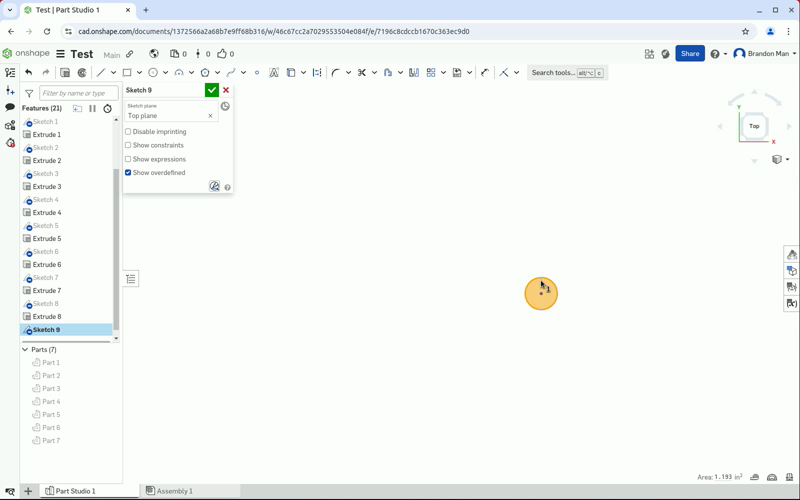
scroll(-6)
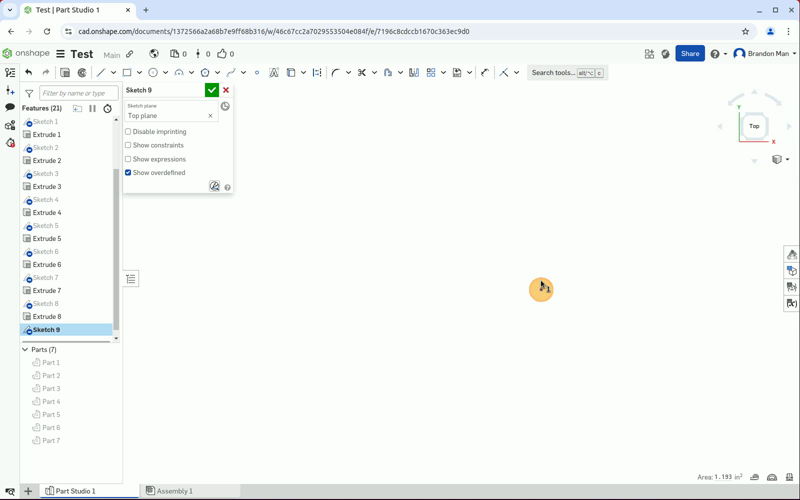
scroll(-6)
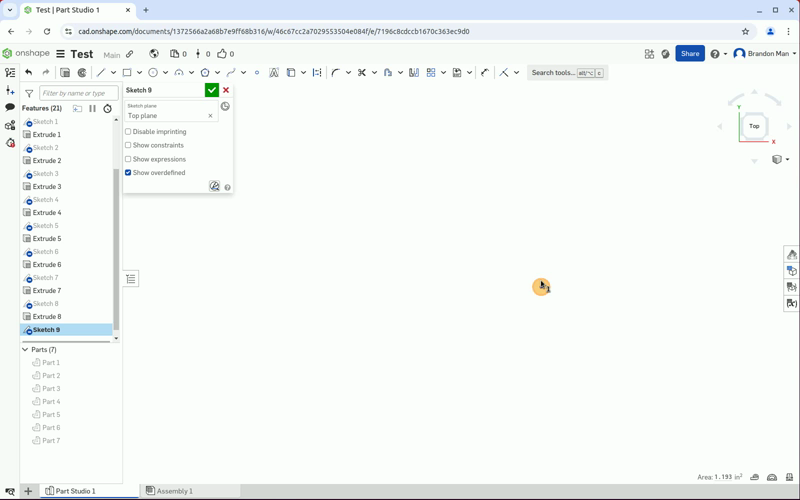
scroll(-6)
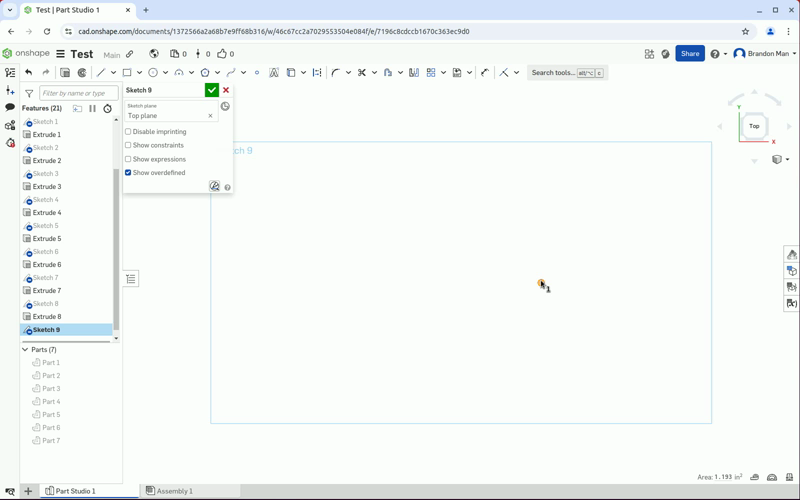
mouse_move(73, 352)
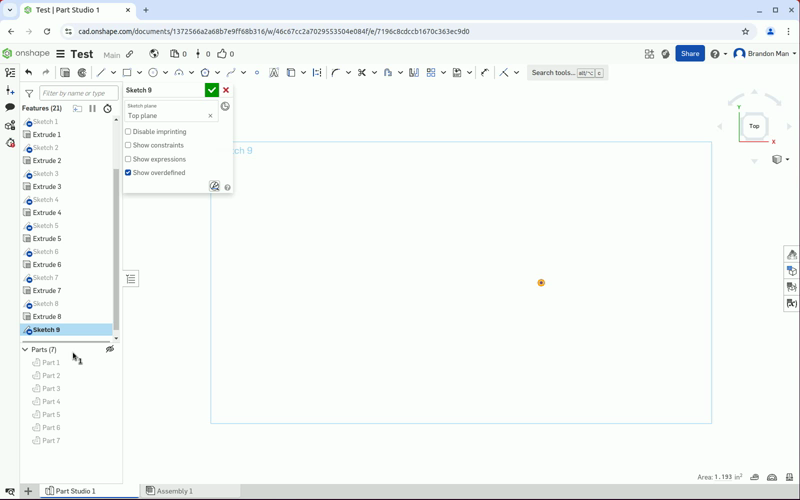
key(shift+y)
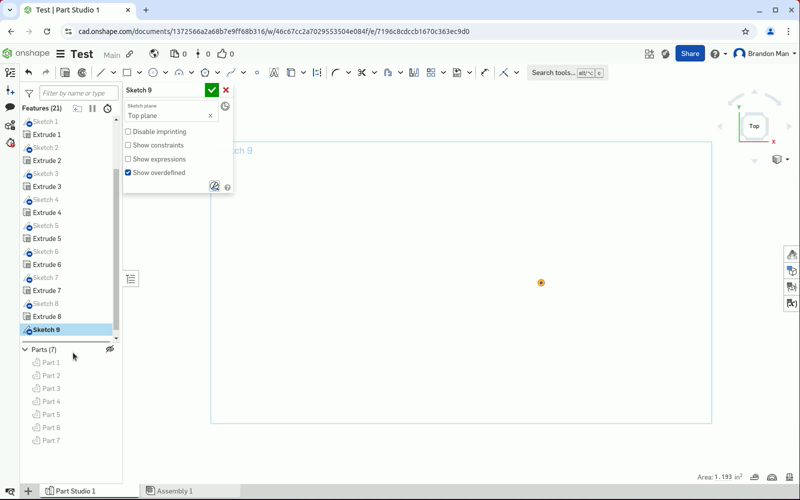
key(shift+e)
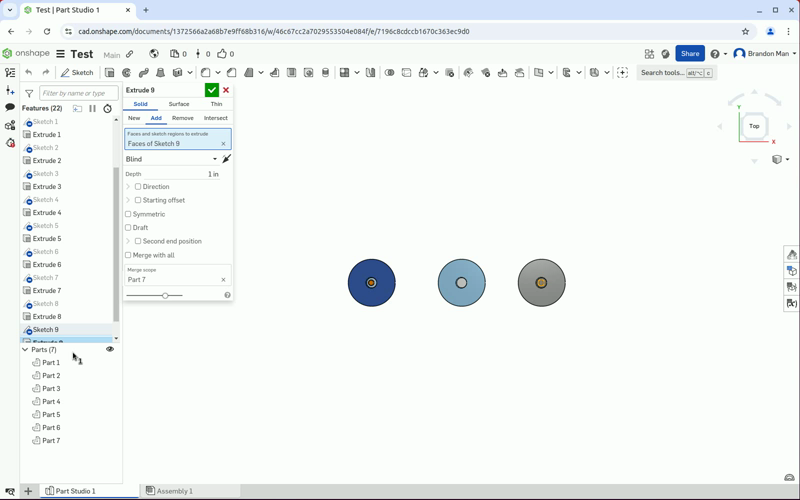
mouse_move(143, 106)
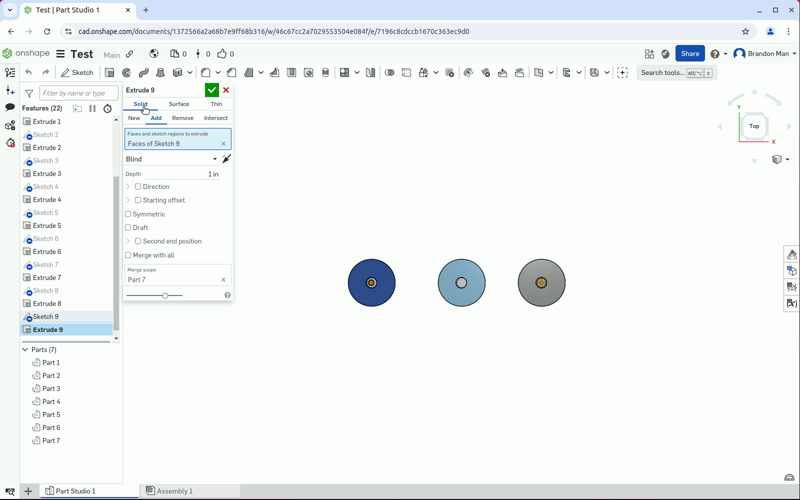
click(143, 106)
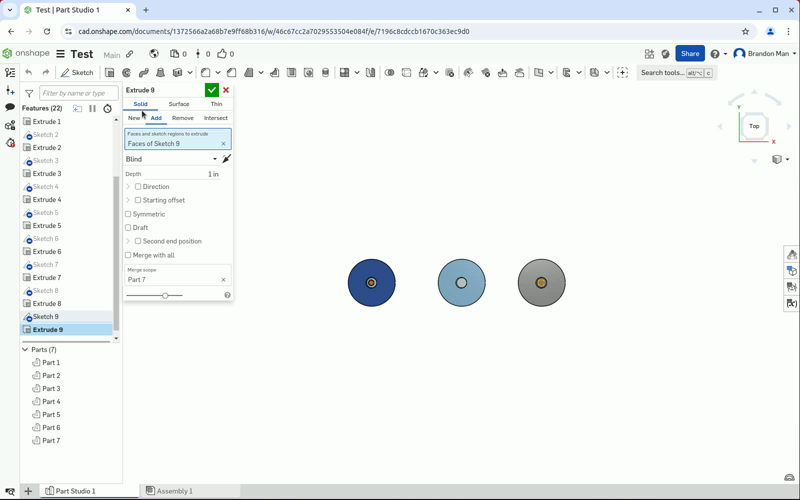
mouse_move(137, 120)
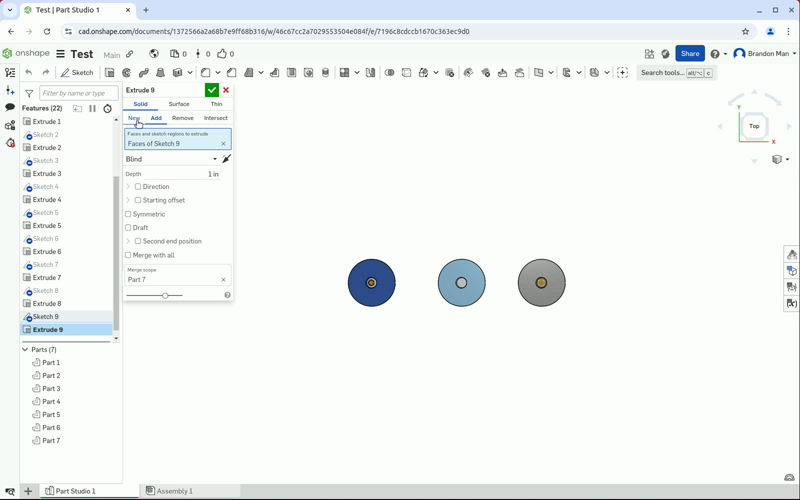
click(137, 120)
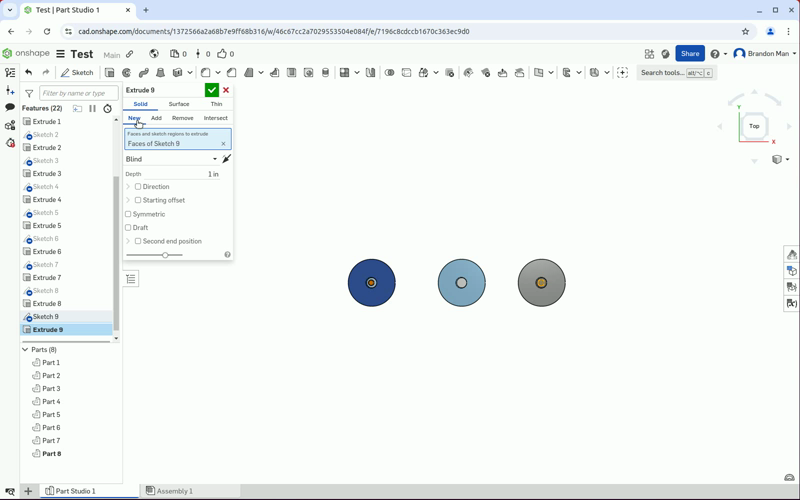
key(tab, 4)
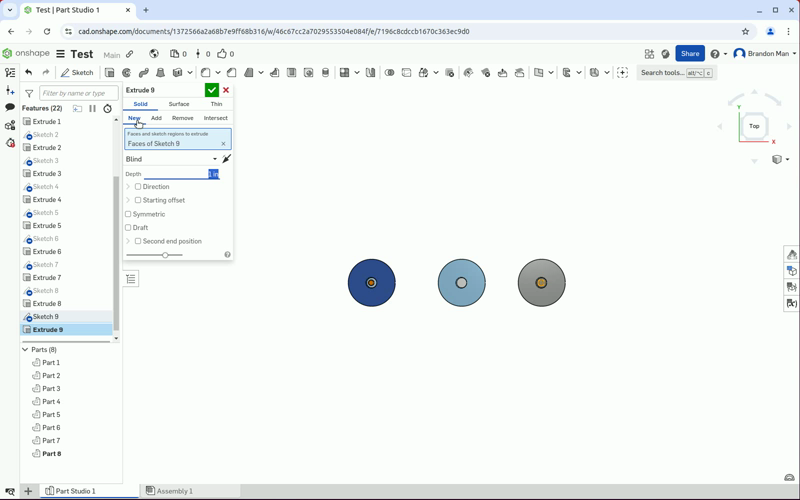
text(-3.129)
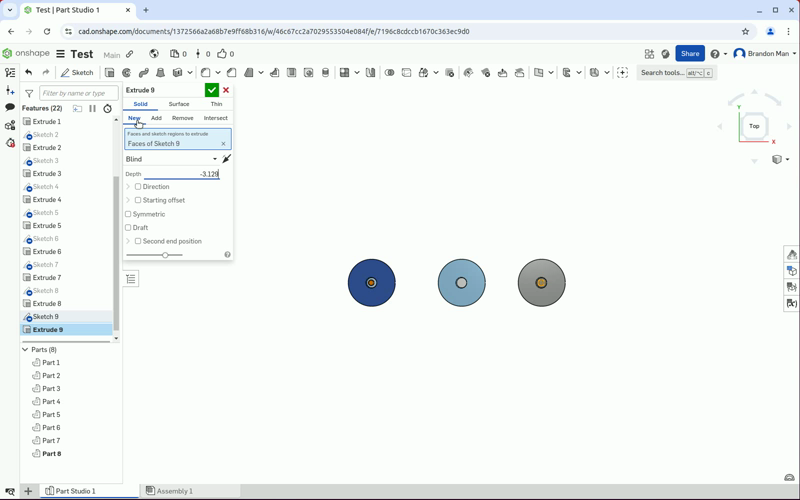
key(enter)
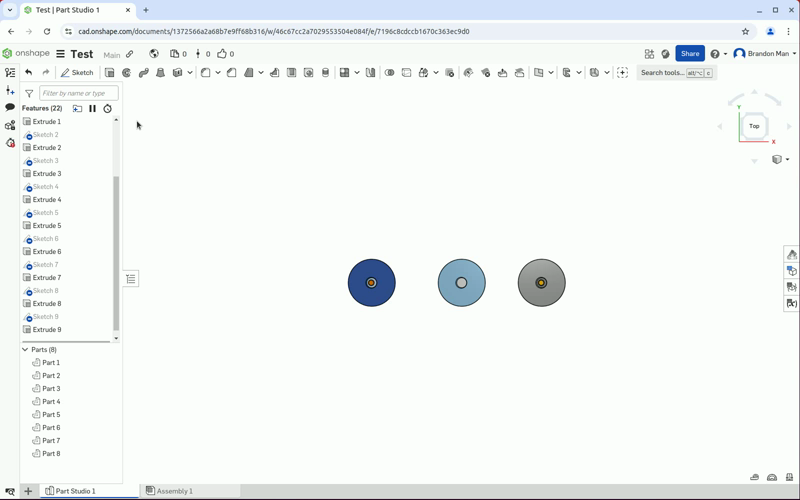
key(shift+h)
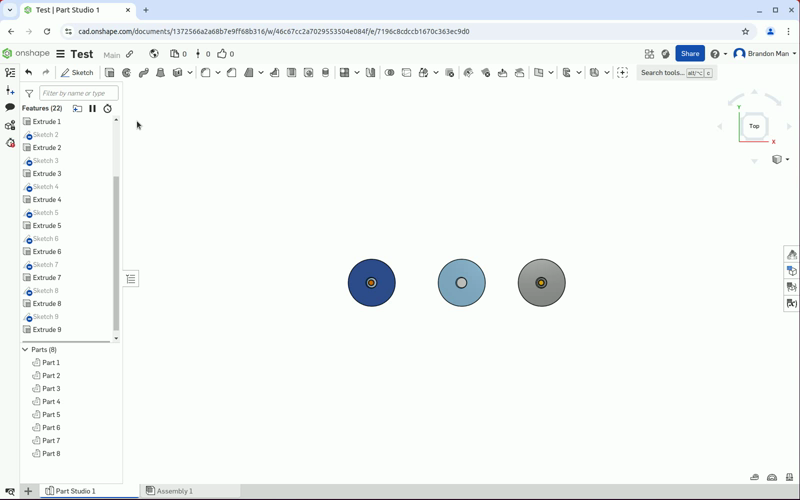
key(shift+h)
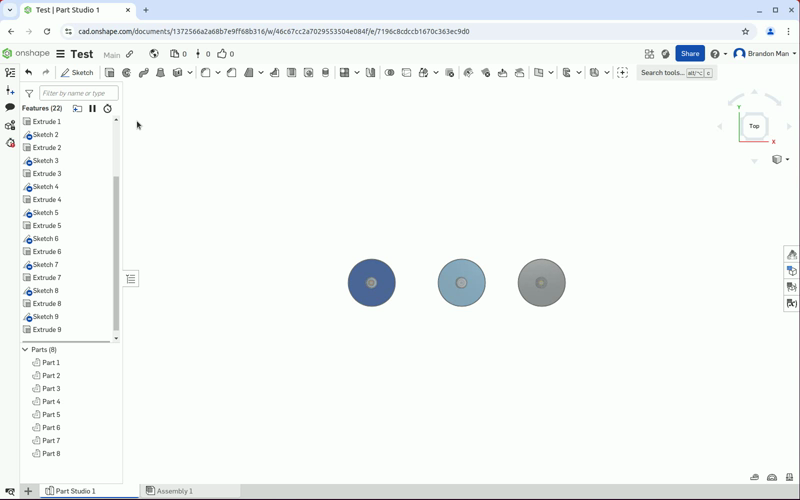
key(shift+7)
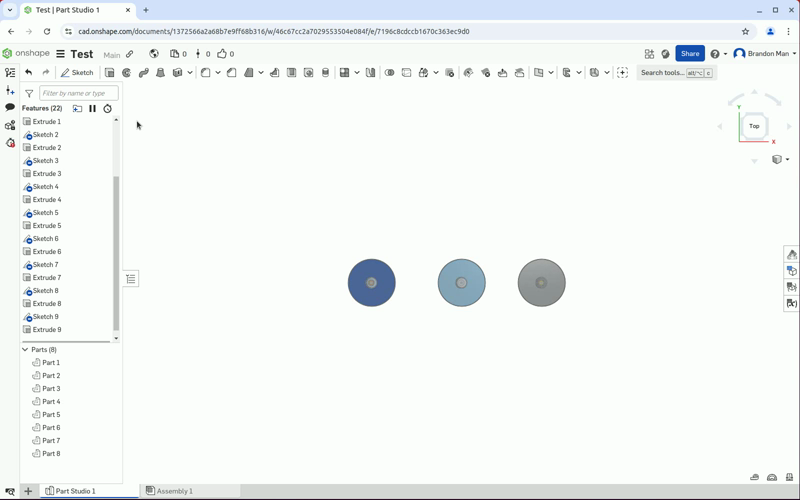
key(up, 3)
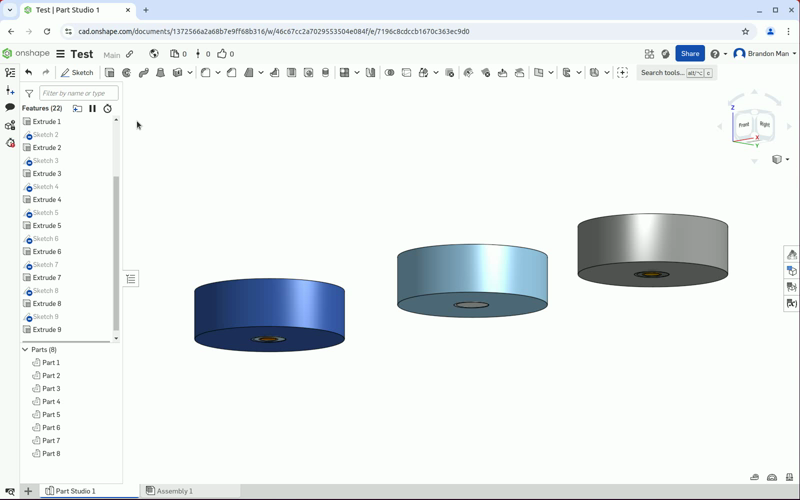
key(left, 3)
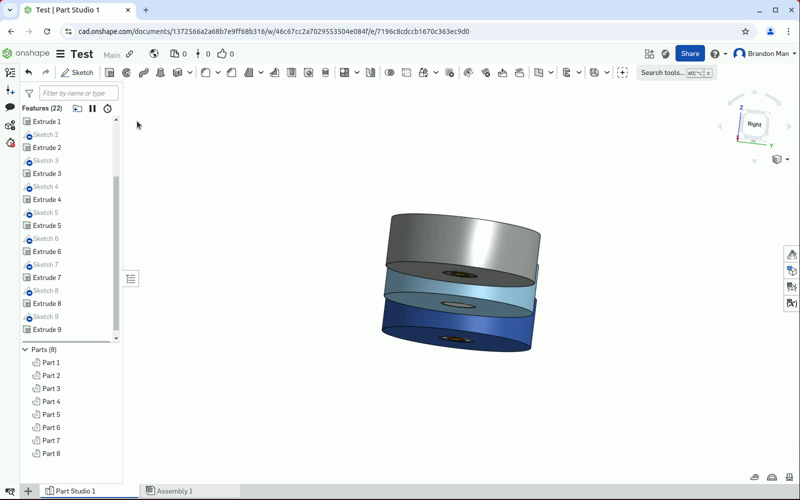
key(right, 3)
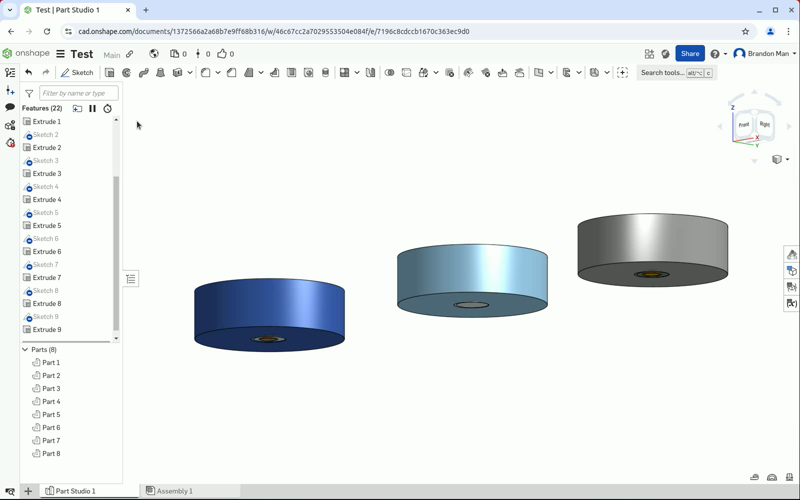
key(down, 3)
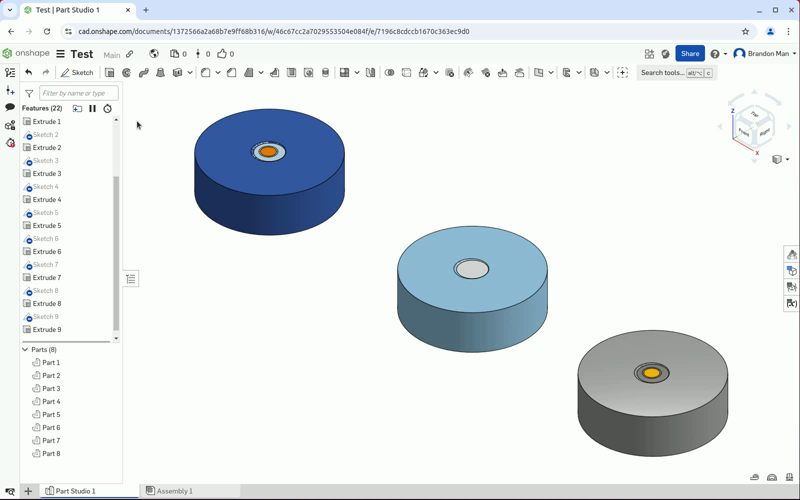
mouse_move(69, 111)
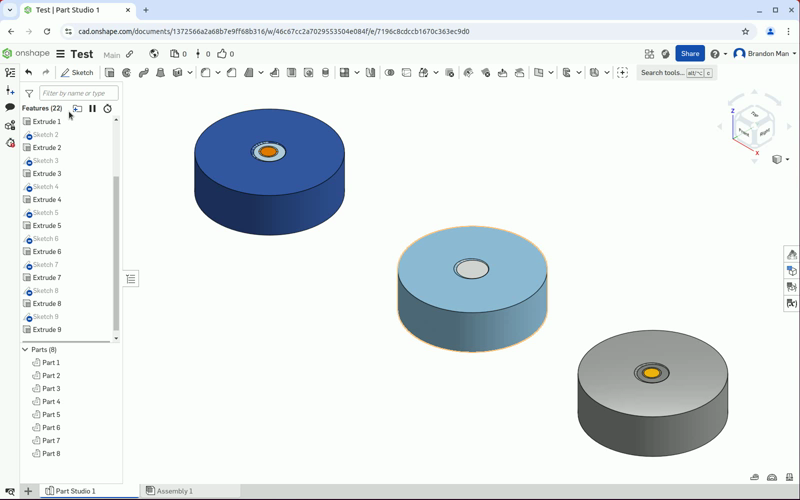
click(69, 111)